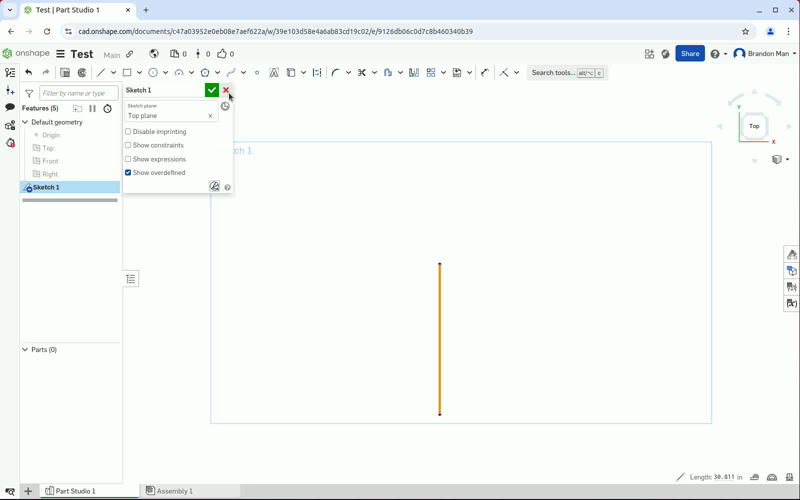
key(shift+h)
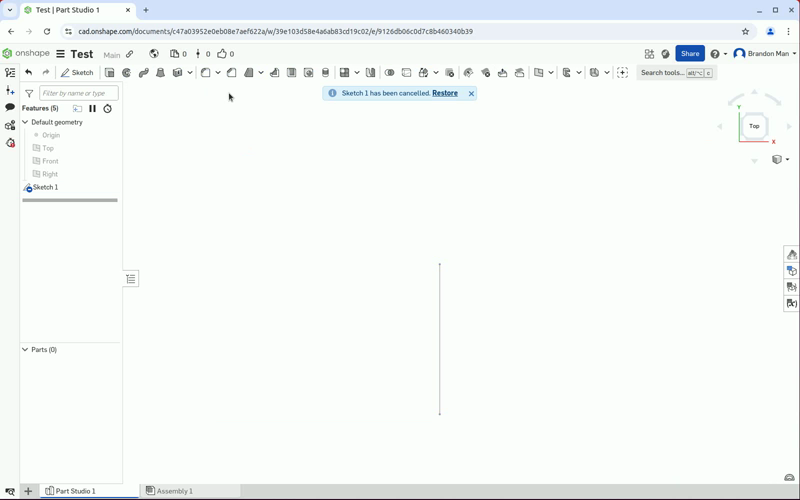
key(shift+s)
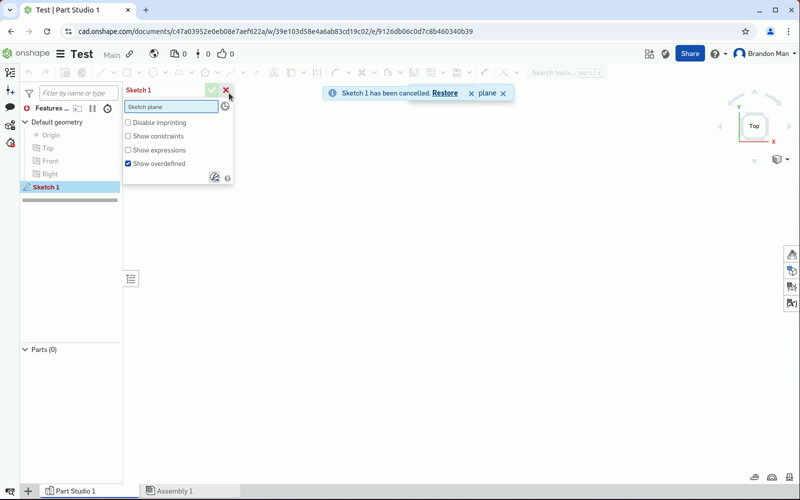
mouse_move(73, 150)
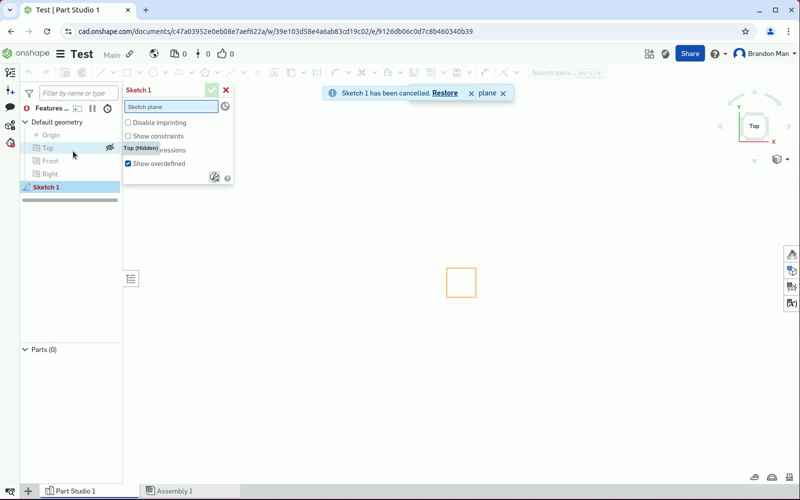
click(73, 150)
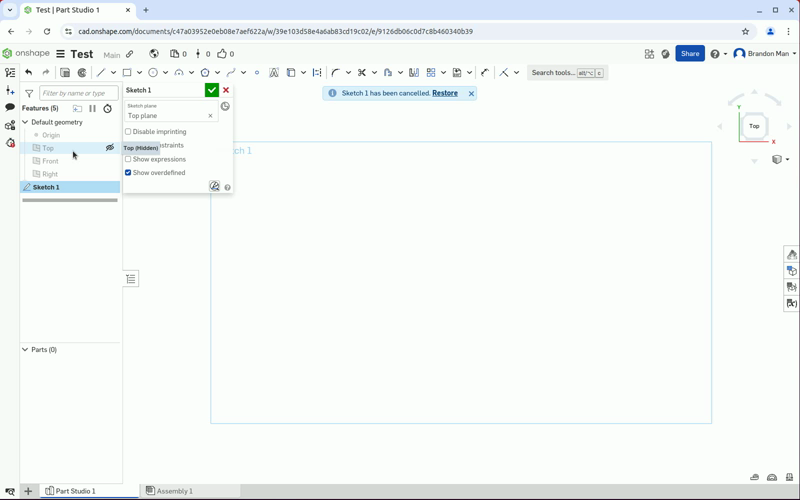
mouse_move(73, 352)
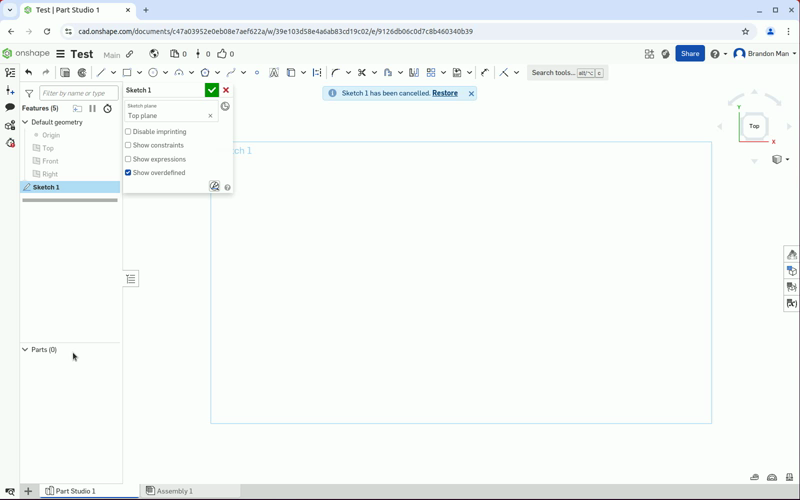
key(y)
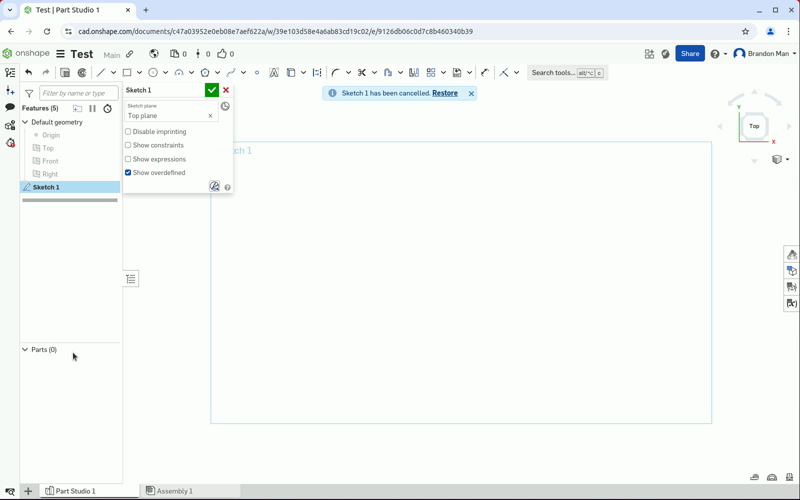
key(l)
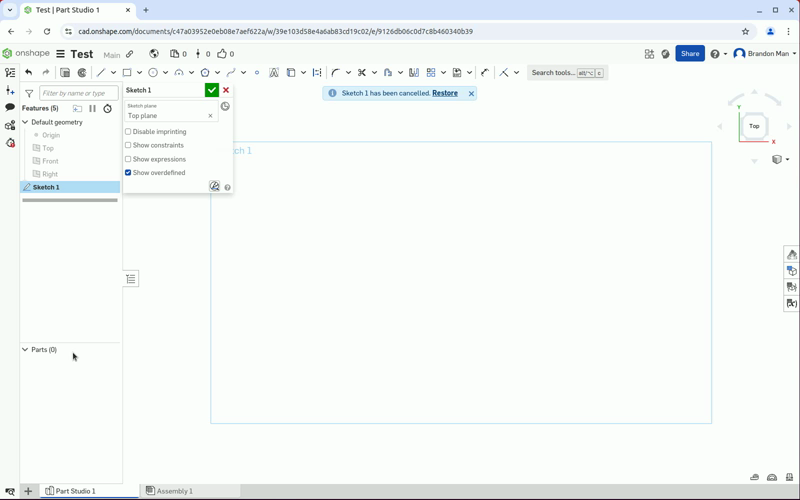
key_down(shift)
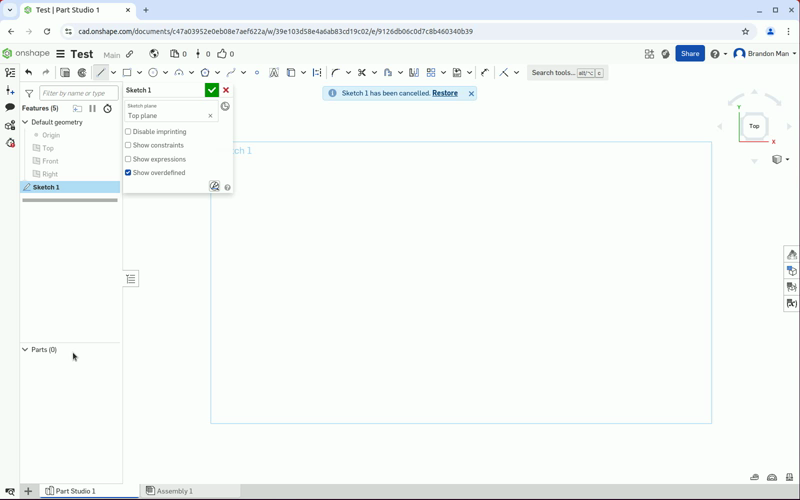
mouse_move(351, 335)
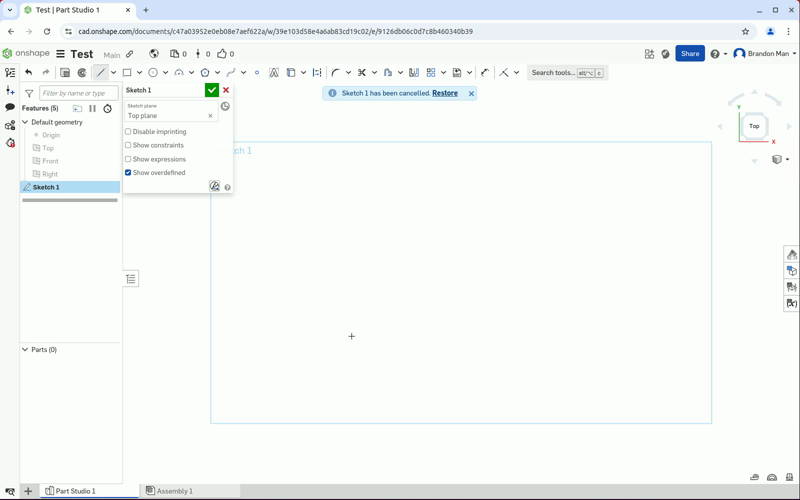
click(351, 335)
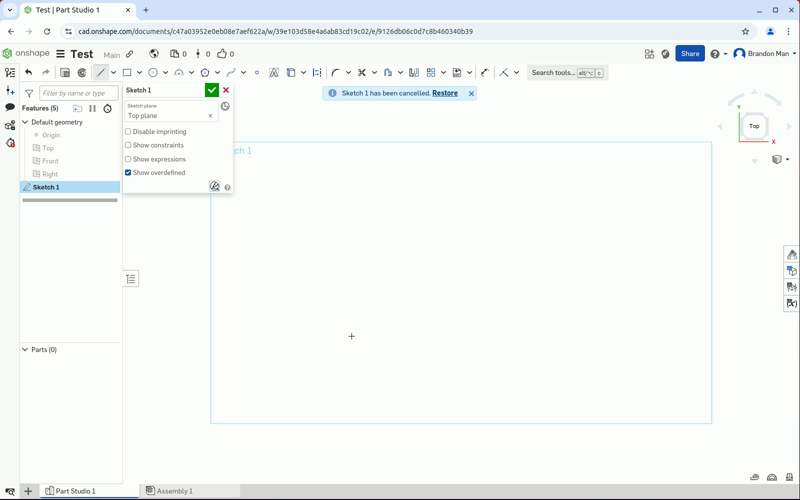
key_up(shift)
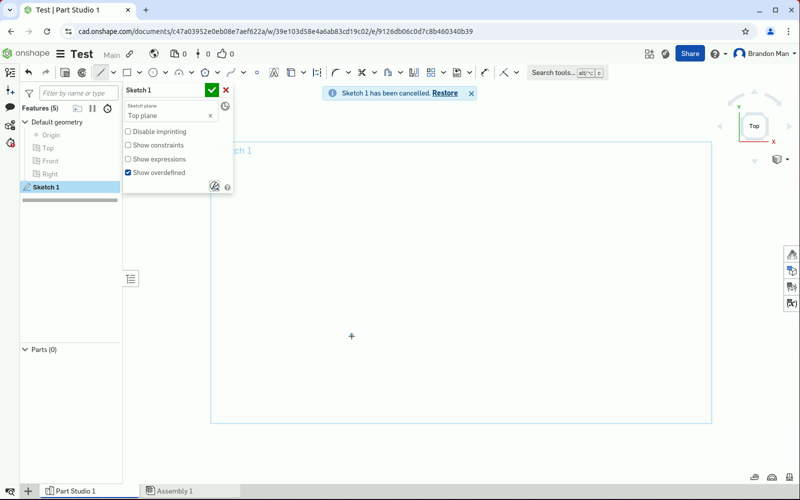
key_down(shift)
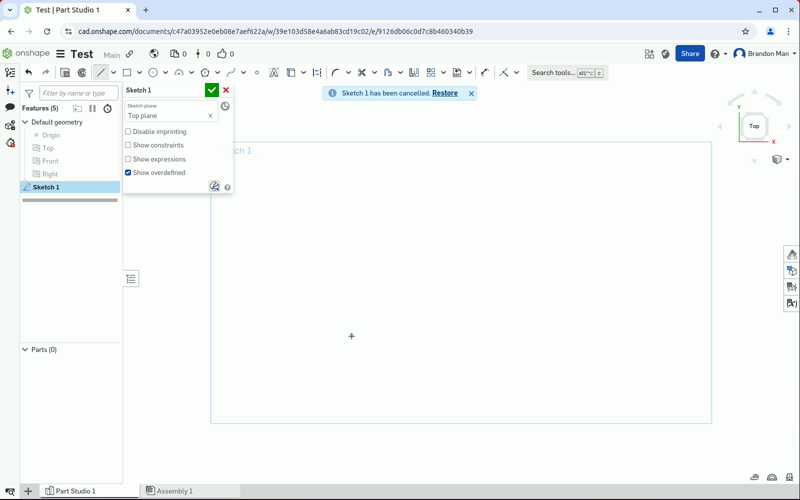
mouse_move(569, 335)
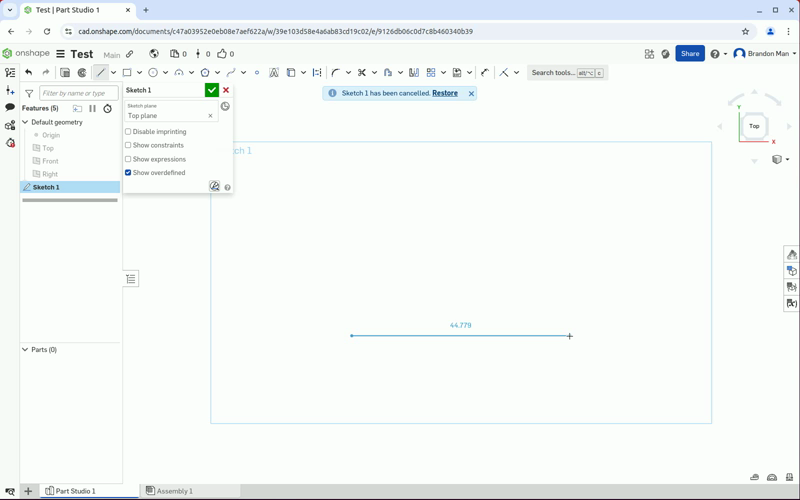
click(569, 335)
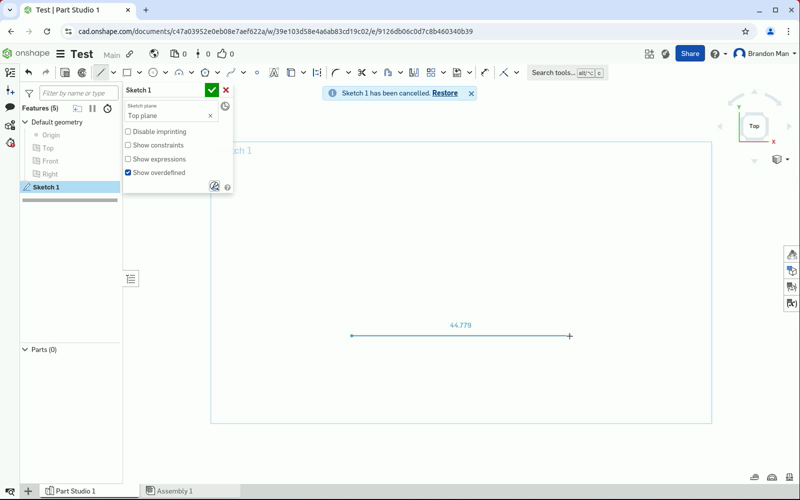
key_up(shift)
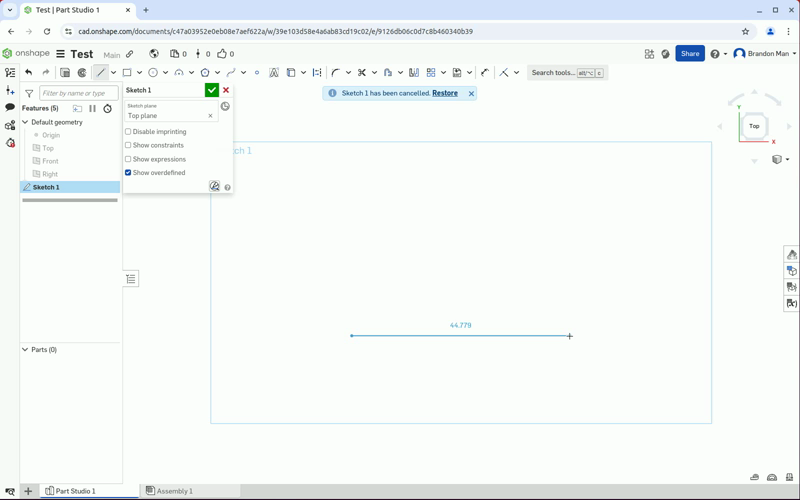
key_down(shift)
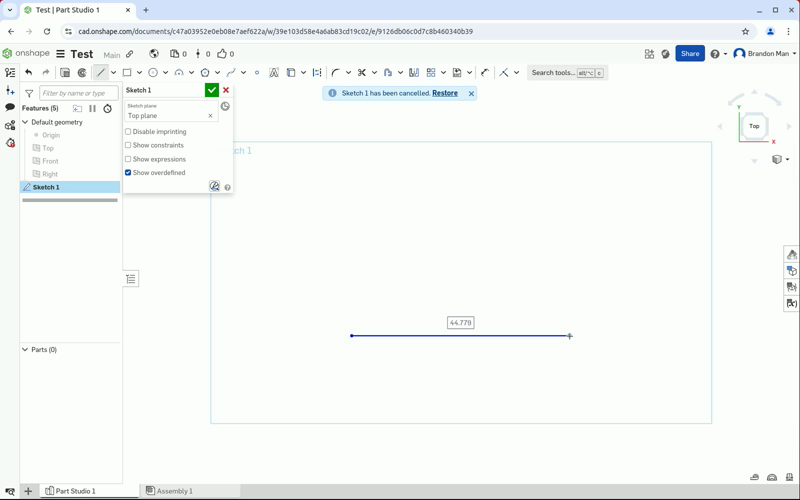
mouse_move(569, 230)
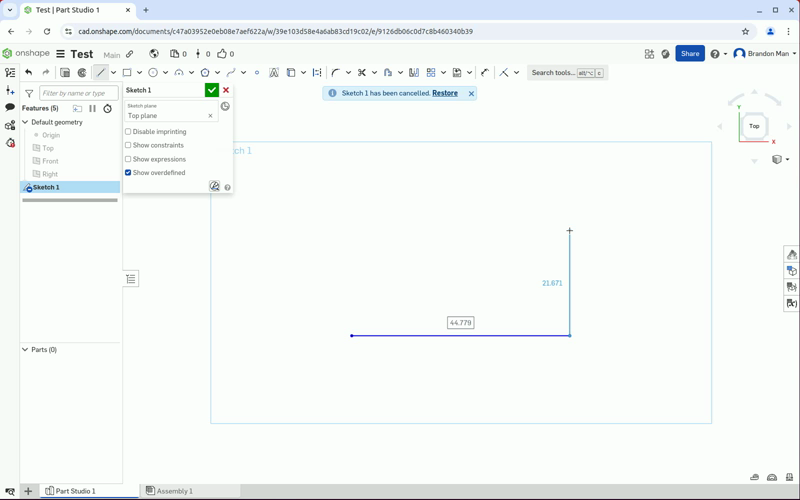
click(569, 230)
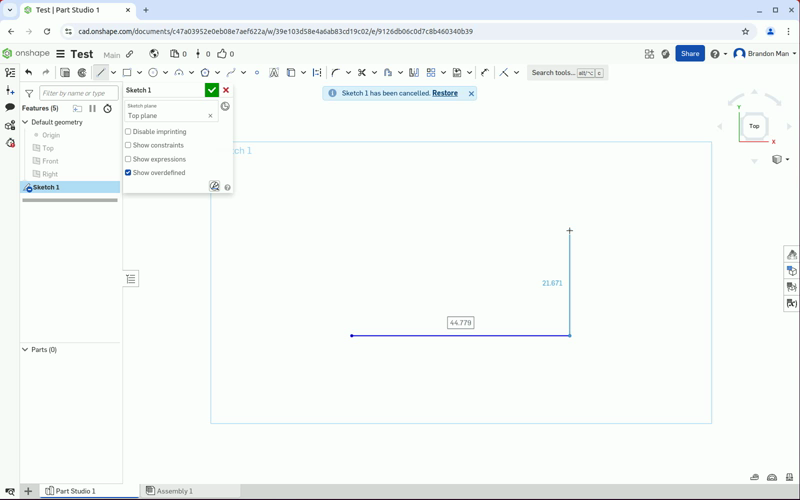
key_up(shift)
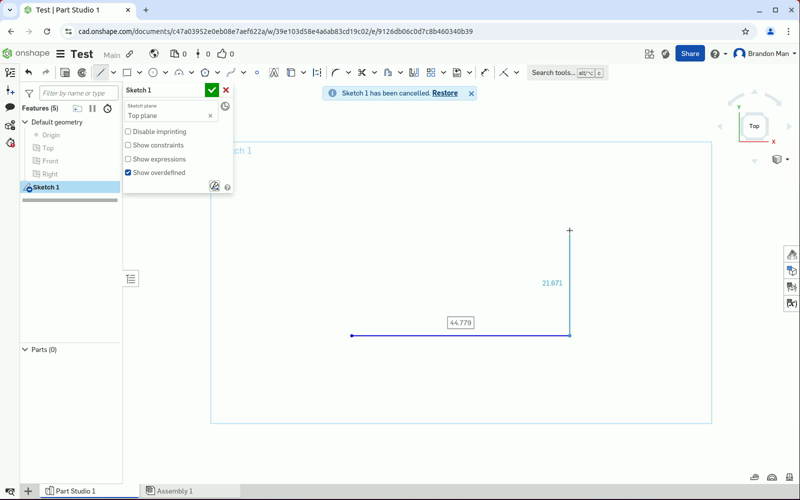
key_down(shift)
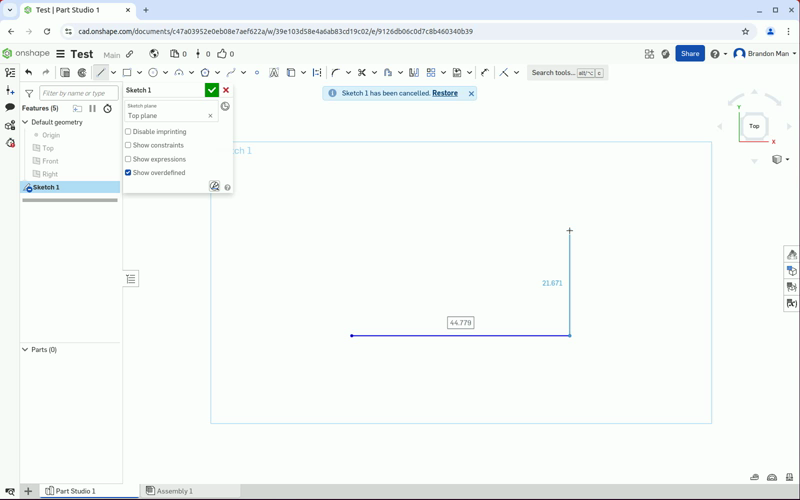
mouse_move(351, 230)
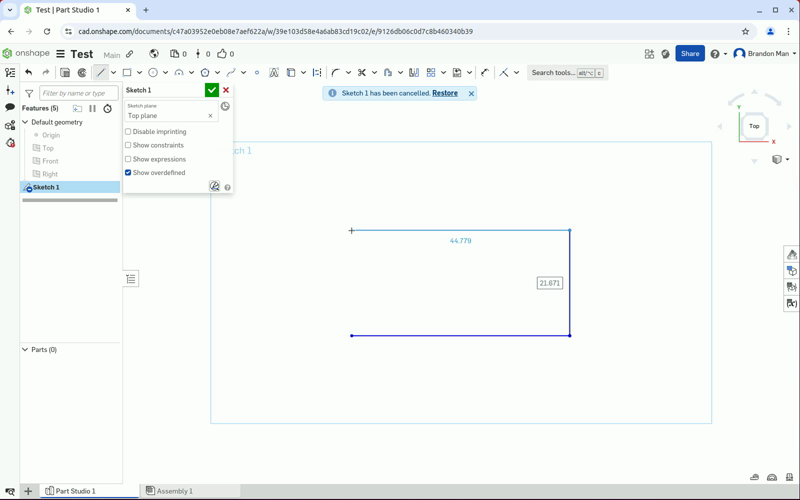
click(351, 230)
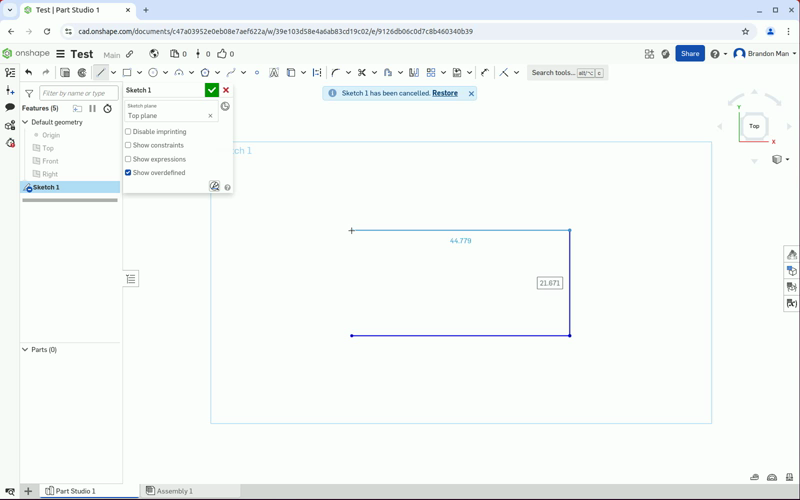
key_up(shift)
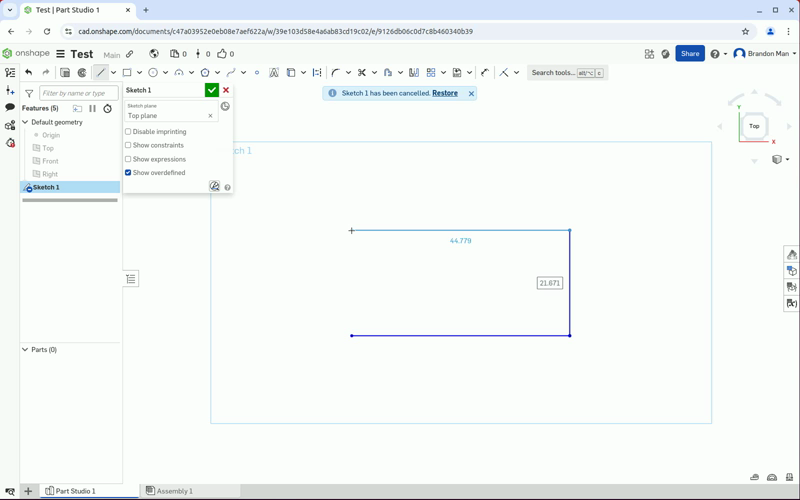
key_down(shift)
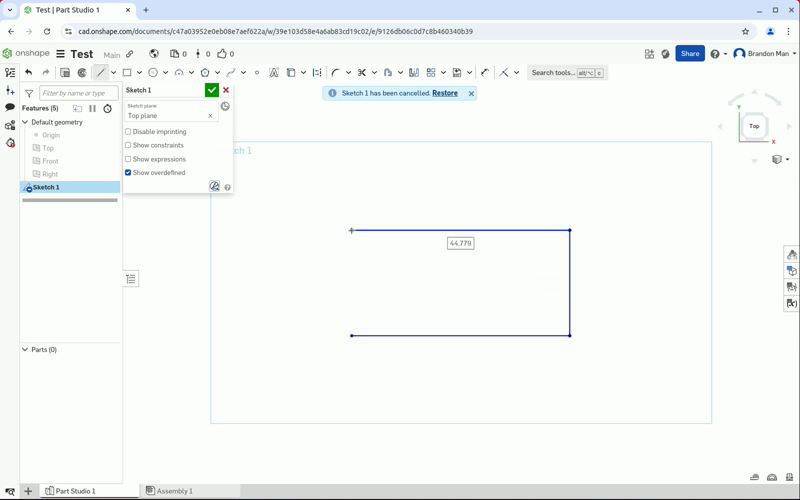
mouse_move(351, 335)
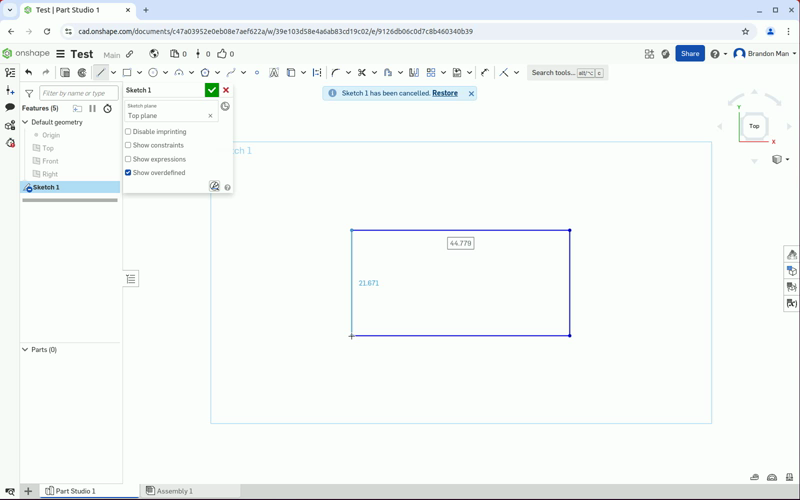
key_up(shift)
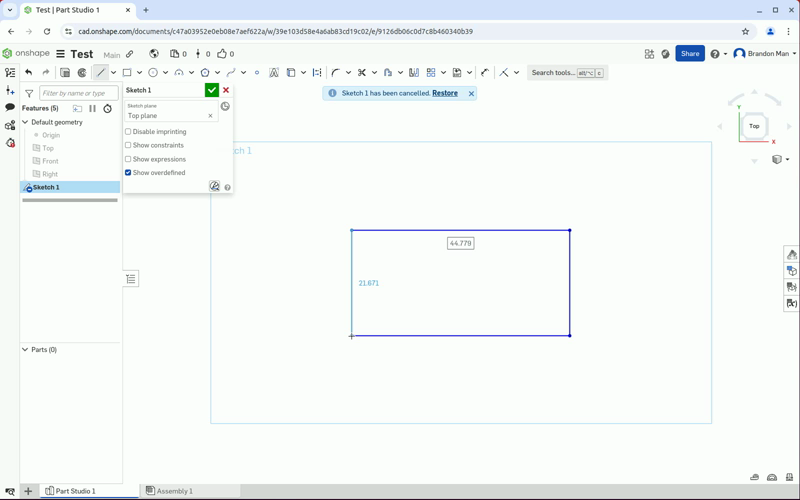
click(351, 335)
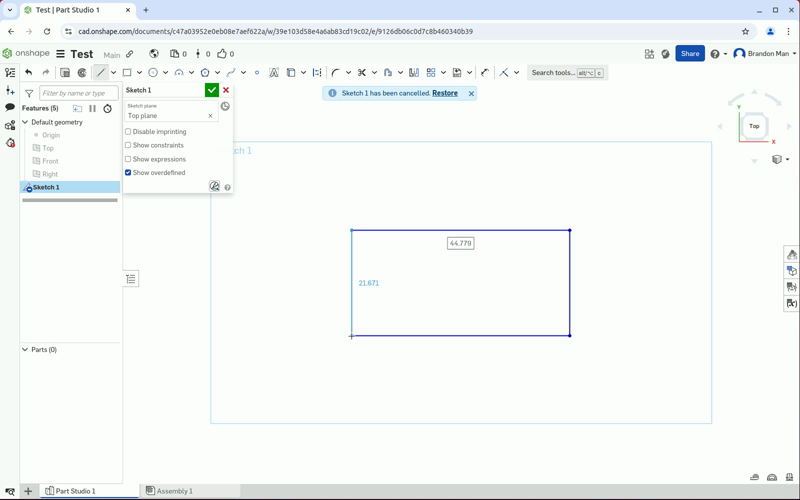
key(esc)
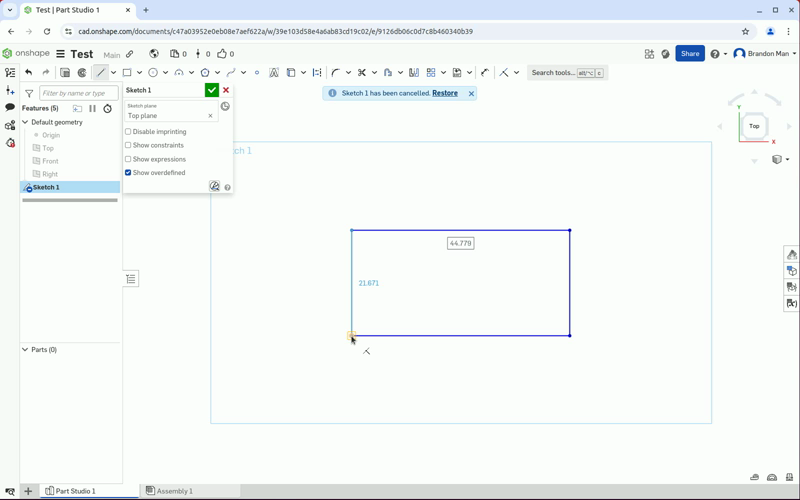
mouse_move(381, 251)
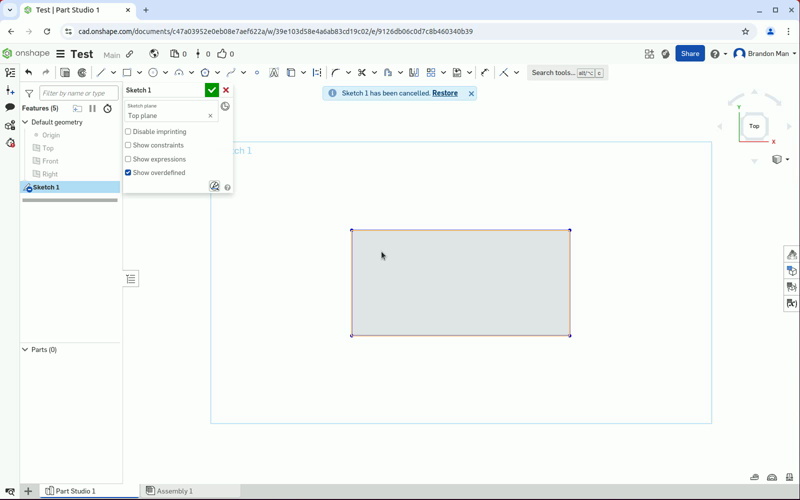
click(381, 251)
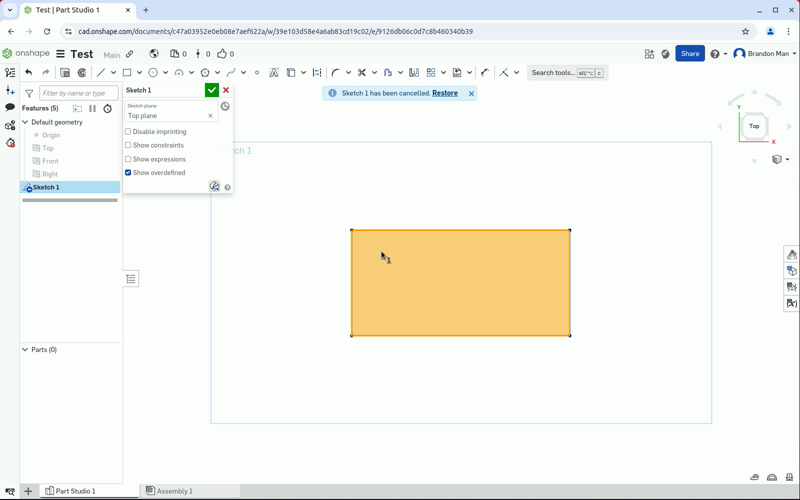
mouse_move(73, 352)
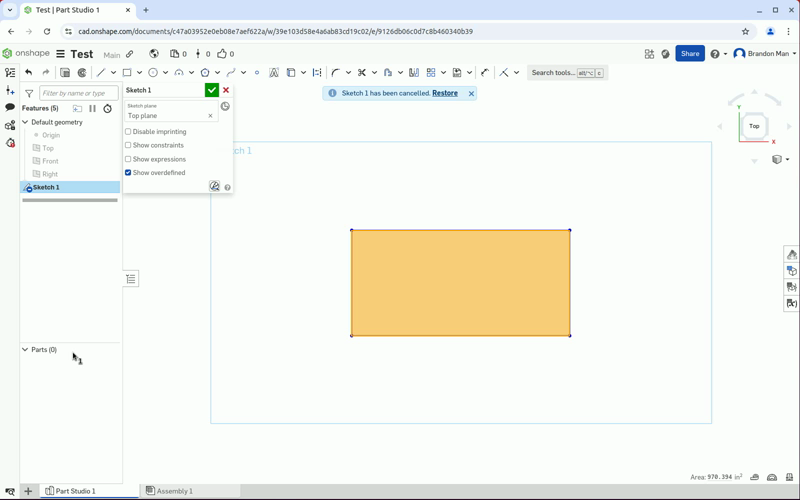
key(shift+y)
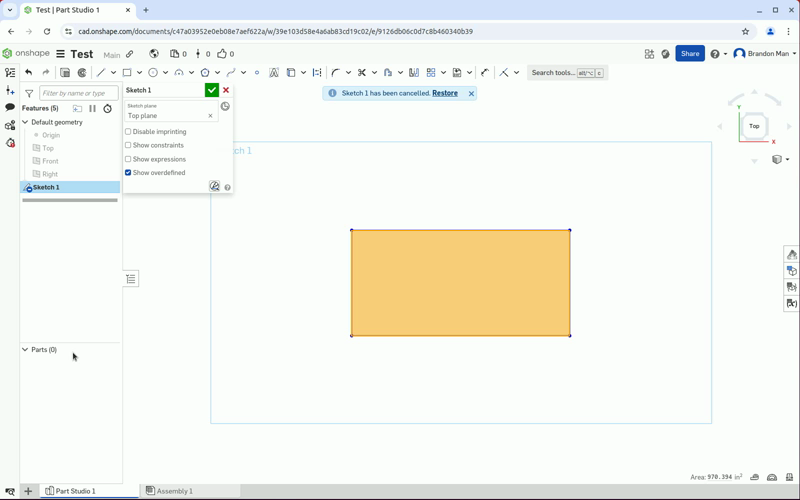
key(shift+e)
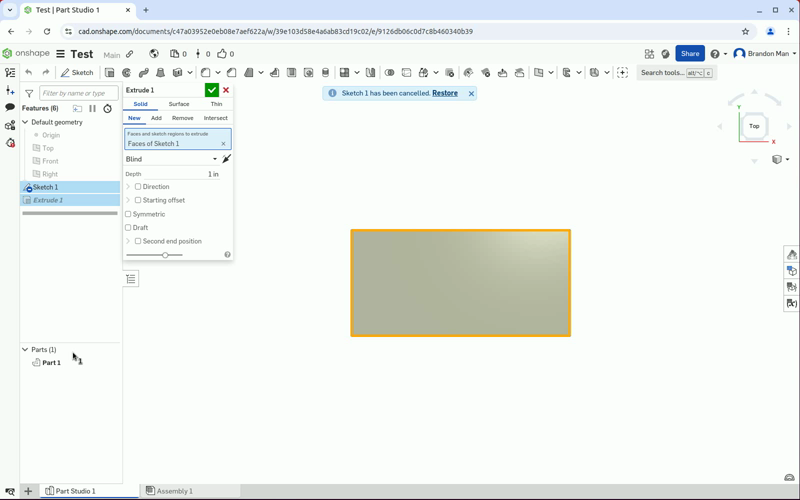
mouse_move(143, 106)
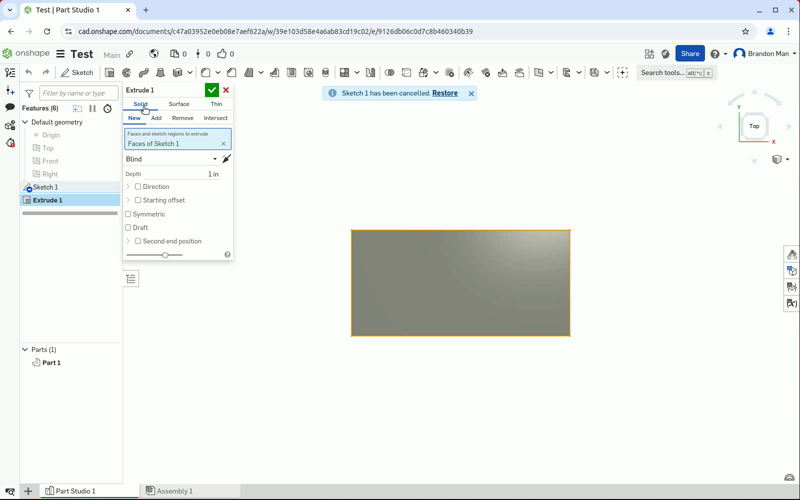
click(143, 106)
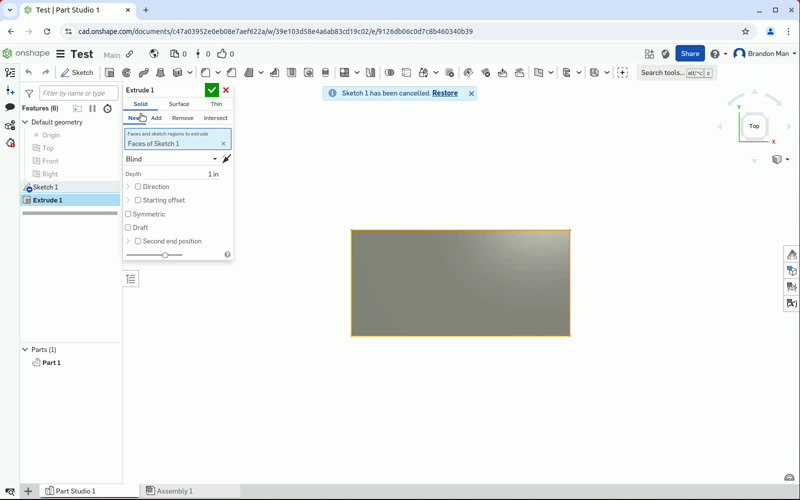
mouse_move(137, 120)
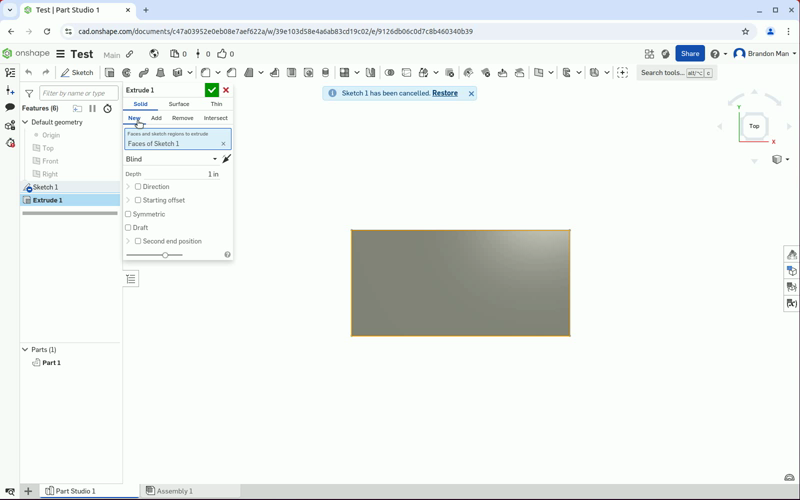
click(137, 120)
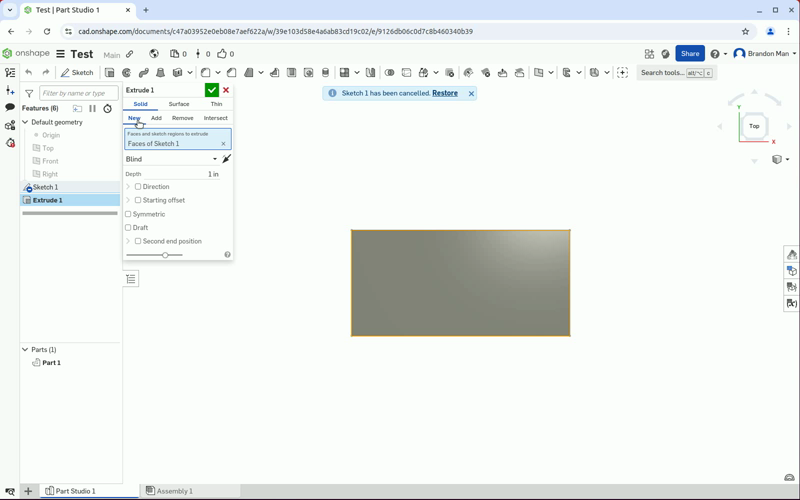
key(tab, 4)
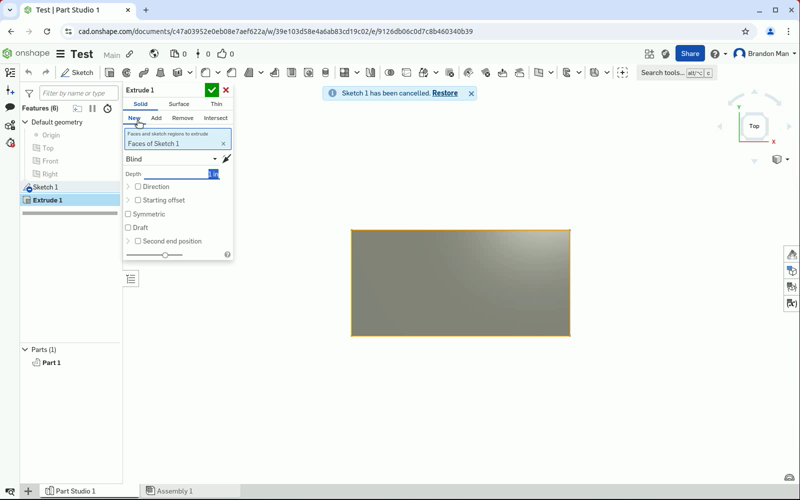
text(4.574)
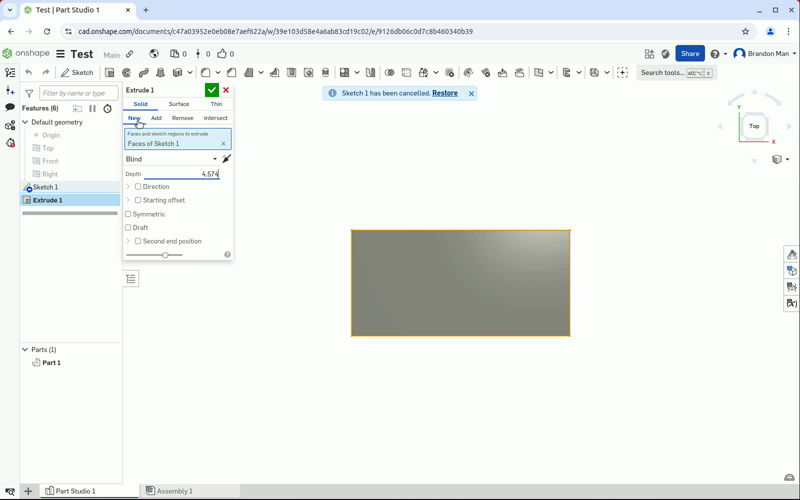
key(enter)
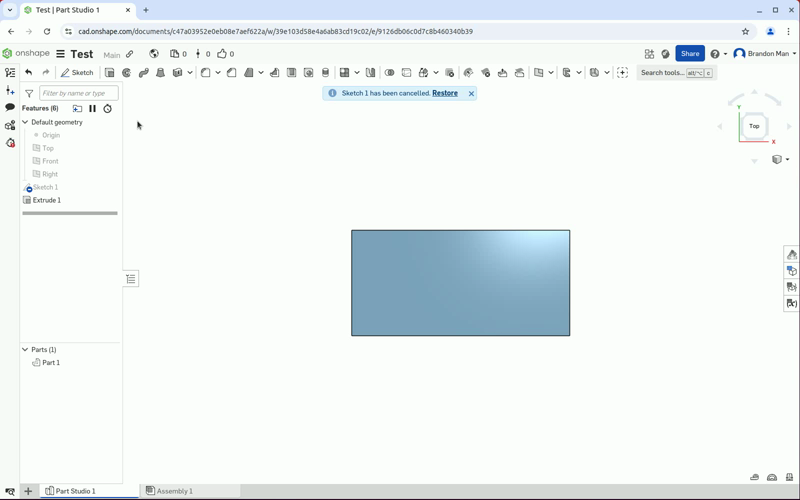
key(shift+h)
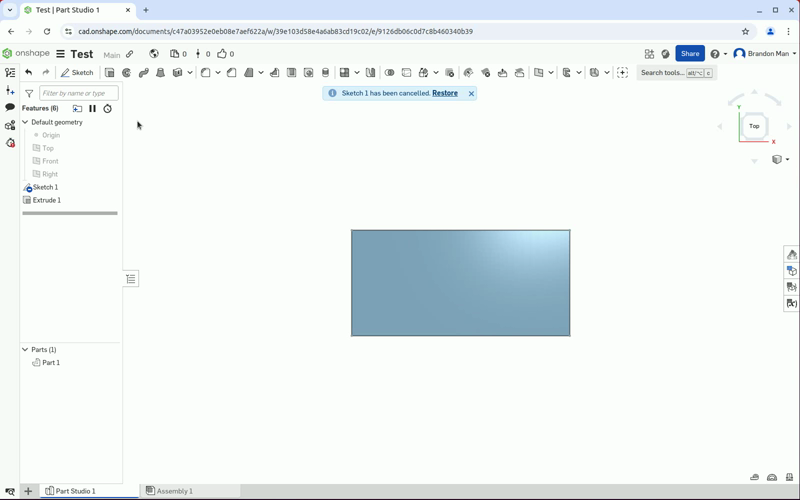
key(shift+h)
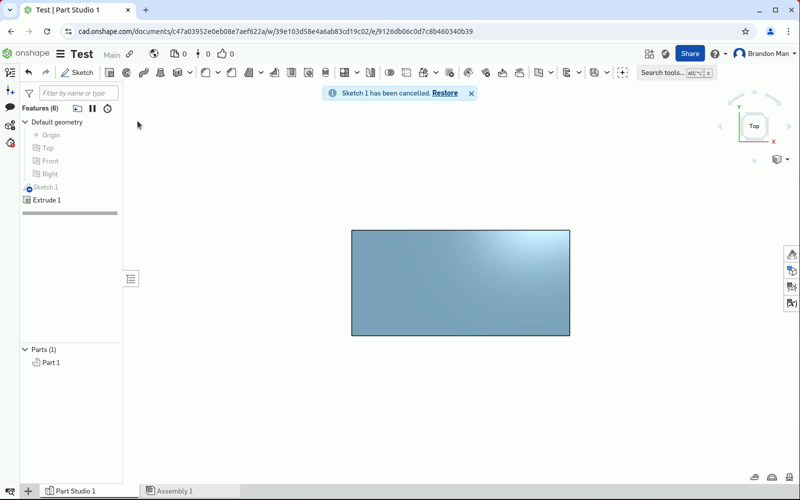
mouse_move(73, 189)
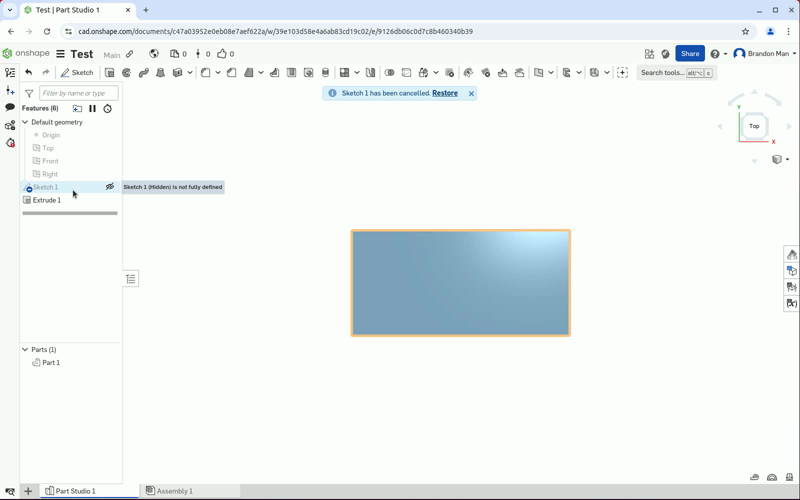
click(73, 189)
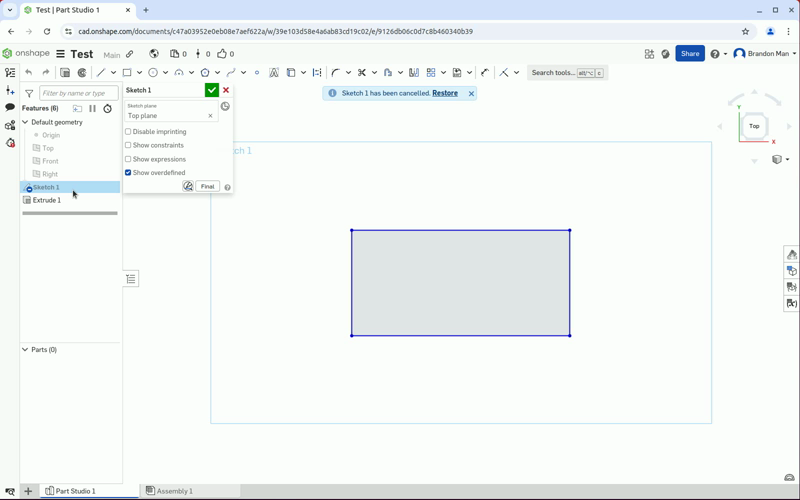
mouse_move(229, 92)
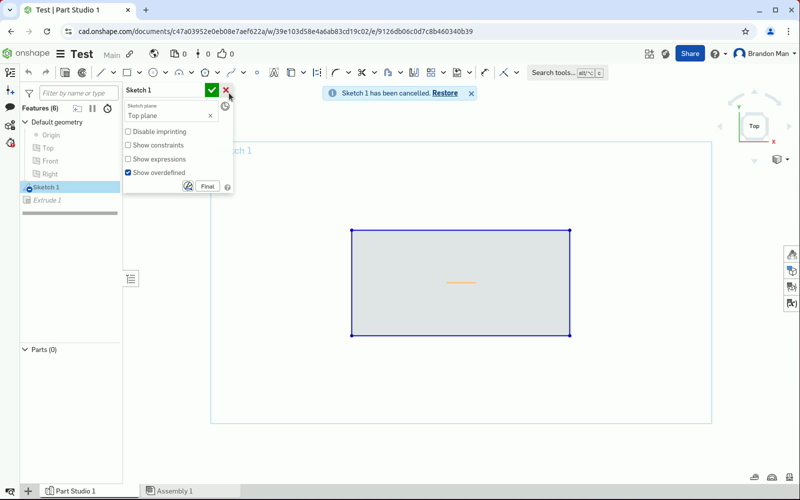
click(229, 92)
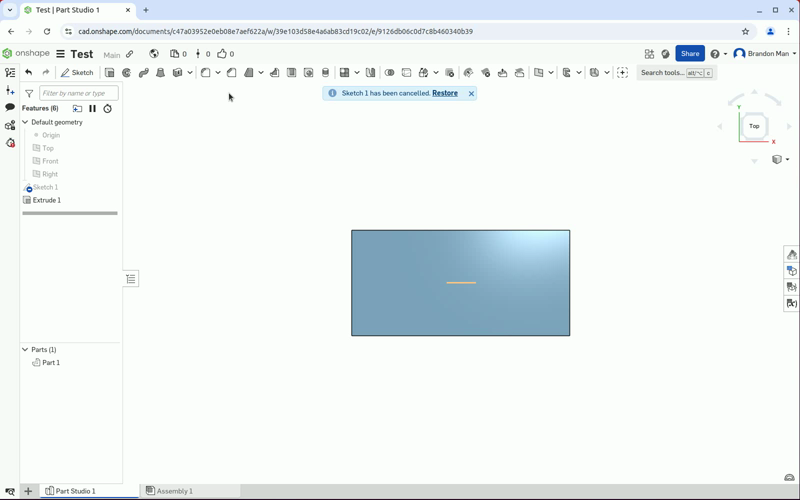
mouse_move(73, 352)
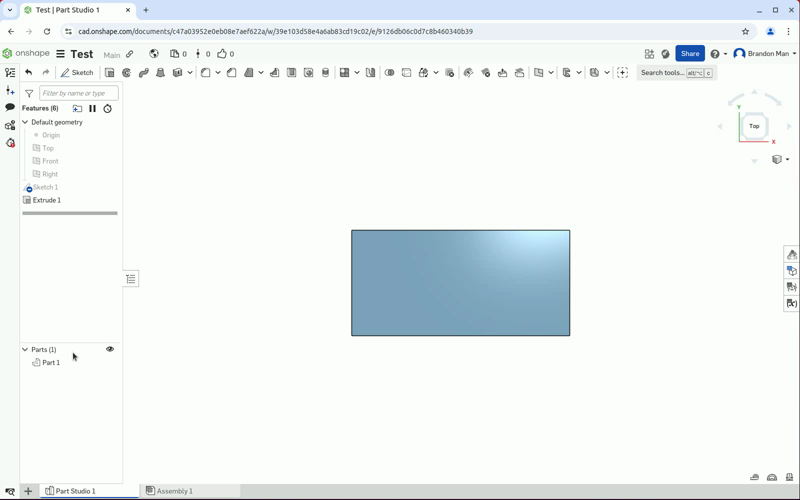
key(y)
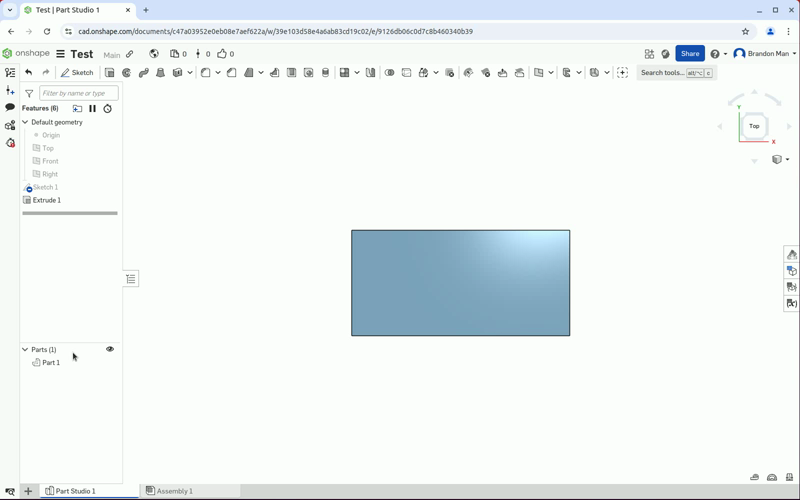
key(shift+p)
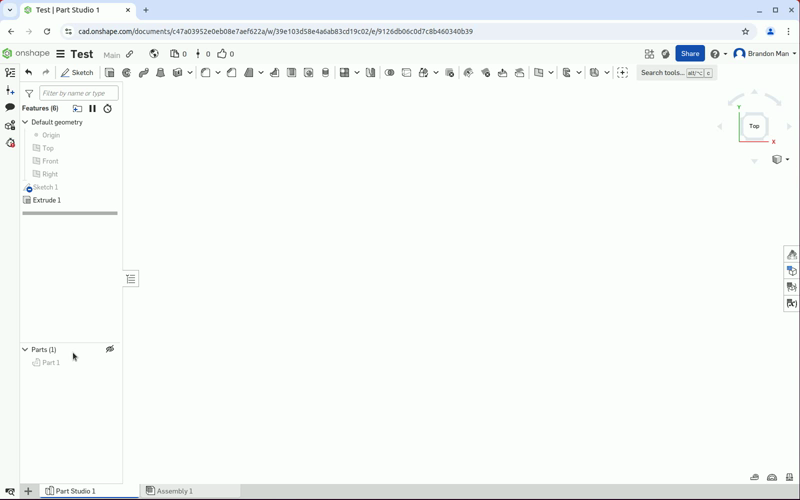
key(space)
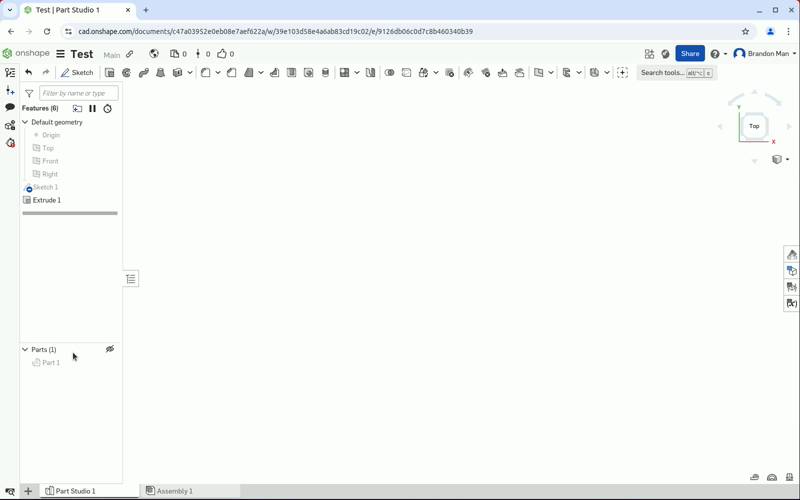
key_down(shift)
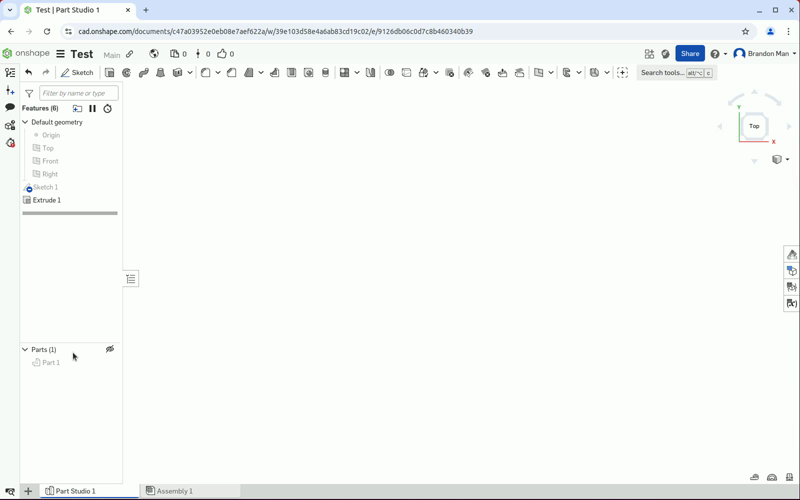
key(up)
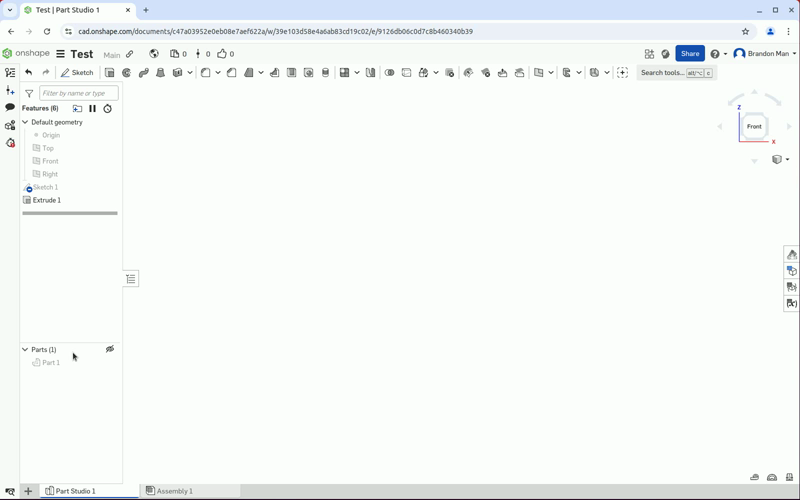
key_up(shift)
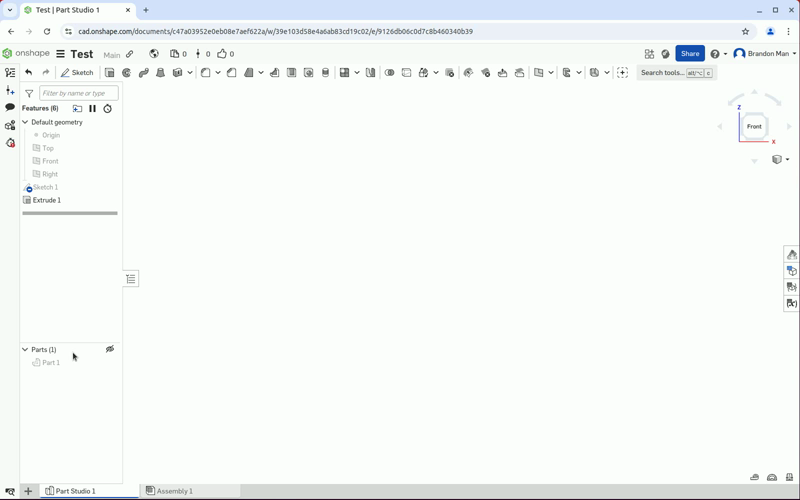
key(space)
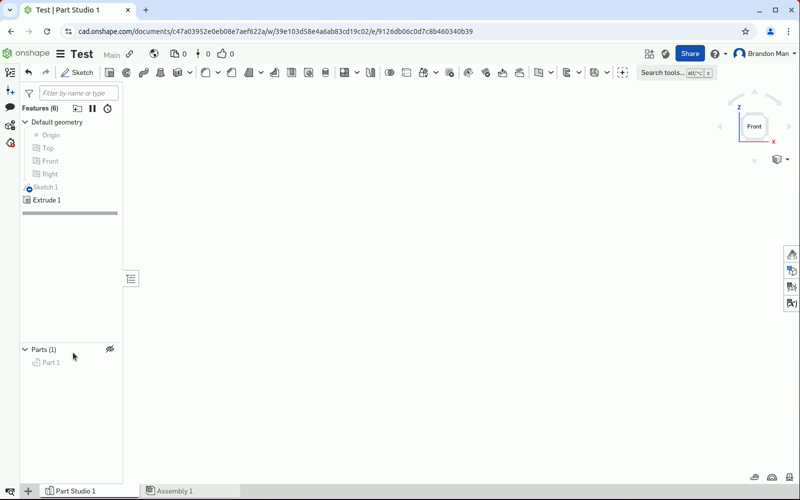
key_down(shift)
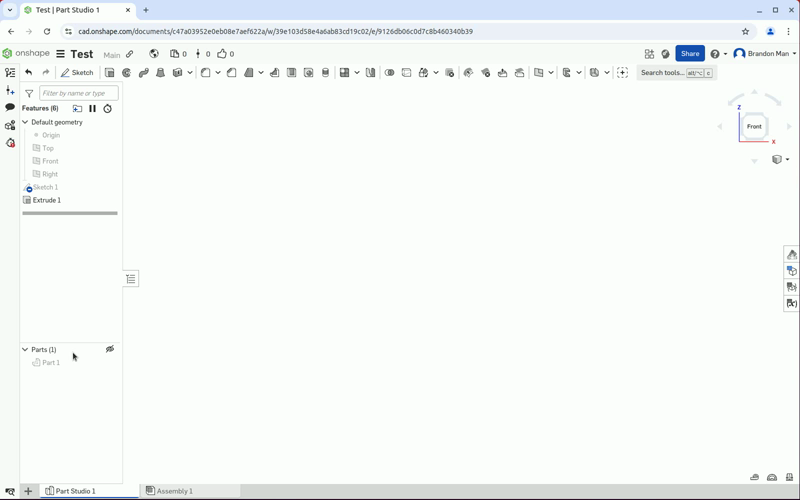
key(left)
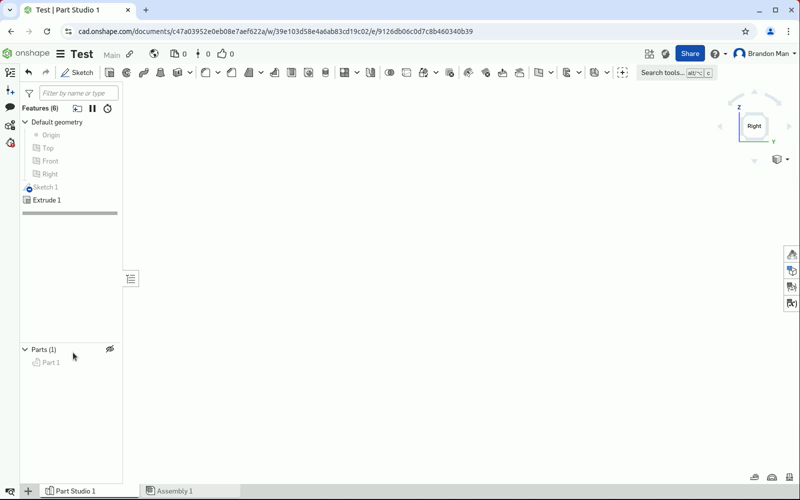
key_up(shift)
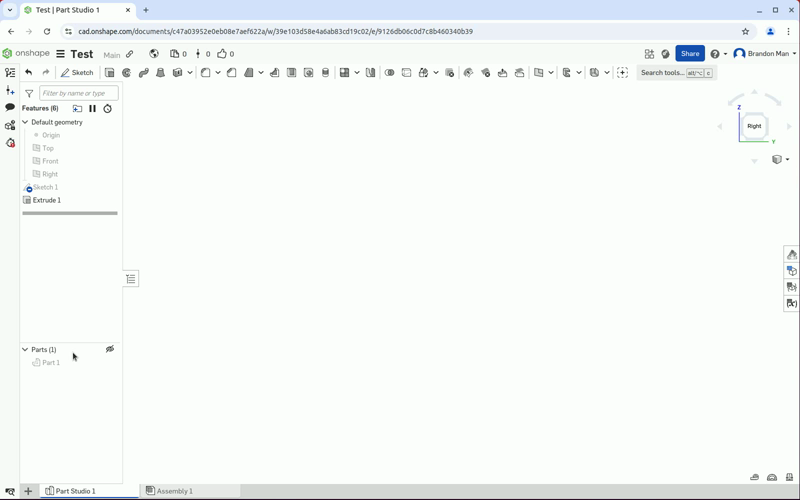
mouse_move(73, 352)
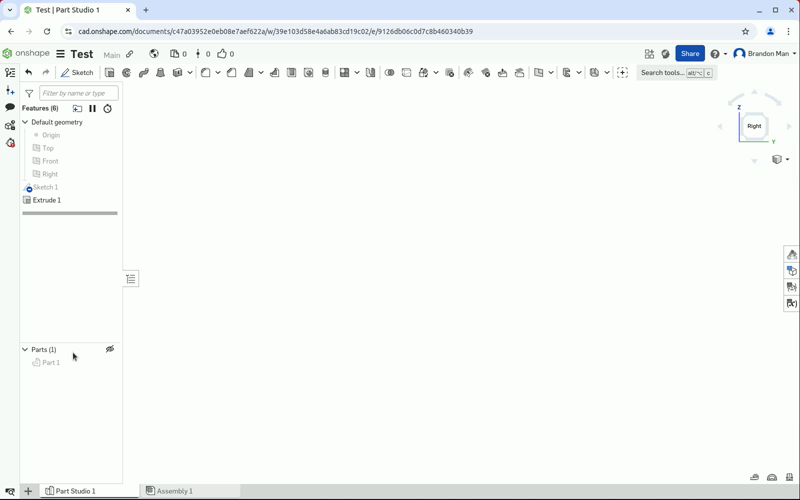
key(shift+y)
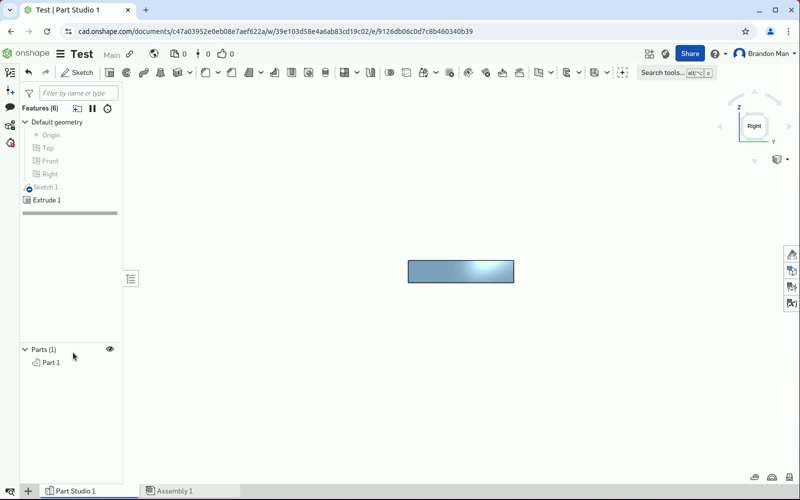
mouse_move(541, 75)
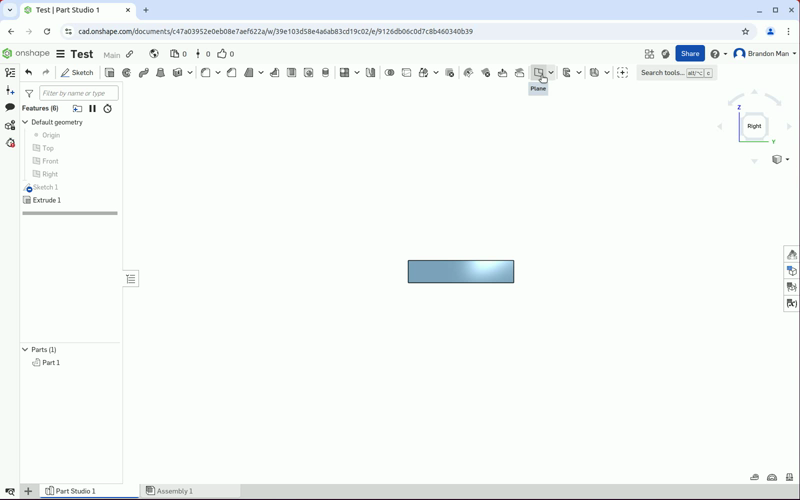
click(541, 75)
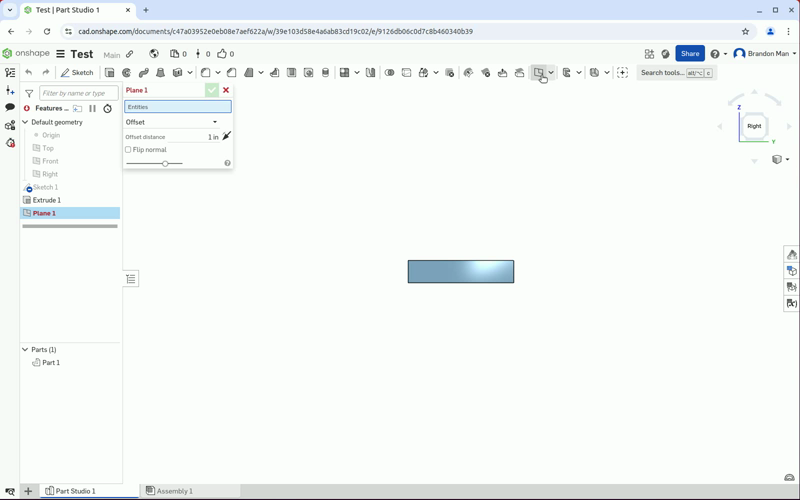
mouse_move(73, 176)
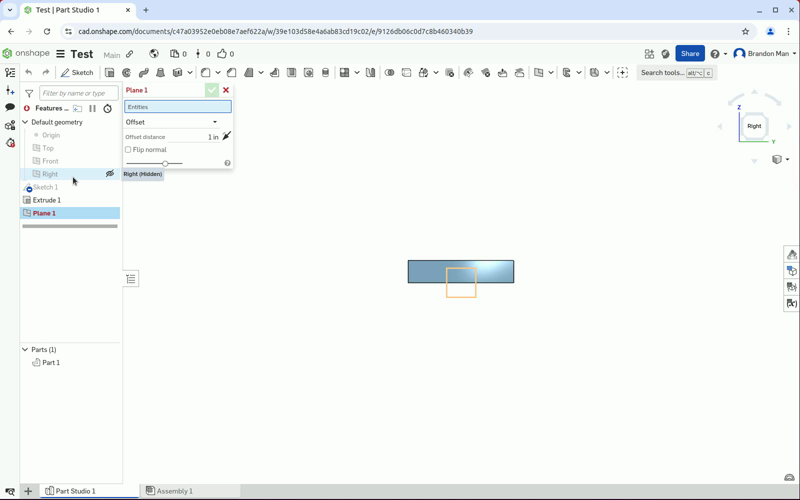
click(73, 176)
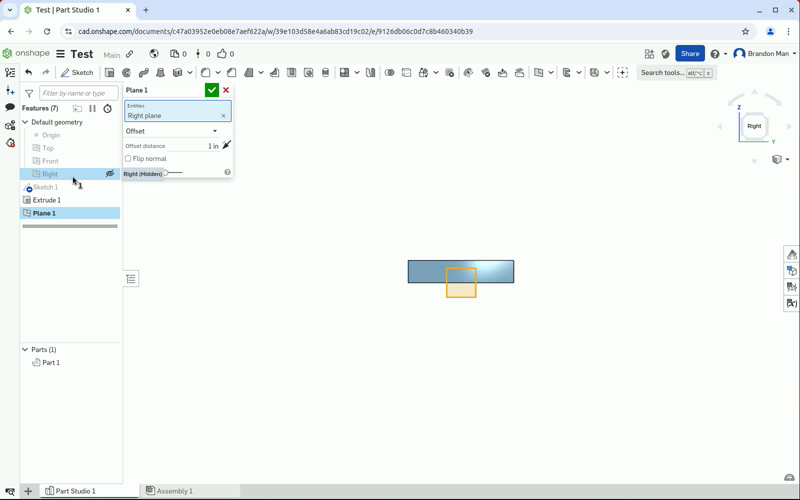
key(tab, 2)
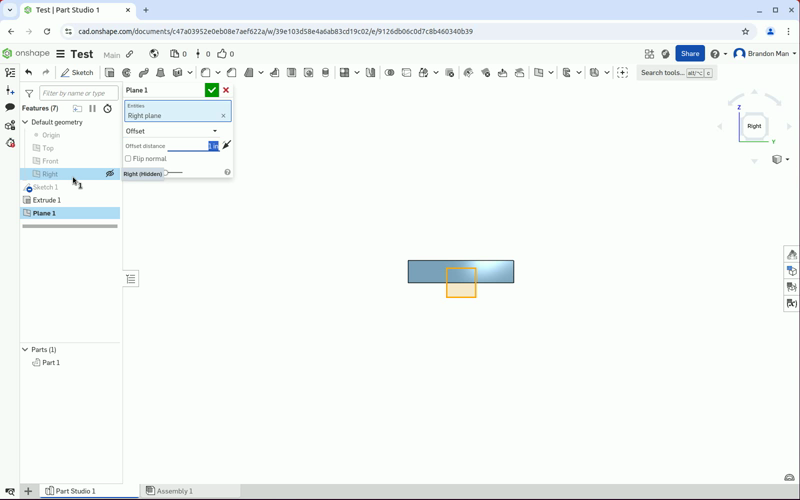
text(22.4)
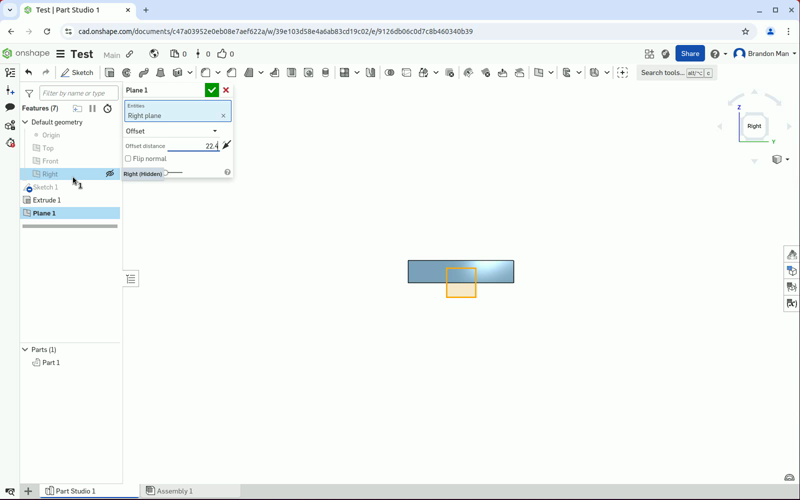
key(enter, 2)
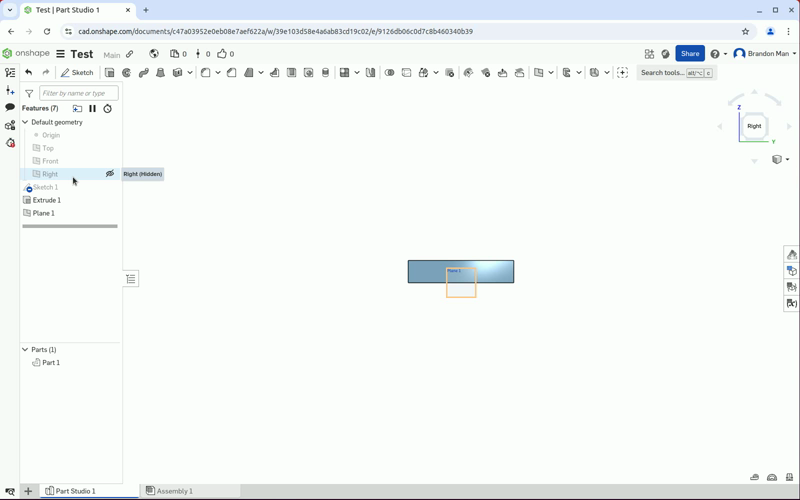
key(shift+s)
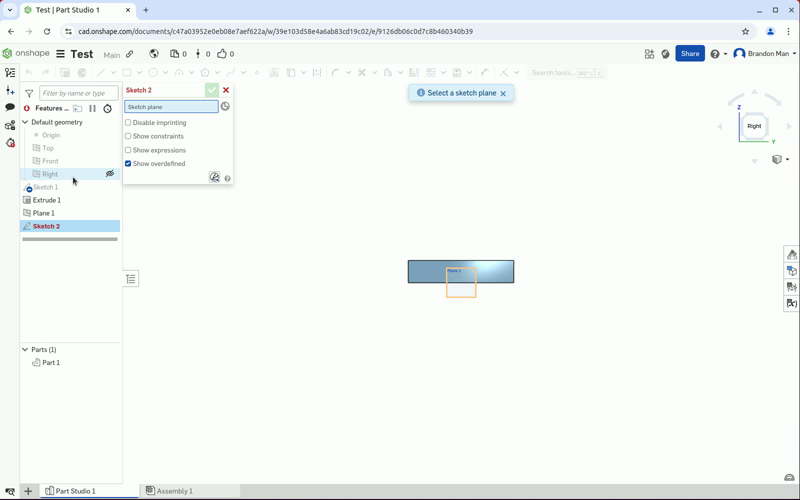
mouse_move(73, 215)
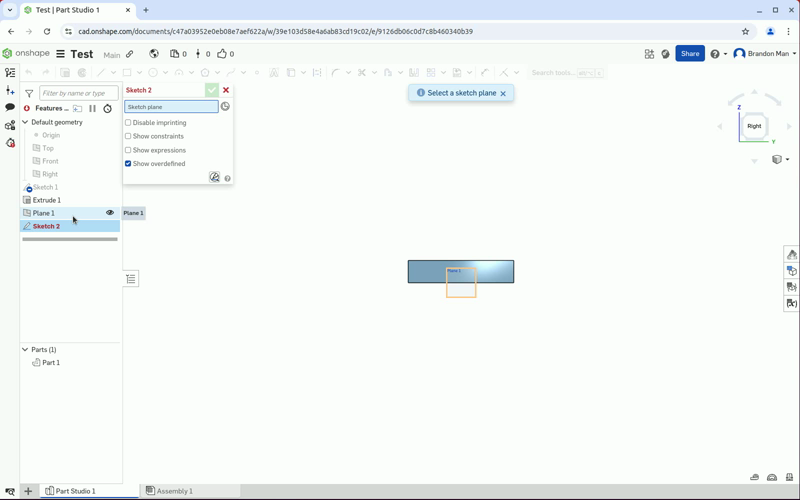
click(73, 215)
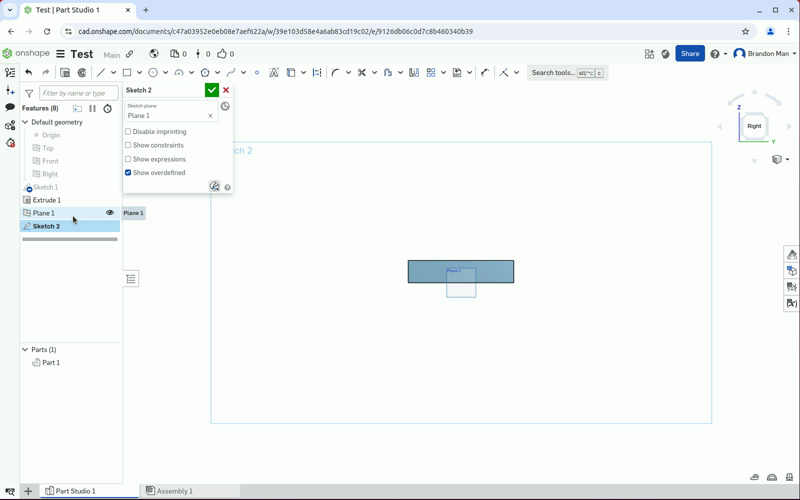
mouse_move(73, 352)
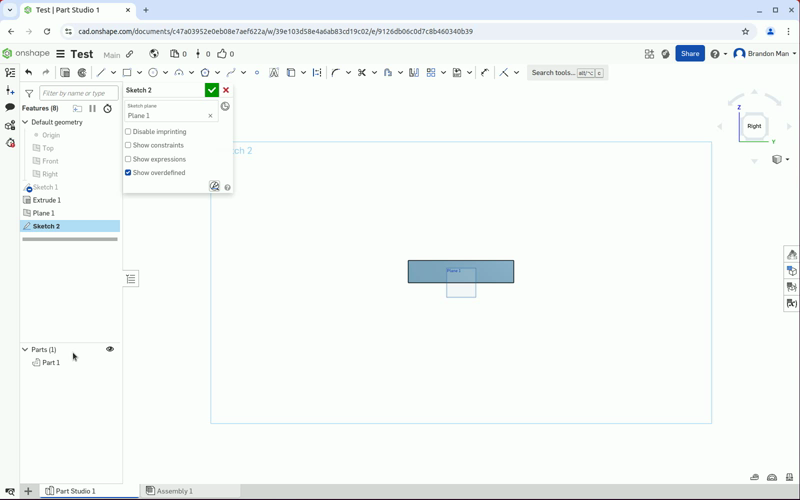
key(y)
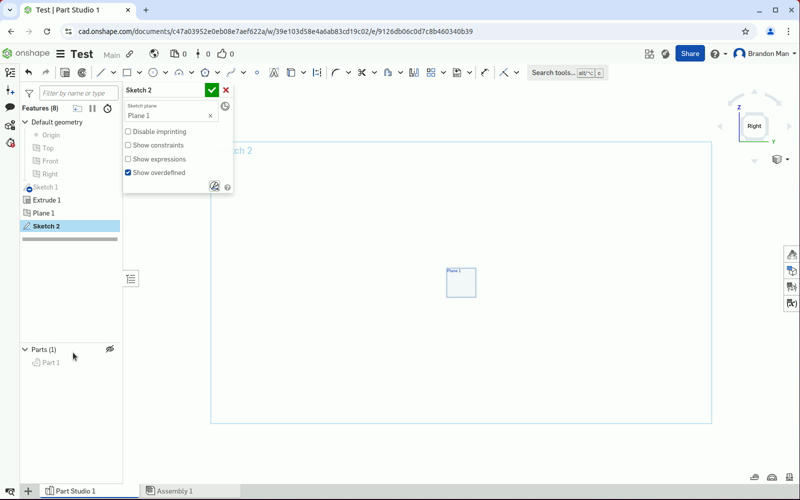
key(l)
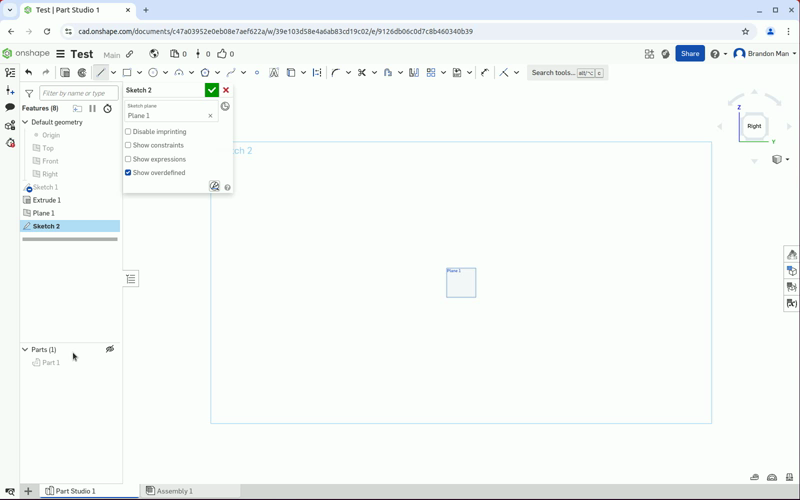
key_down(shift)
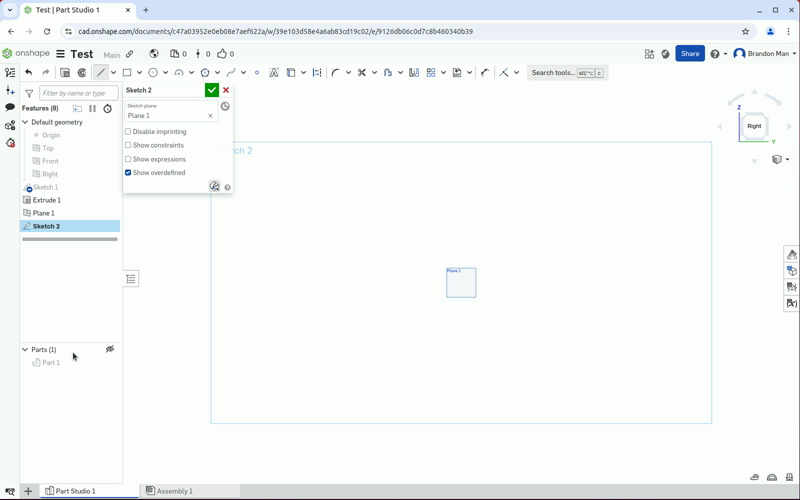
mouse_move(407, 282)
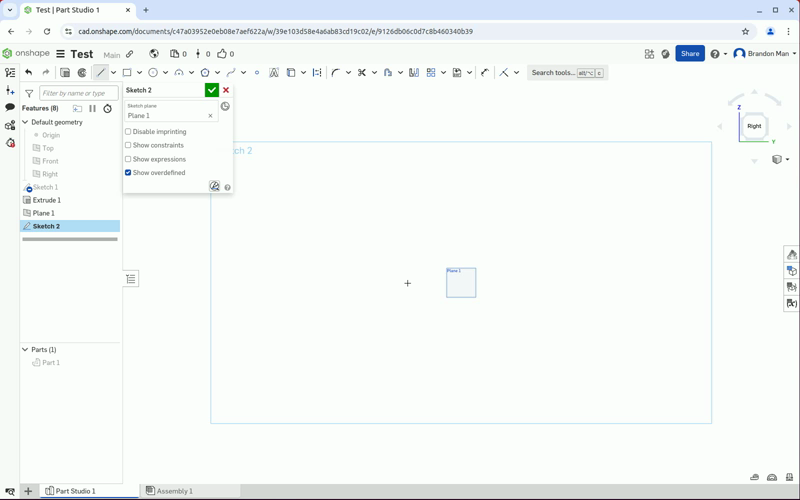
click(407, 282)
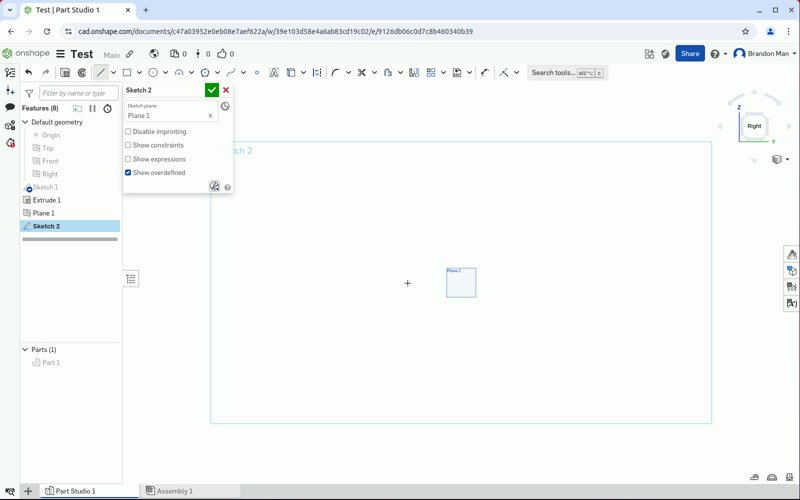
key_up(shift)
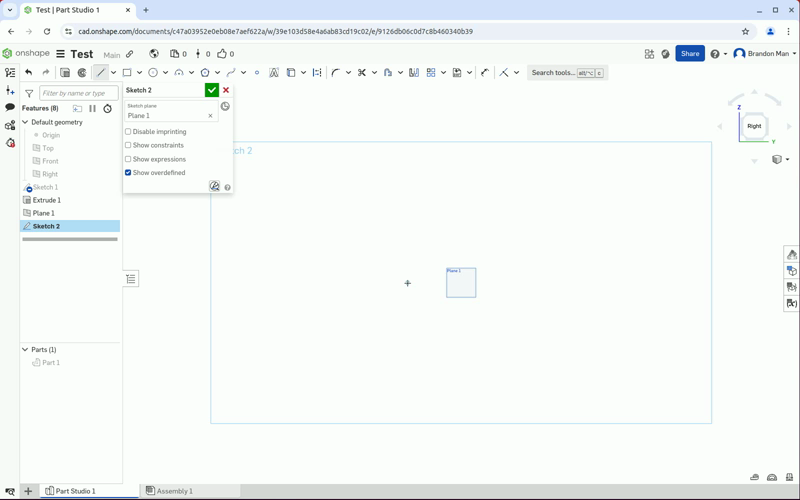
key_down(shift)
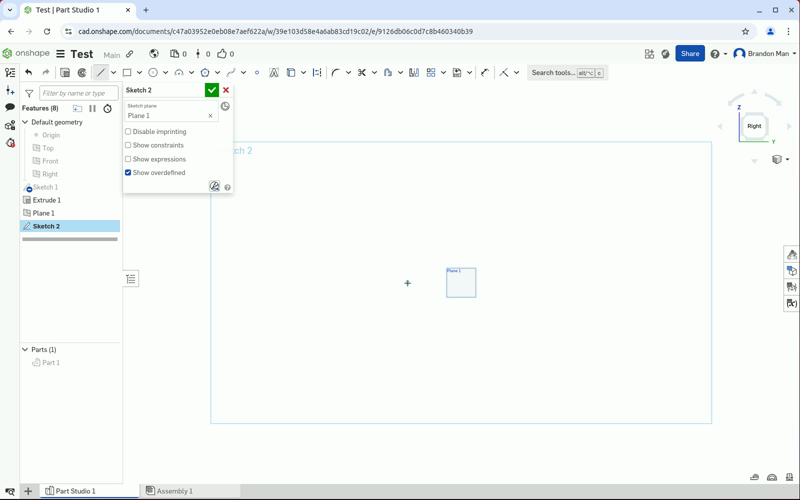
mouse_move(513, 282)
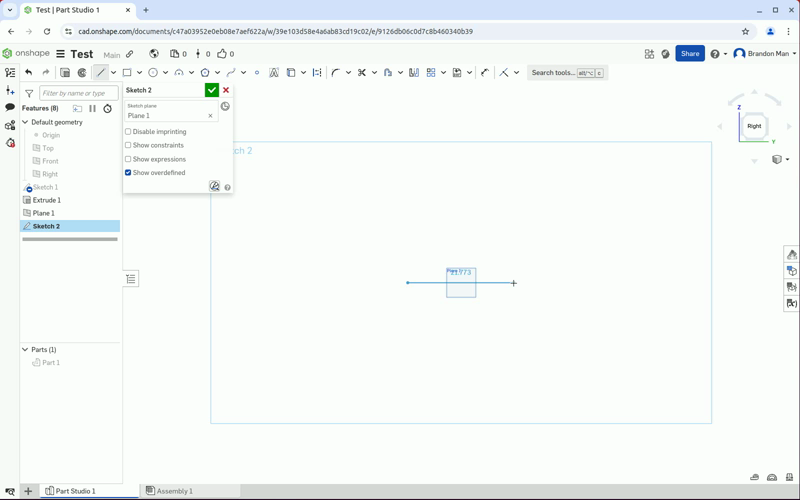
click(513, 282)
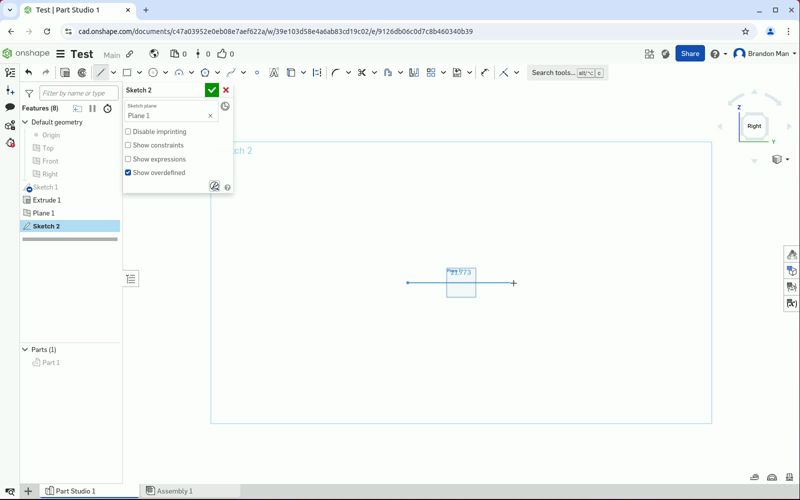
key_up(shift)
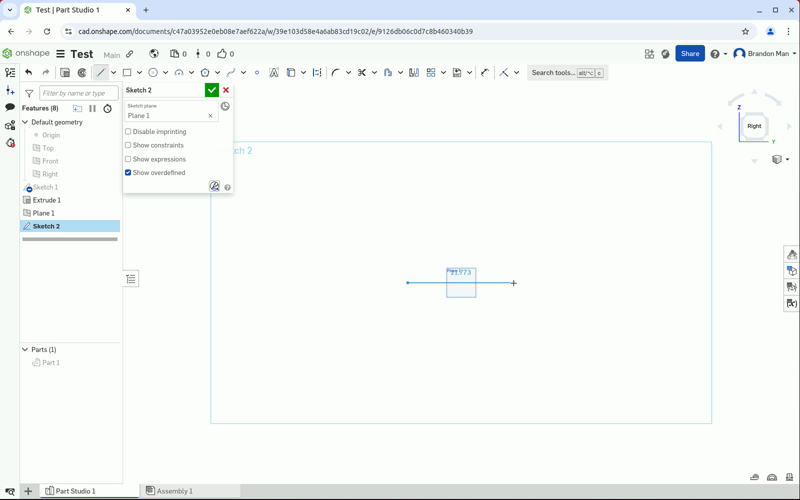
key_down(shift)
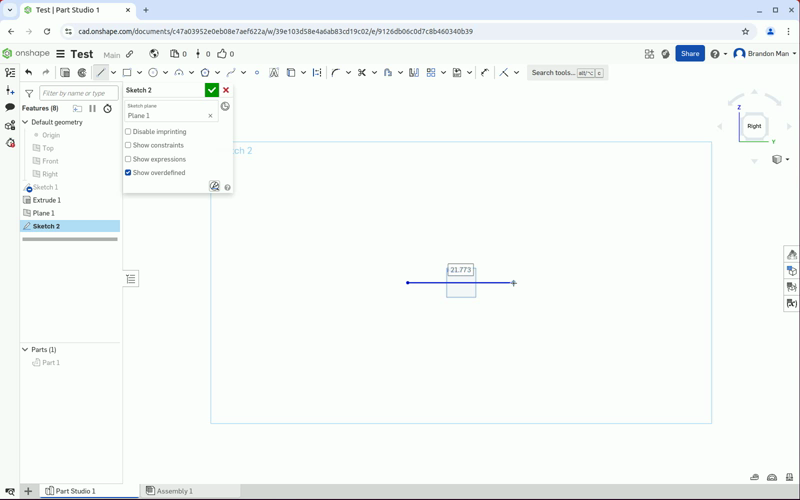
mouse_move(543, 282)
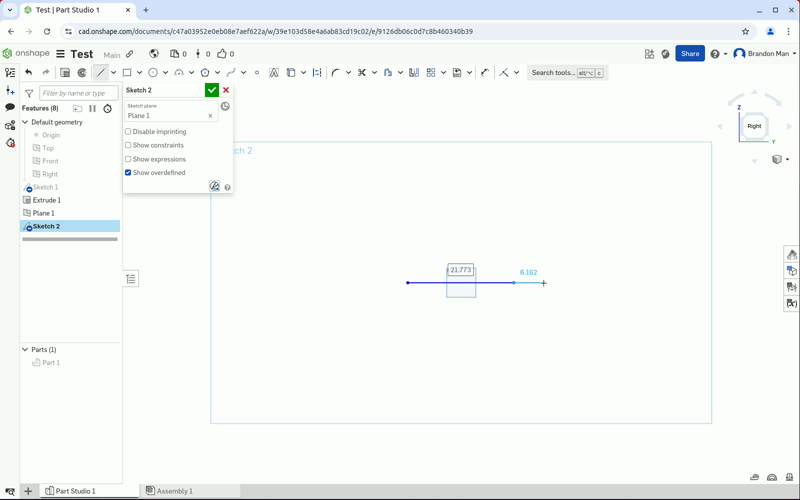
mouse_move(513, 260)
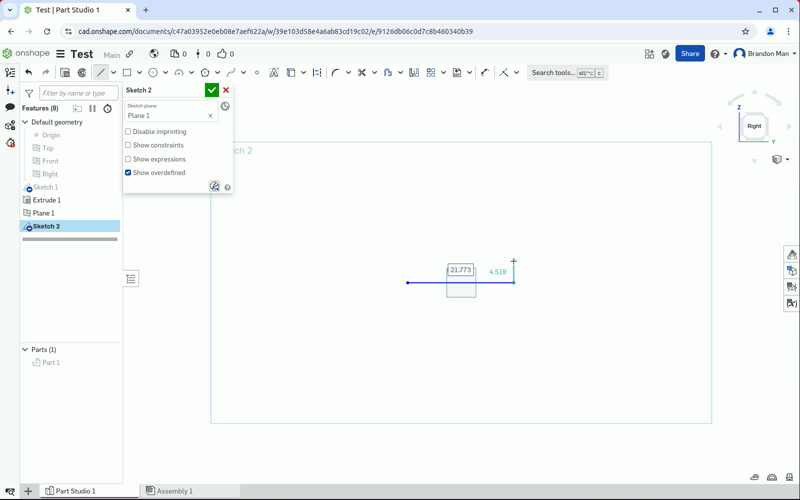
click(513, 260)
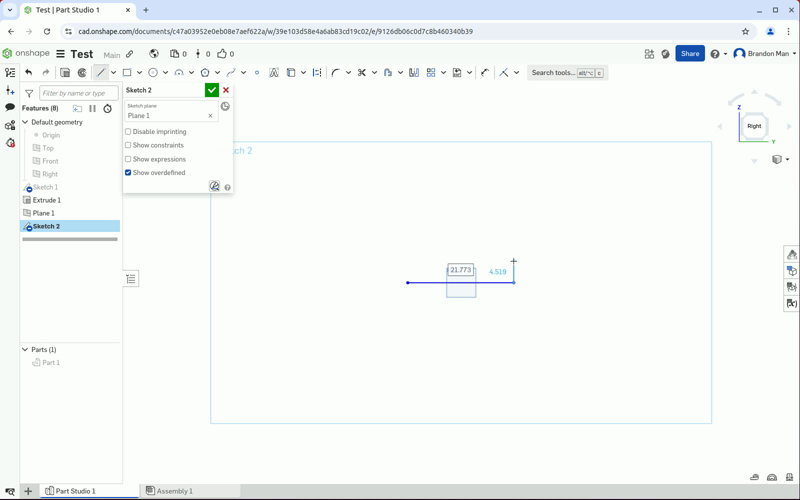
key_up(shift)
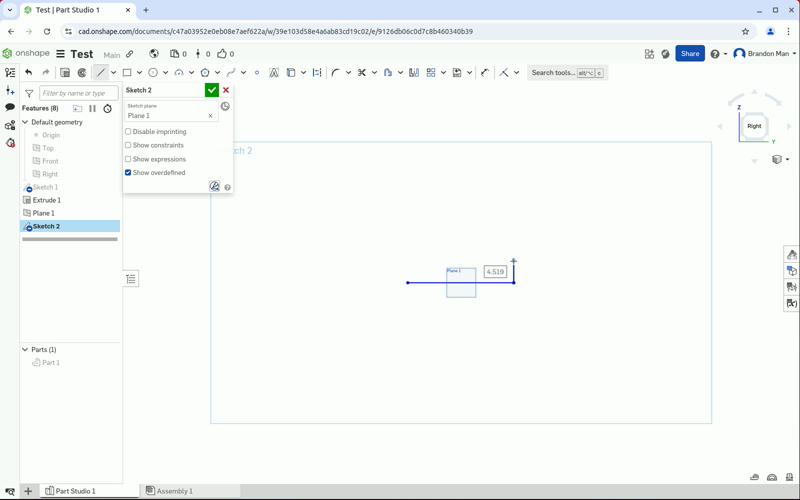
key_down(shift)
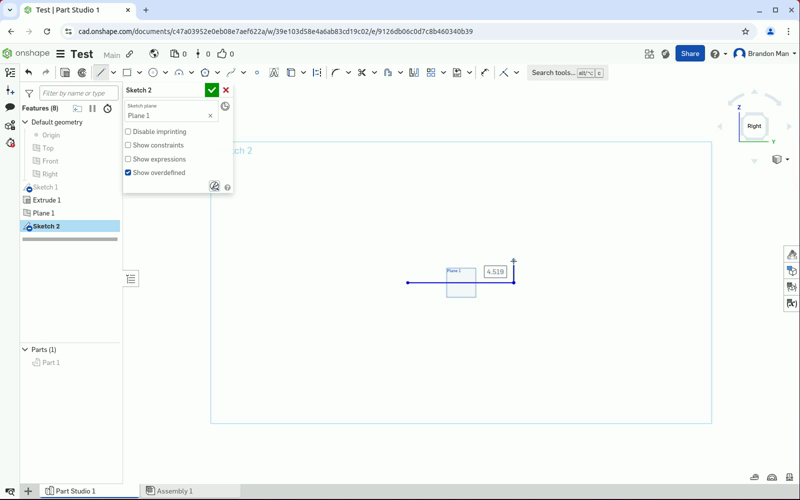
mouse_move(407, 260)
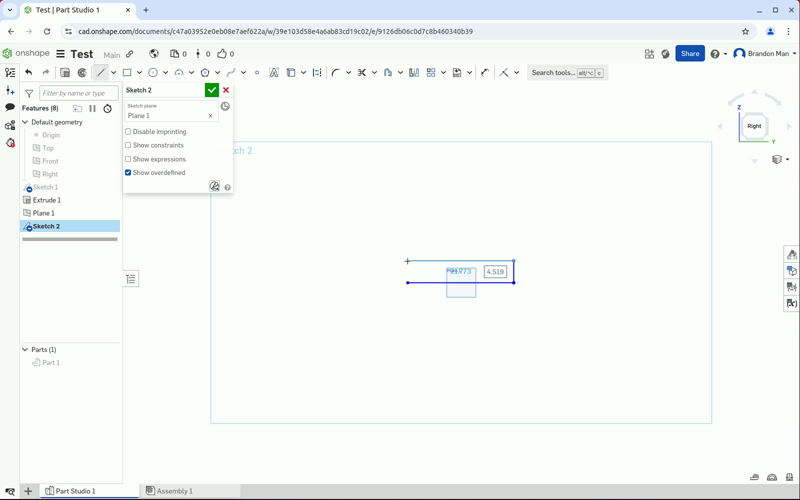
click(407, 260)
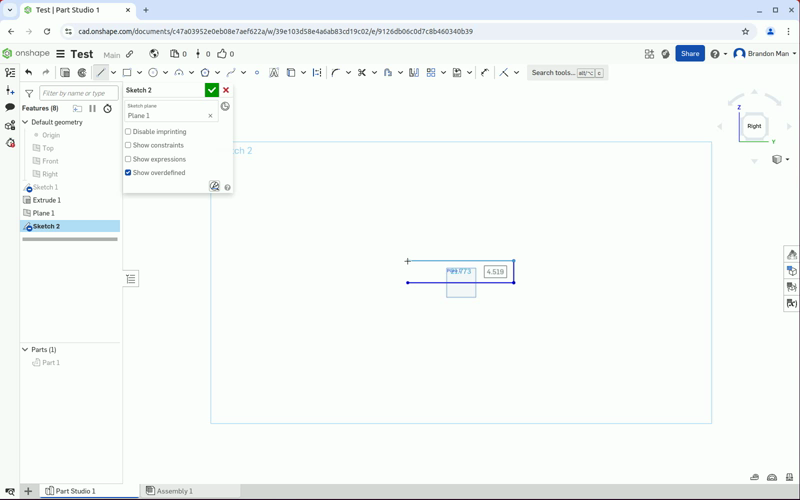
key_up(shift)
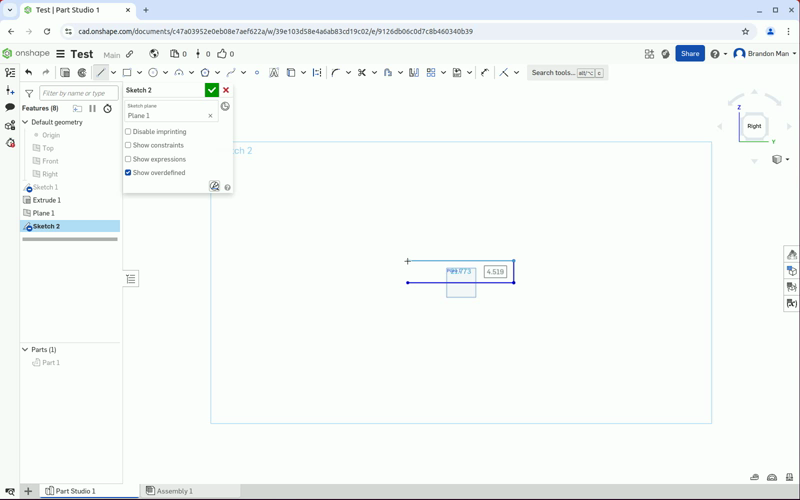
mouse_move(437, 260)
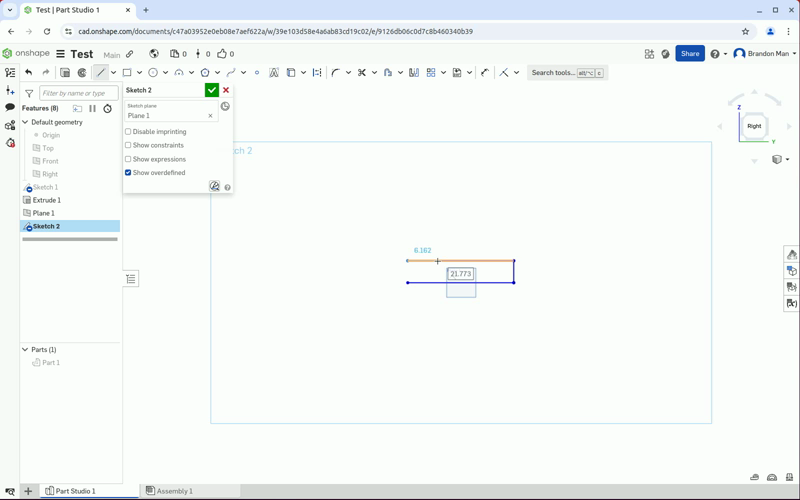
key_down(shift)
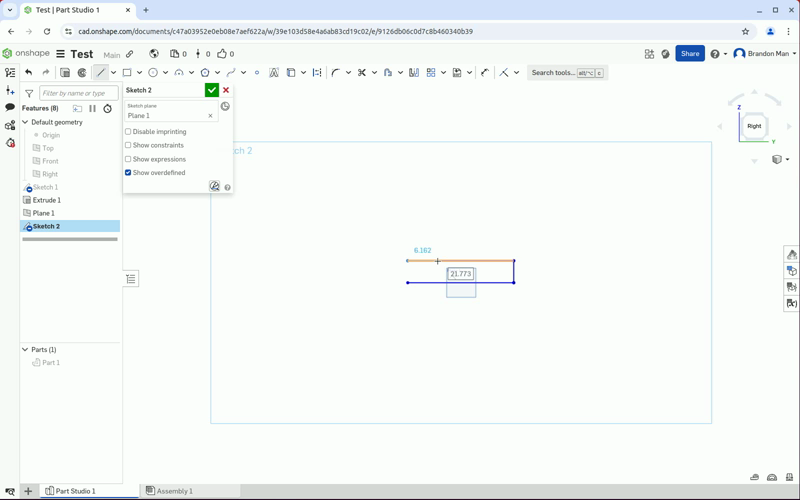
mouse_move(407, 282)
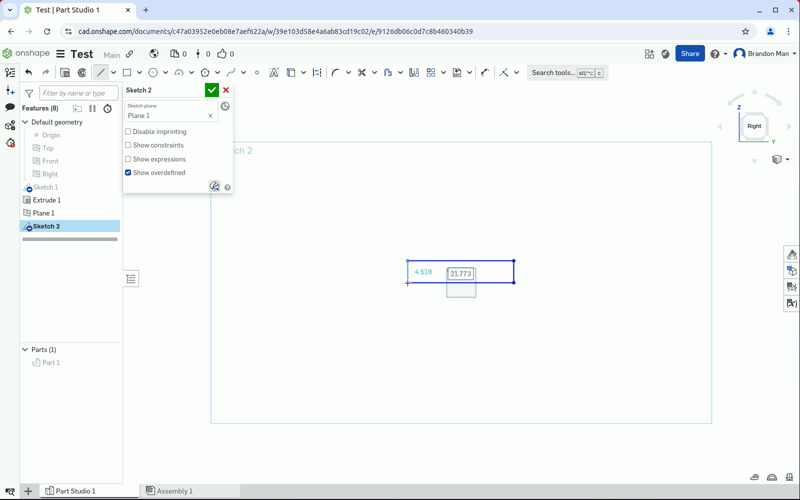
key_up(shift)
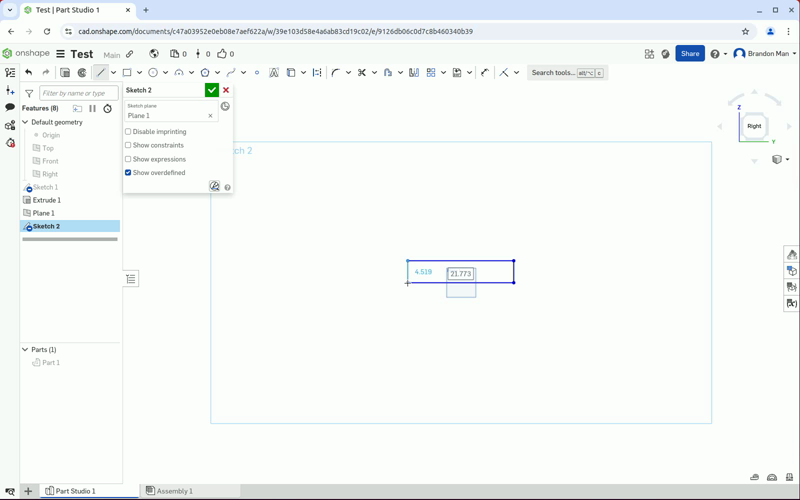
click(407, 282)
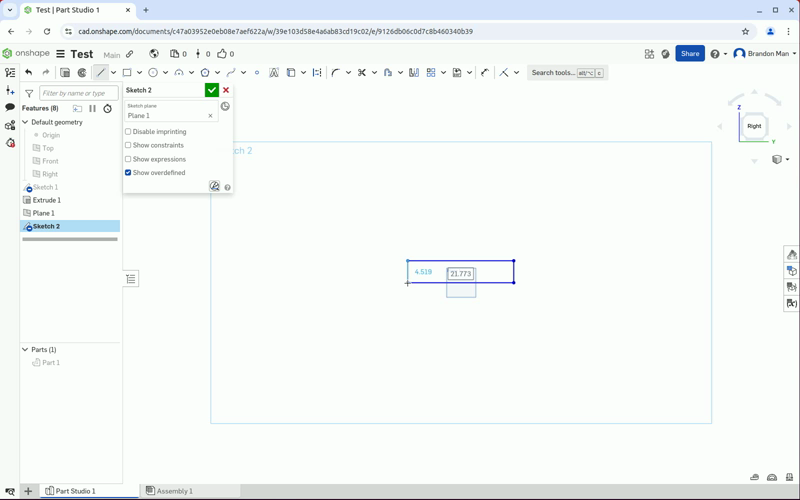
key(esc)
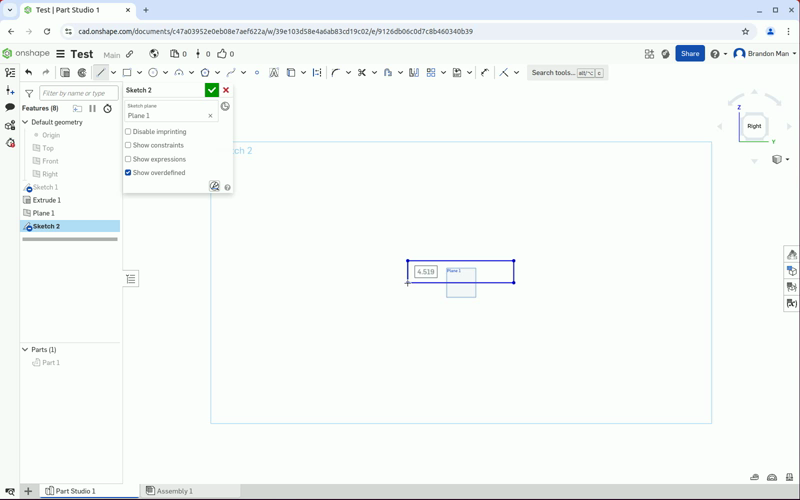
mouse_move(464, 279)
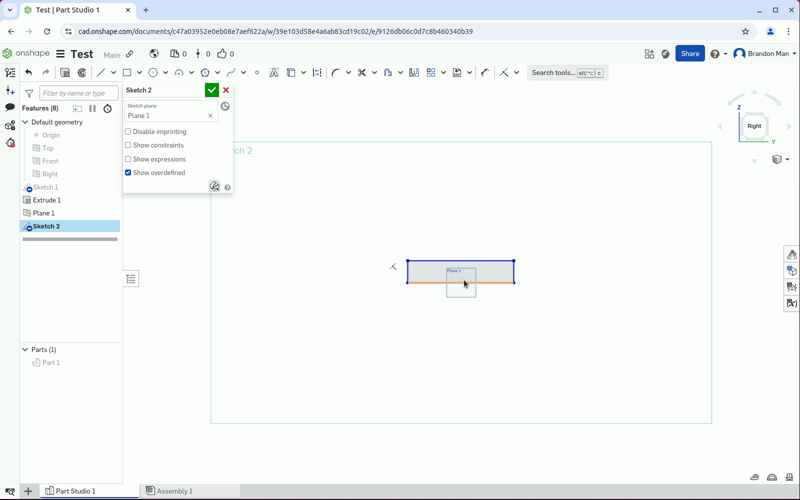
click(464, 279)
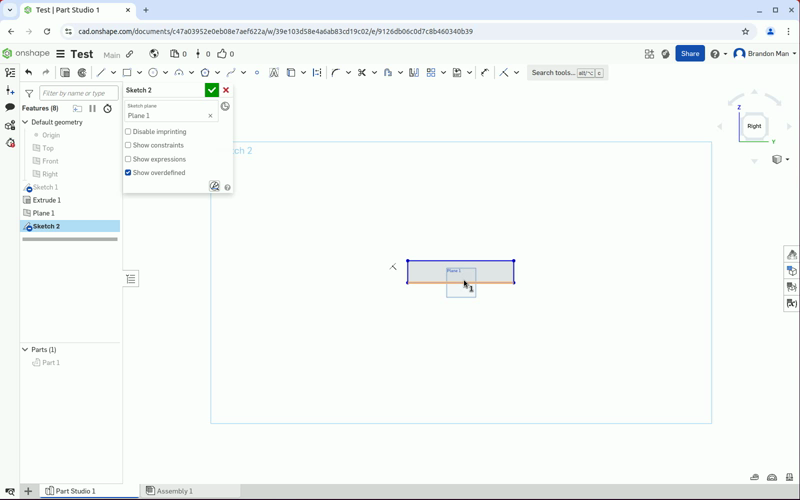
mouse_move(73, 352)
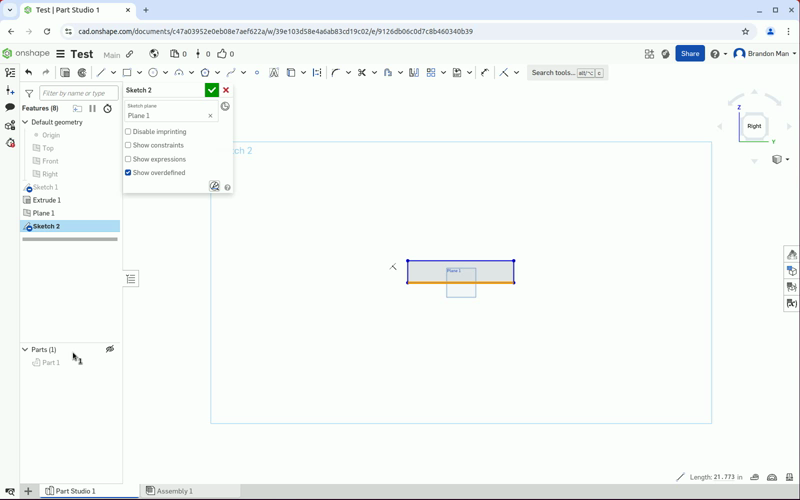
key(shift+y)
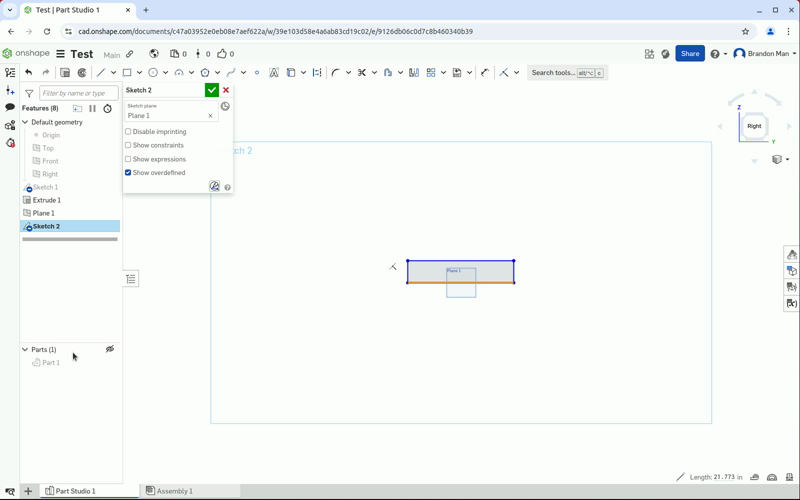
key(shift+e)
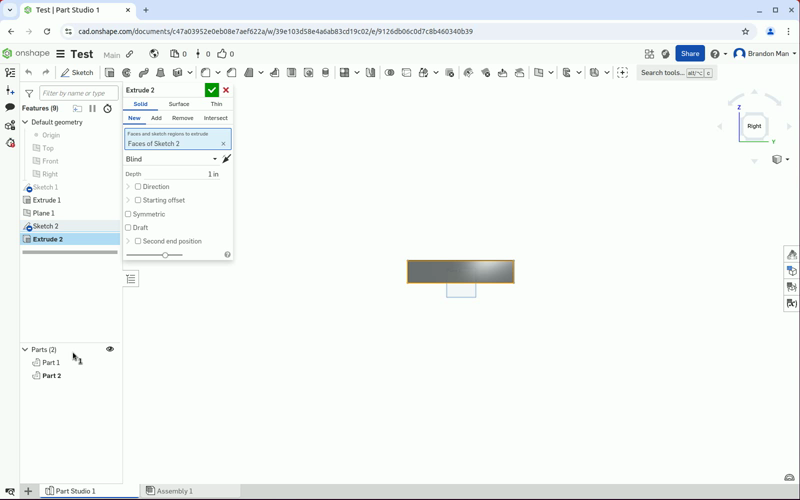
mouse_move(143, 106)
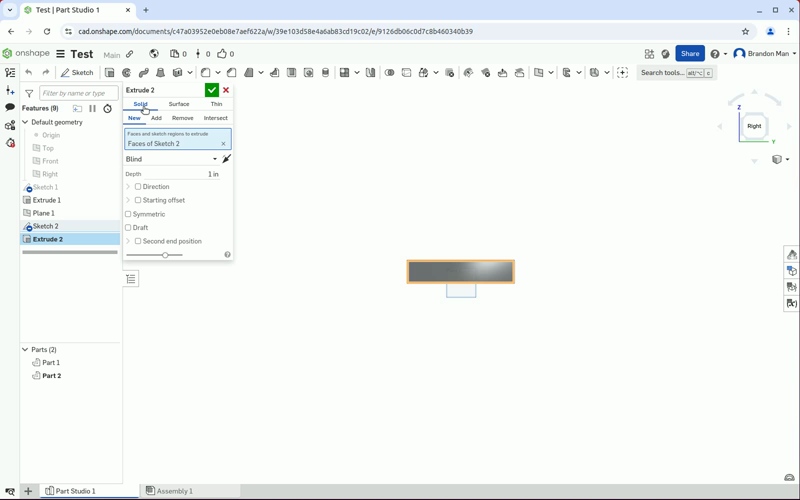
click(143, 106)
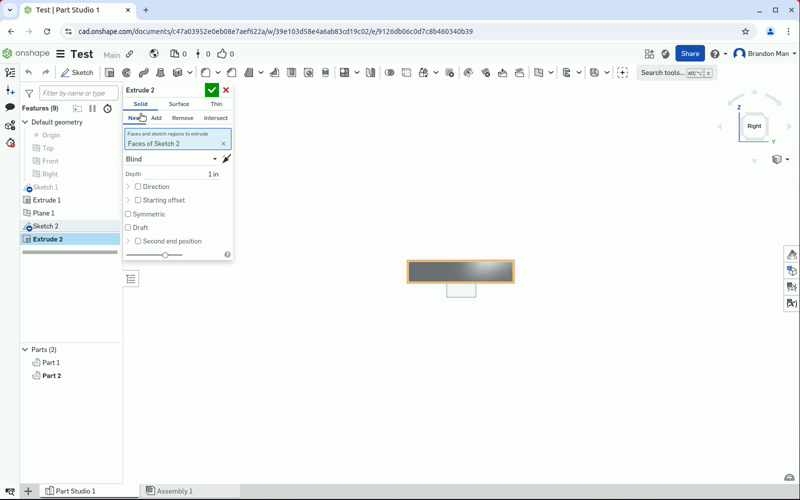
mouse_move(137, 120)
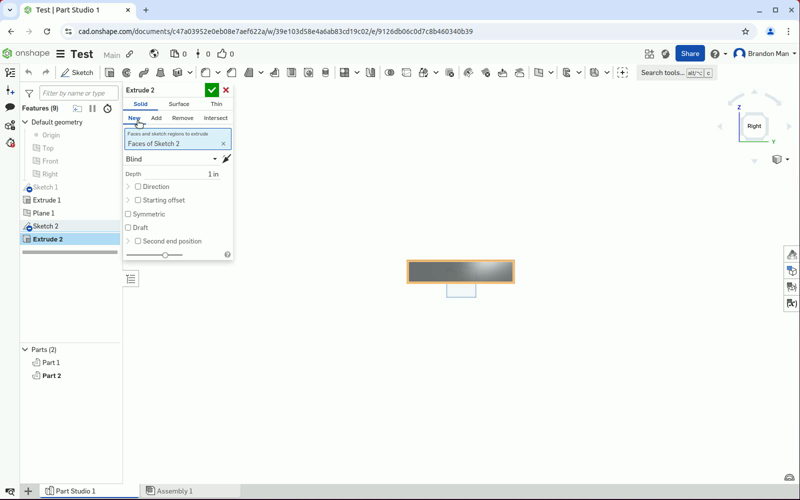
click(137, 120)
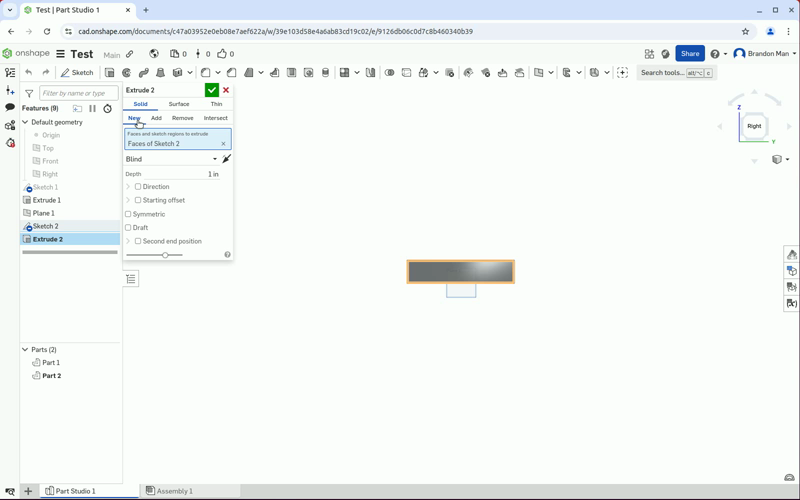
key(tab, 4)
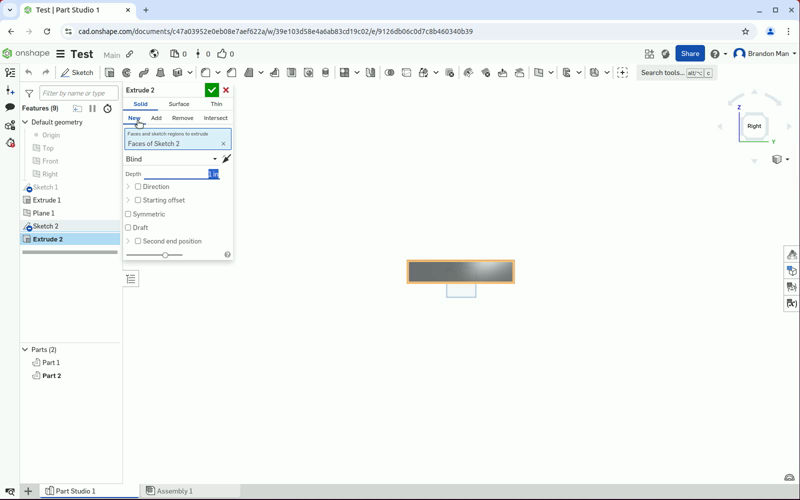
text(0.722)
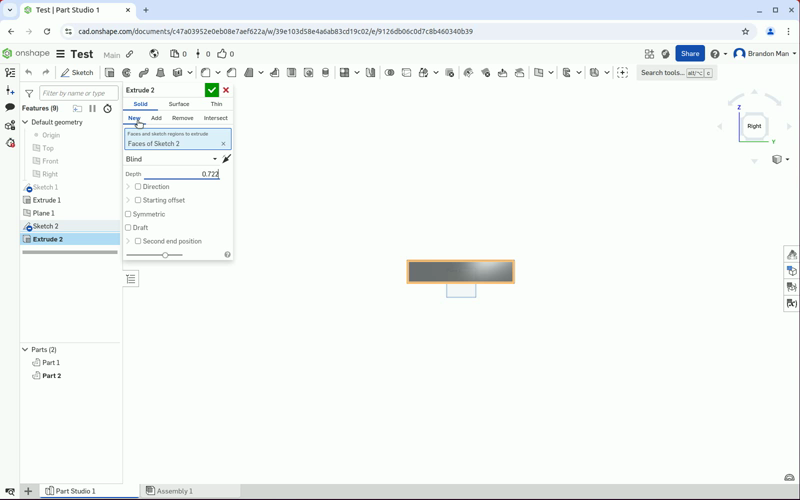
key(enter)
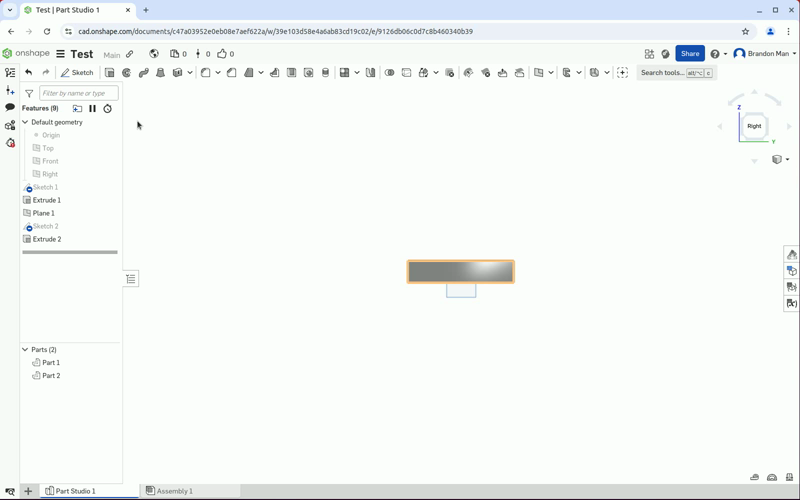
key(shift+h)
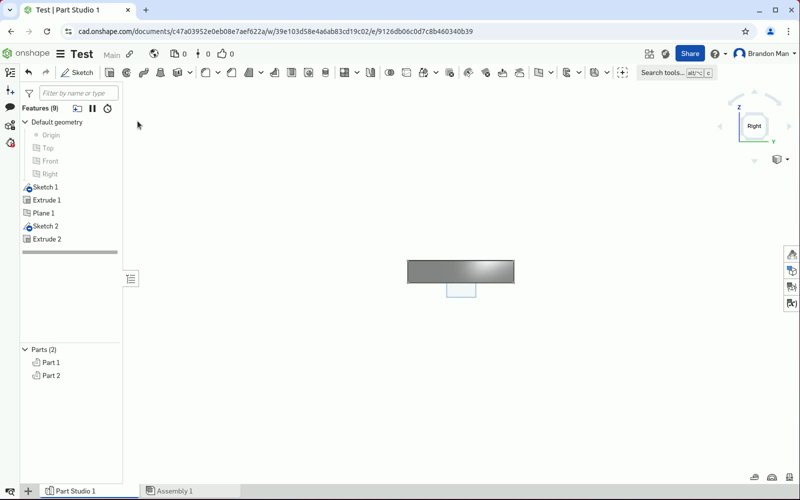
key(shift+h)
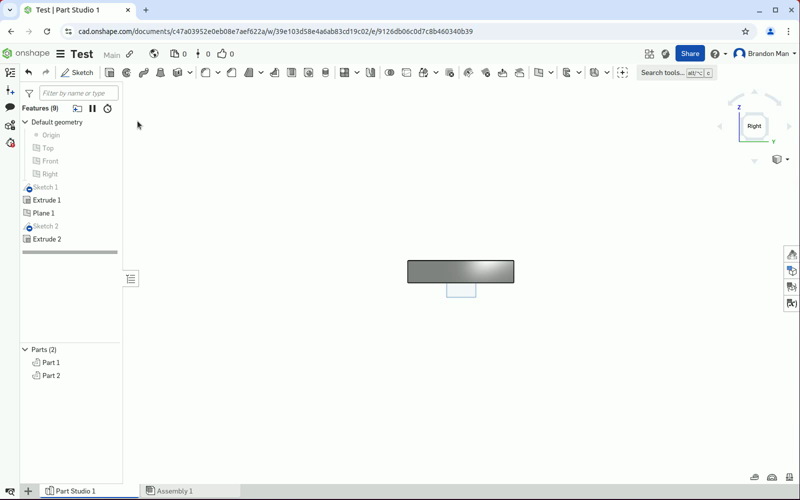
mouse_move(73, 189)
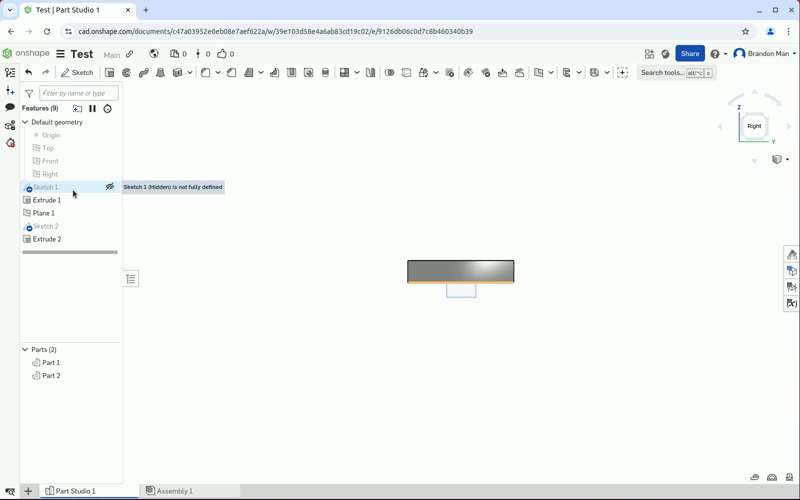
click(73, 189)
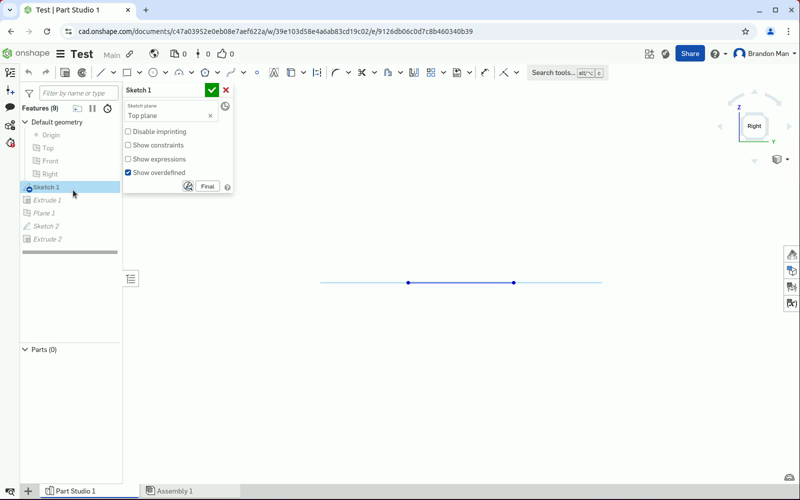
mouse_move(229, 92)
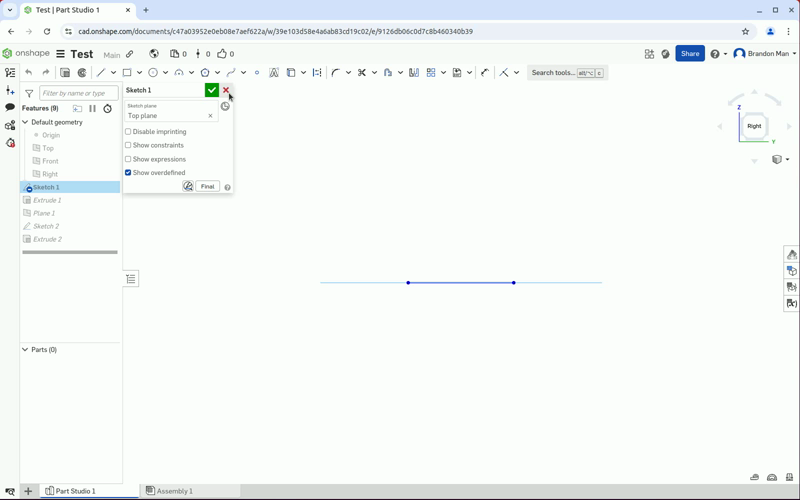
click(229, 92)
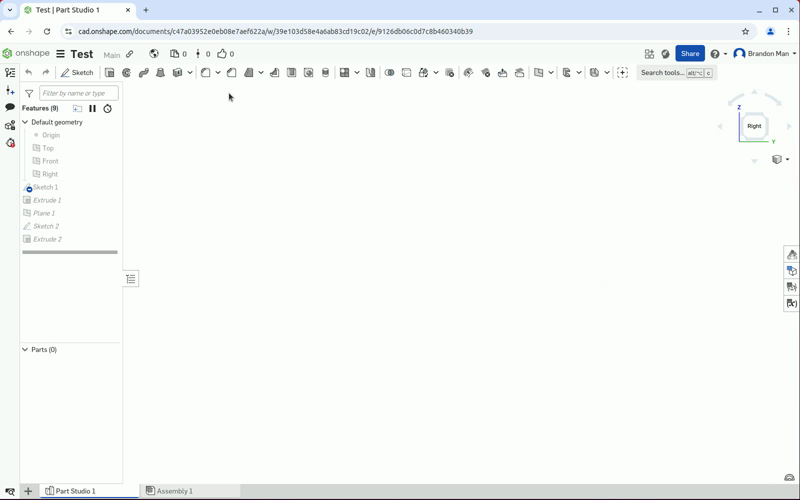
key(shift+s)
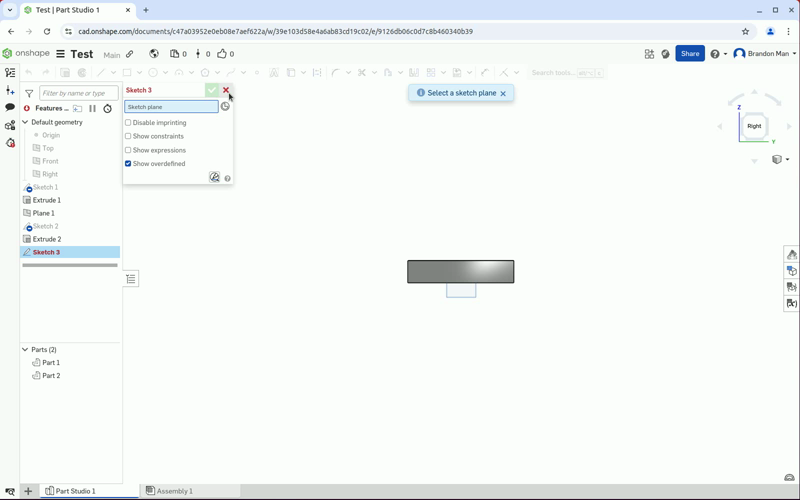
mouse_move(73, 215)
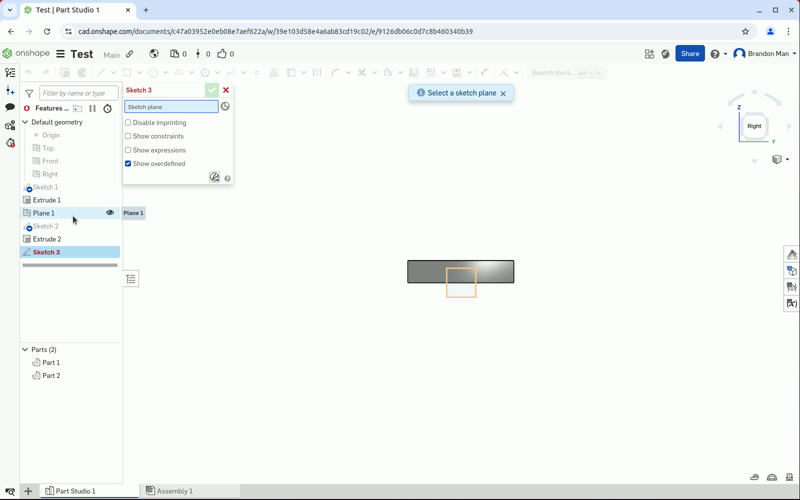
click(73, 215)
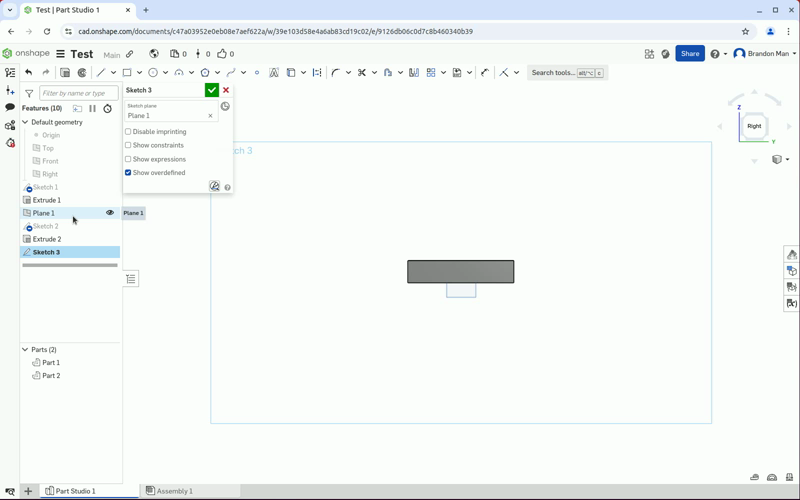
mouse_move(73, 352)
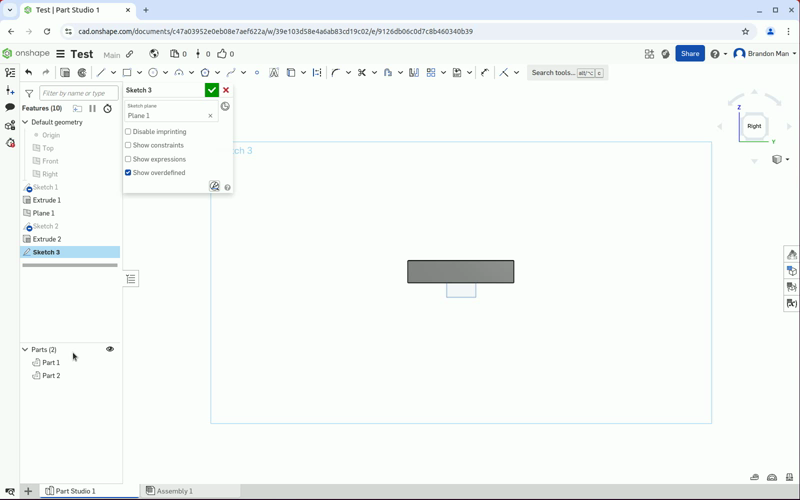
key(y)
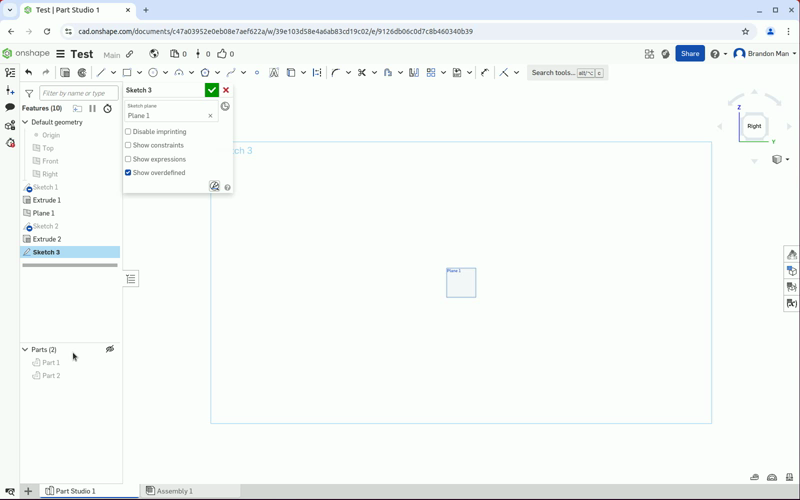
key(l)
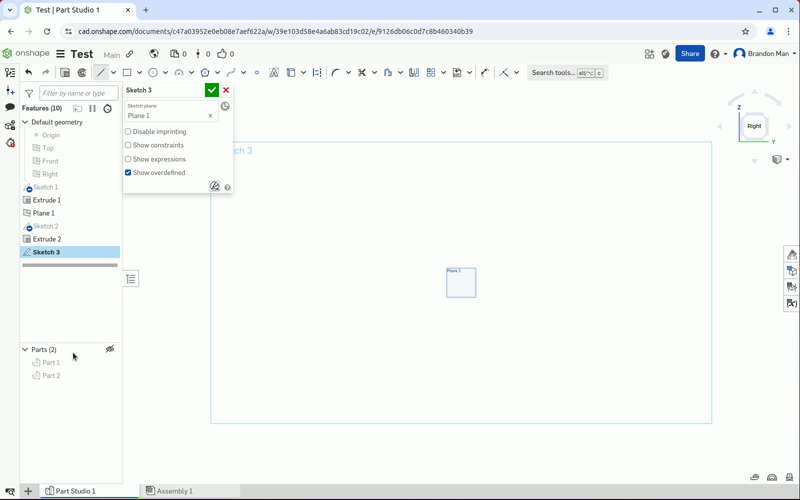
key_down(shift)
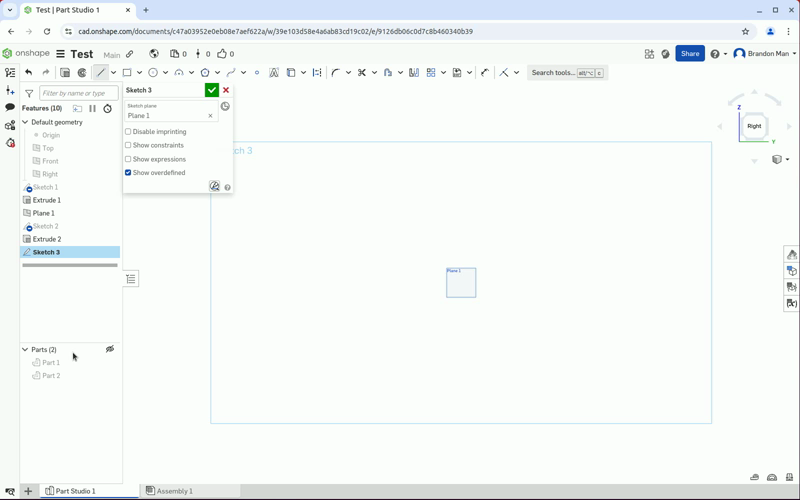
mouse_move(407, 260)
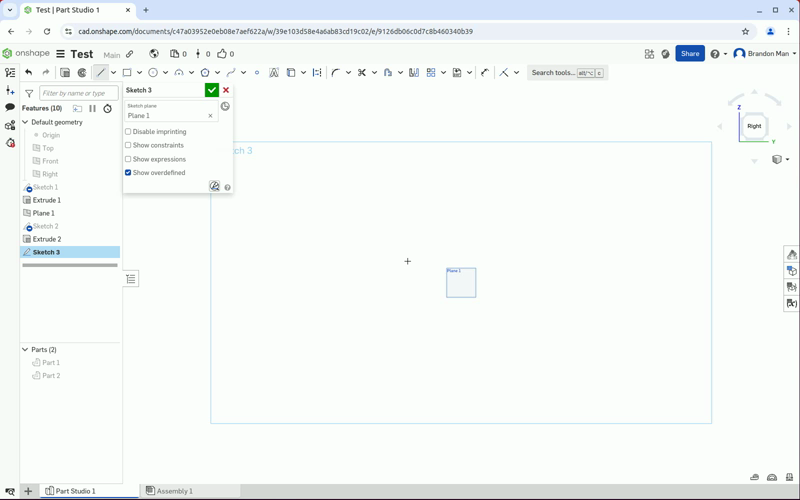
click(407, 260)
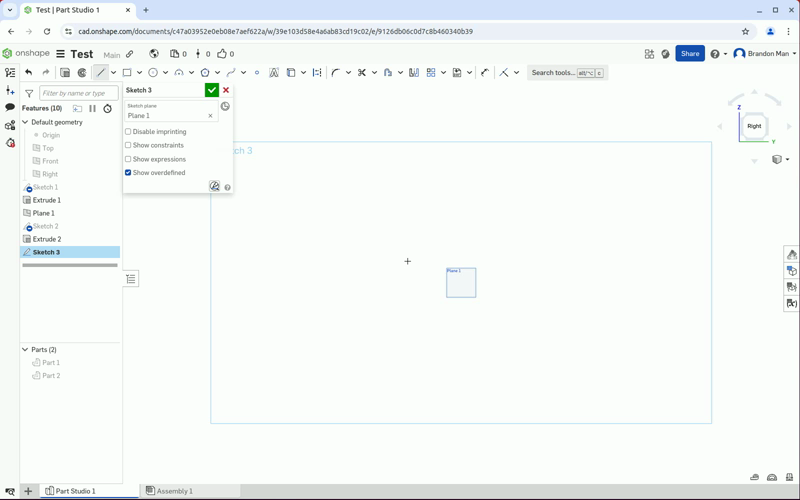
key_up(shift)
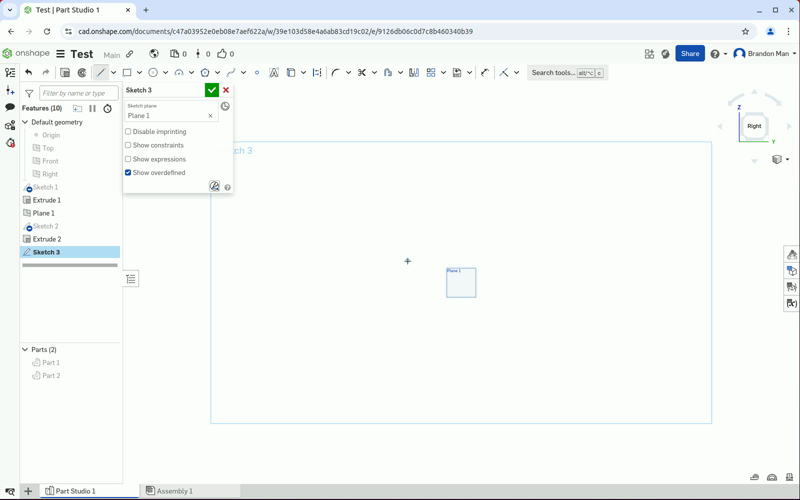
key_down(shift)
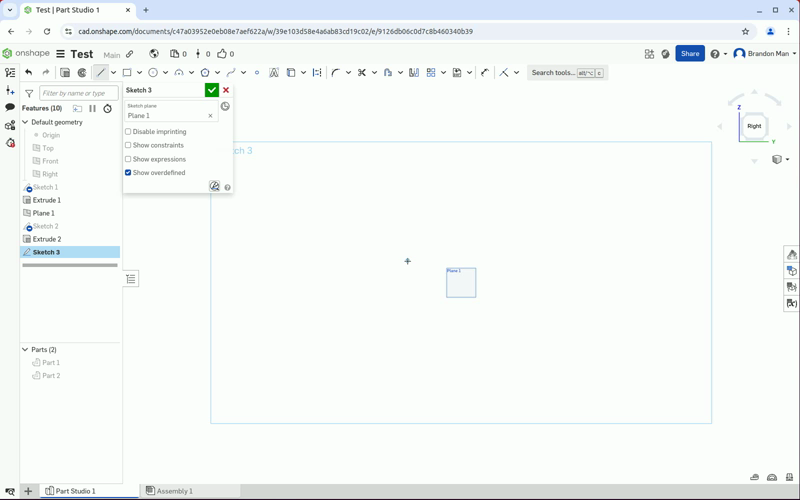
mouse_move(513, 260)
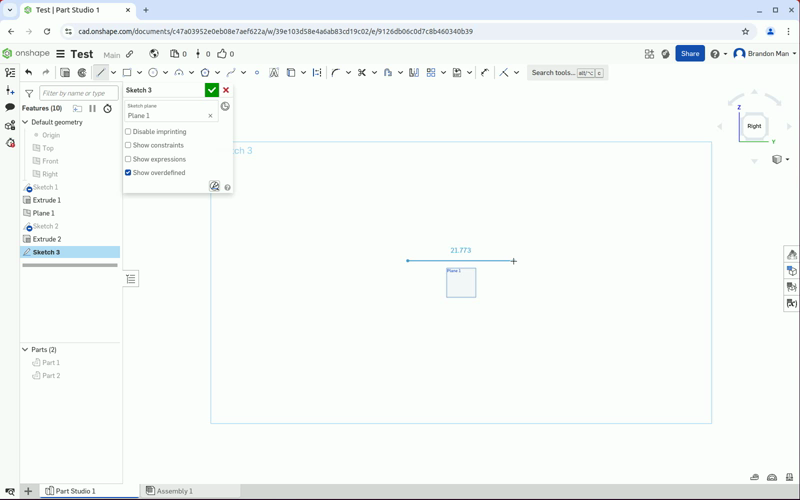
click(513, 260)
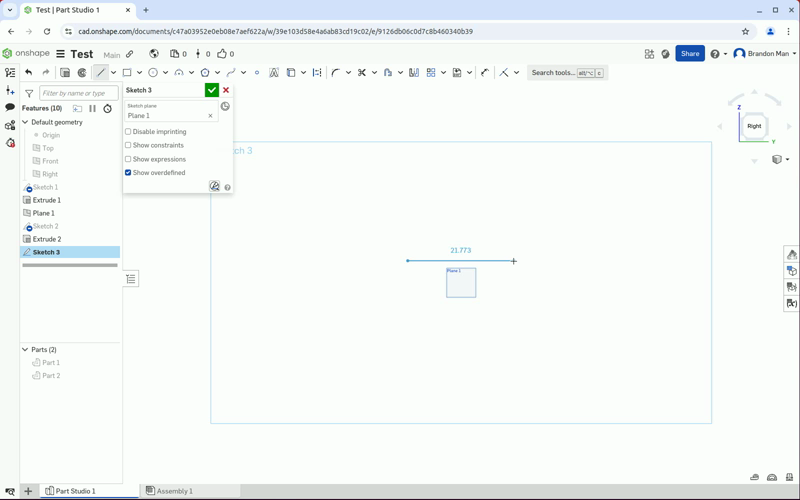
key_up(shift)
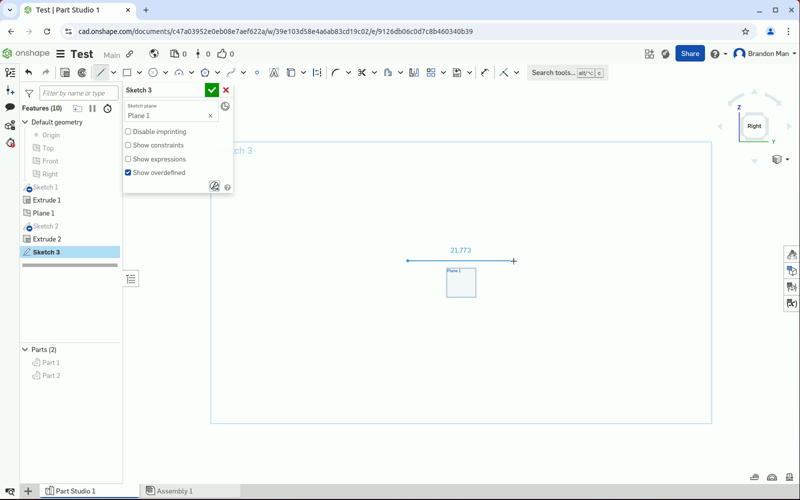
key_down(shift)
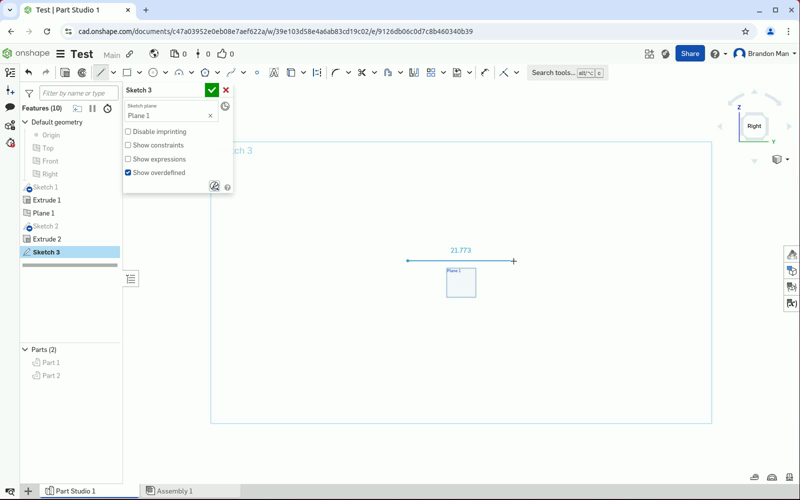
mouse_move(543, 260)
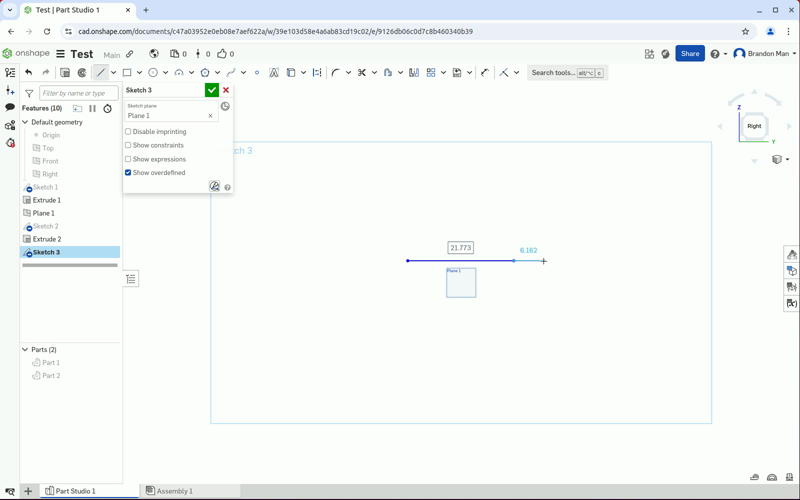
mouse_move(513, 257)
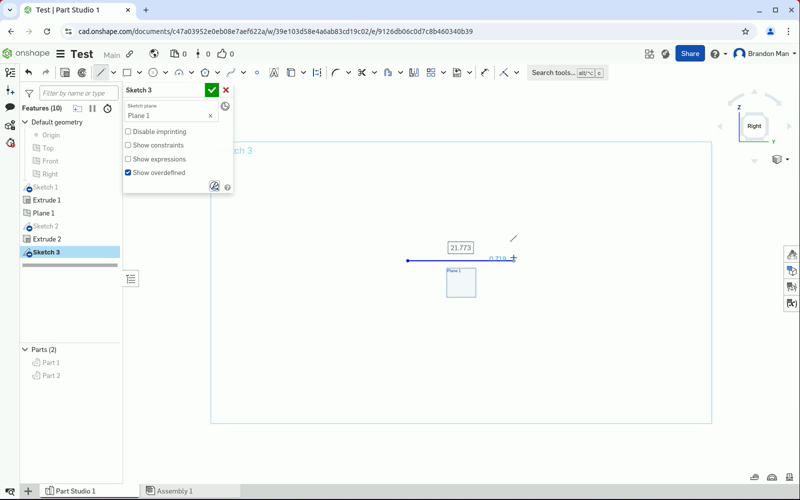
scroll(6)
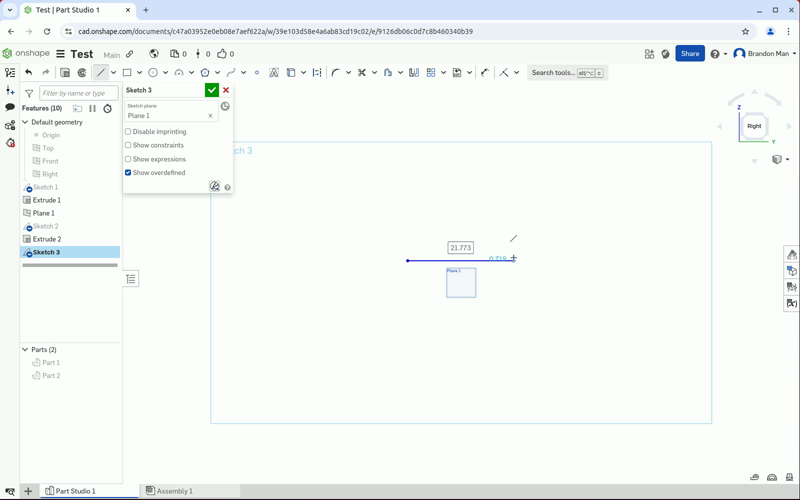
scroll(6)
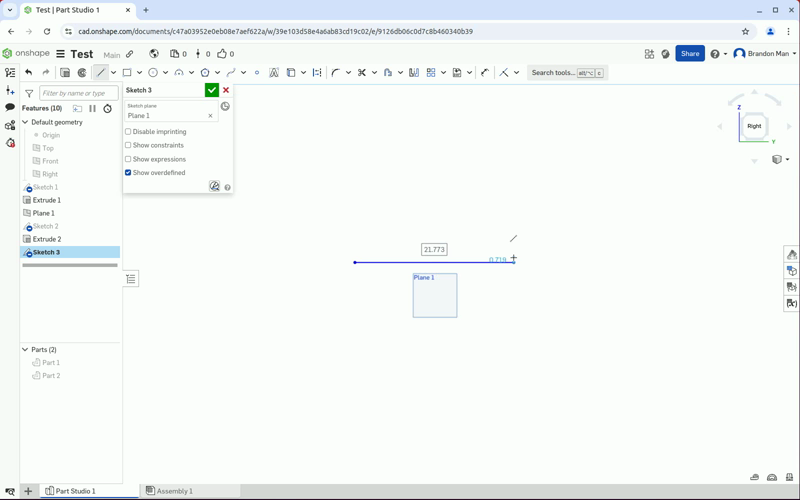
scroll(6)
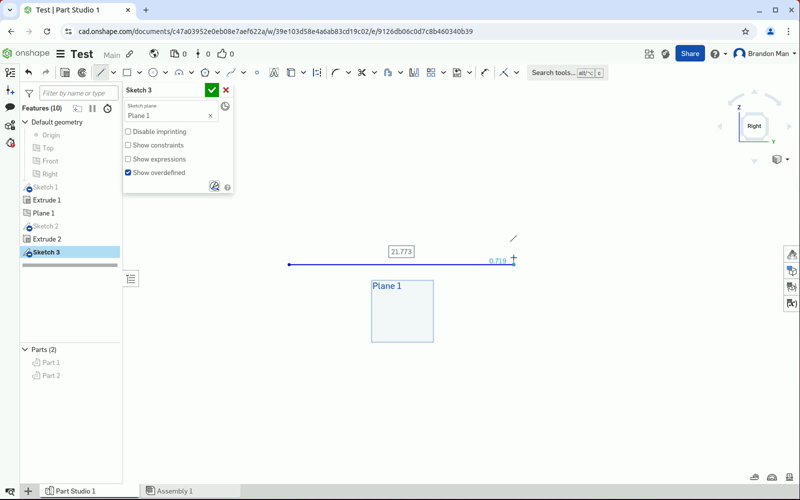
scroll(6)
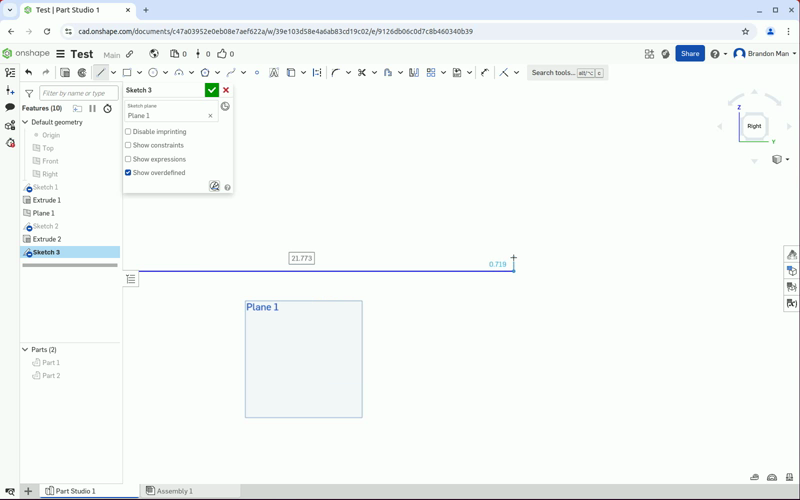
scroll(6)
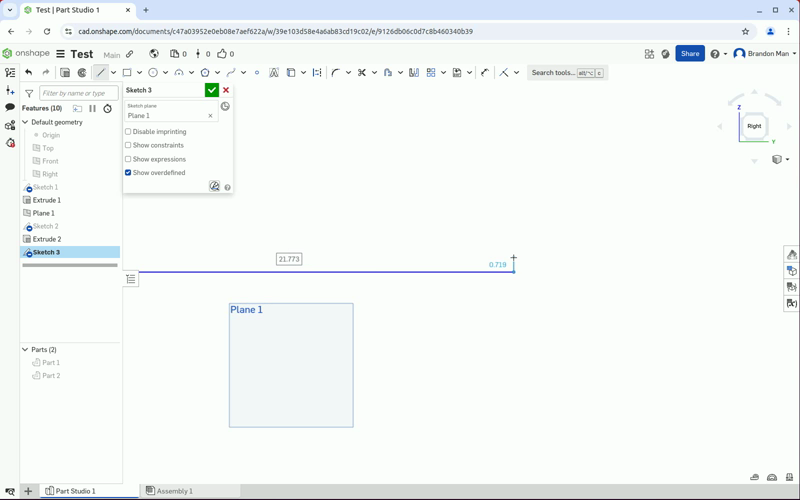
scroll(6)
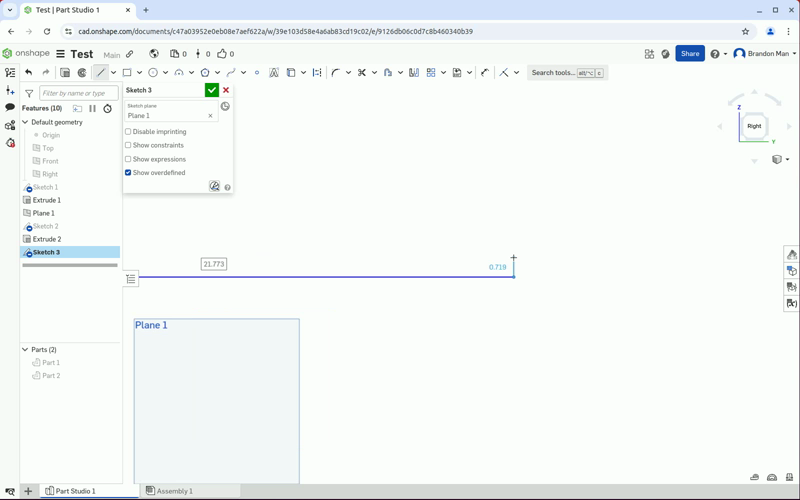
scroll(6)
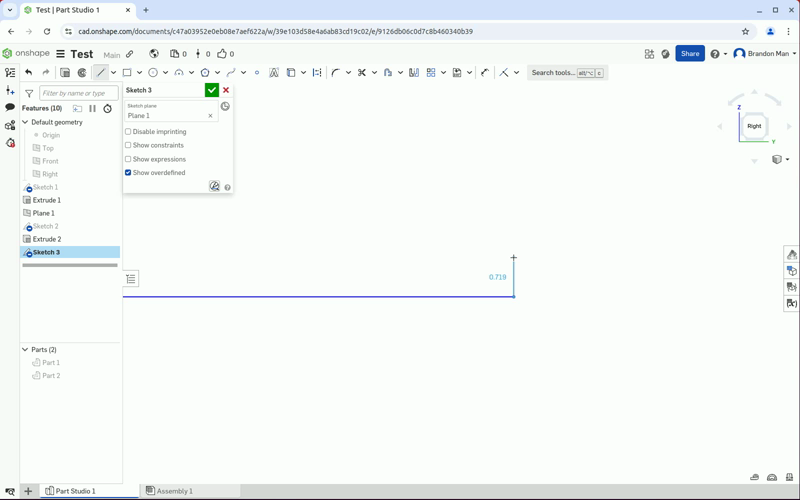
click(513, 257)
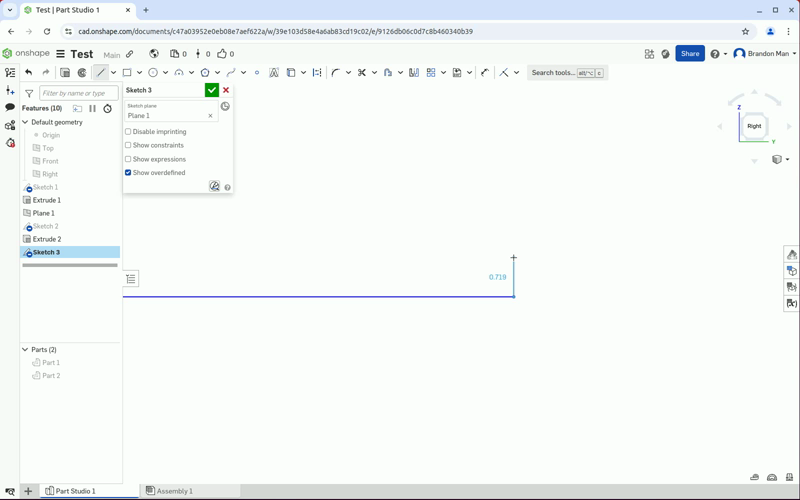
scroll(-6)
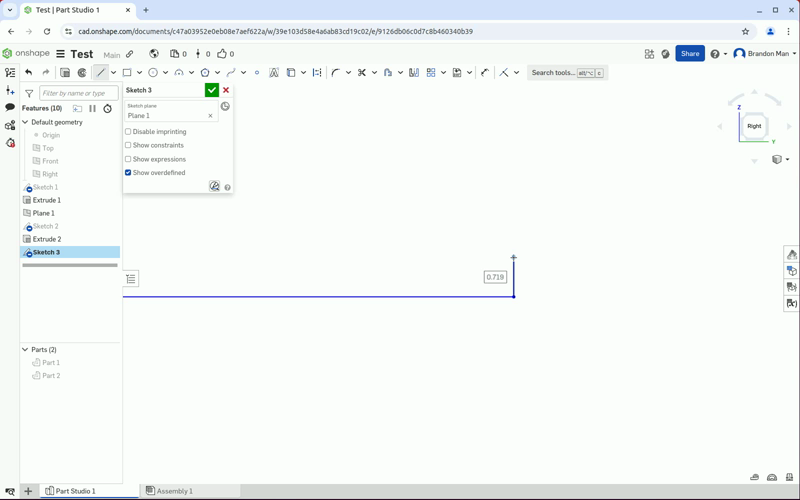
scroll(-6)
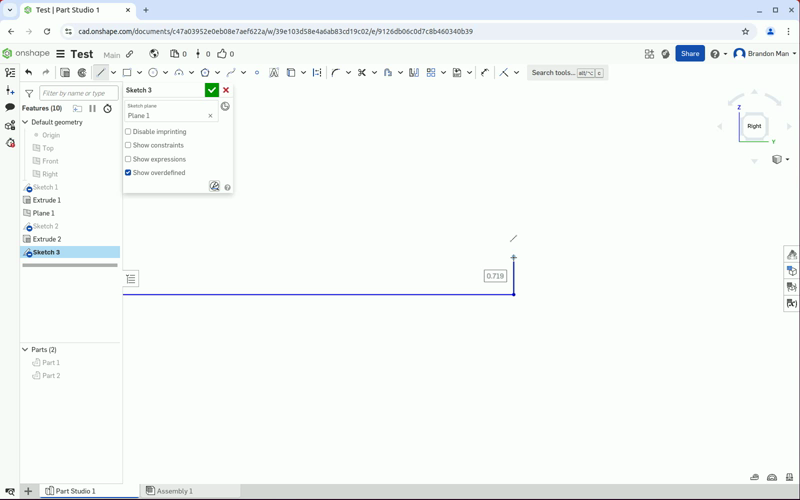
scroll(-6)
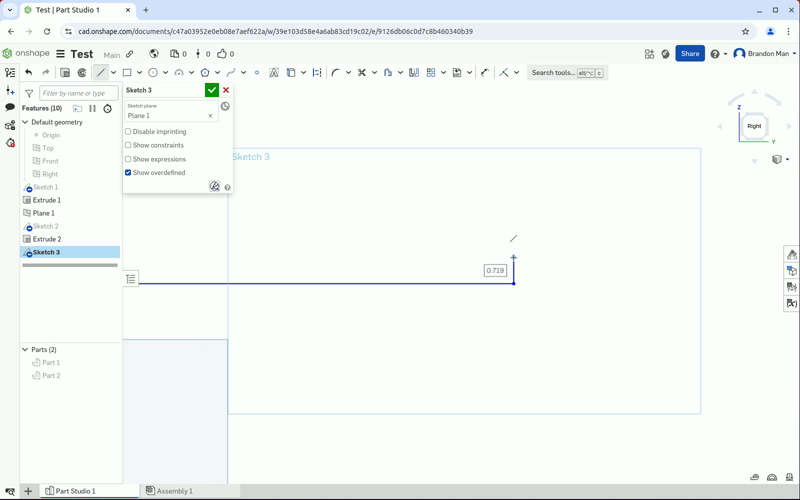
scroll(-6)
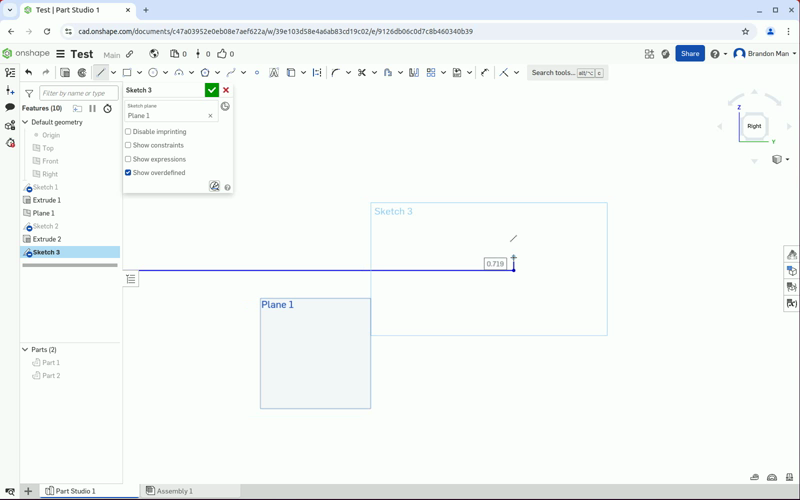
scroll(-6)
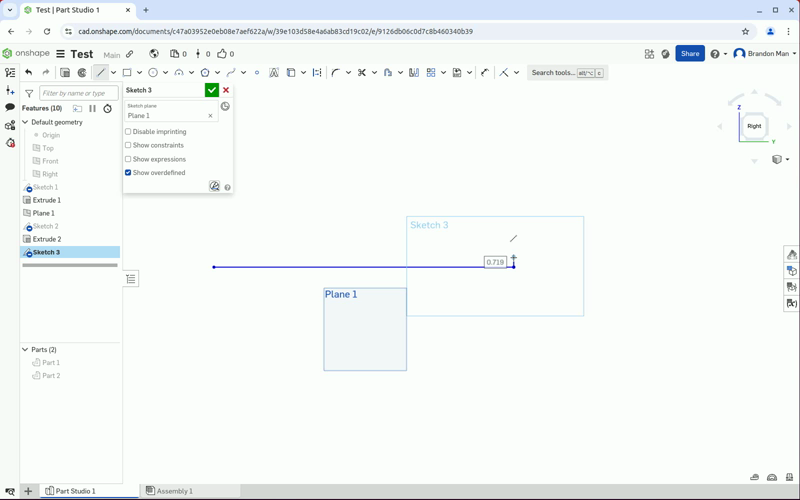
scroll(-6)
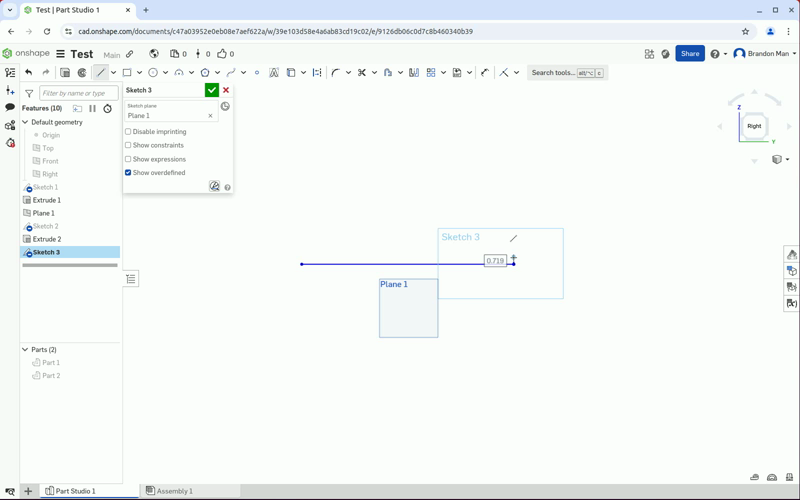
scroll(-6)
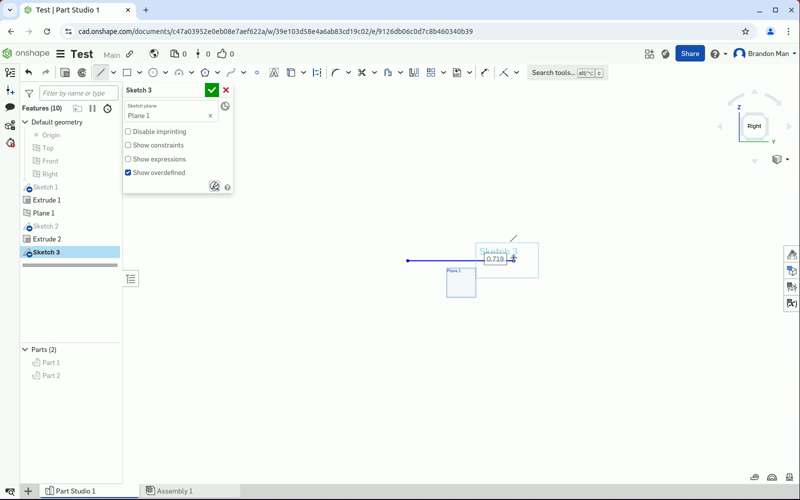
key_up(shift)
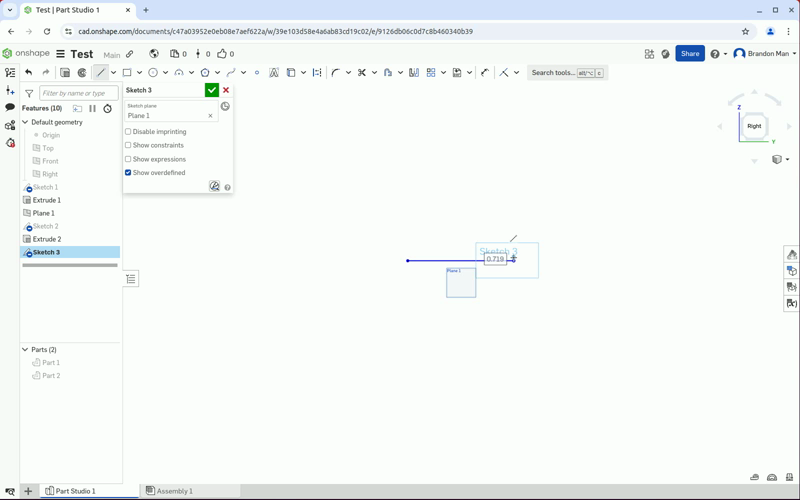
key_down(shift)
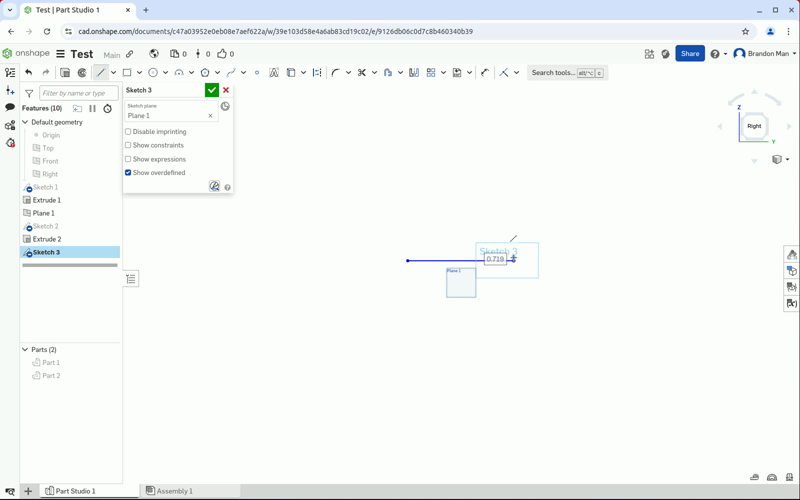
mouse_move(407, 257)
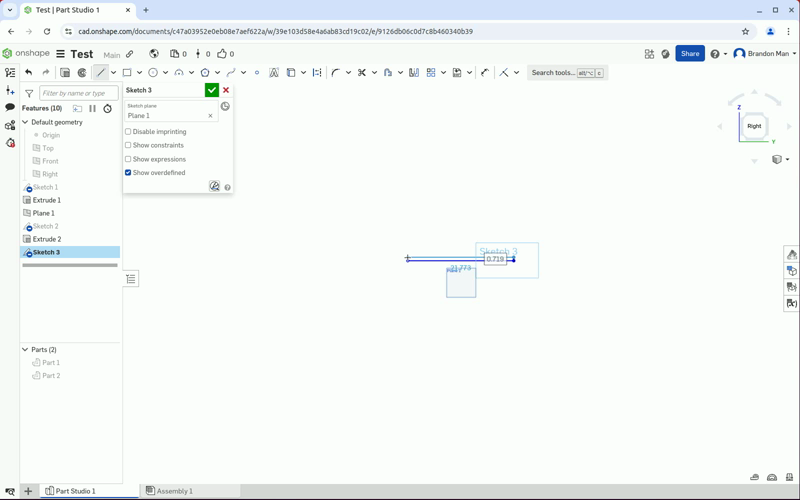
scroll(6)
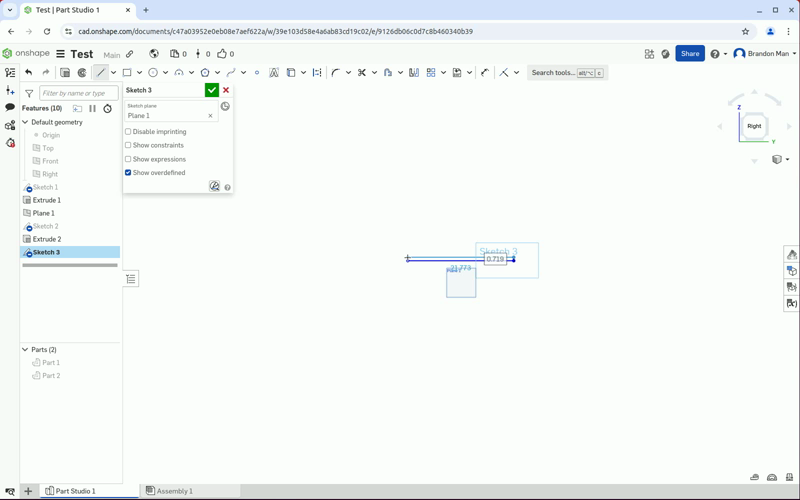
scroll(6)
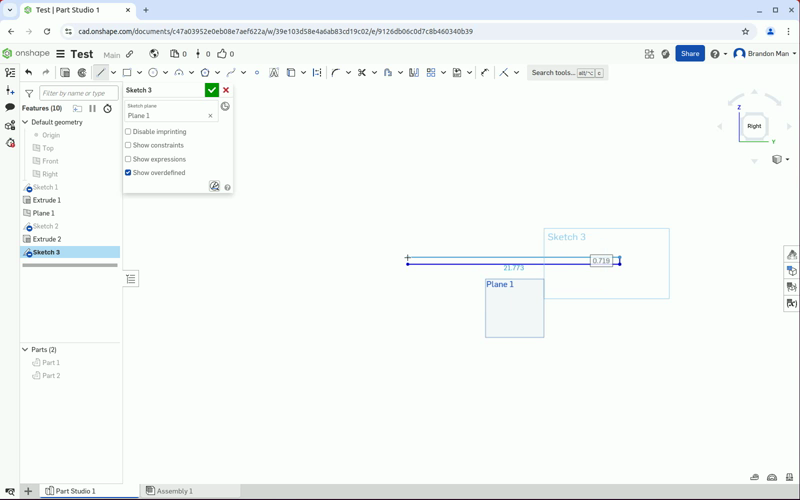
scroll(6)
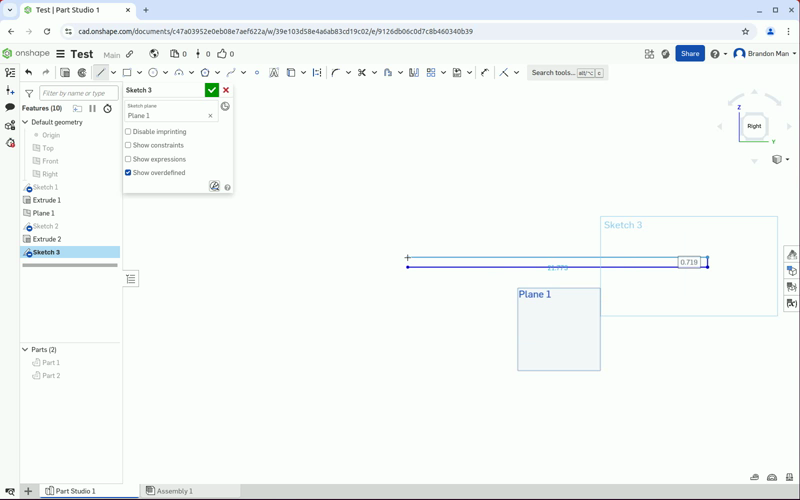
scroll(6)
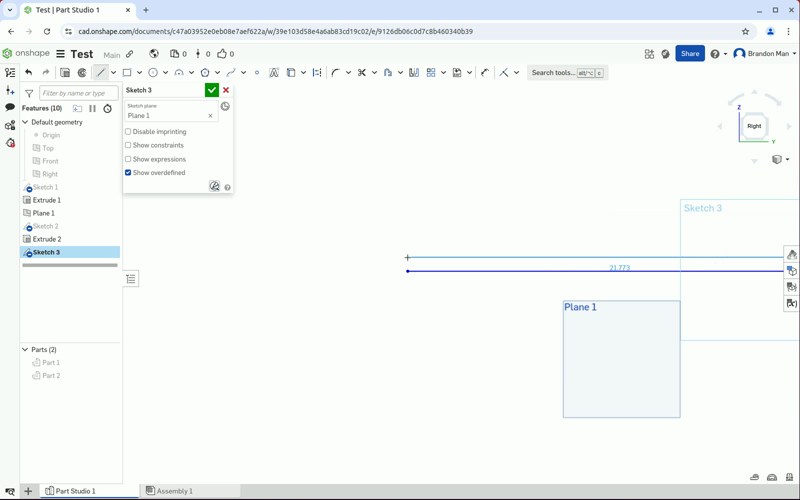
scroll(6)
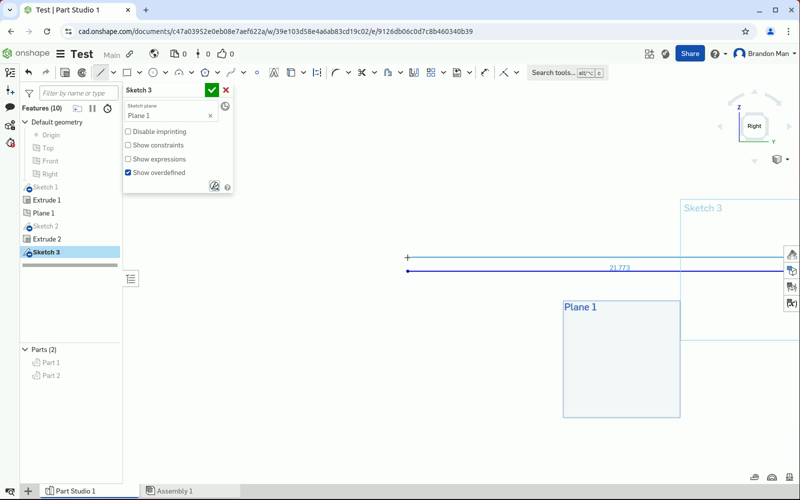
scroll(6)
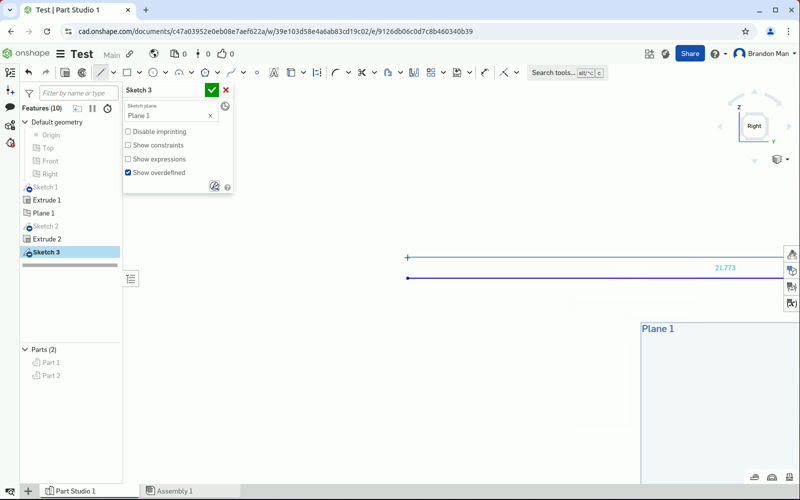
scroll(6)
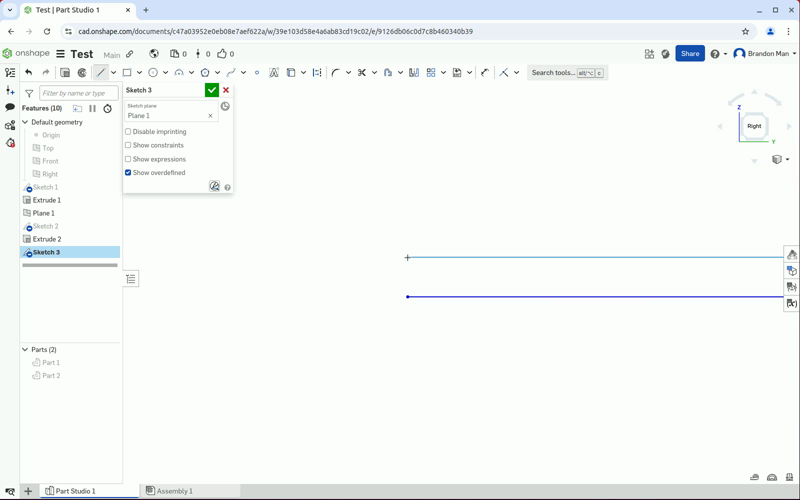
click(407, 257)
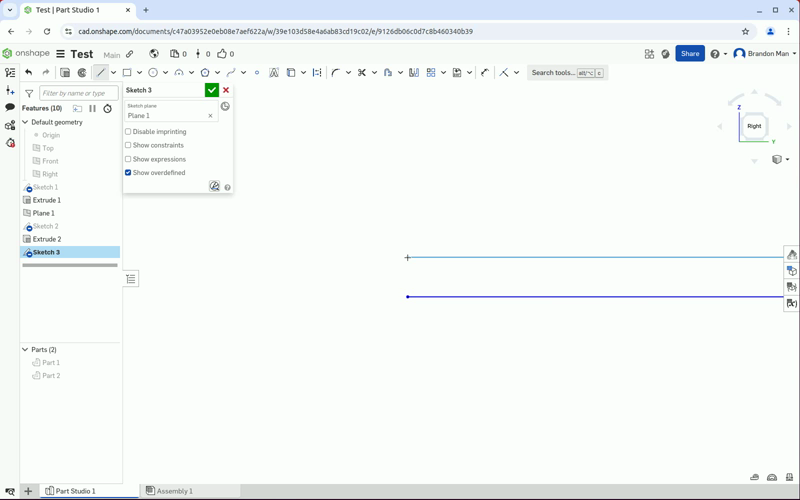
scroll(-6)
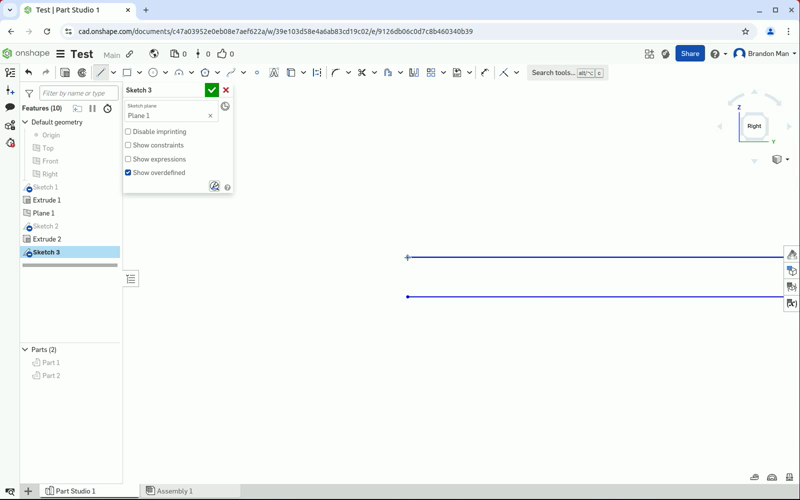
scroll(-6)
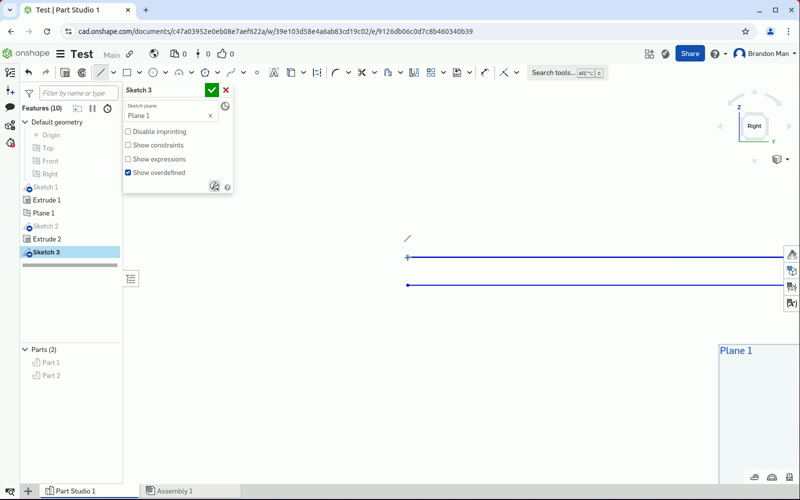
scroll(-6)
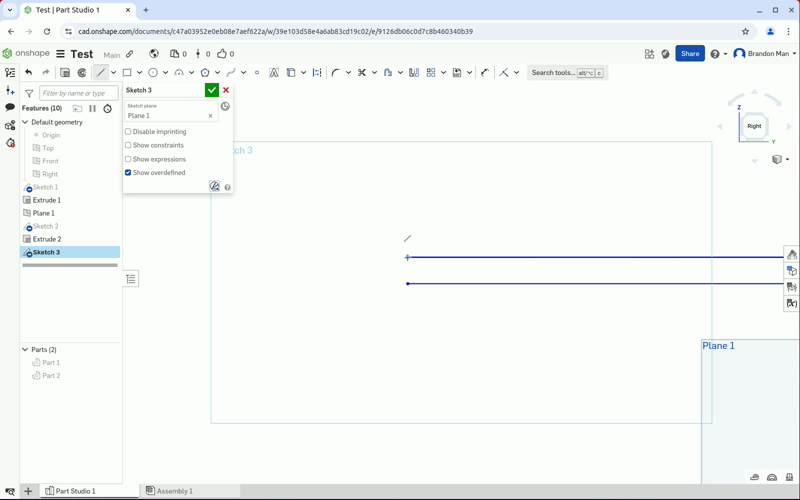
scroll(-6)
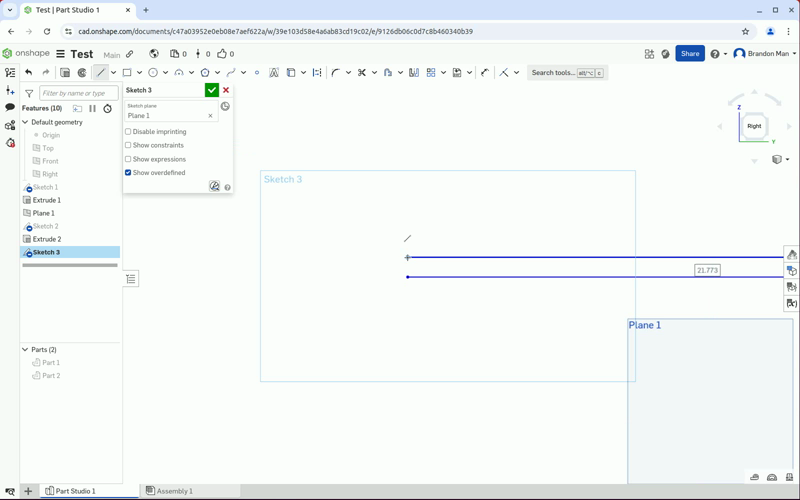
scroll(-6)
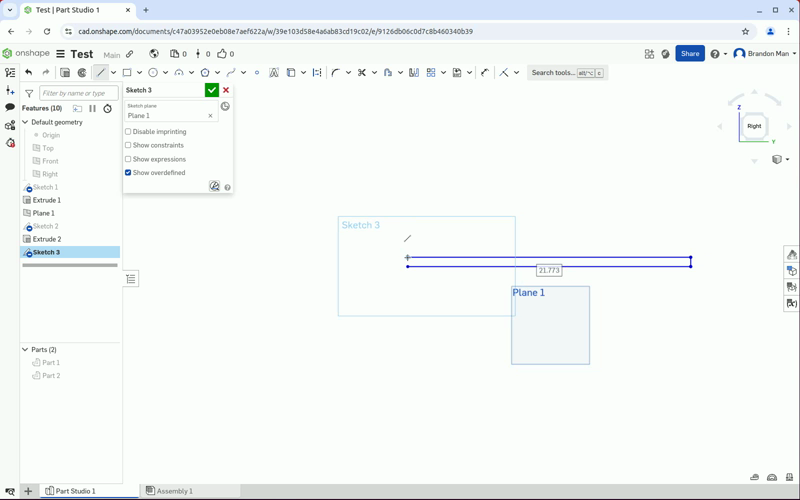
scroll(-6)
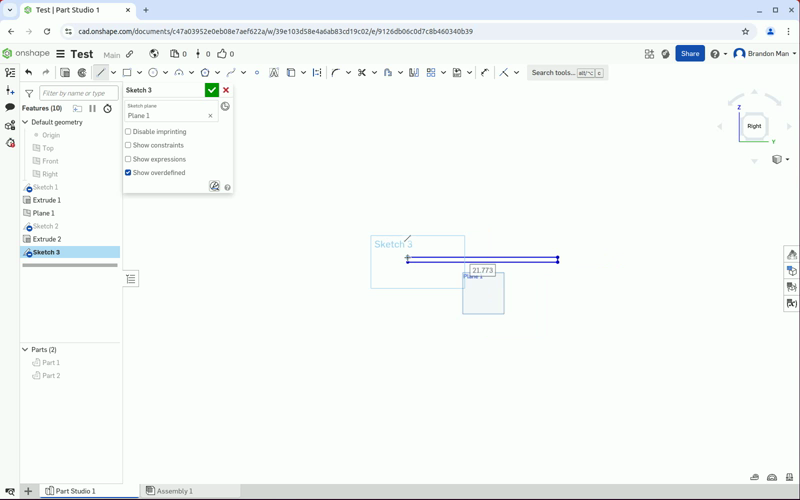
scroll(-6)
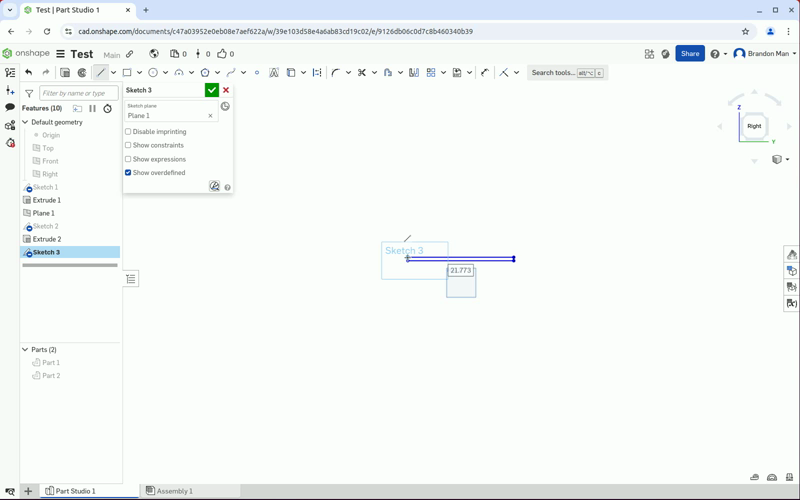
key_up(shift)
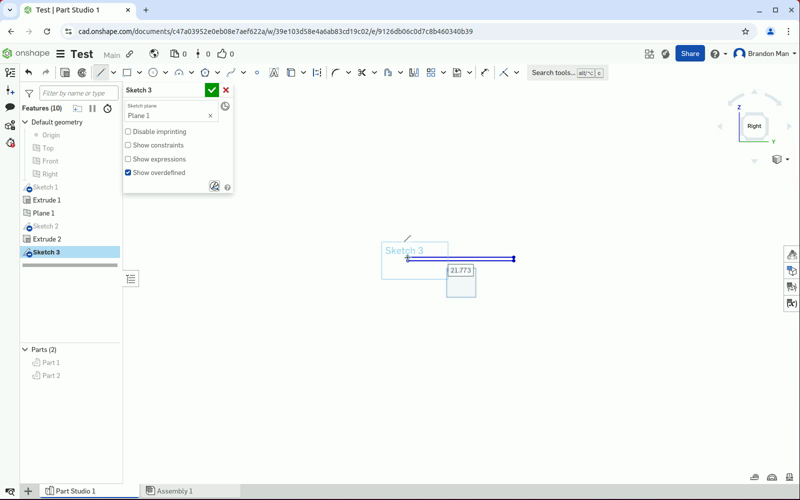
mouse_move(437, 257)
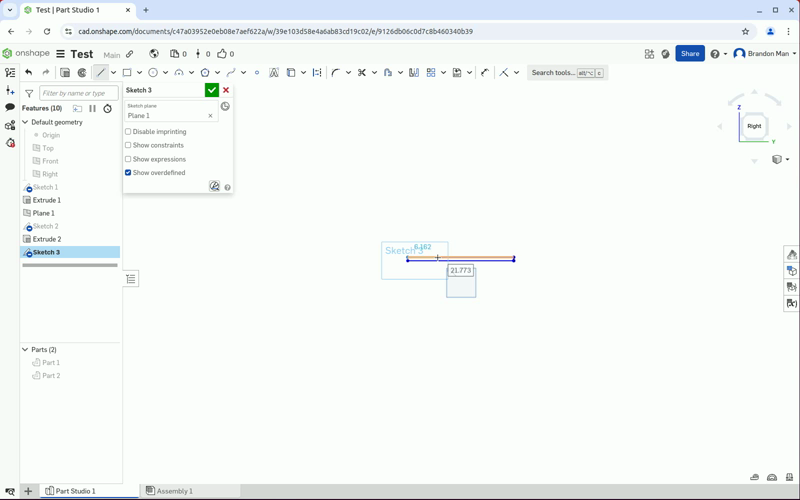
key_down(shift)
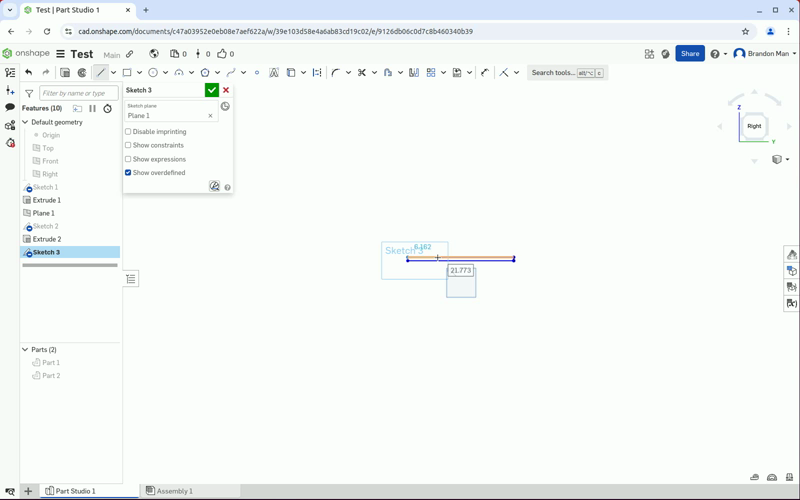
mouse_move(407, 260)
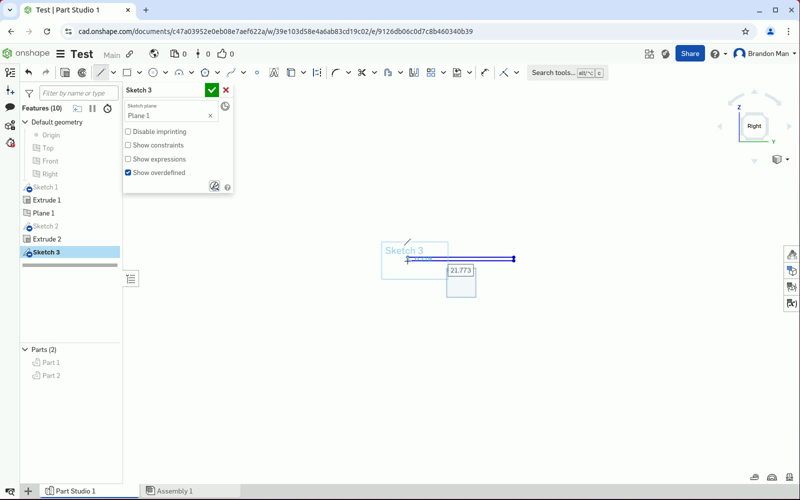
scroll(6)
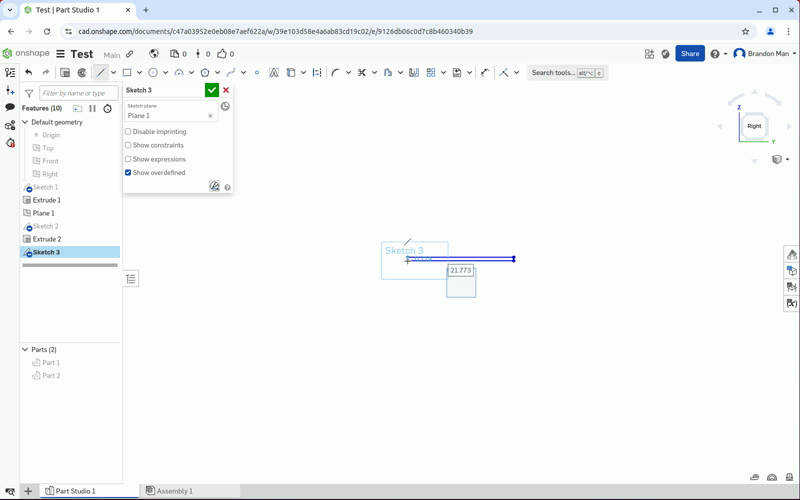
scroll(6)
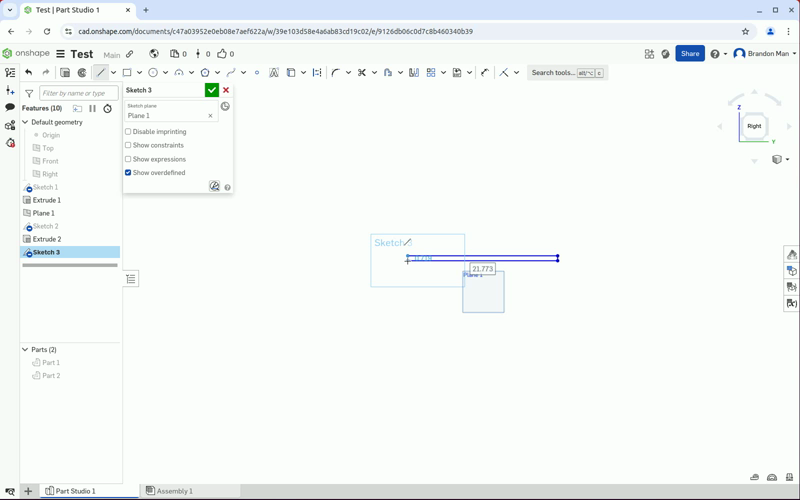
scroll(6)
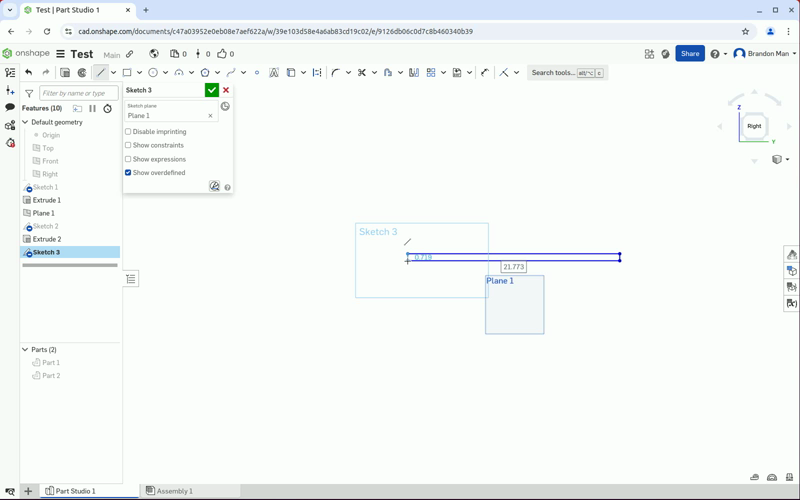
scroll(6)
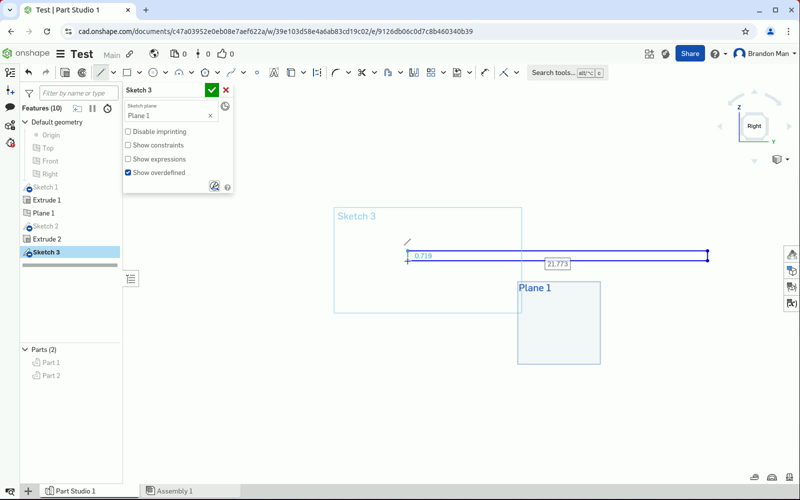
scroll(6)
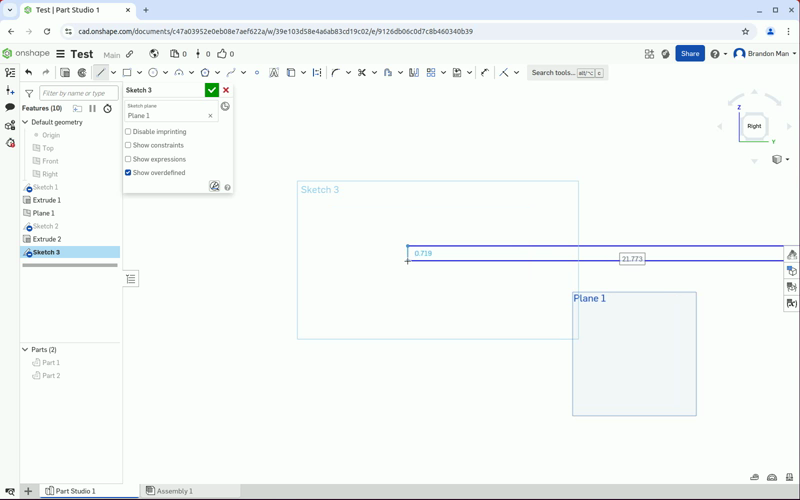
scroll(6)
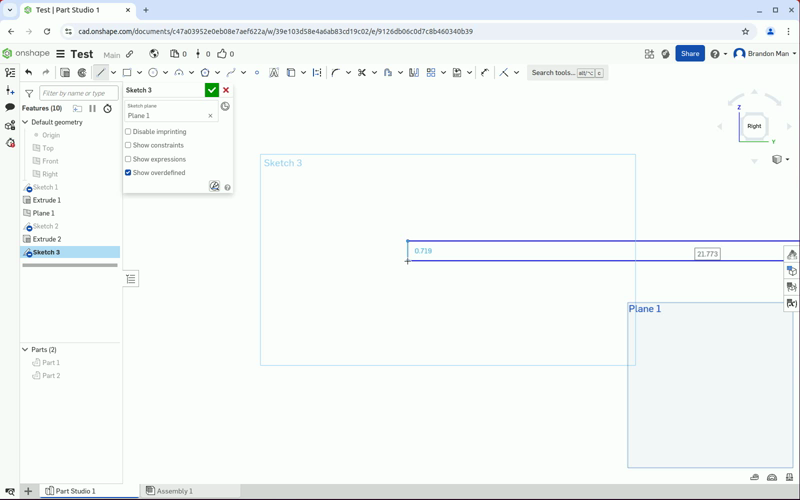
scroll(6)
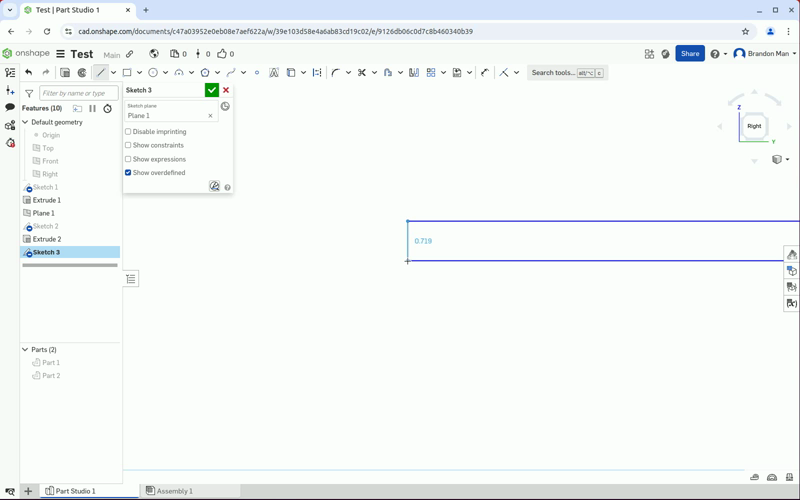
key_up(shift)
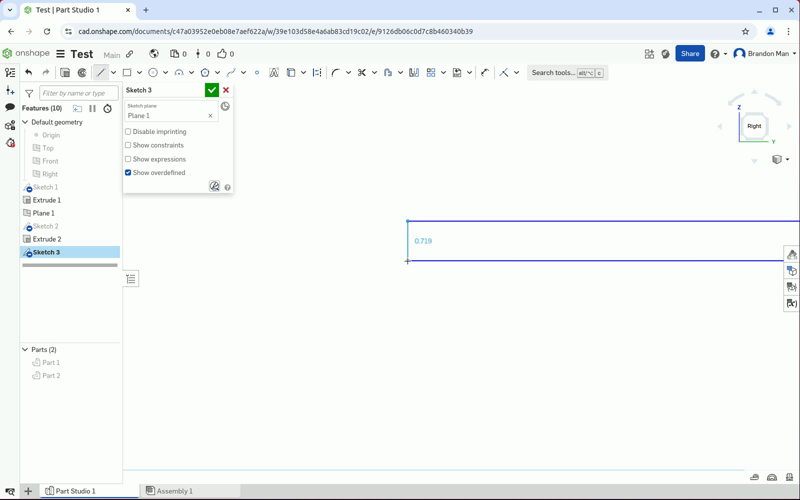
click(407, 260)
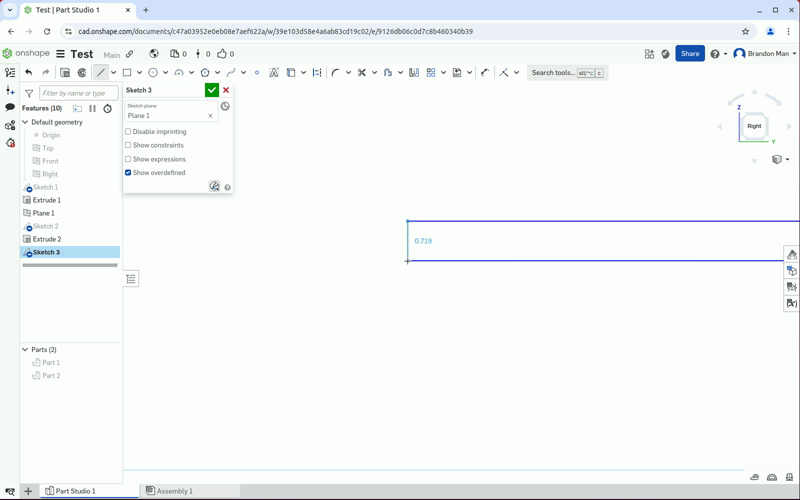
scroll(-6)
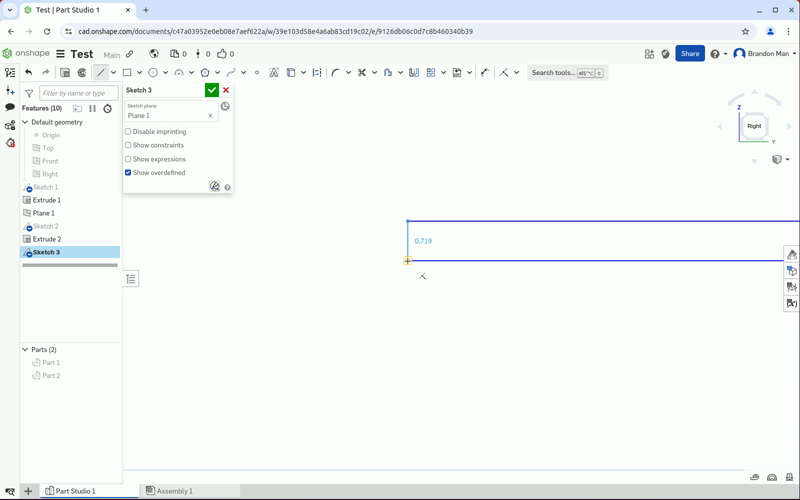
scroll(-6)
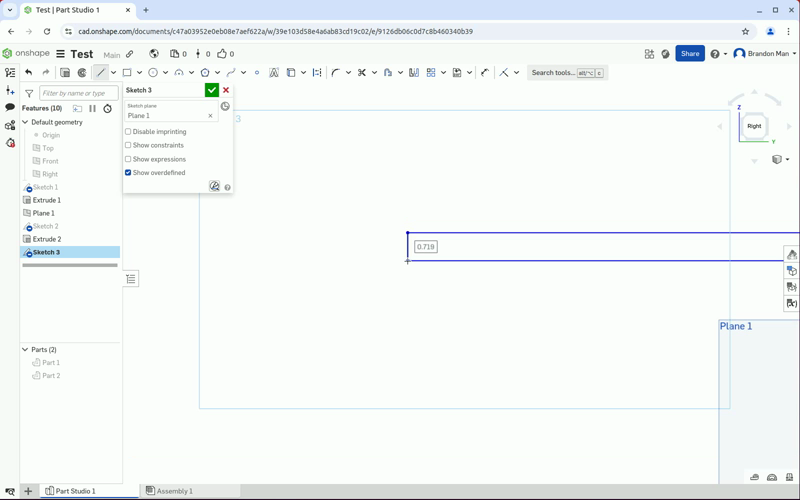
scroll(-6)
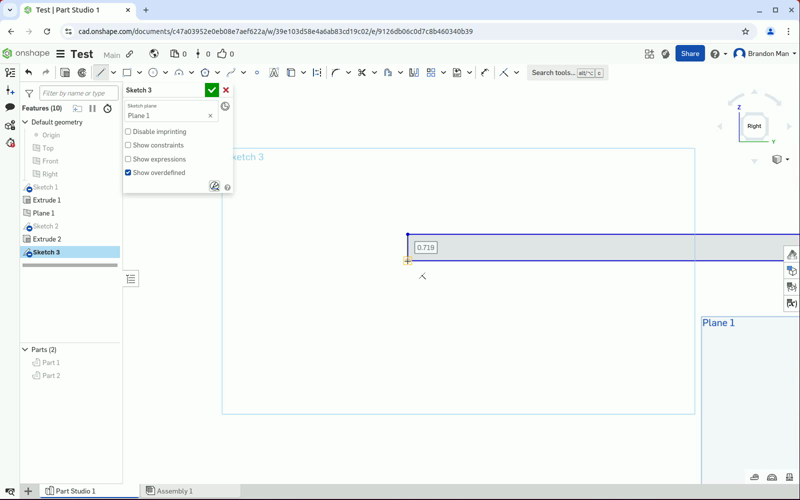
scroll(-6)
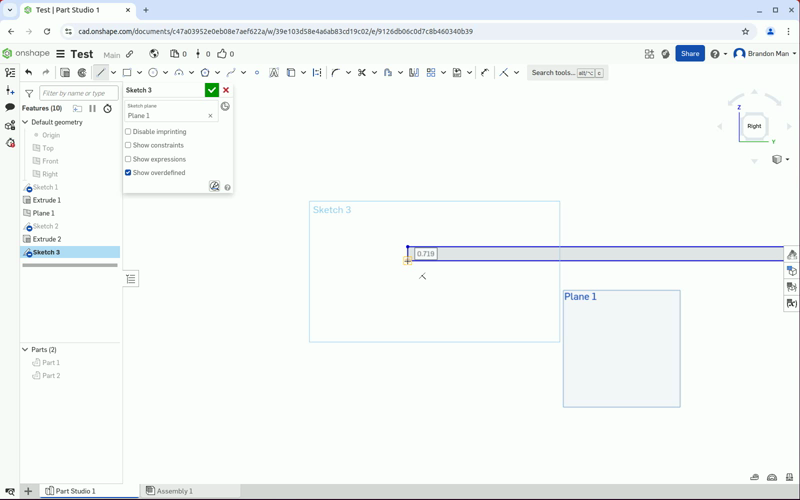
scroll(-6)
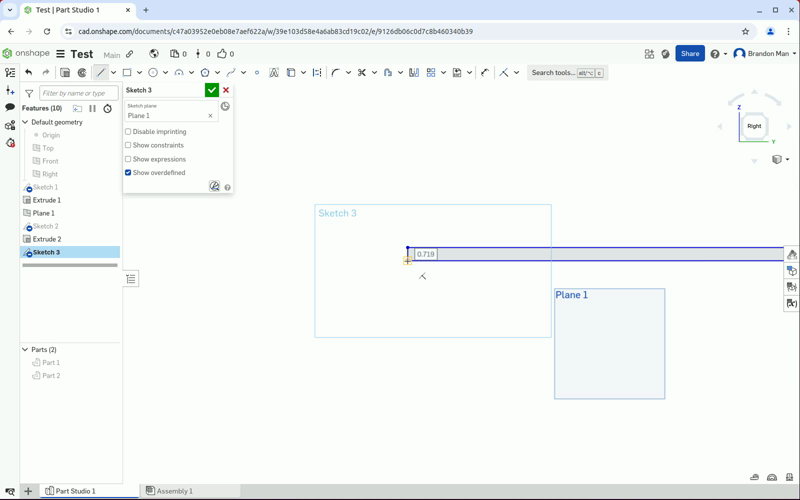
scroll(-6)
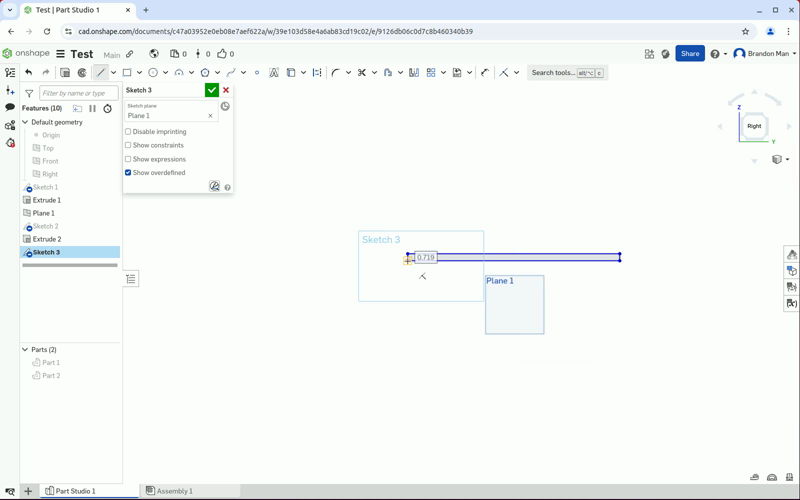
scroll(-6)
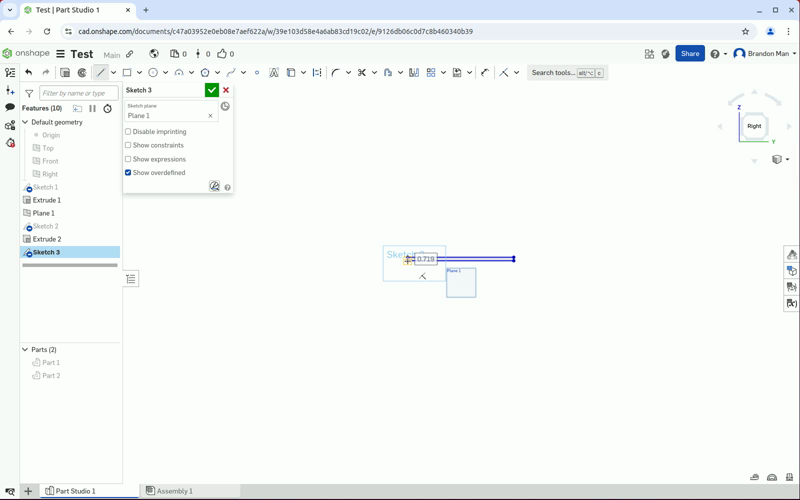
key(esc)
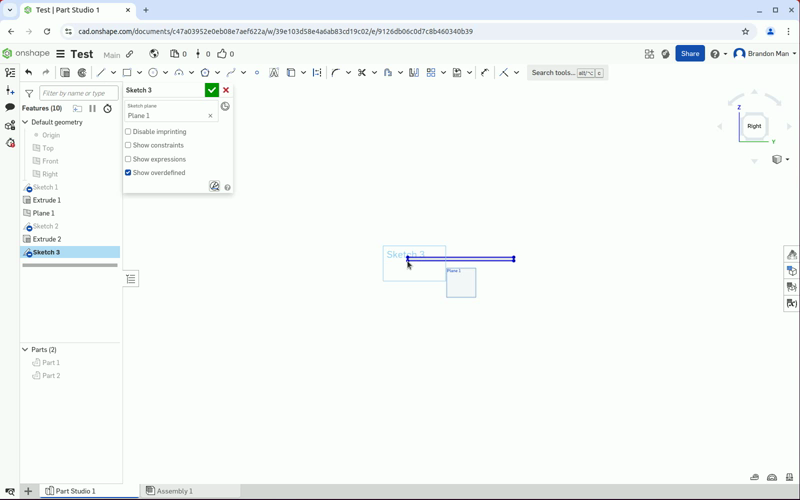
mouse_move(428, 260)
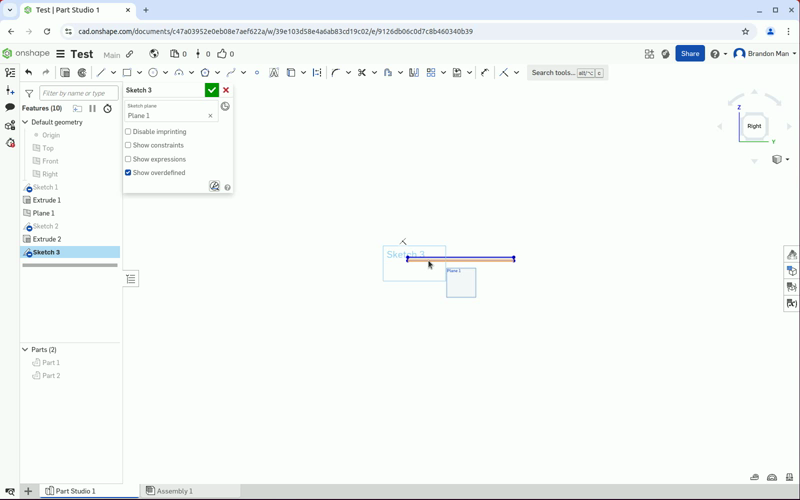
scroll(6)
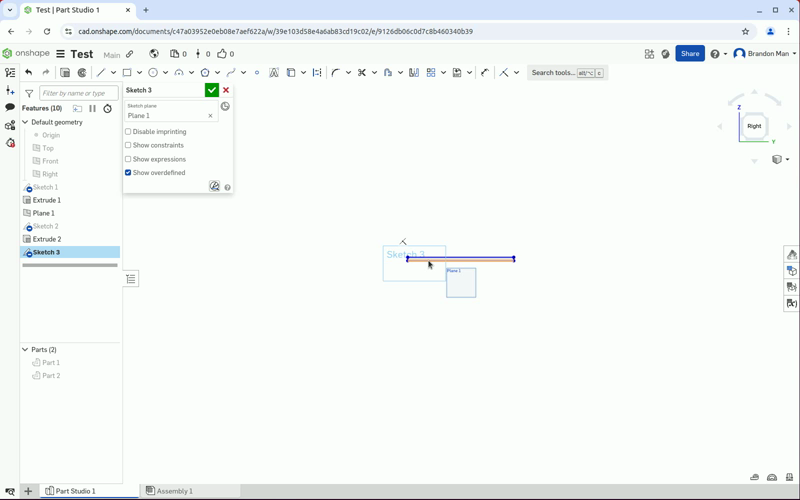
scroll(6)
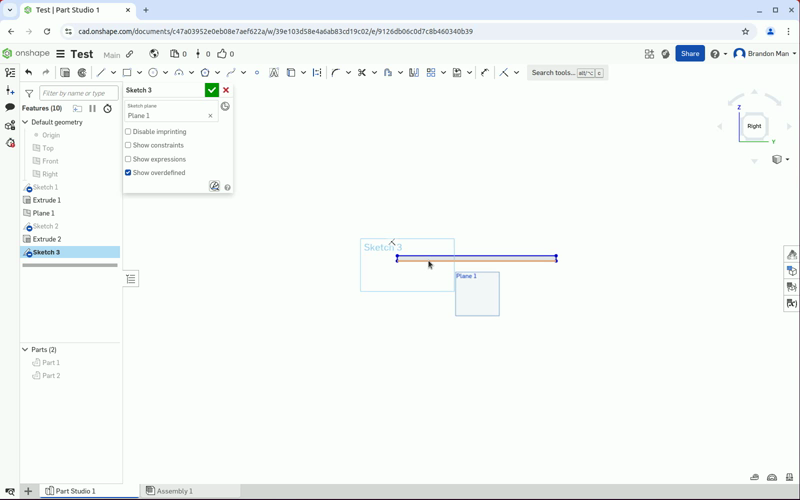
scroll(6)
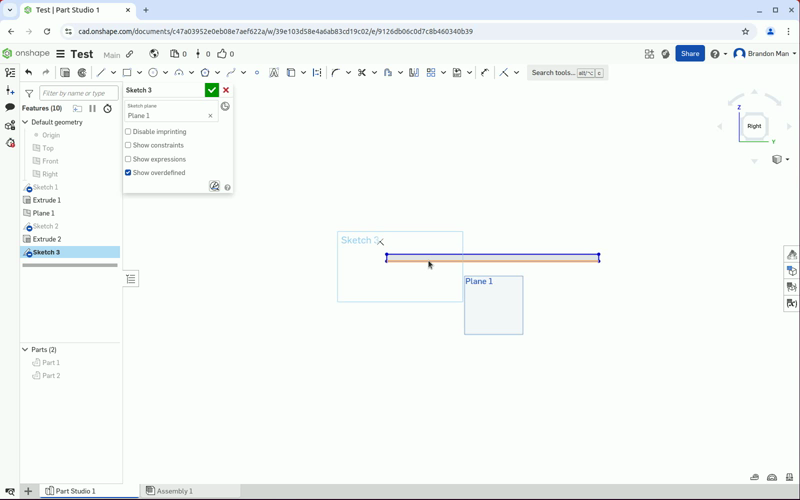
scroll(6)
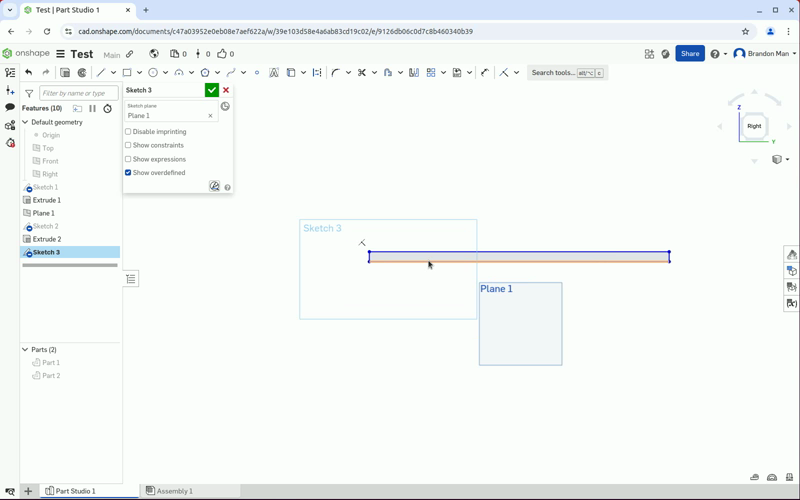
scroll(6)
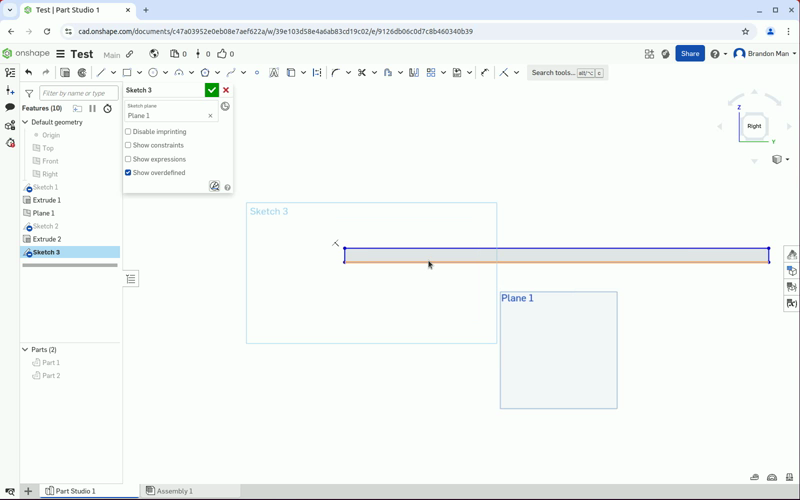
scroll(6)
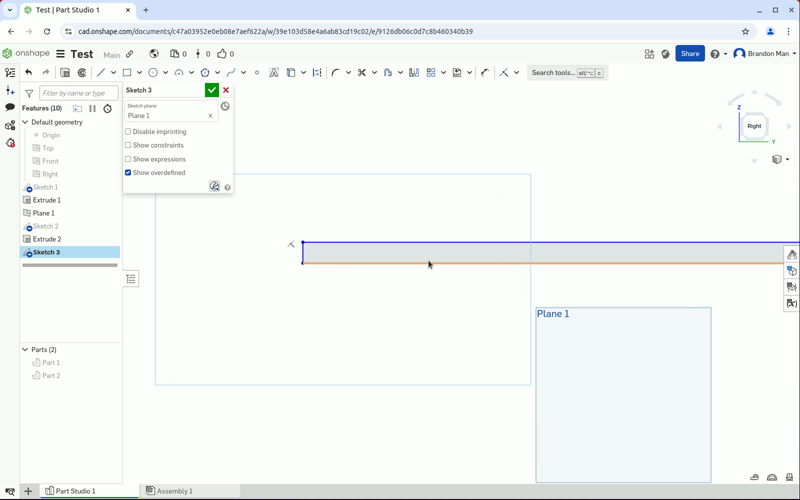
scroll(6)
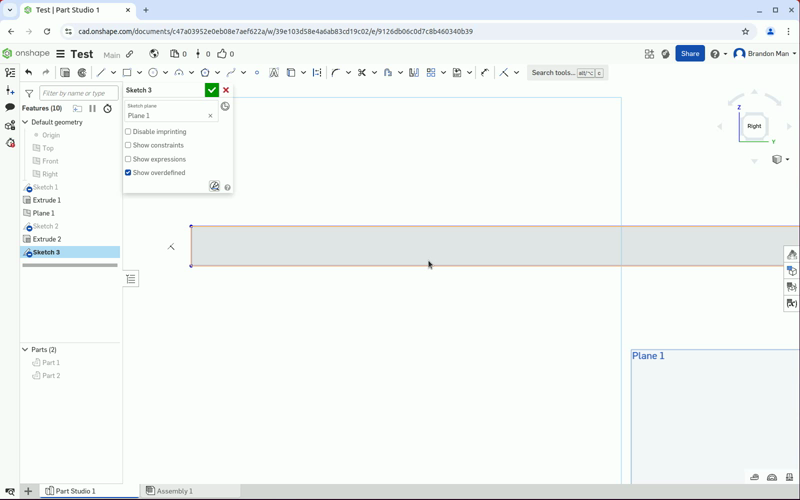
click(428, 260)
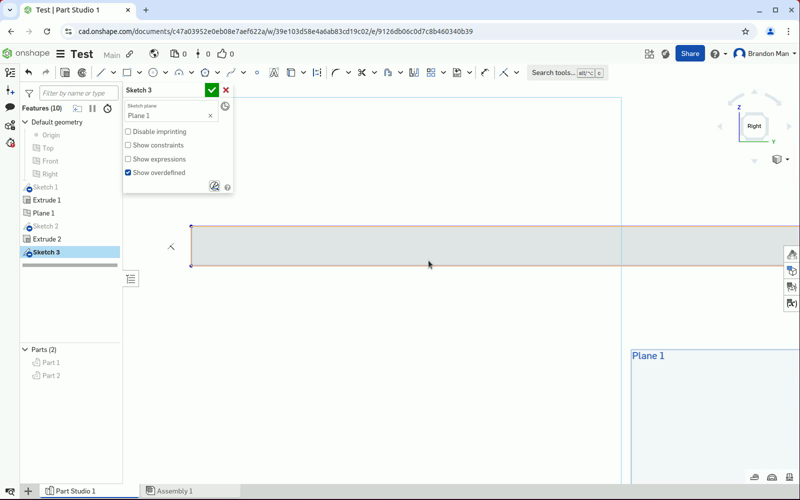
scroll(-6)
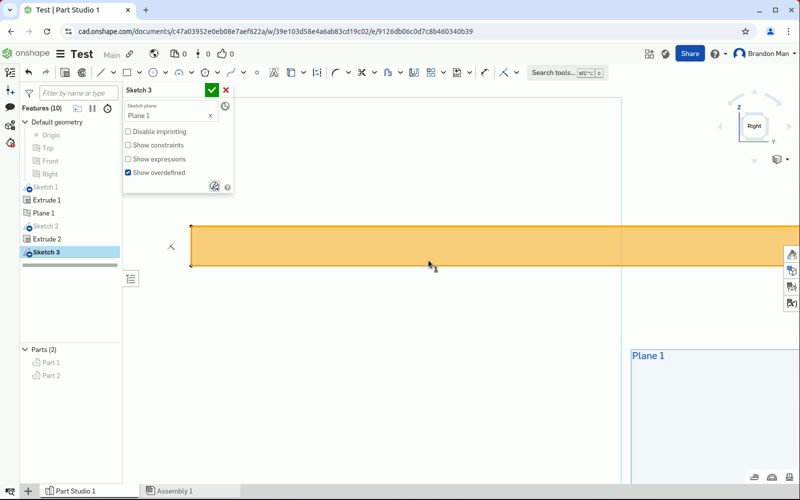
scroll(-6)
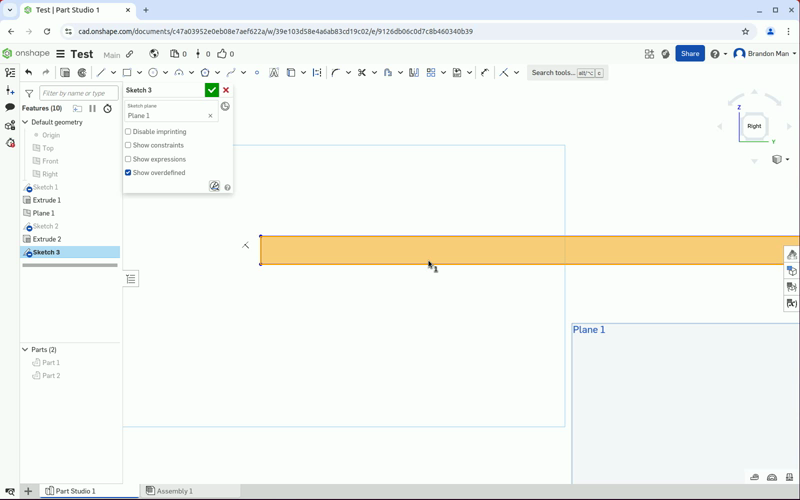
scroll(-6)
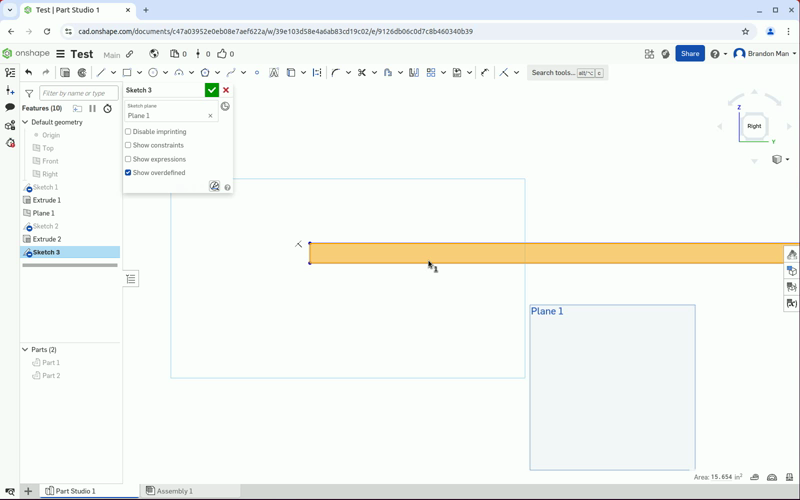
scroll(-6)
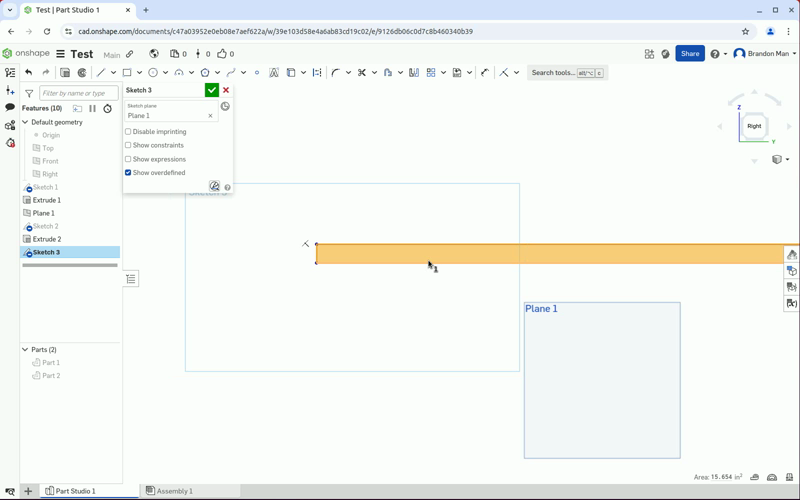
scroll(-6)
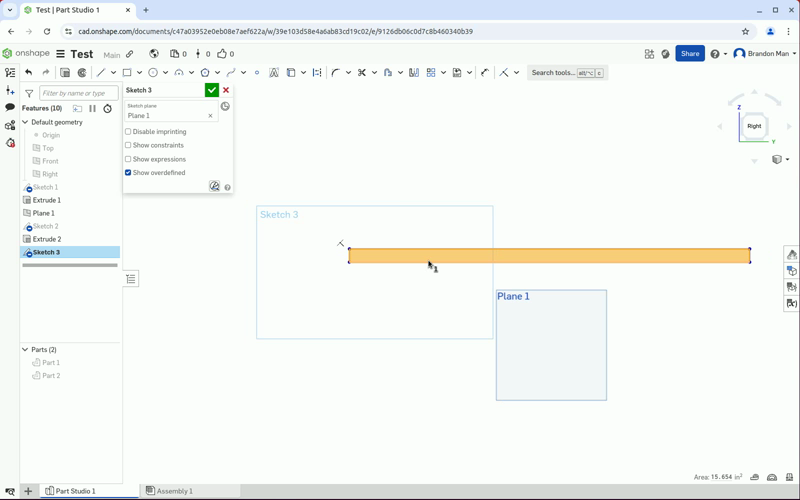
scroll(-6)
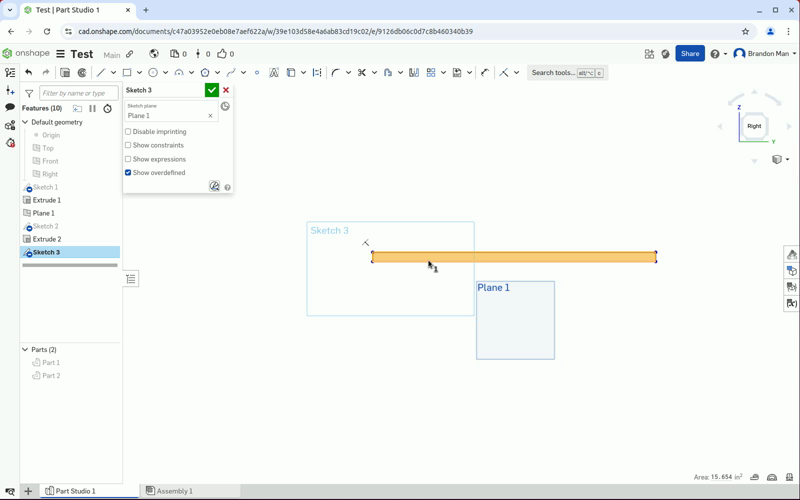
scroll(-6)
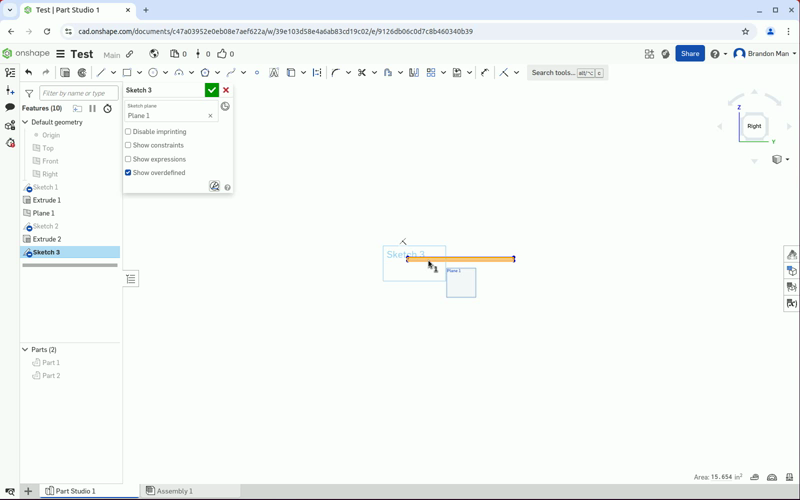
mouse_move(73, 352)
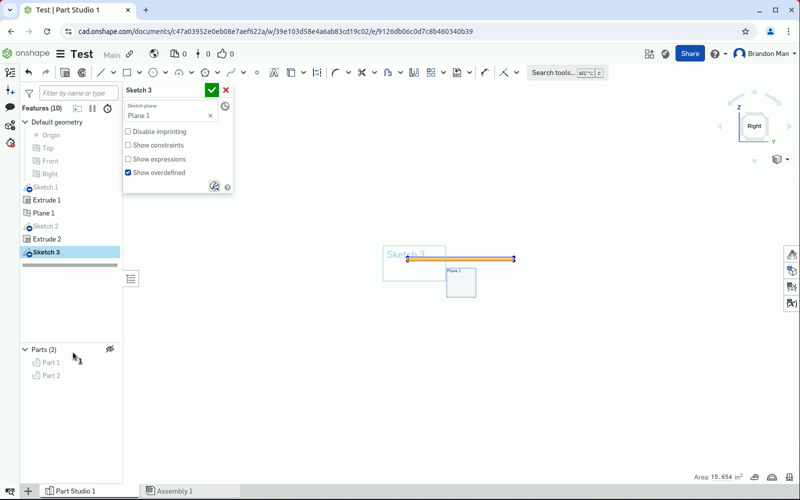
key(shift+y)
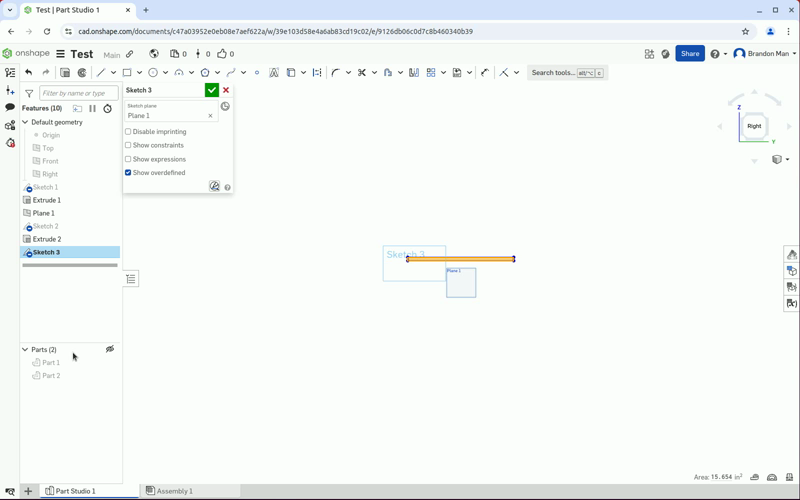
key(shift+e)
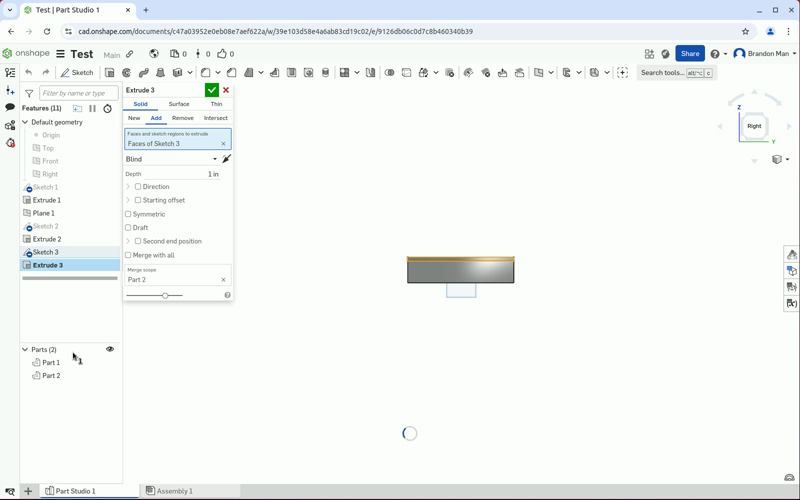
mouse_move(143, 106)
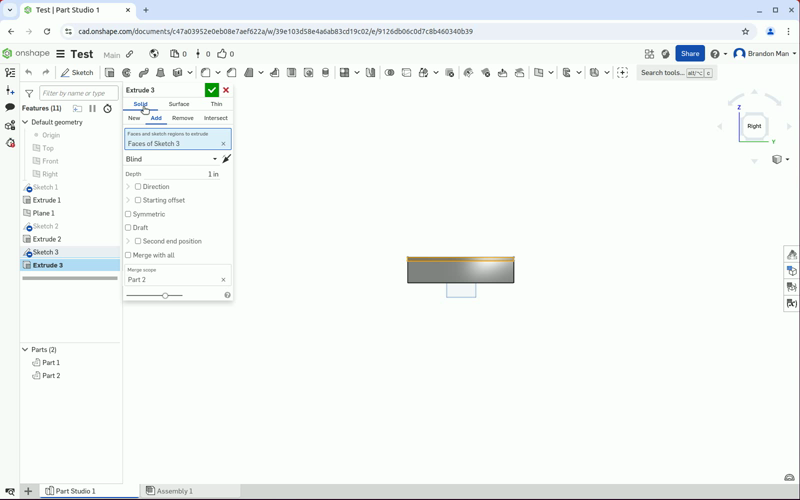
click(143, 106)
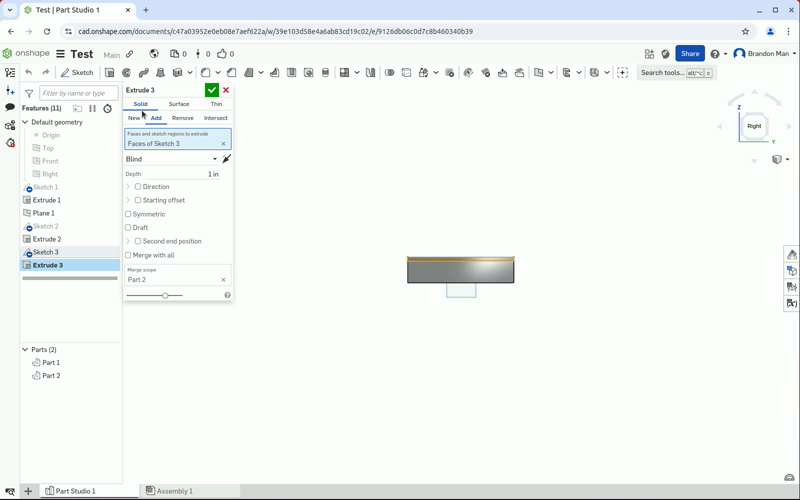
mouse_move(137, 120)
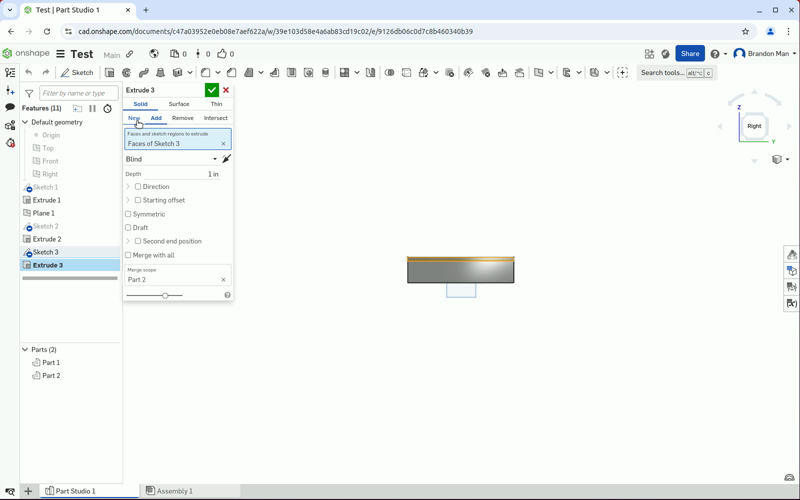
click(137, 120)
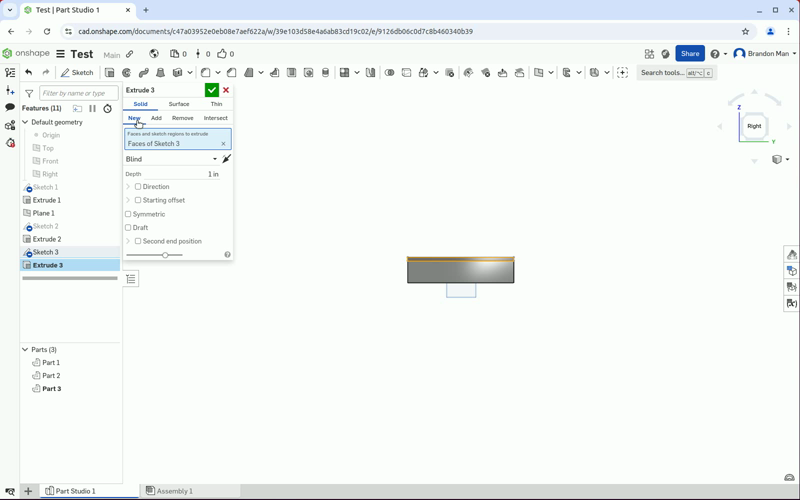
key(tab, 4)
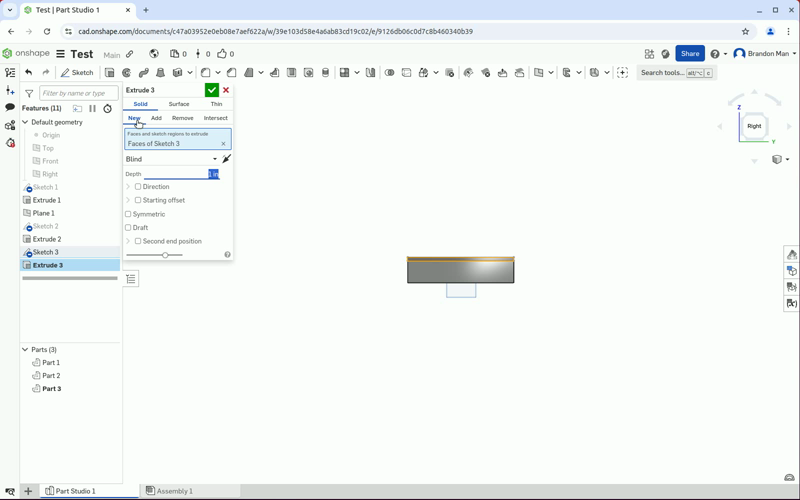
text(0.722)
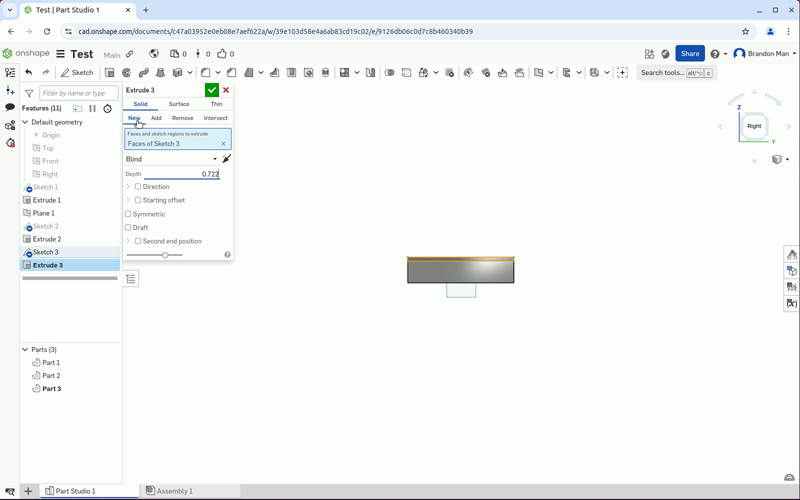
key(enter)
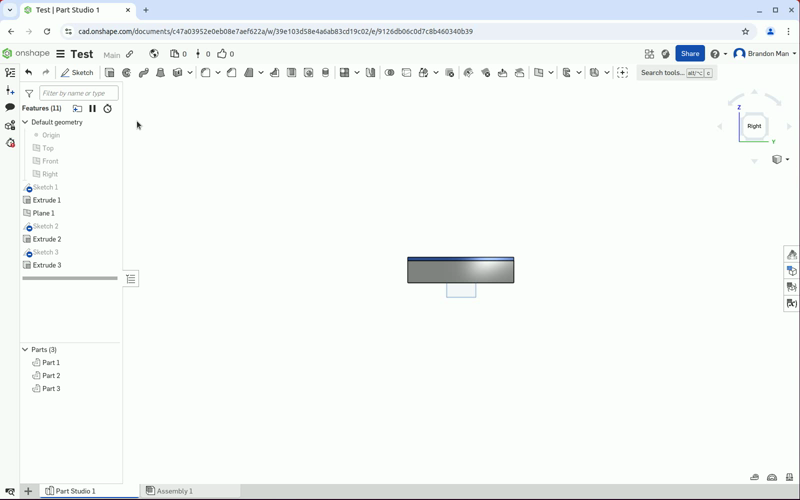
key(shift+h)
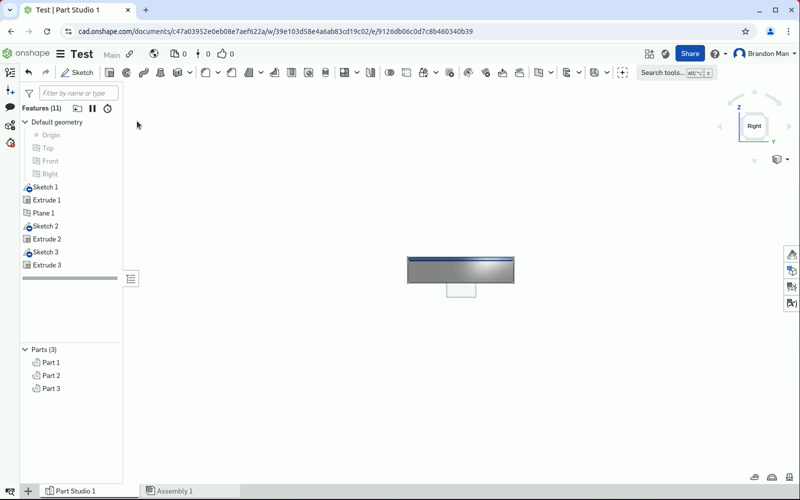
key(shift+h)
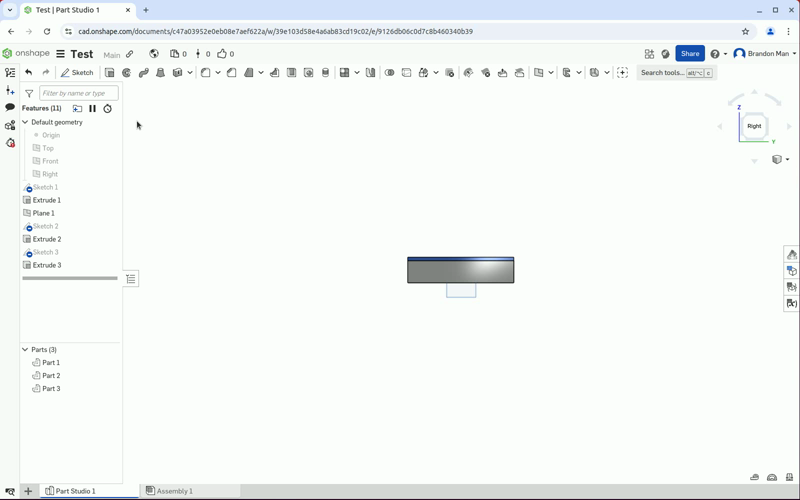
mouse_move(73, 189)
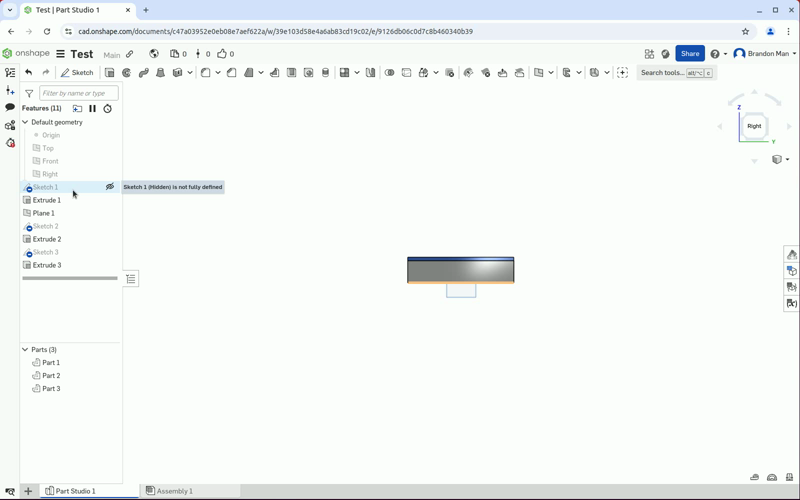
click(73, 189)
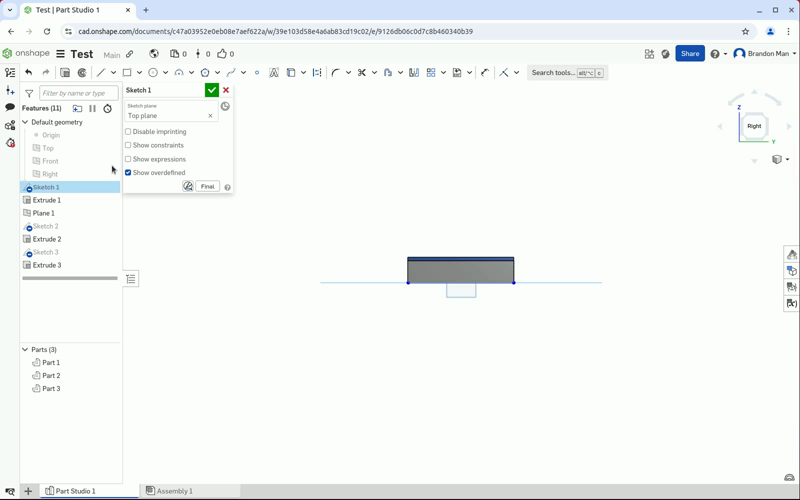
mouse_move(229, 92)
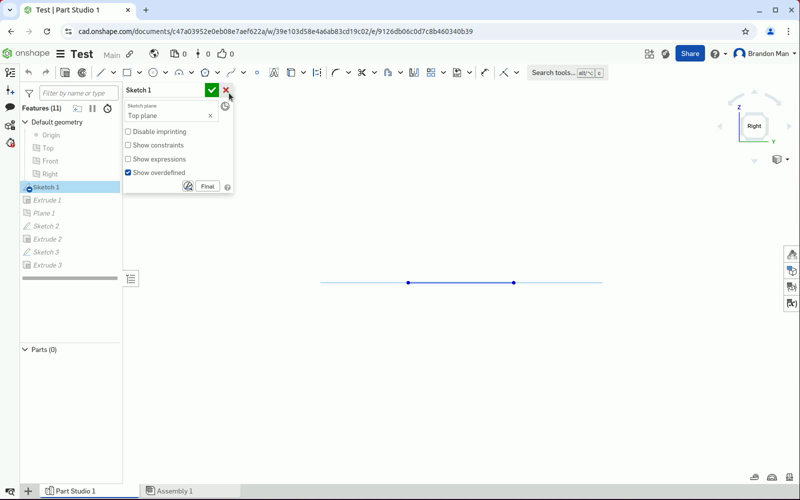
click(229, 92)
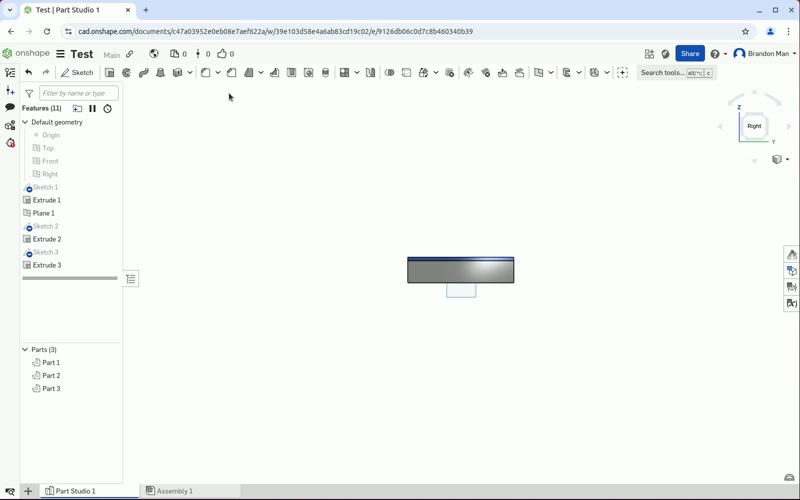
mouse_move(73, 352)
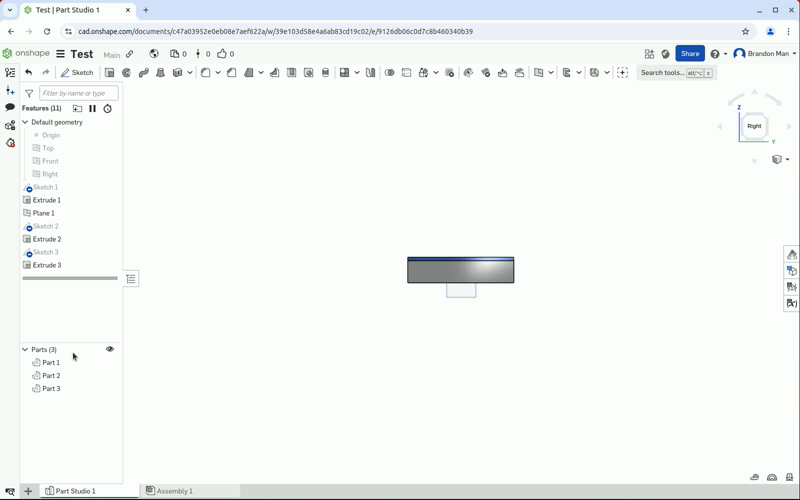
key(y)
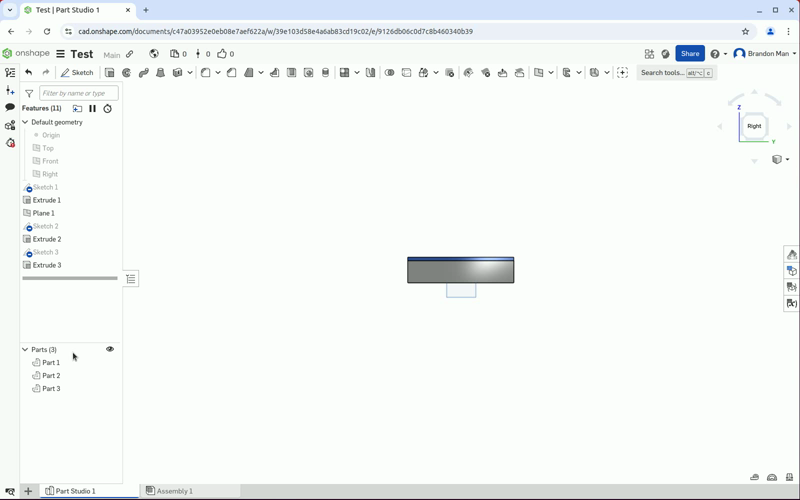
key(shift+p)
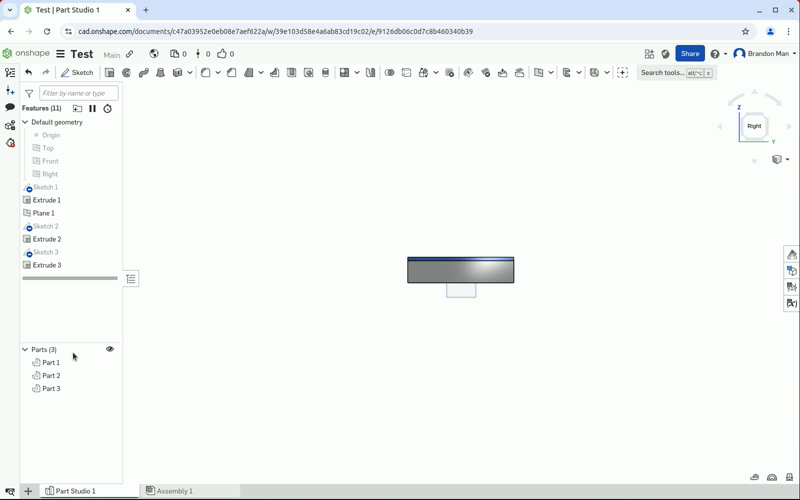
key(space)
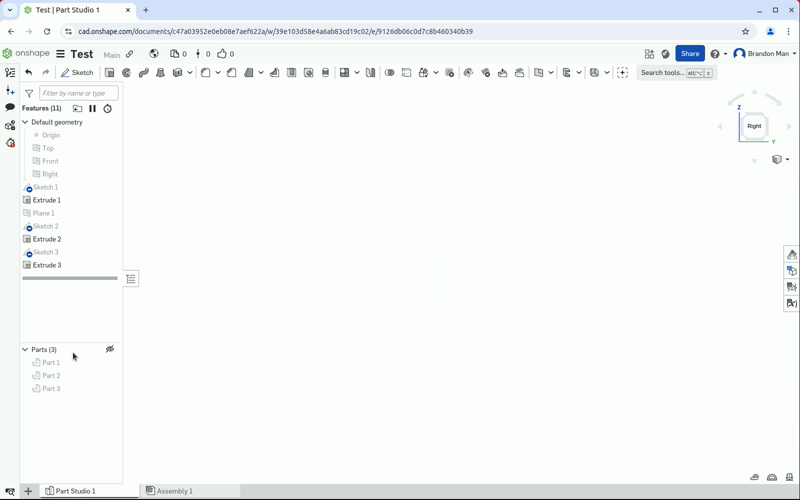
key_down(shift)
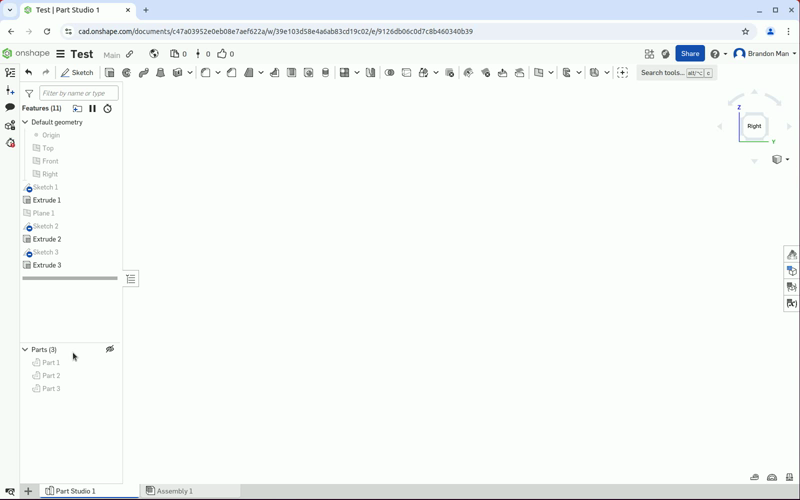
key(right)
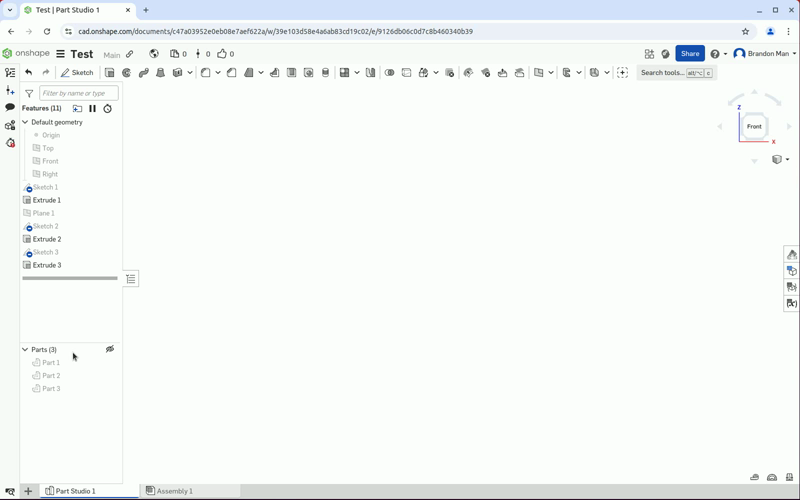
key_up(shift)
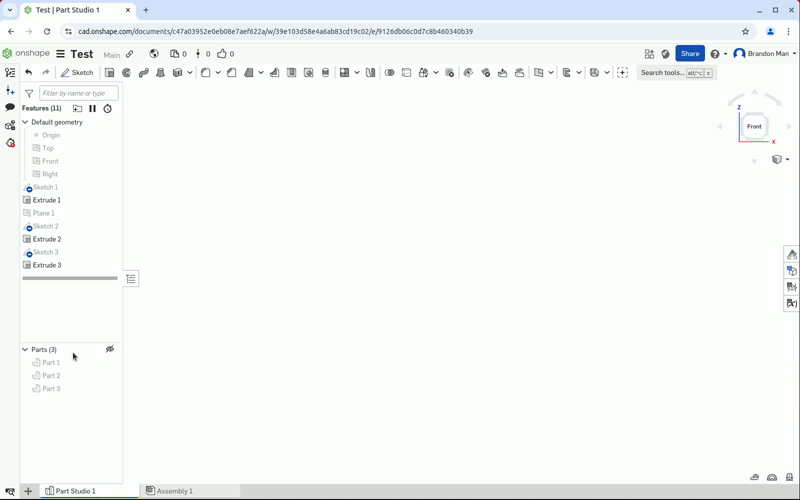
mouse_move(73, 352)
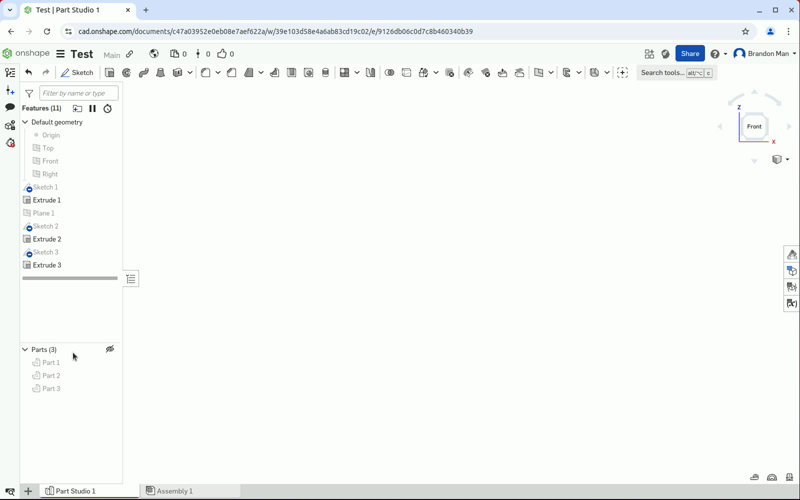
key(shift+y)
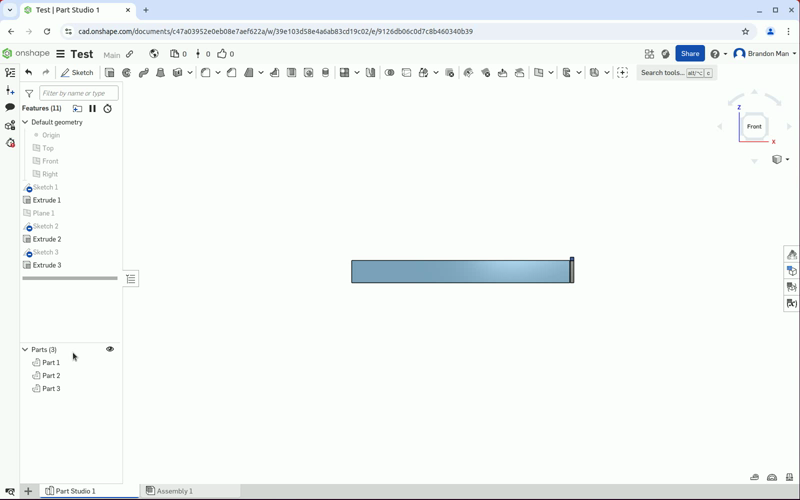
mouse_move(541, 75)
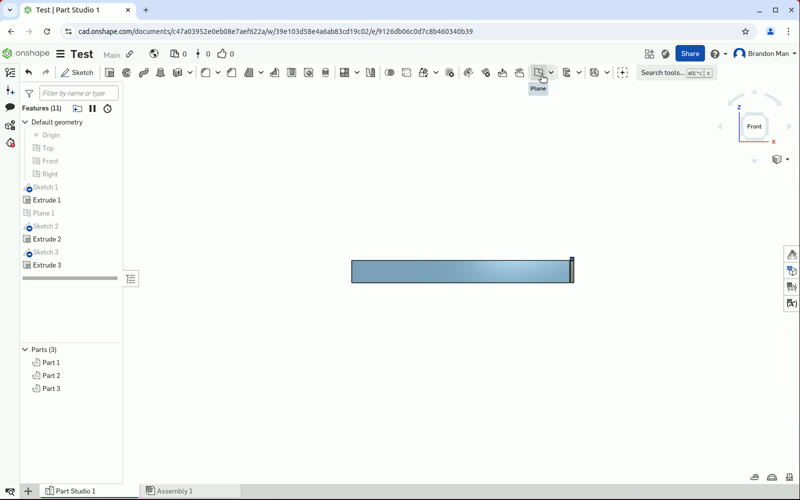
click(541, 75)
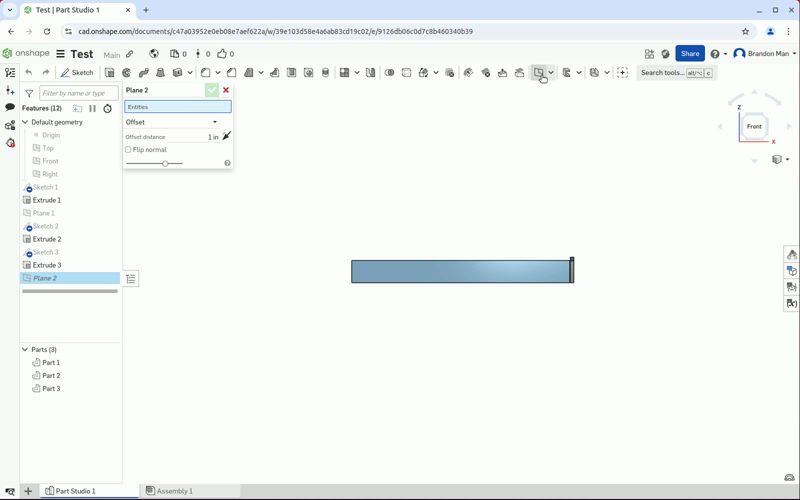
mouse_move(73, 163)
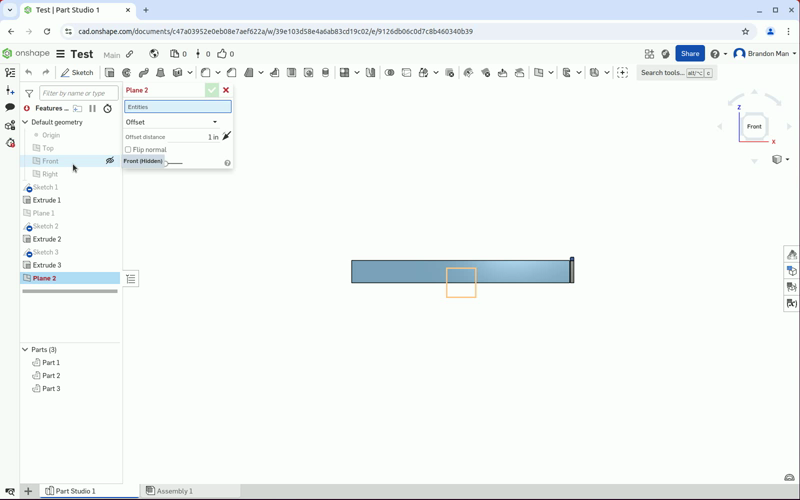
click(73, 163)
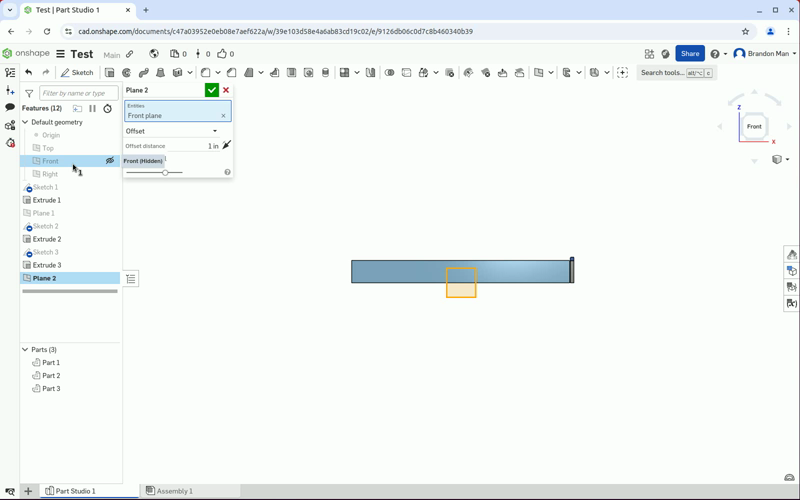
key(tab, 2)
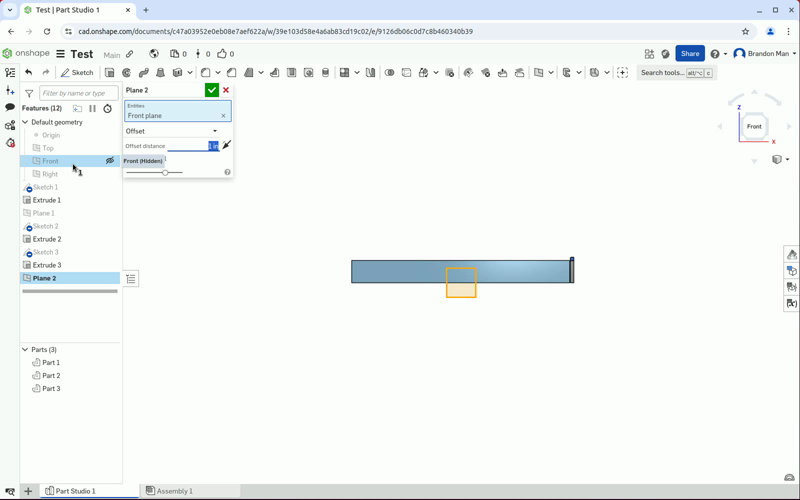
text(10.845)
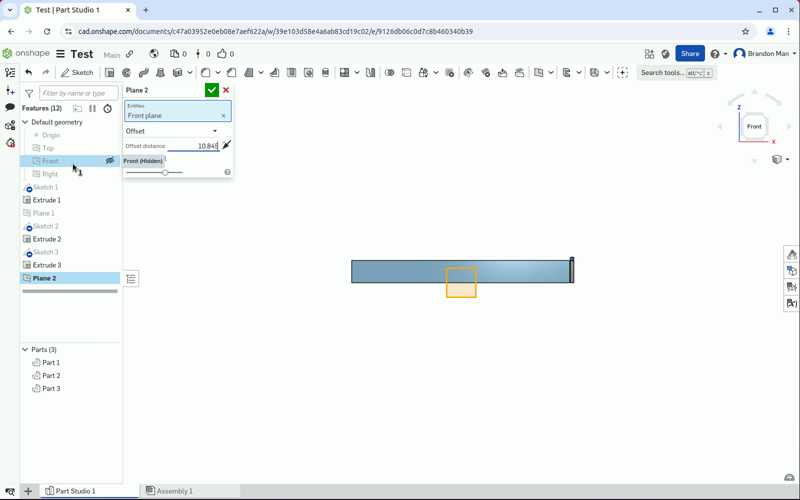
key(enter, 2)
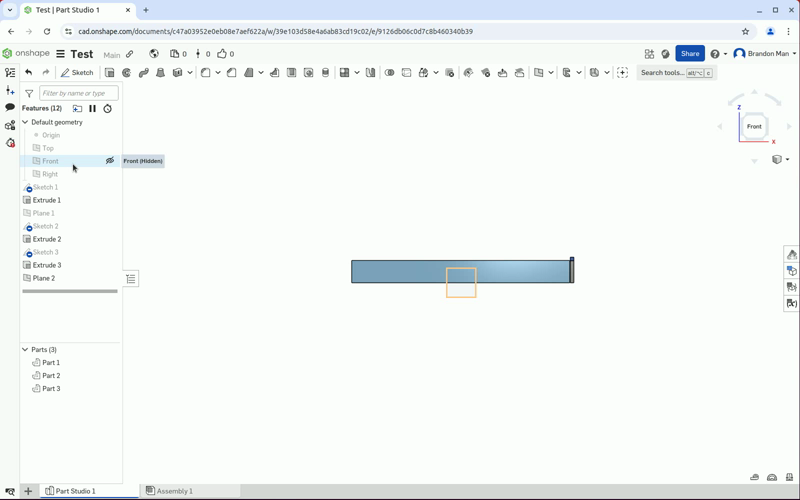
key(shift+s)
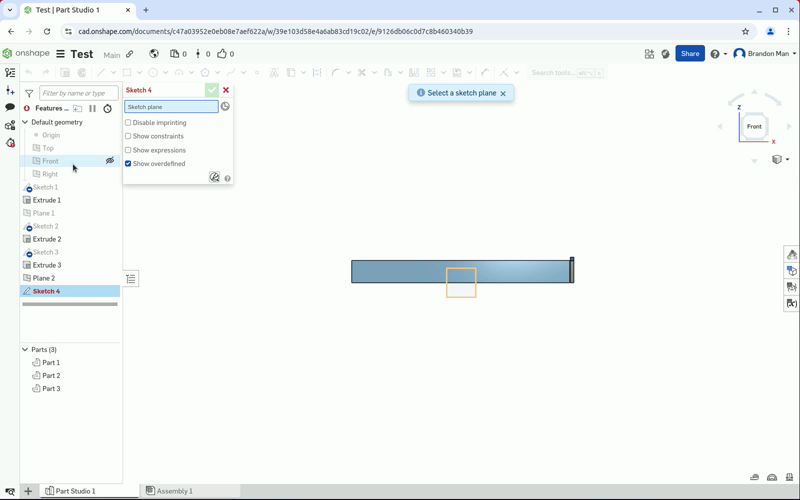
mouse_move(73, 280)
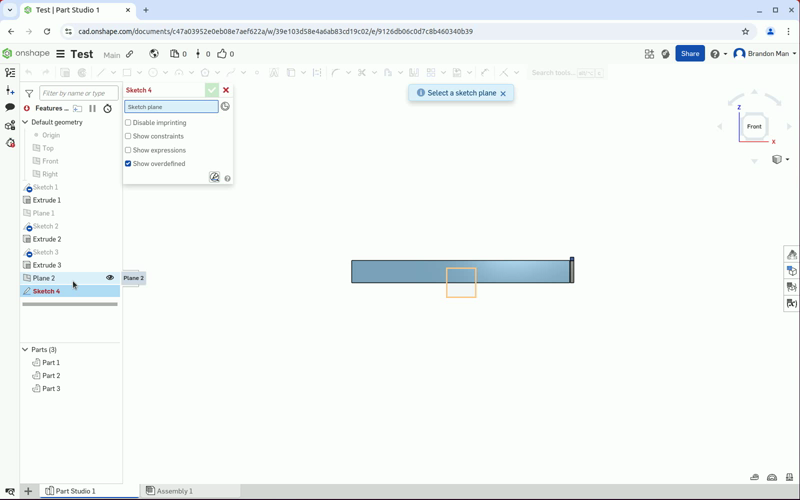
click(73, 280)
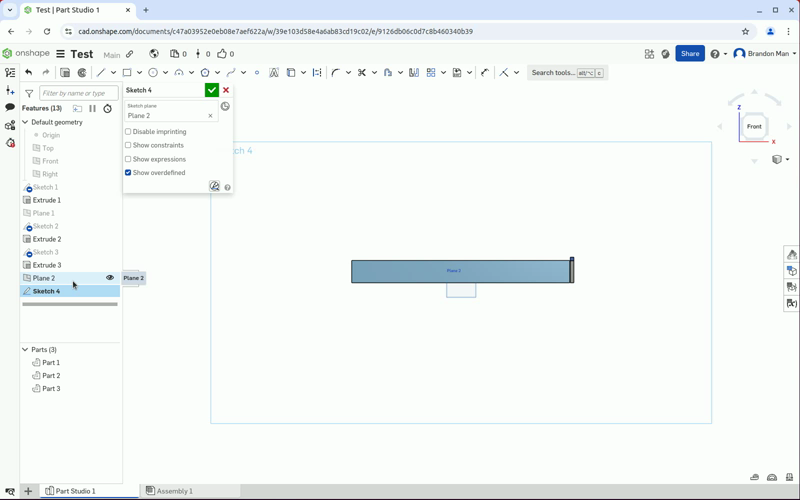
mouse_move(73, 352)
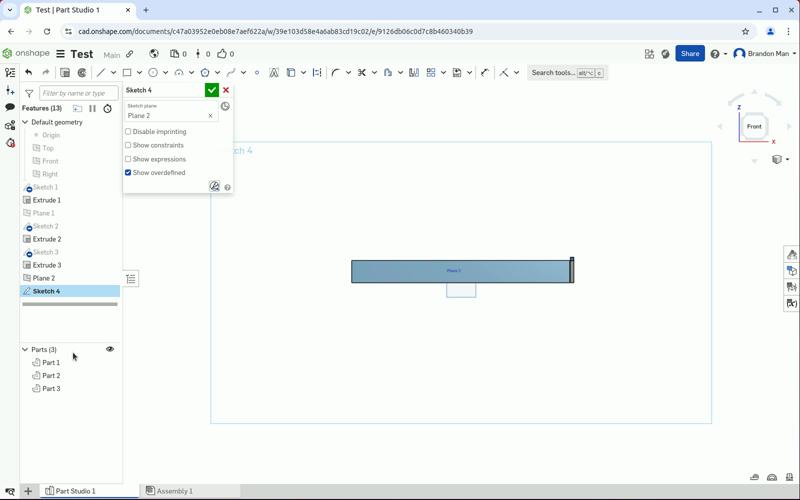
key(y)
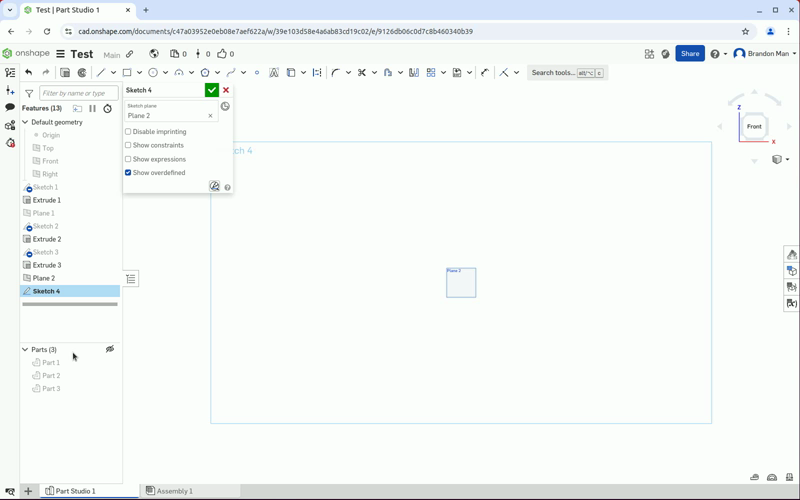
key(l)
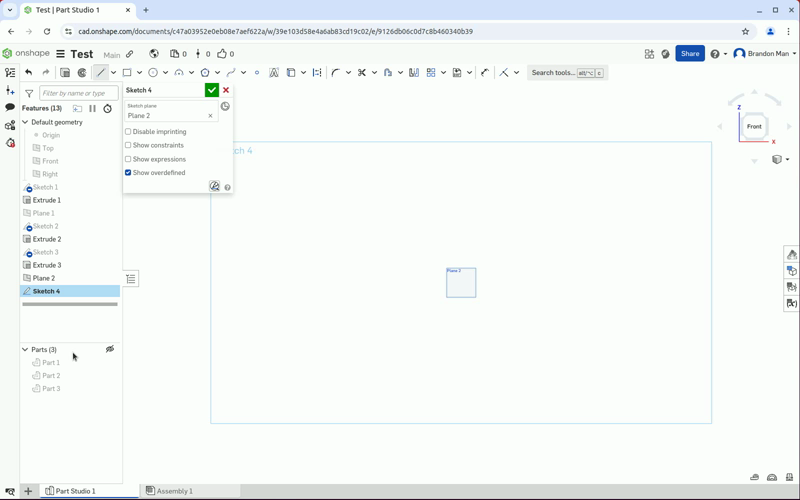
key_down(shift)
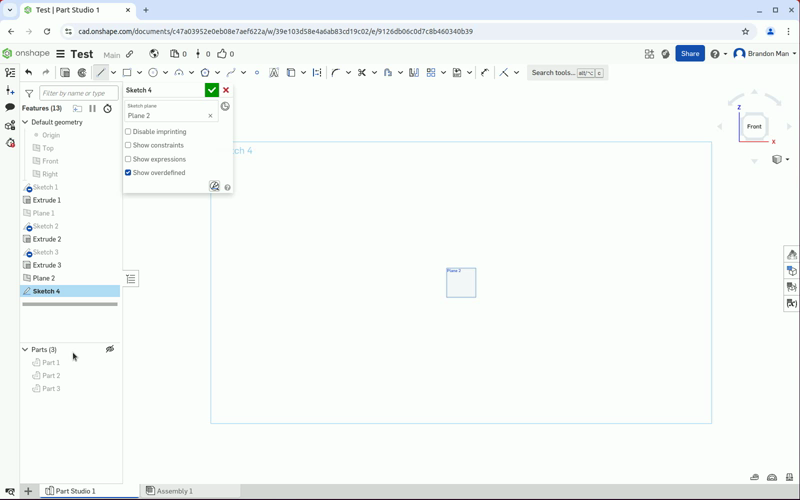
mouse_move(348, 282)
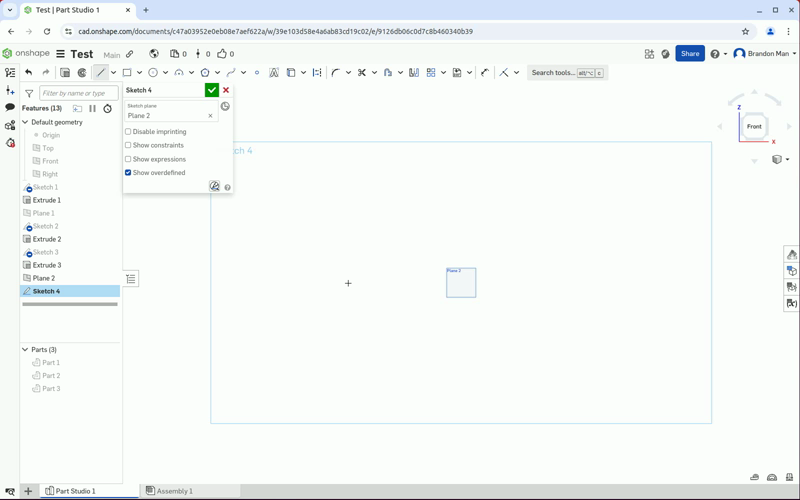
click(348, 282)
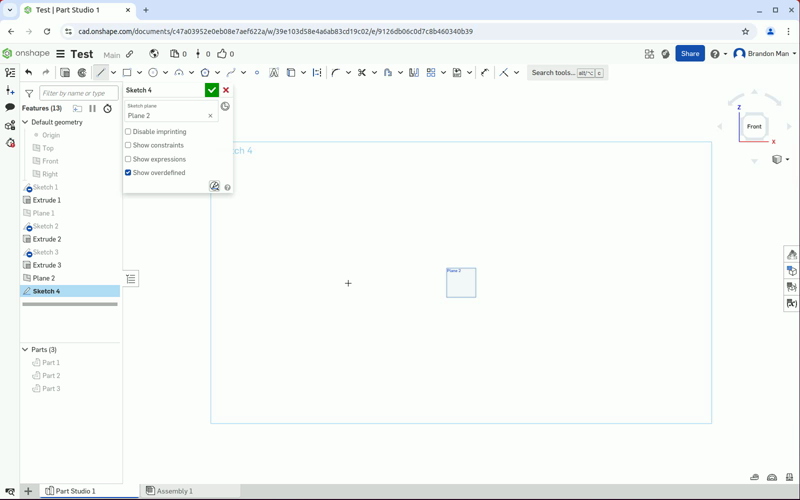
key_up(shift)
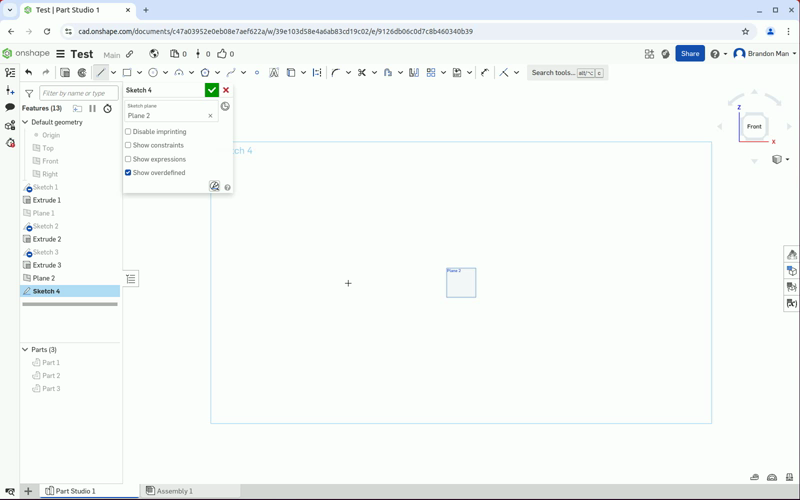
key_down(shift)
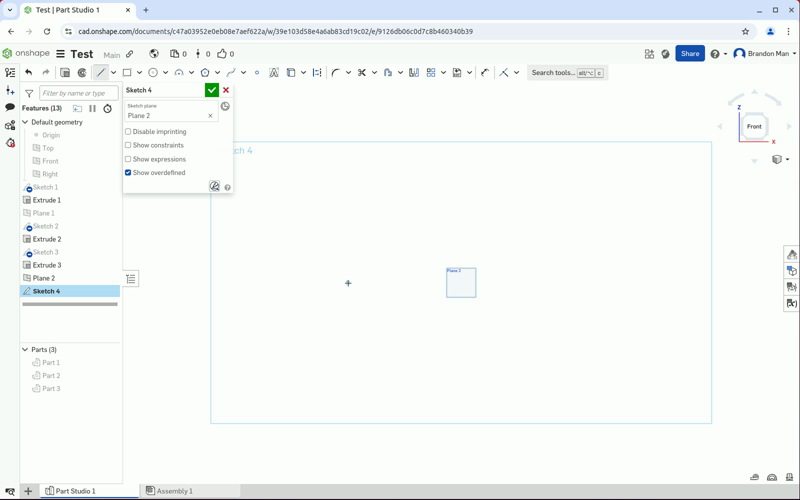
mouse_move(378, 282)
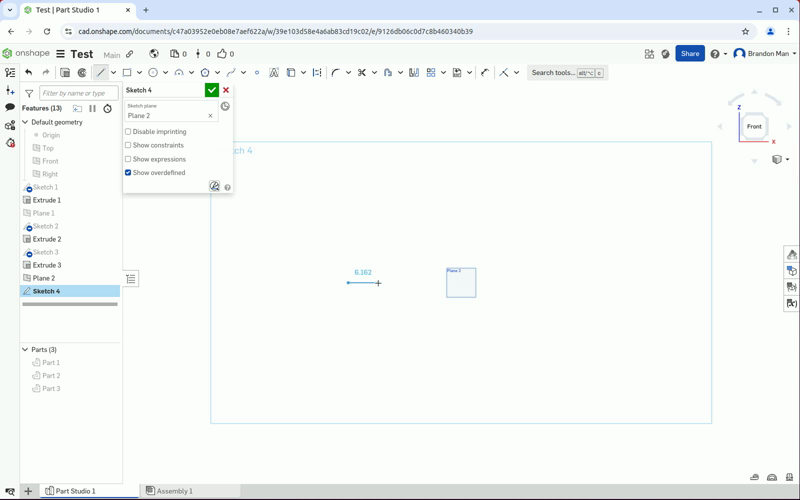
mouse_move(350, 282)
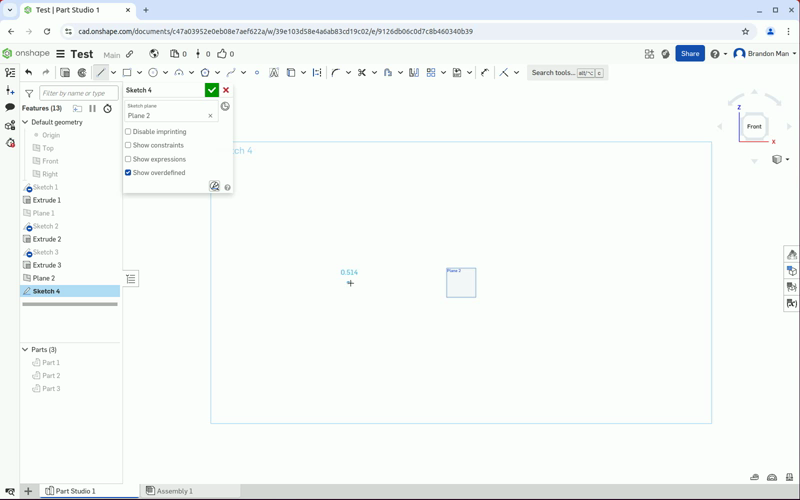
scroll(6)
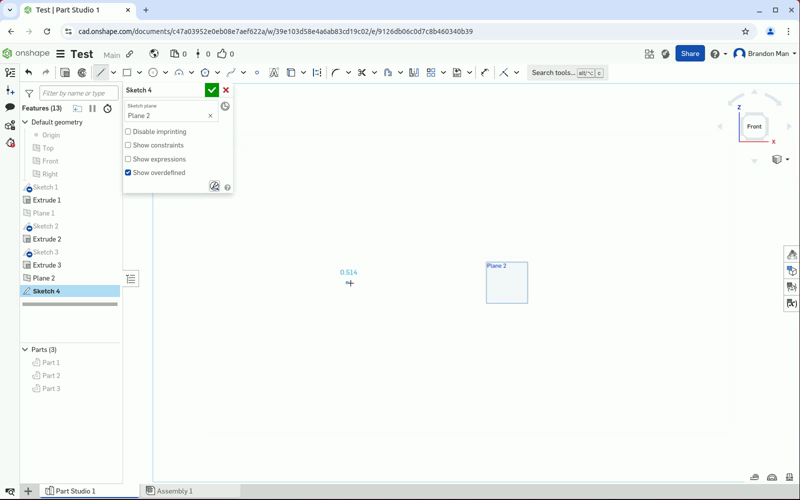
scroll(6)
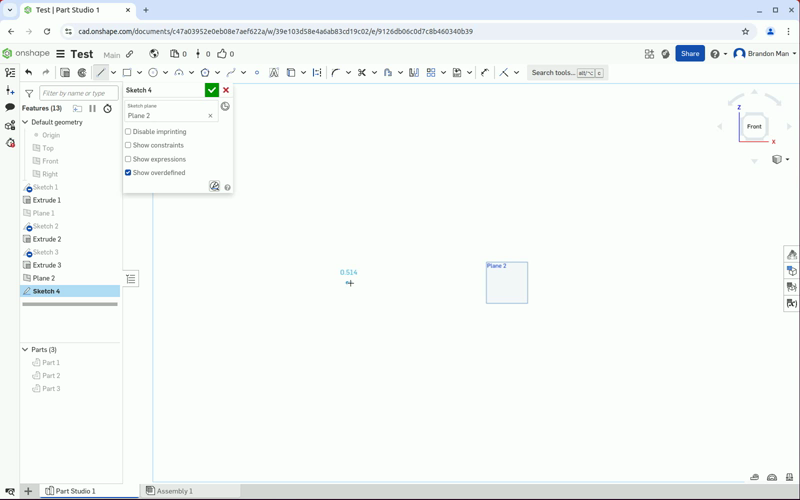
scroll(6)
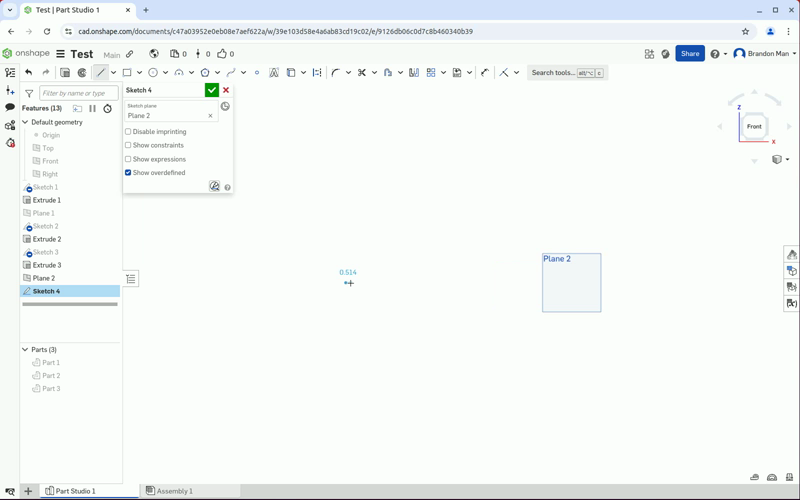
scroll(6)
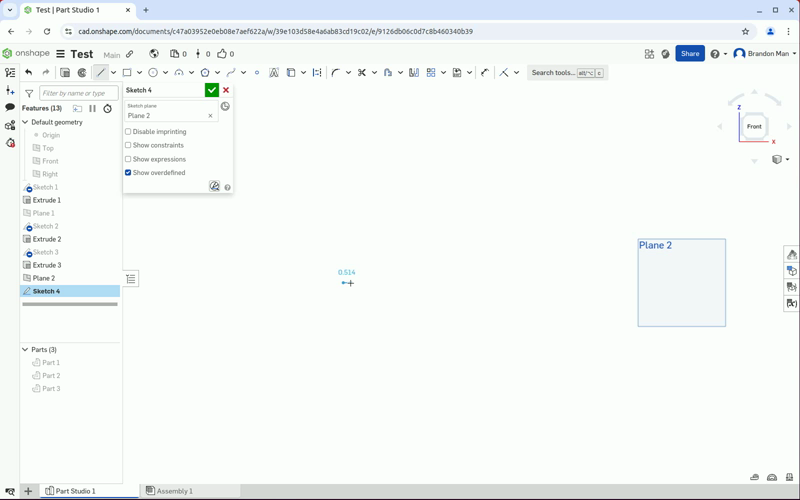
scroll(6)
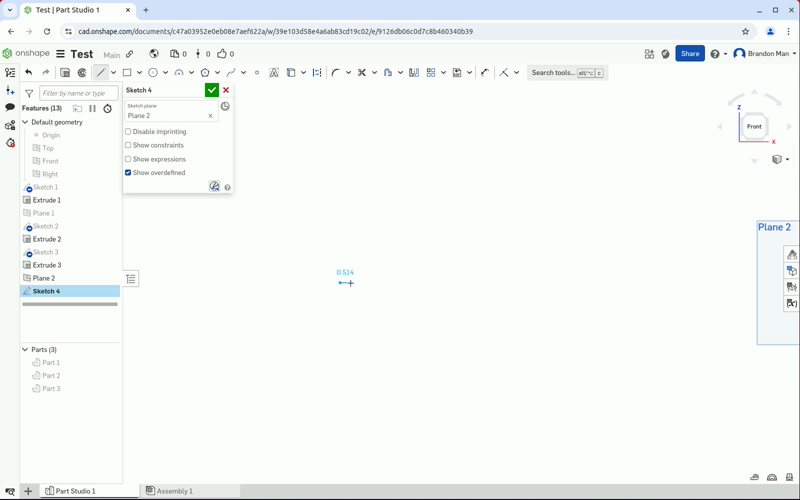
scroll(6)
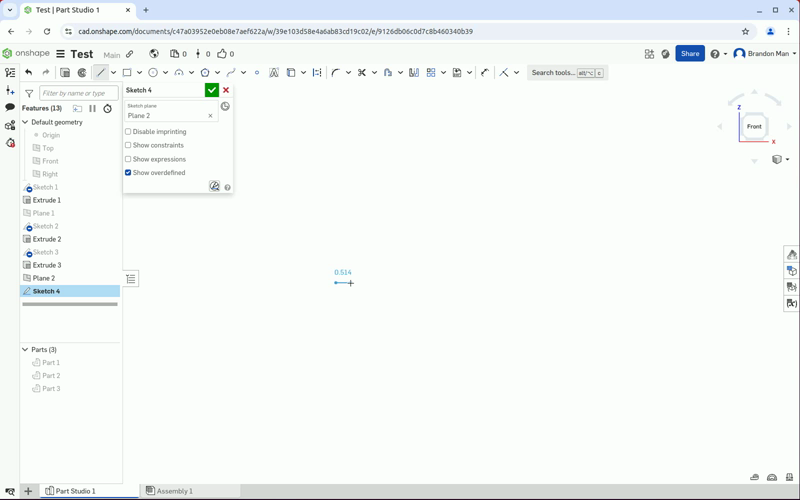
scroll(6)
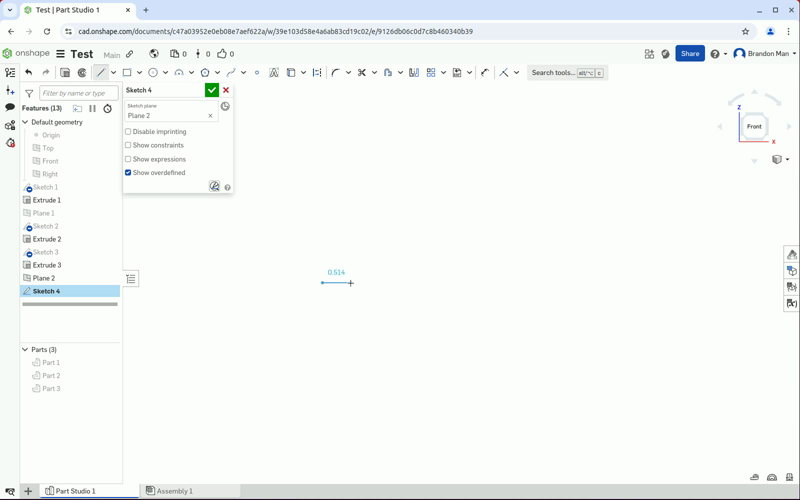
click(350, 282)
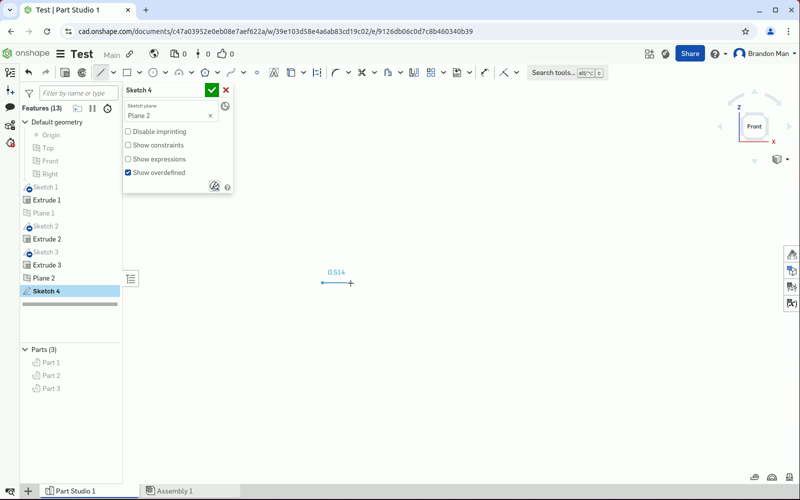
scroll(-6)
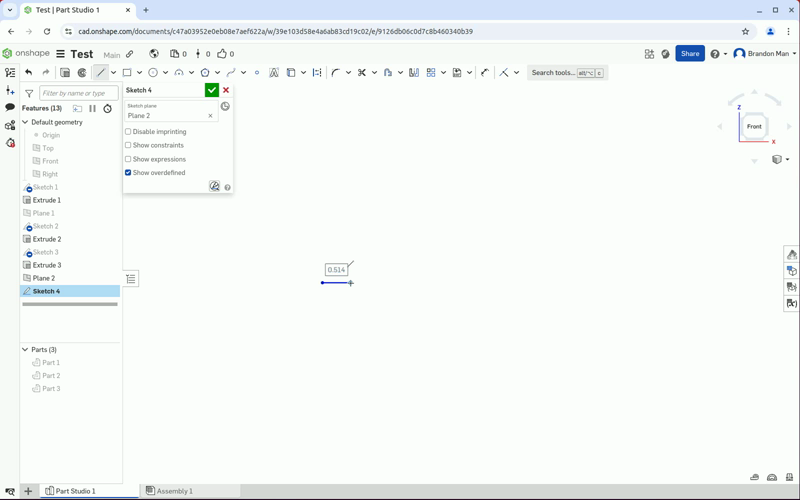
scroll(-6)
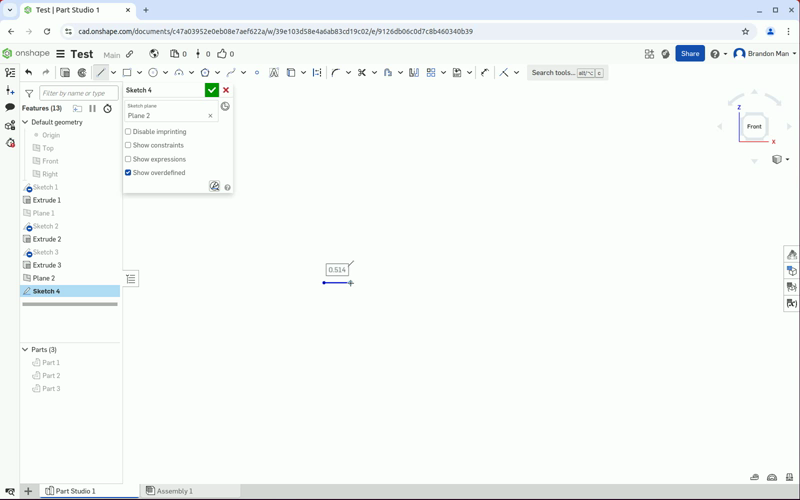
scroll(-6)
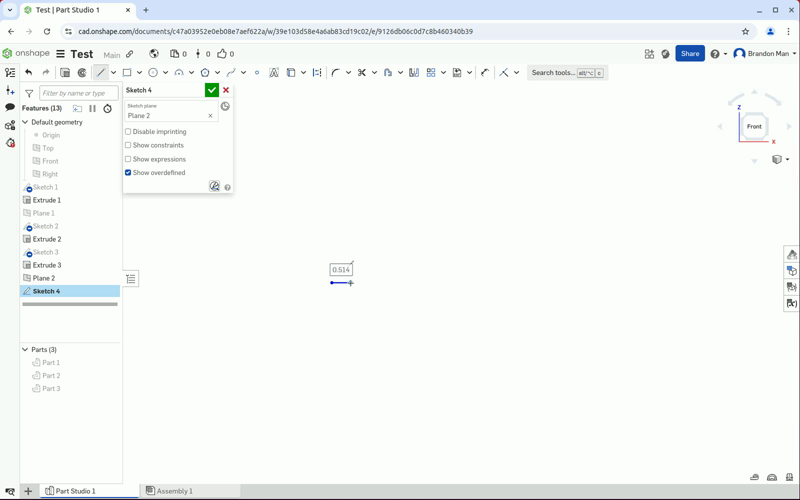
scroll(-6)
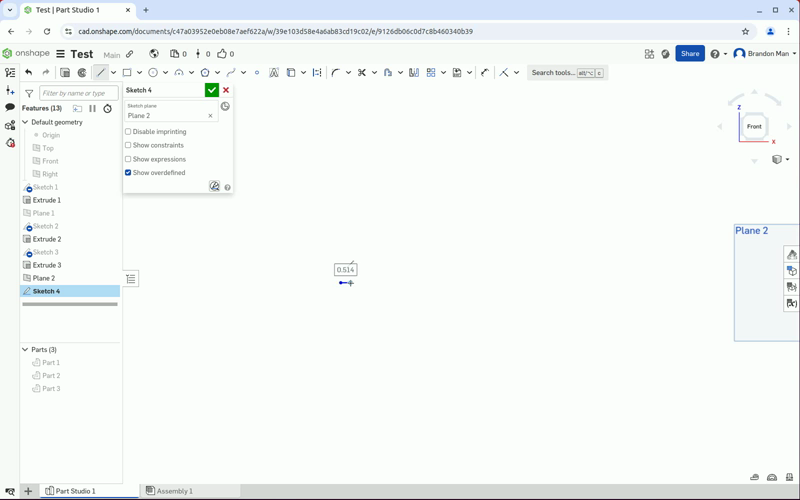
scroll(-6)
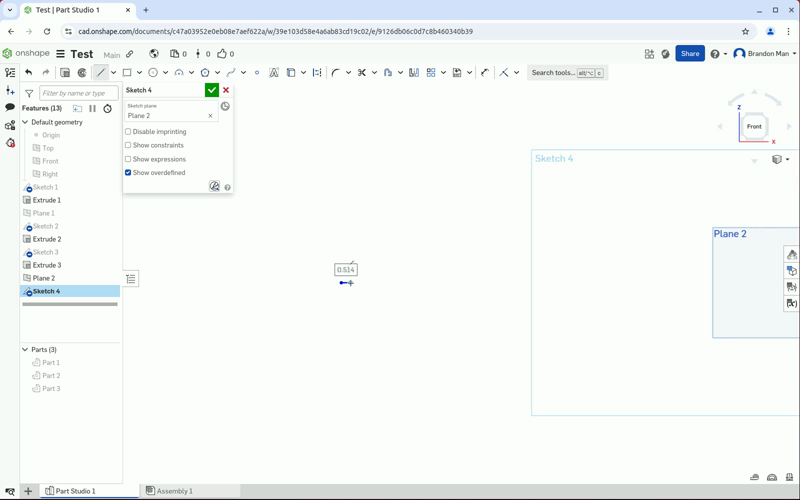
scroll(-6)
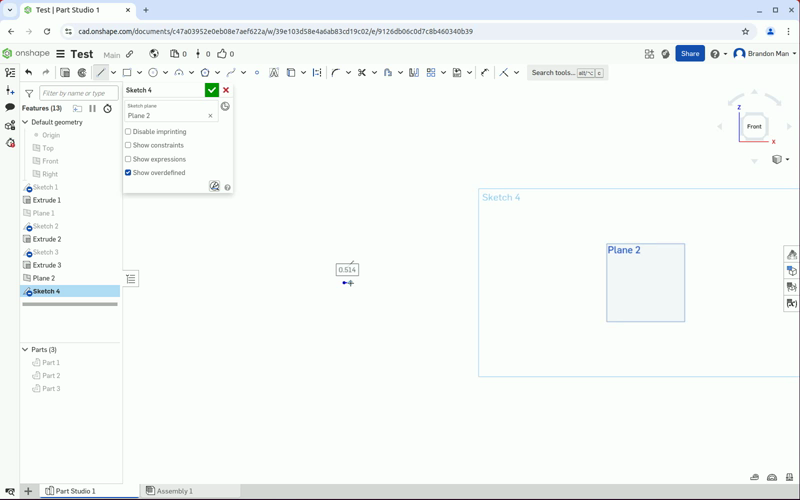
scroll(-6)
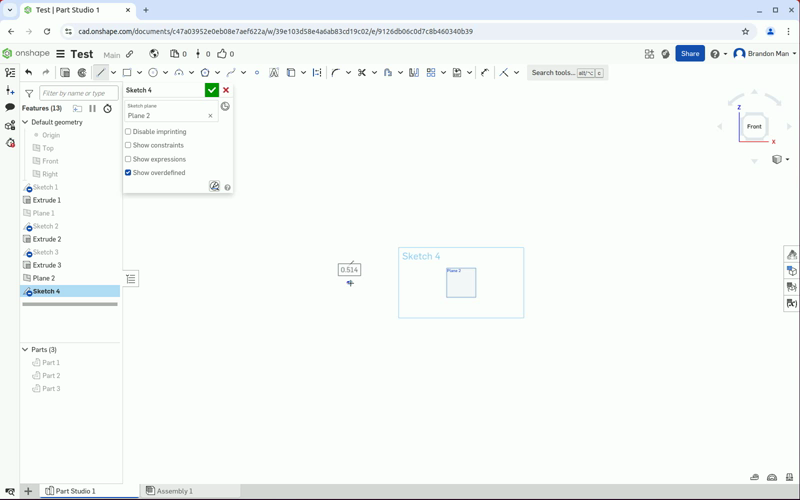
key_up(shift)
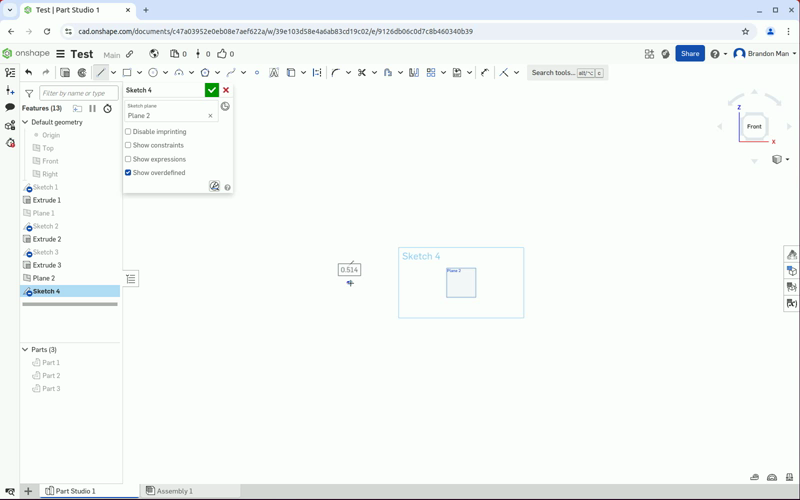
key_down(shift)
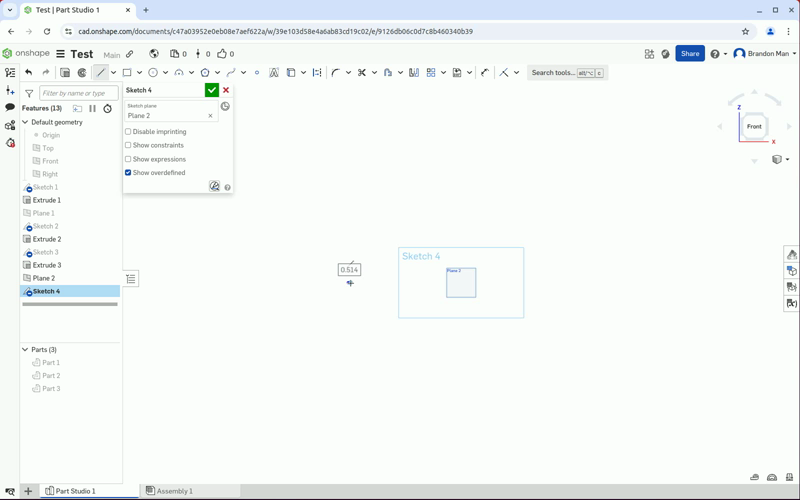
mouse_move(380, 282)
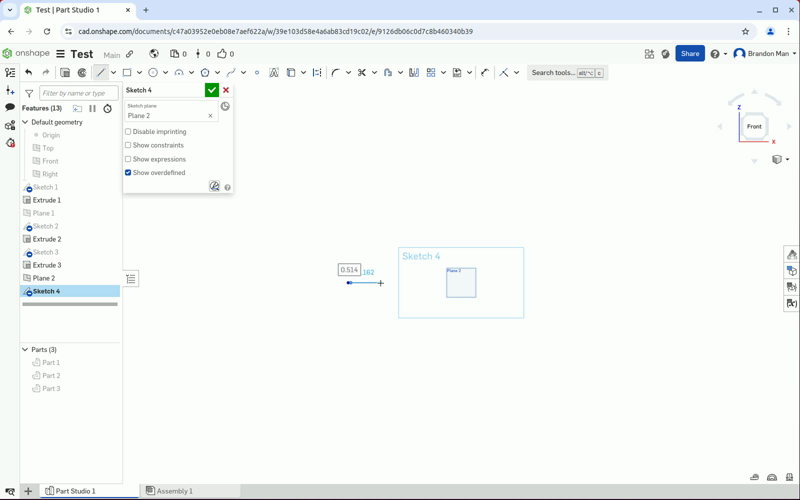
mouse_move(350, 259)
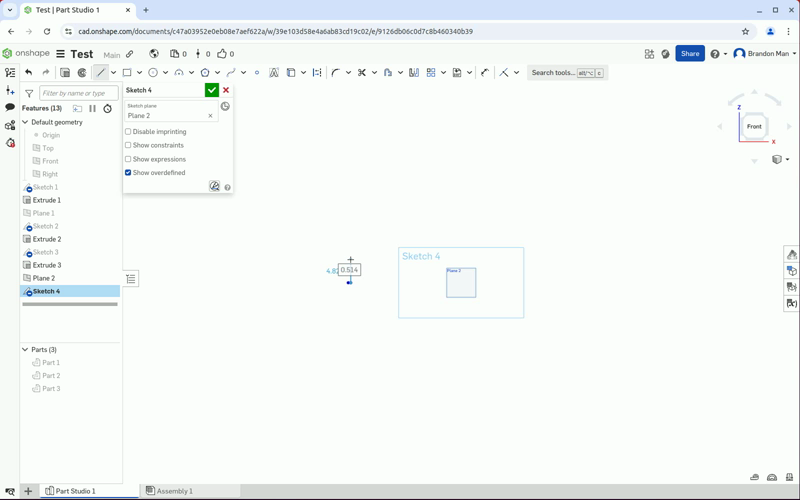
click(350, 259)
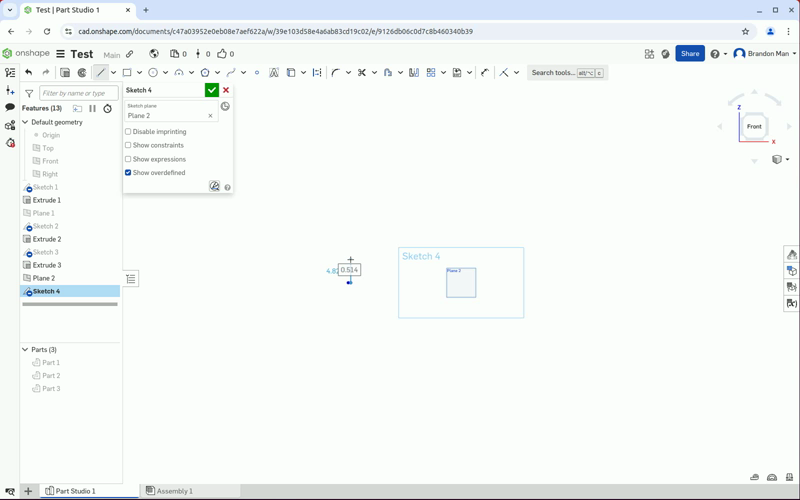
key_up(shift)
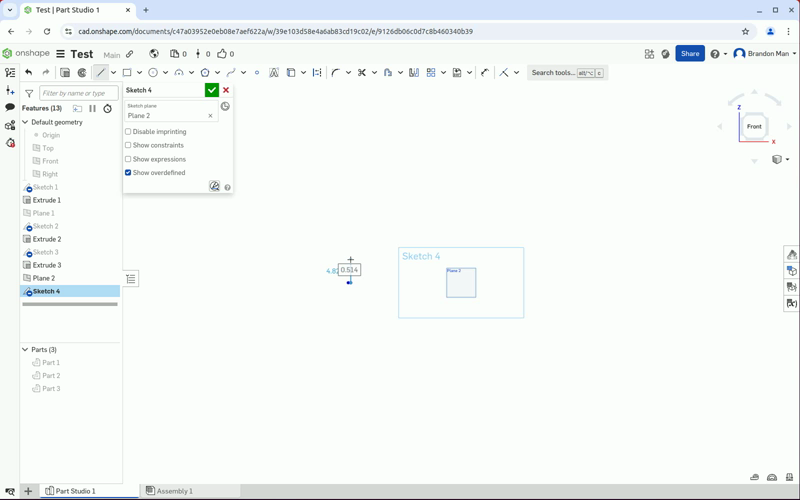
key_down(shift)
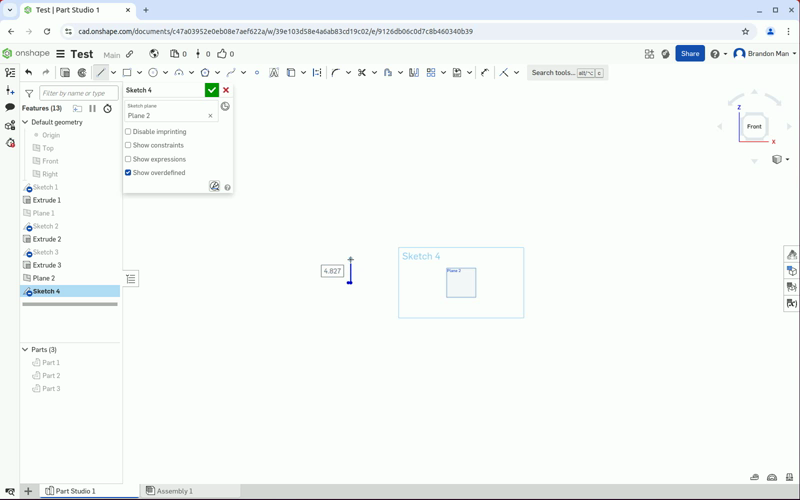
mouse_move(569, 259)
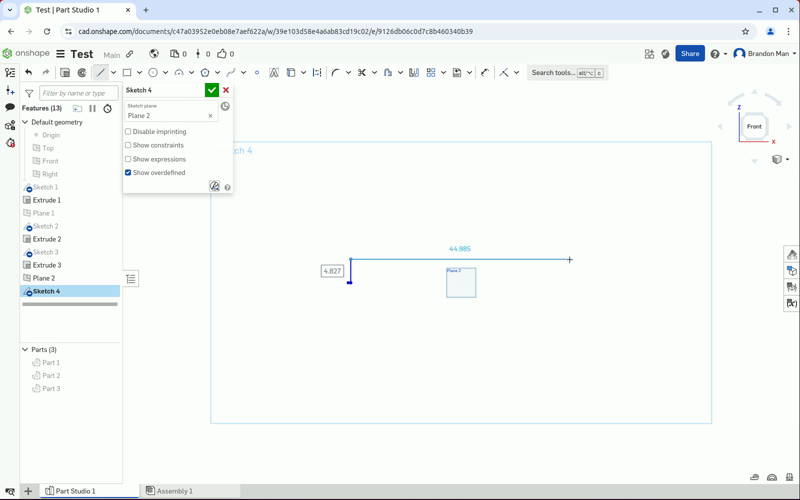
click(569, 259)
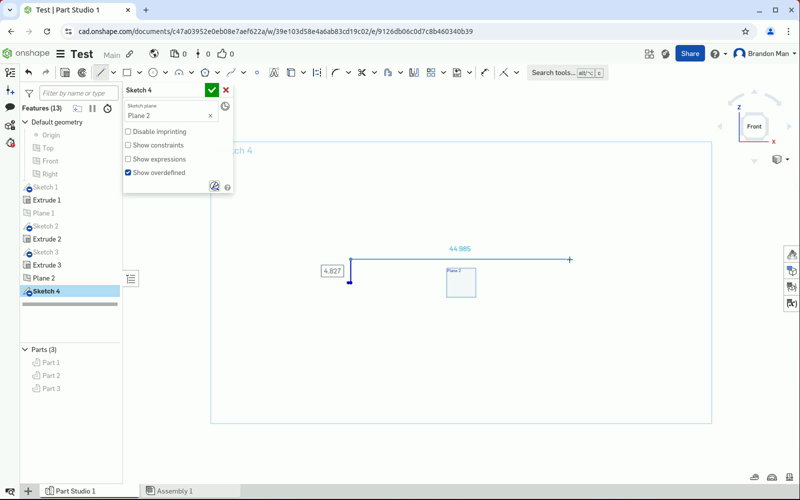
key_up(shift)
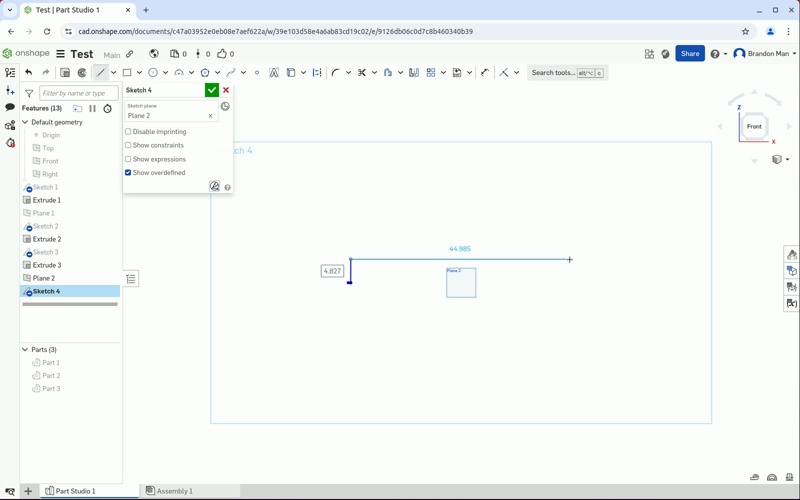
key_down(shift)
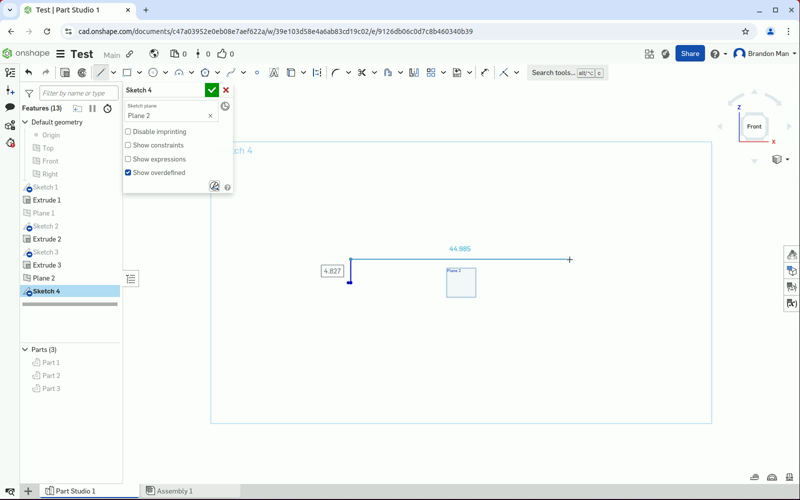
mouse_move(589, 259)
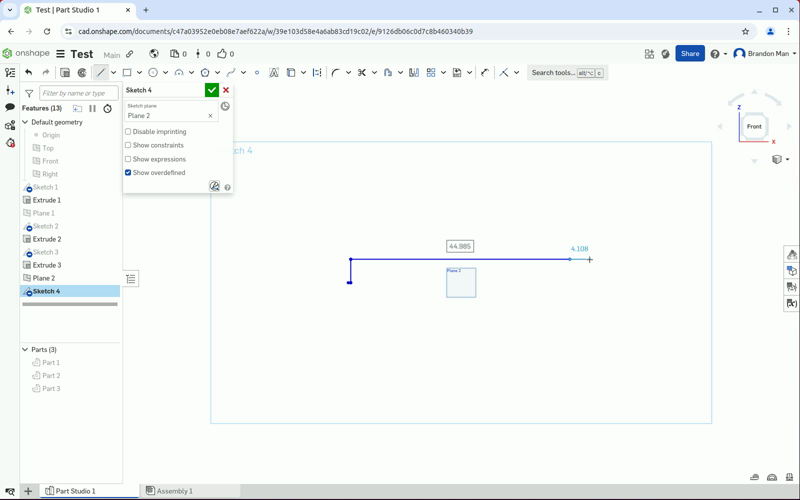
mouse_move(569, 282)
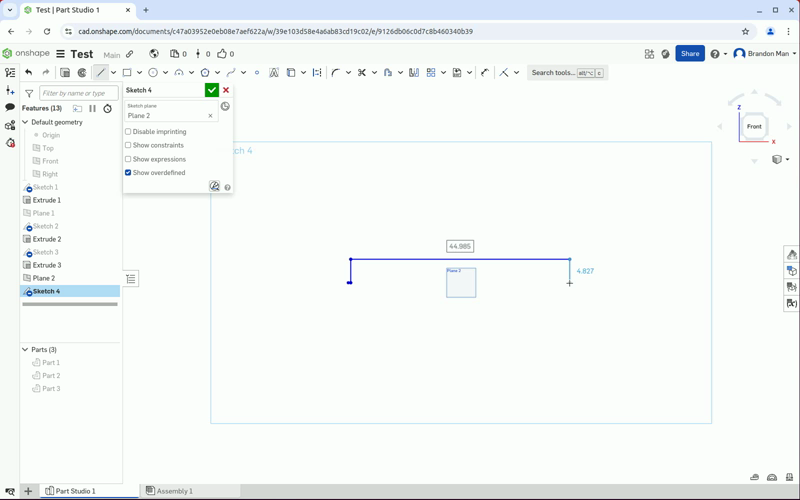
click(569, 282)
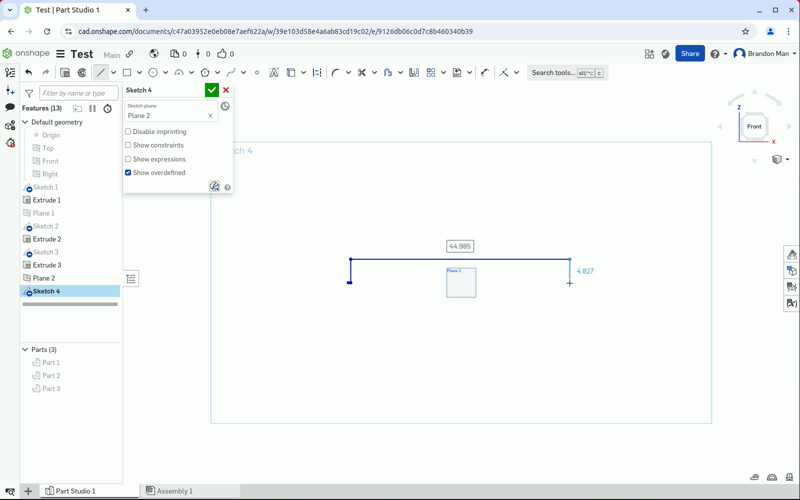
key_up(shift)
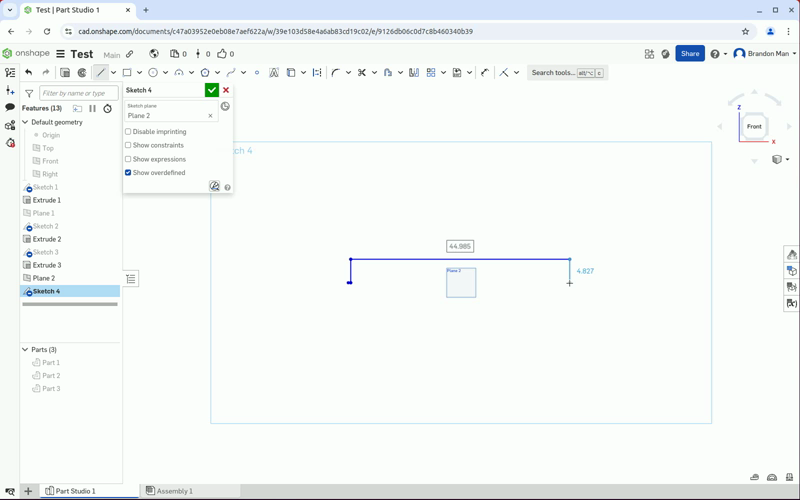
key_down(shift)
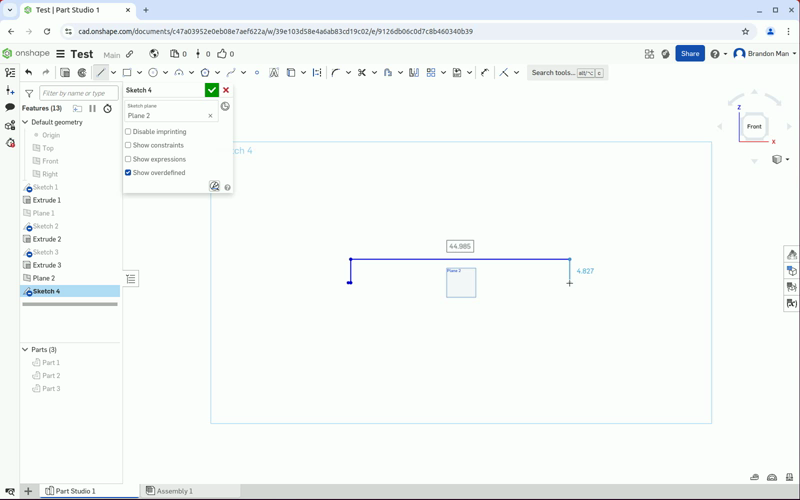
mouse_move(589, 282)
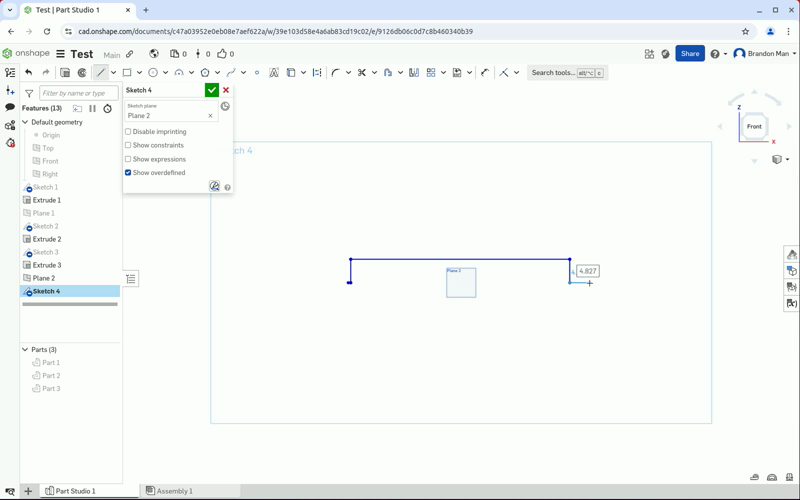
mouse_move(572, 282)
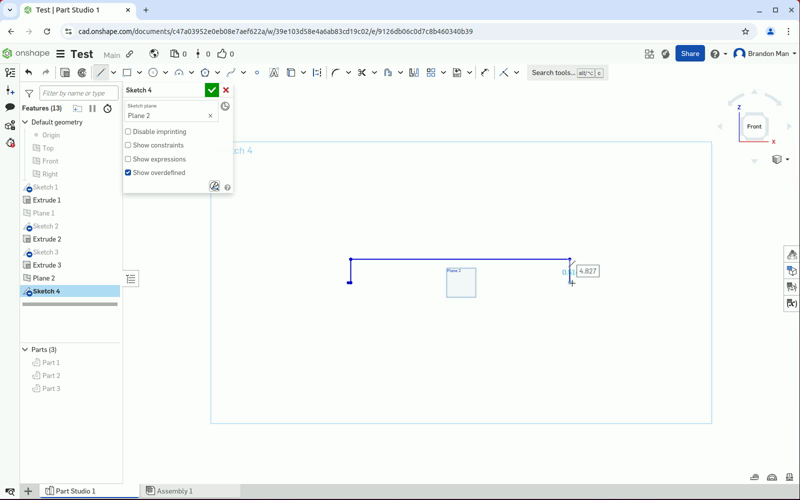
scroll(6)
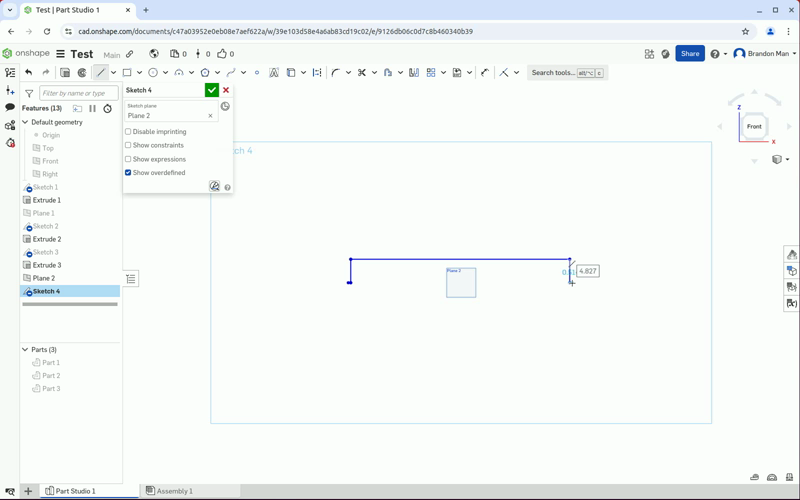
scroll(6)
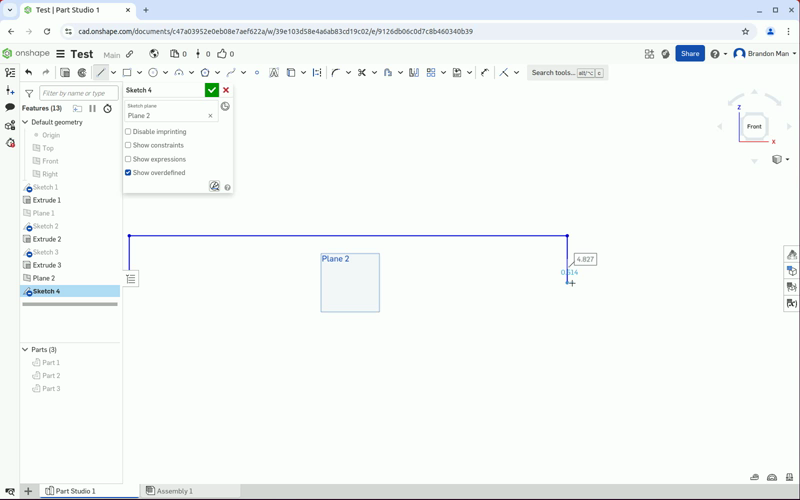
scroll(6)
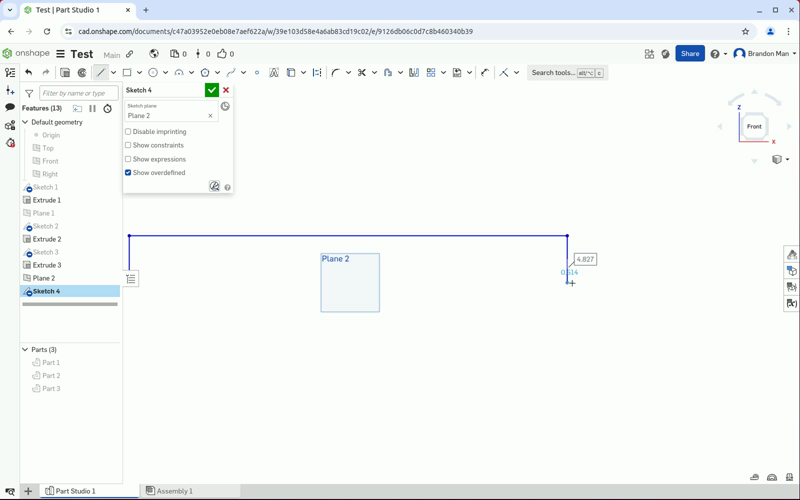
scroll(6)
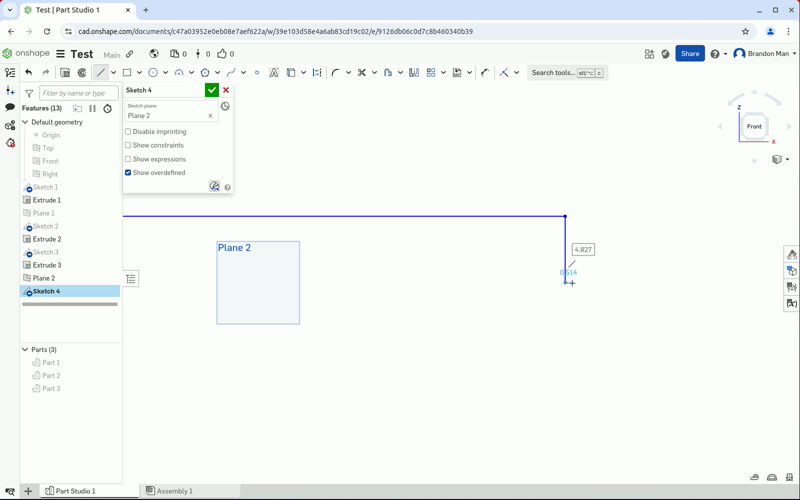
scroll(6)
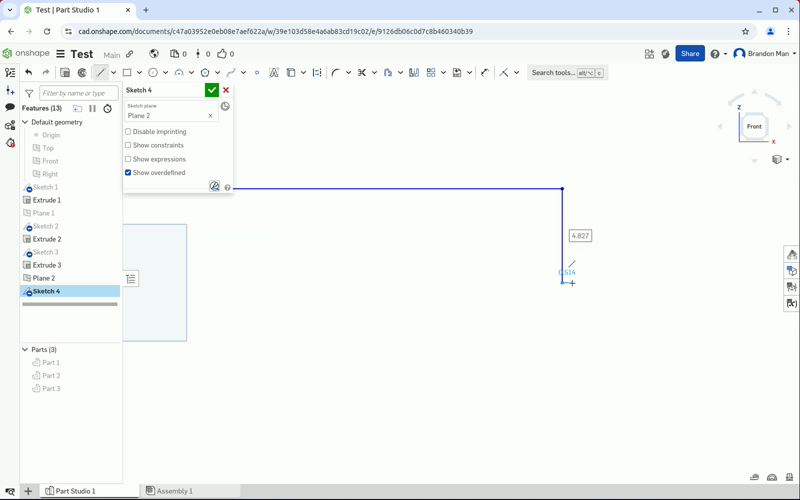
scroll(6)
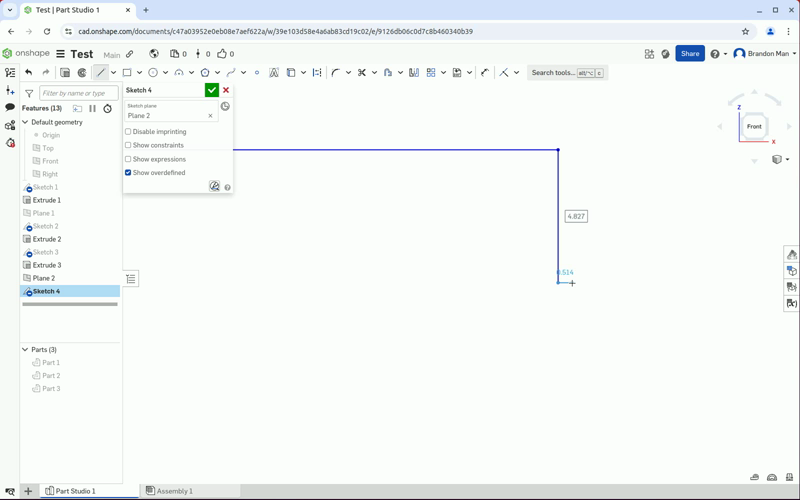
scroll(6)
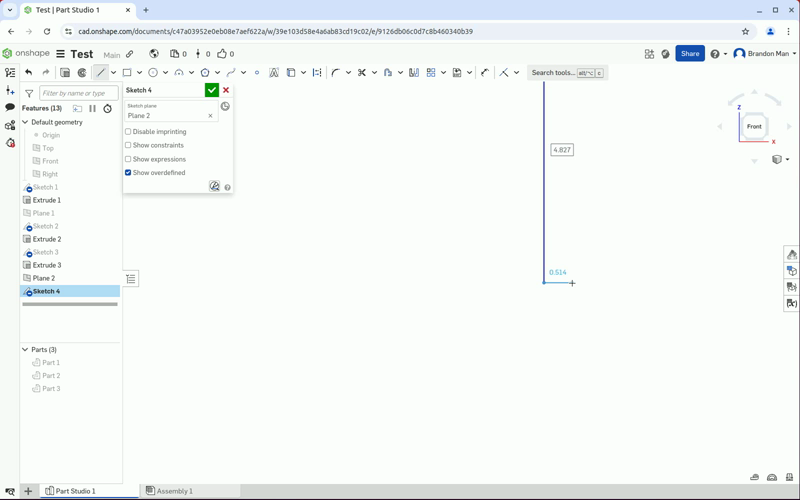
click(572, 282)
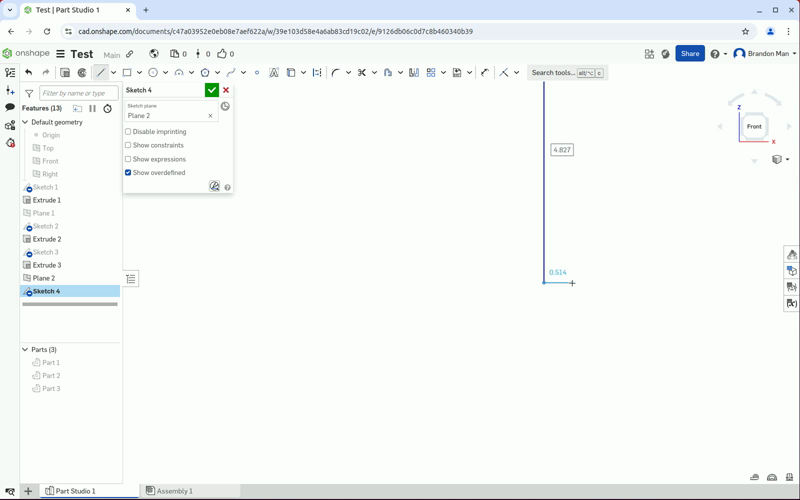
scroll(-6)
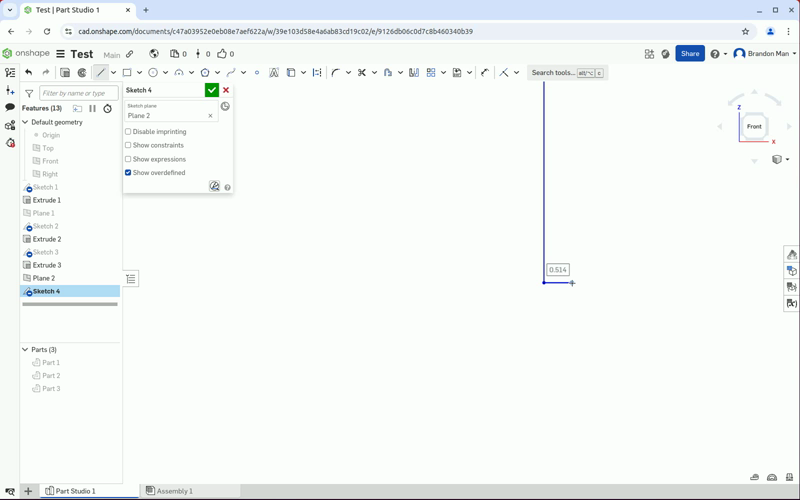
scroll(-6)
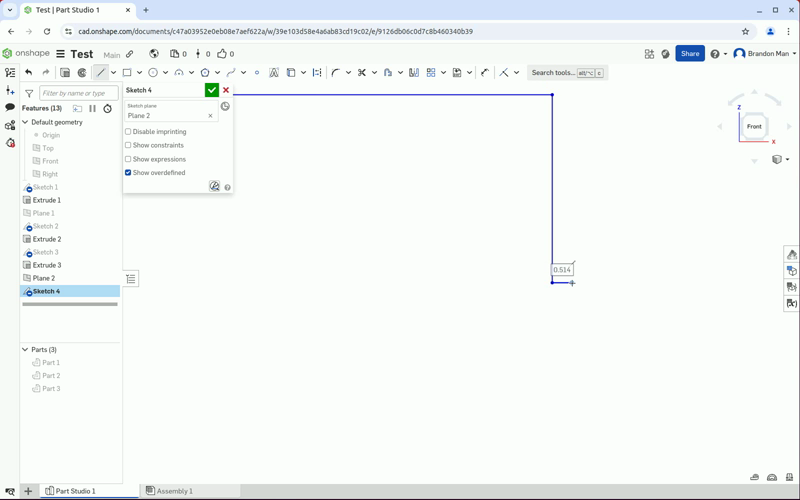
scroll(-6)
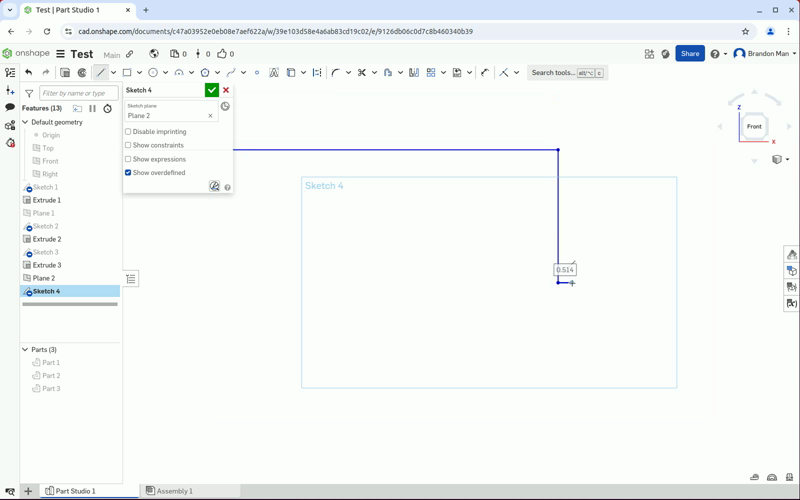
scroll(-6)
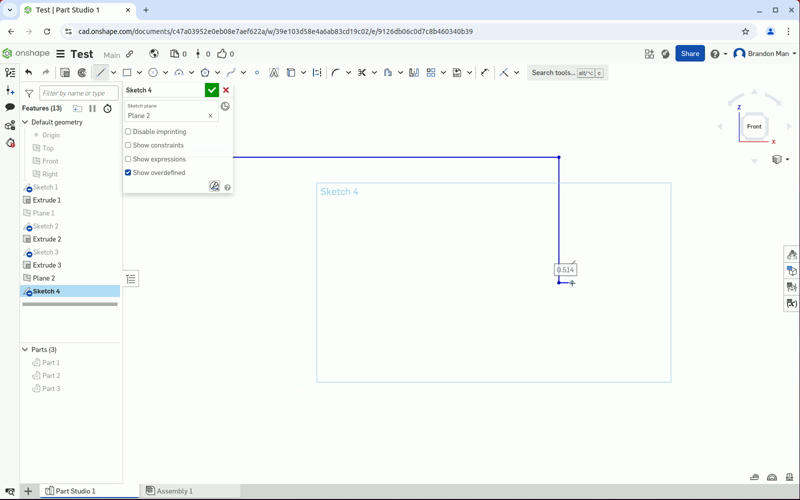
scroll(-6)
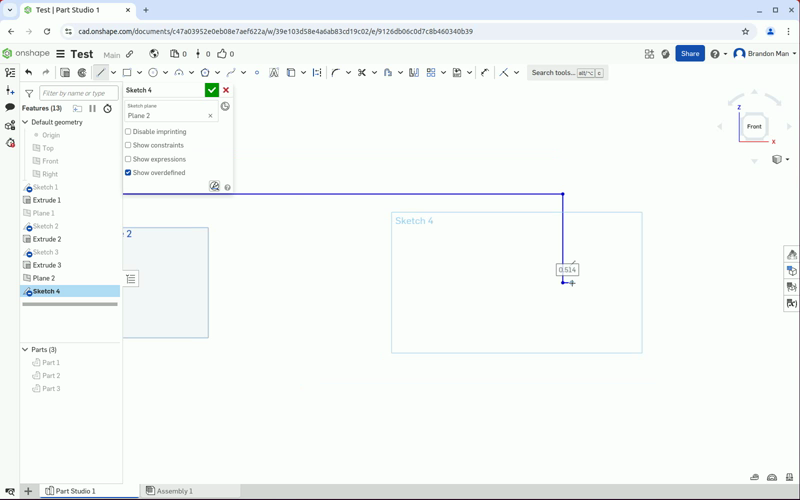
scroll(-6)
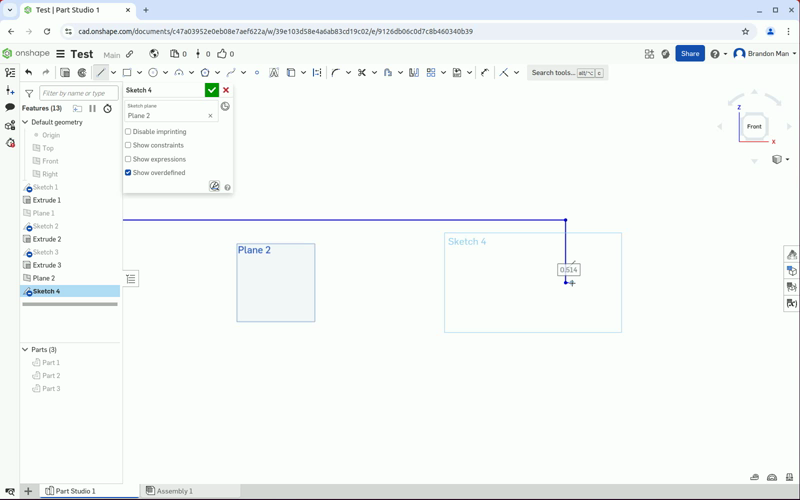
scroll(-6)
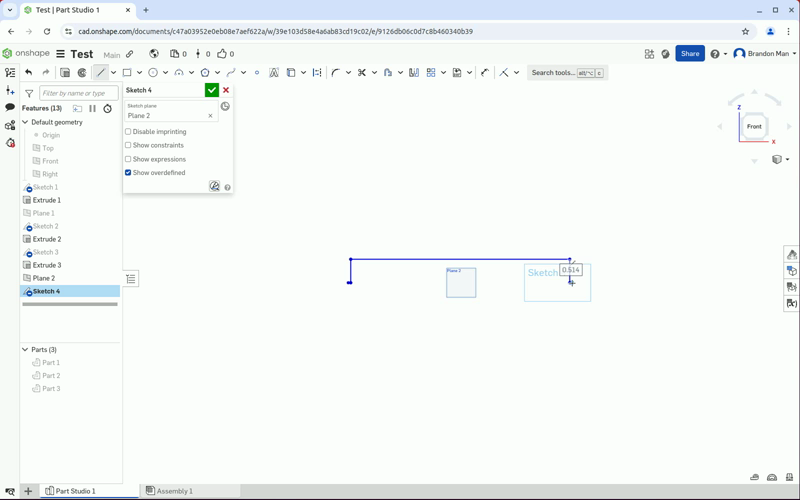
key_up(shift)
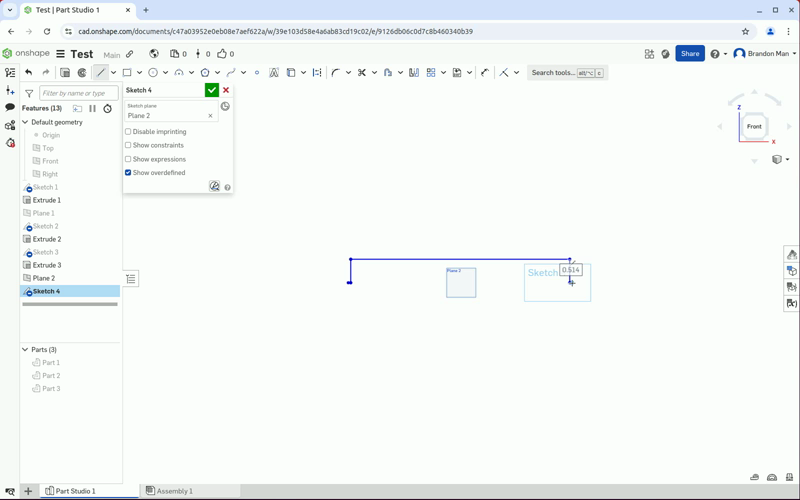
key_down(shift)
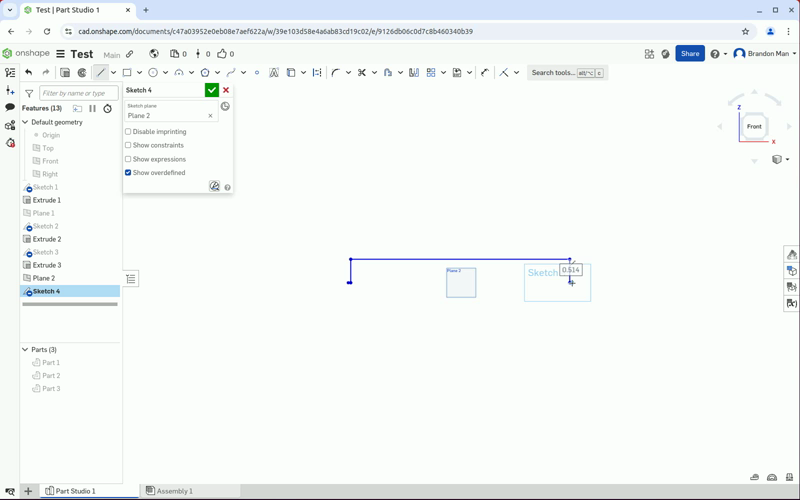
mouse_move(589, 282)
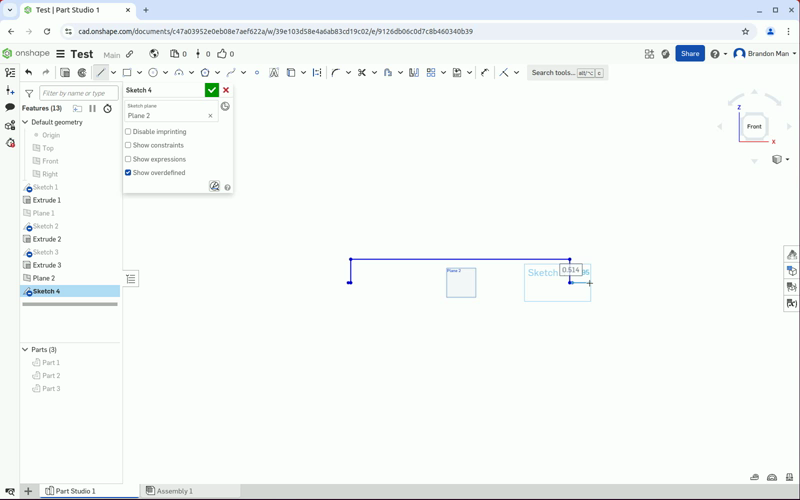
mouse_move(572, 257)
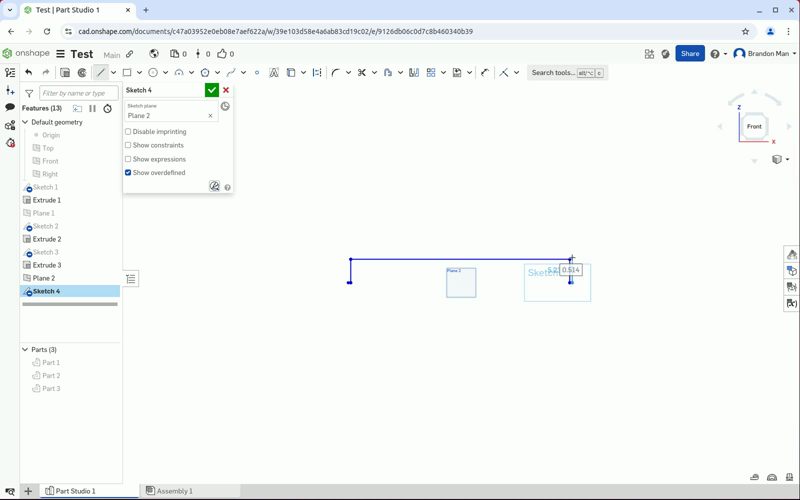
scroll(6)
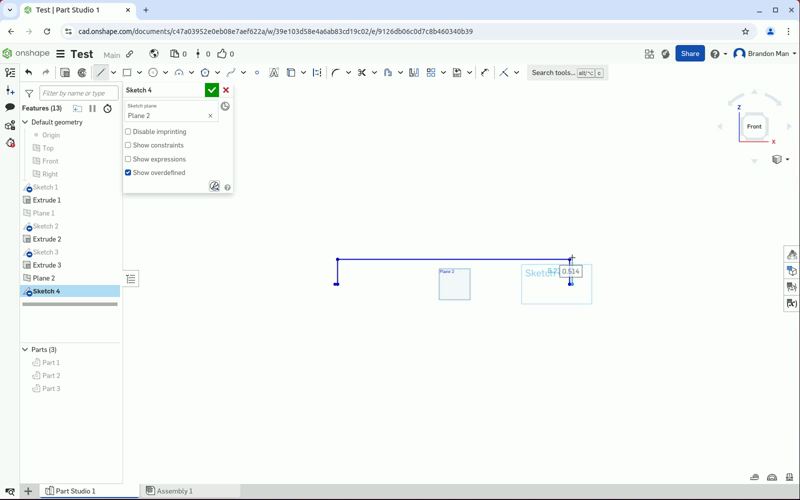
scroll(6)
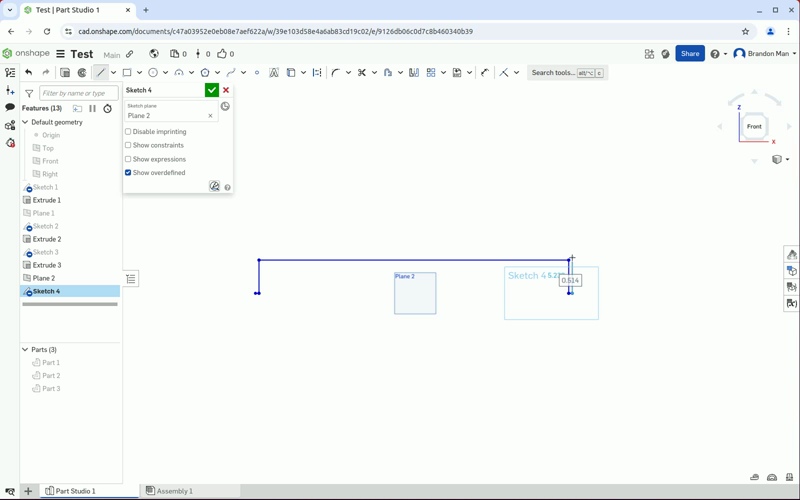
scroll(6)
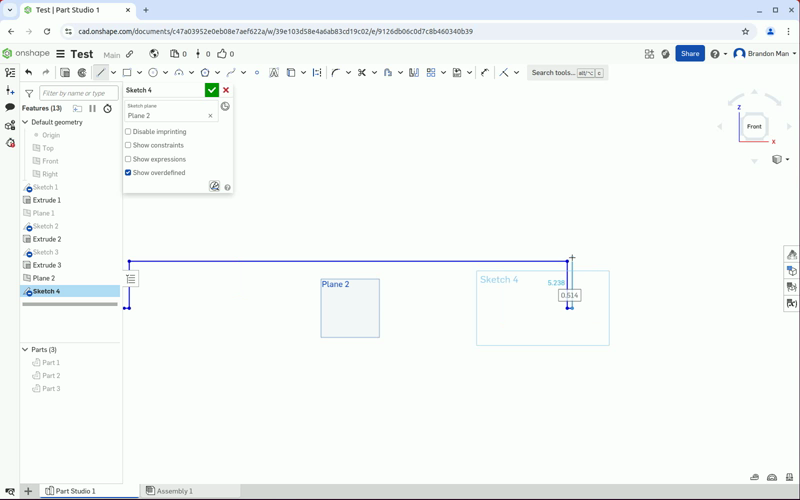
scroll(6)
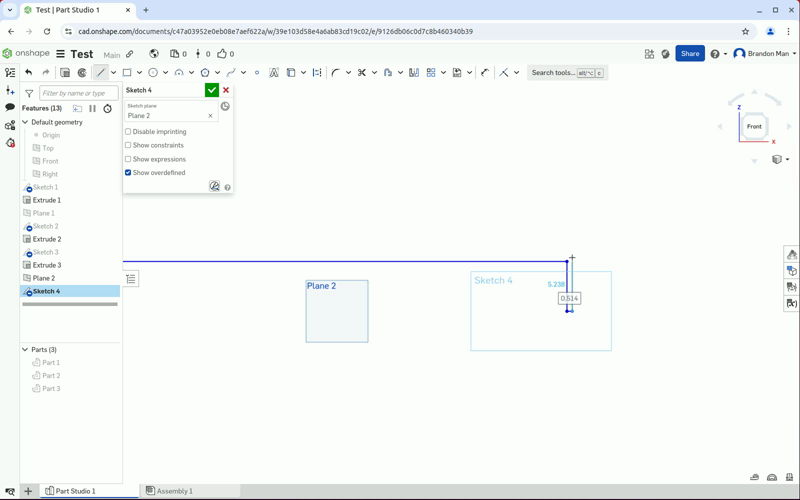
scroll(6)
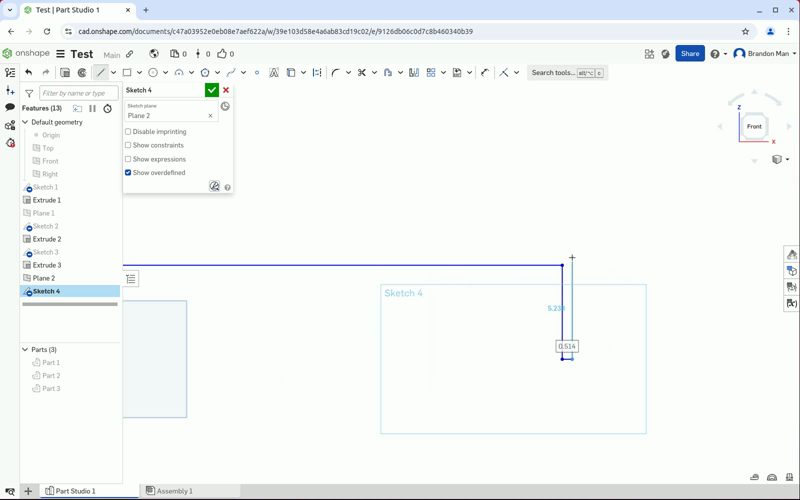
scroll(6)
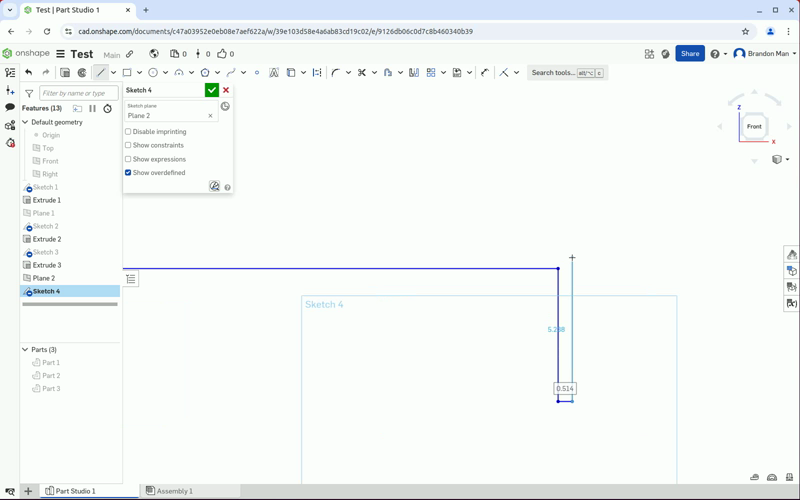
scroll(6)
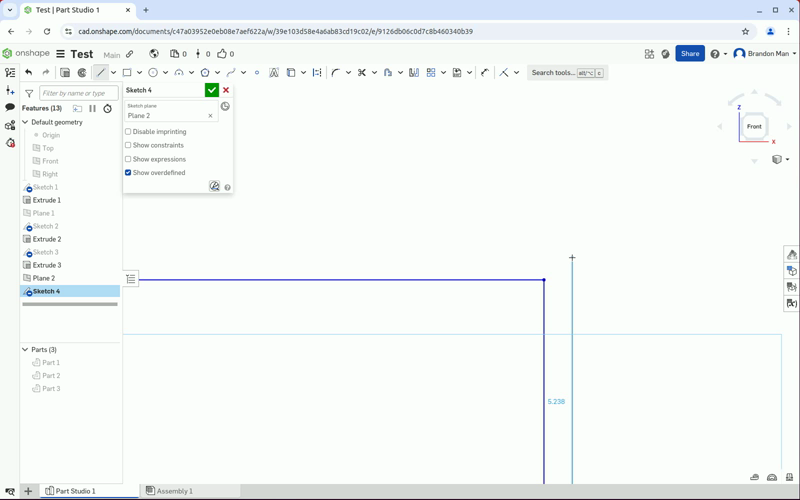
click(572, 257)
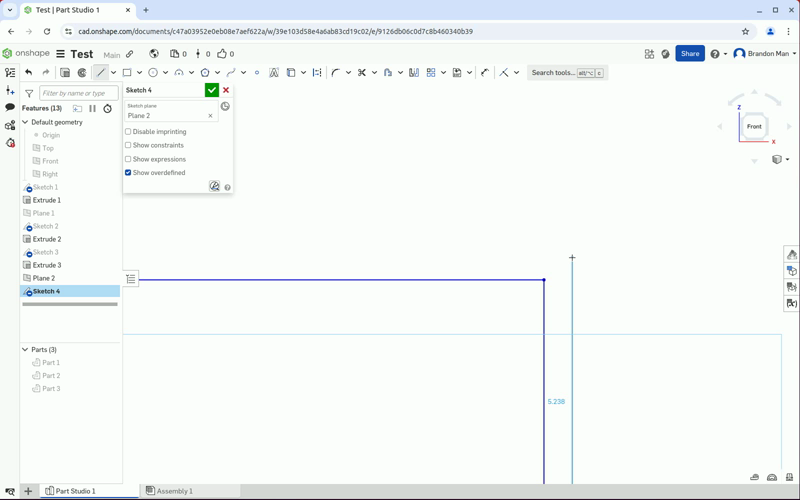
scroll(-6)
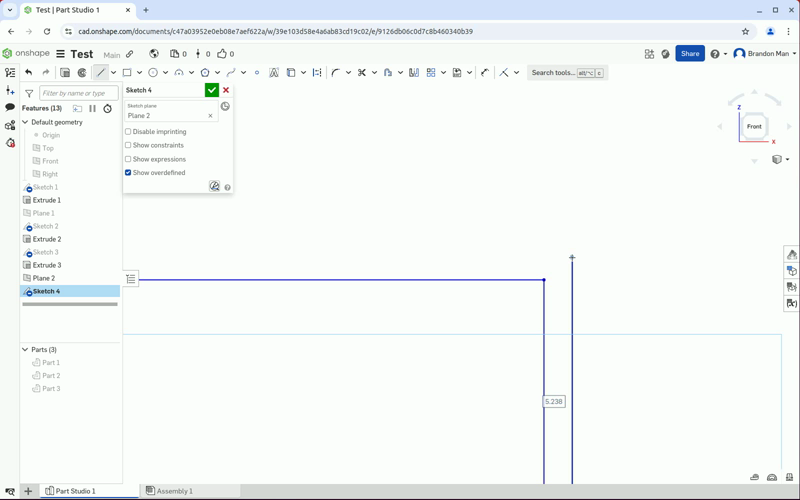
scroll(-6)
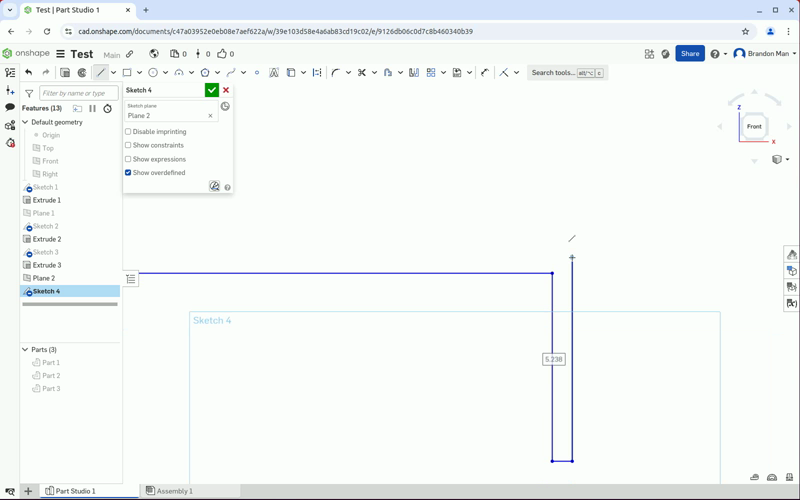
scroll(-6)
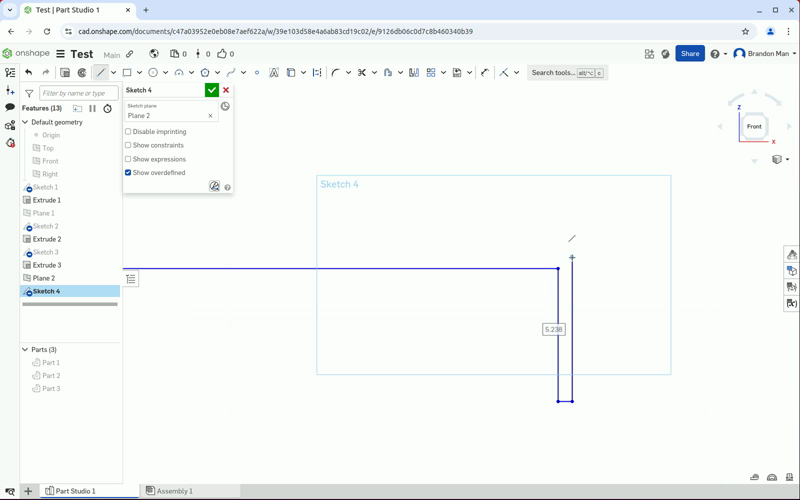
scroll(-6)
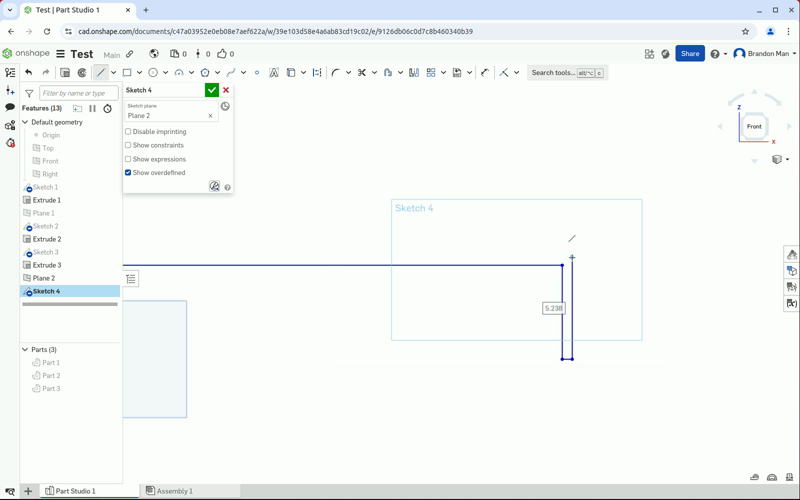
scroll(-6)
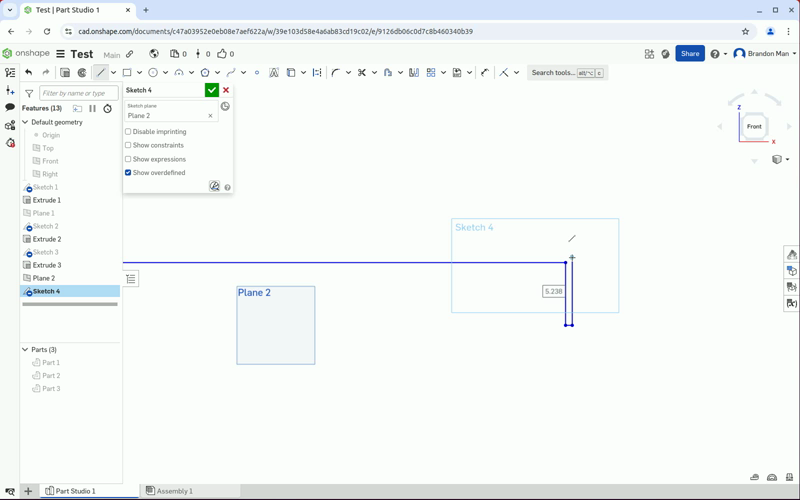
scroll(-6)
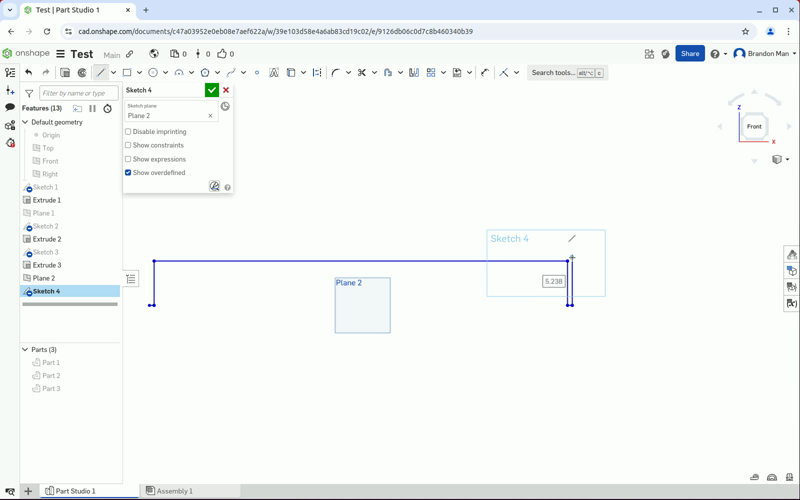
scroll(-6)
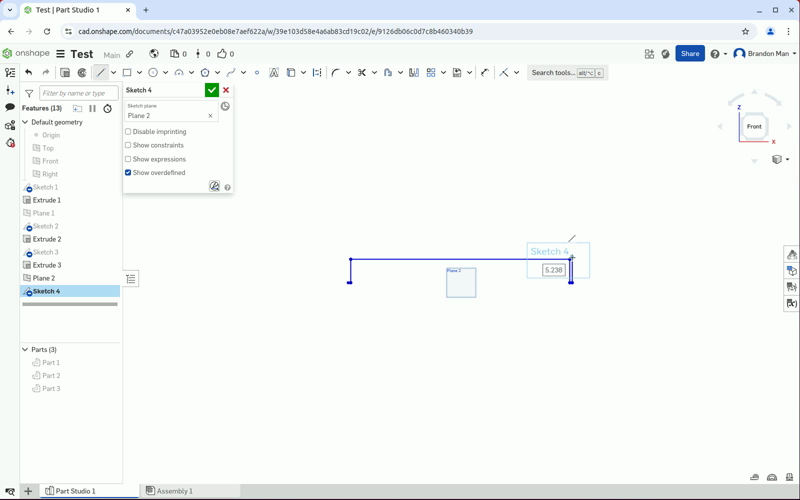
key_up(shift)
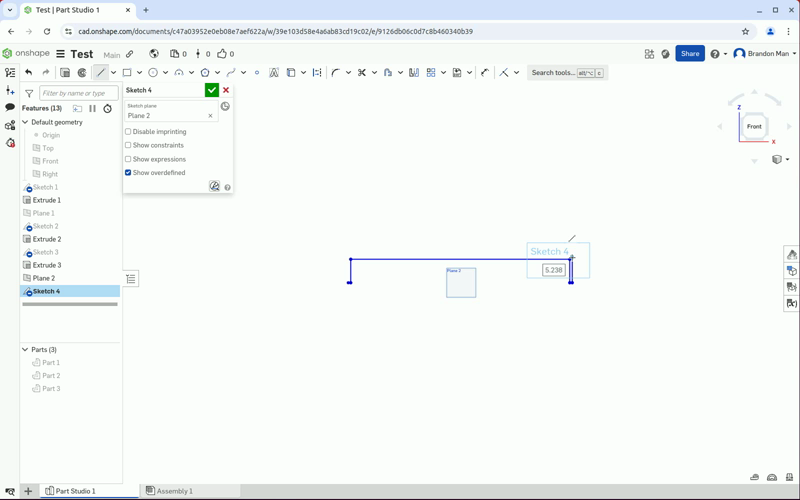
key_down(shift)
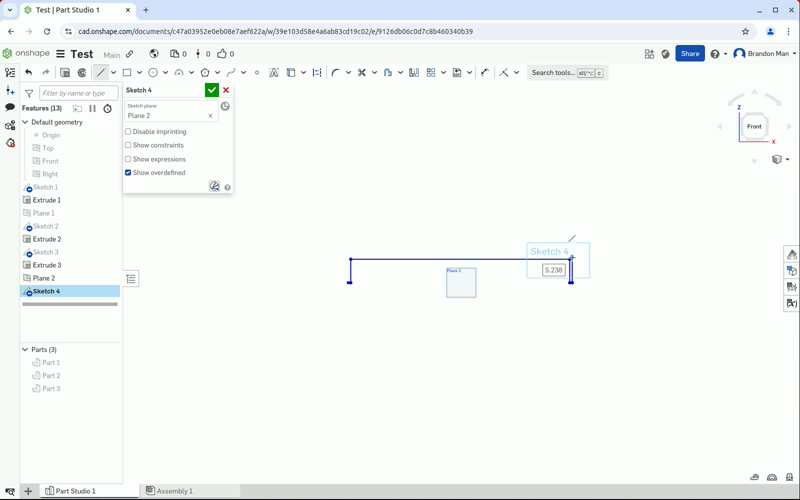
mouse_move(348, 257)
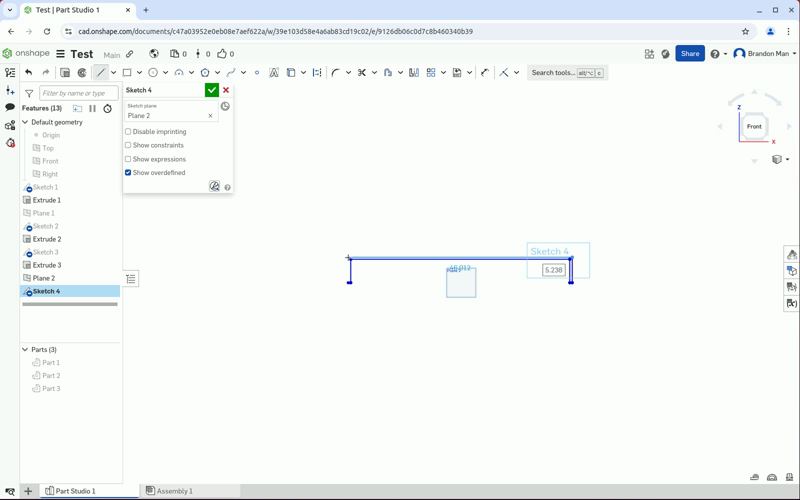
scroll(6)
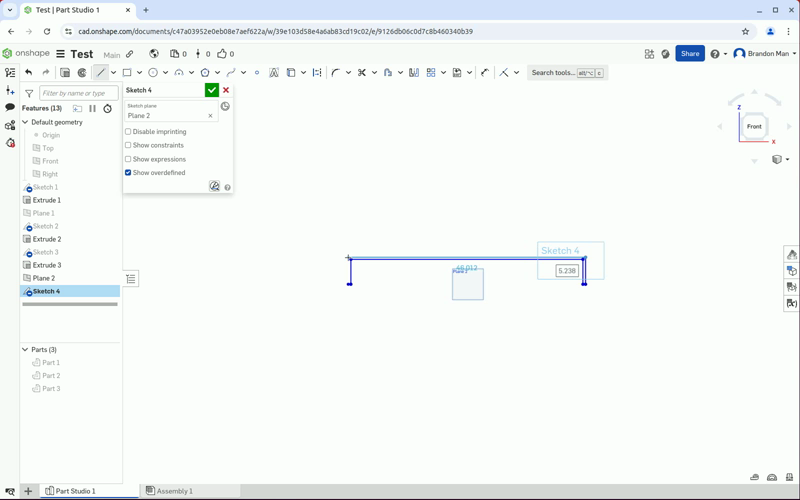
scroll(6)
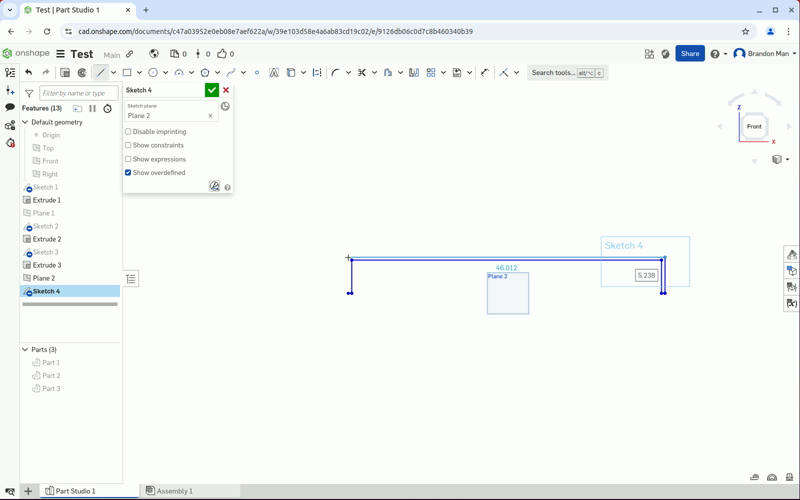
scroll(6)
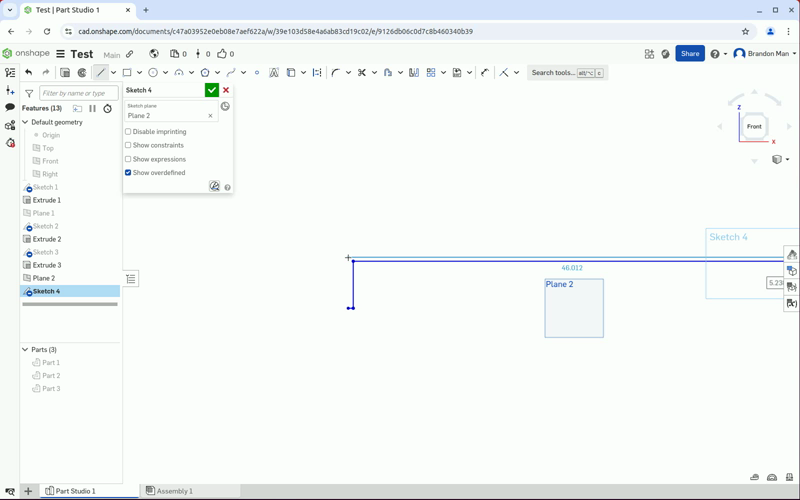
scroll(6)
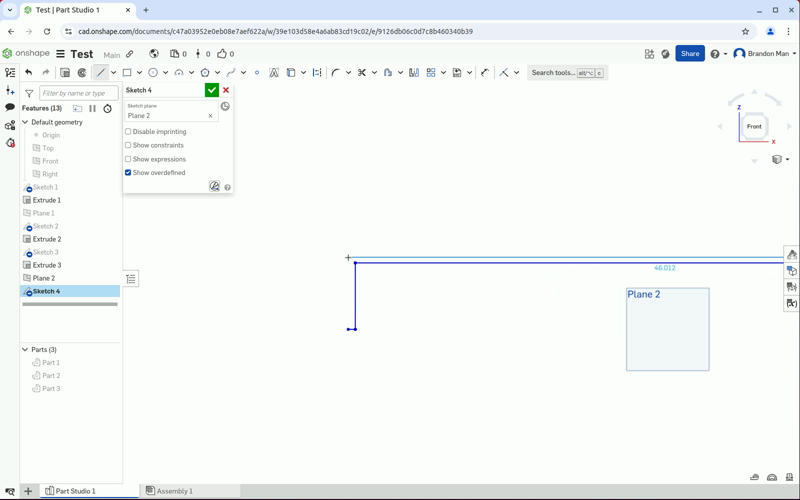
scroll(6)
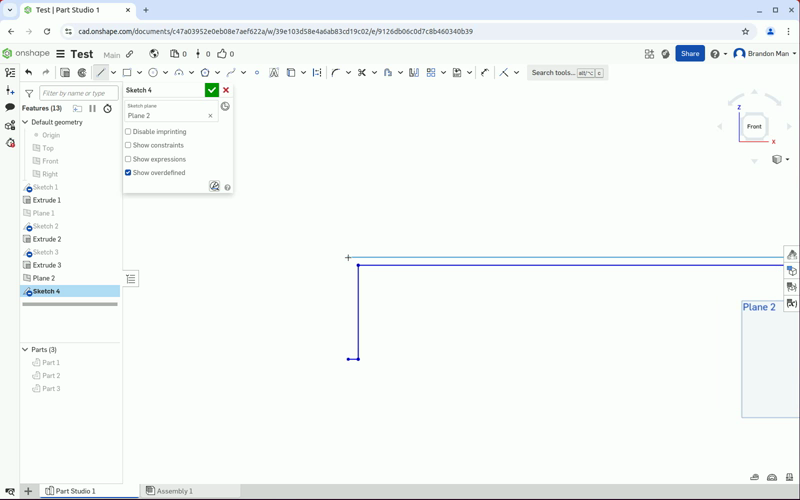
scroll(6)
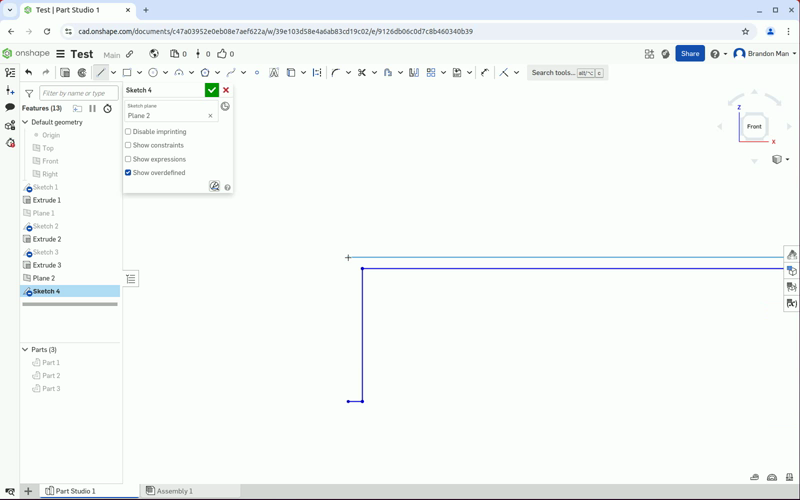
scroll(6)
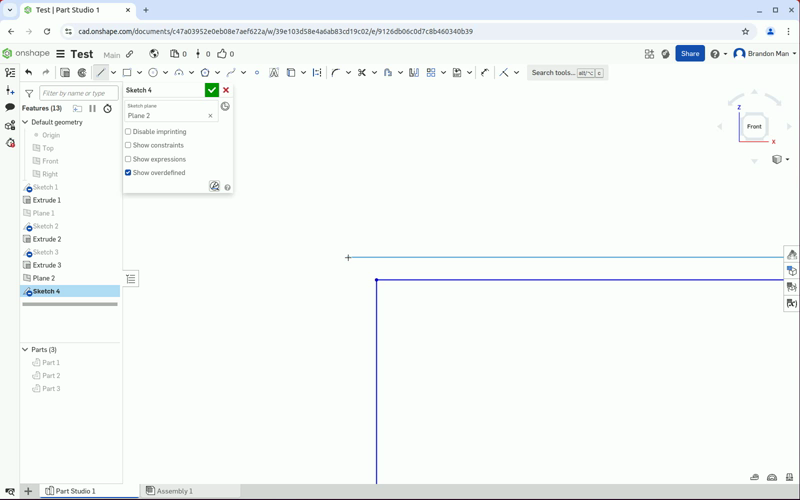
click(348, 257)
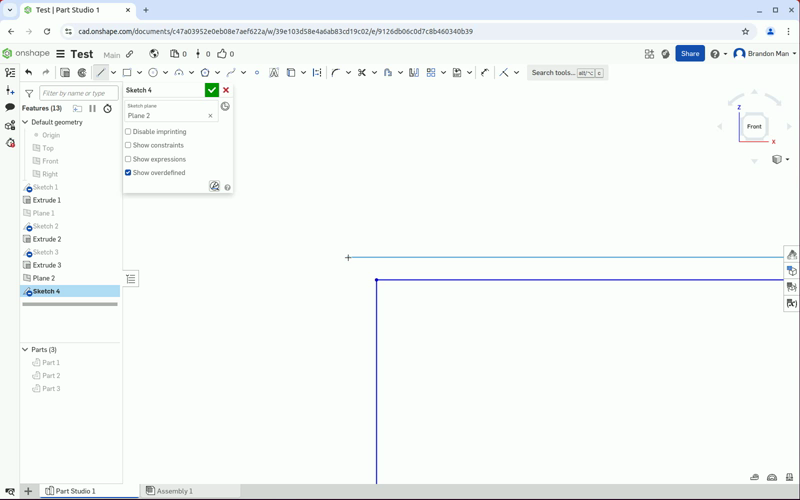
scroll(-6)
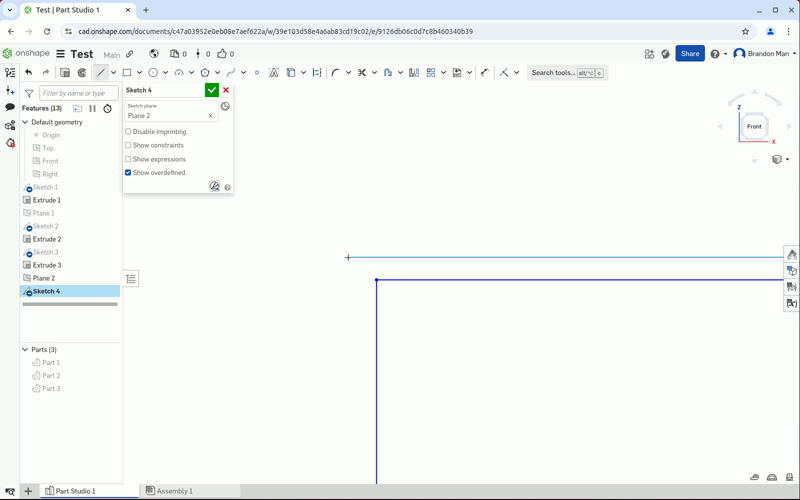
scroll(-6)
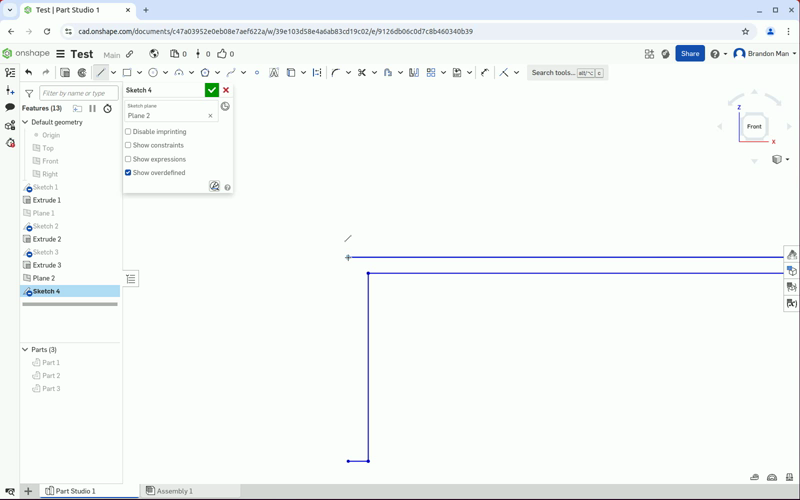
scroll(-6)
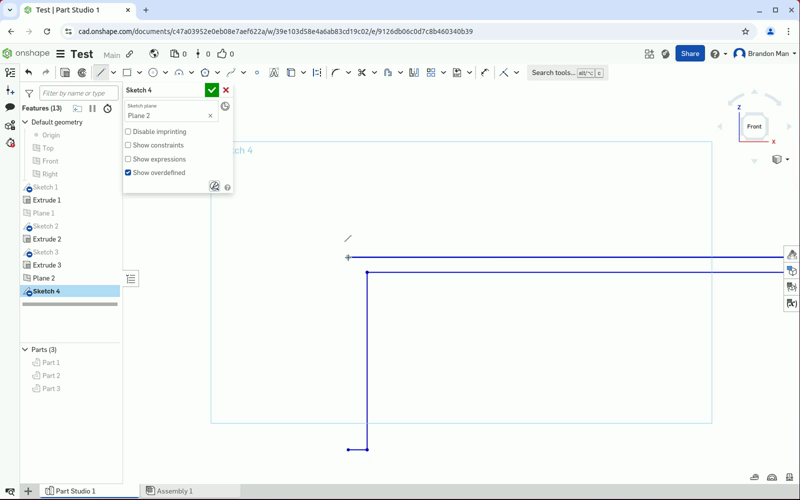
scroll(-6)
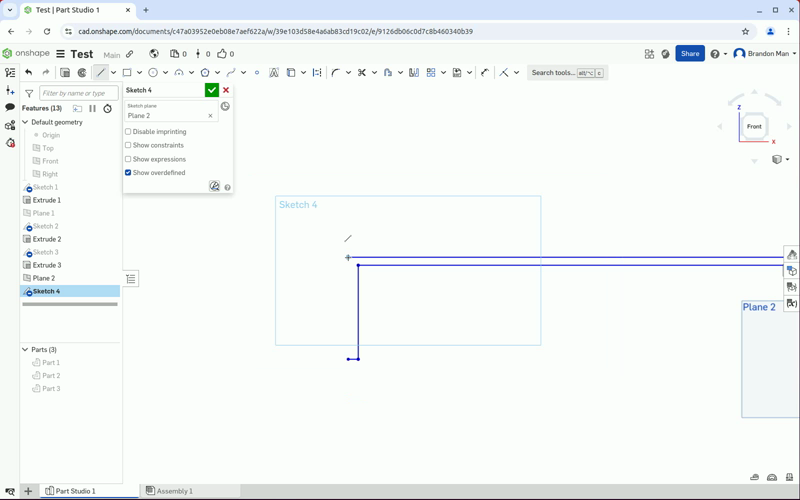
scroll(-6)
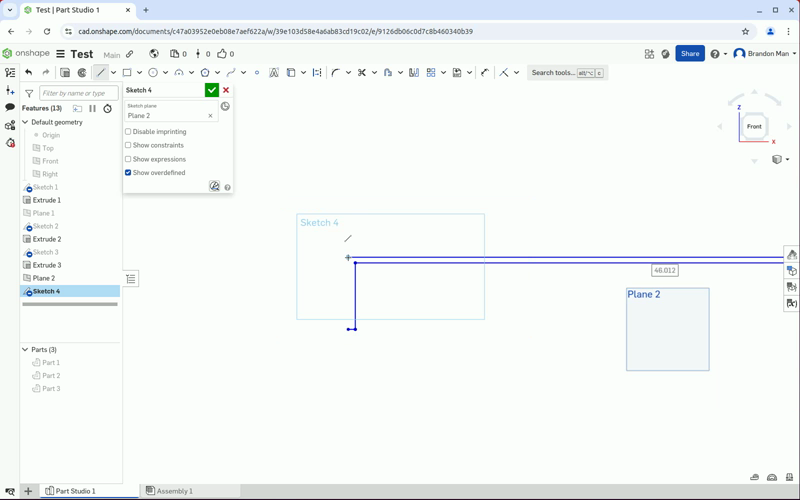
scroll(-6)
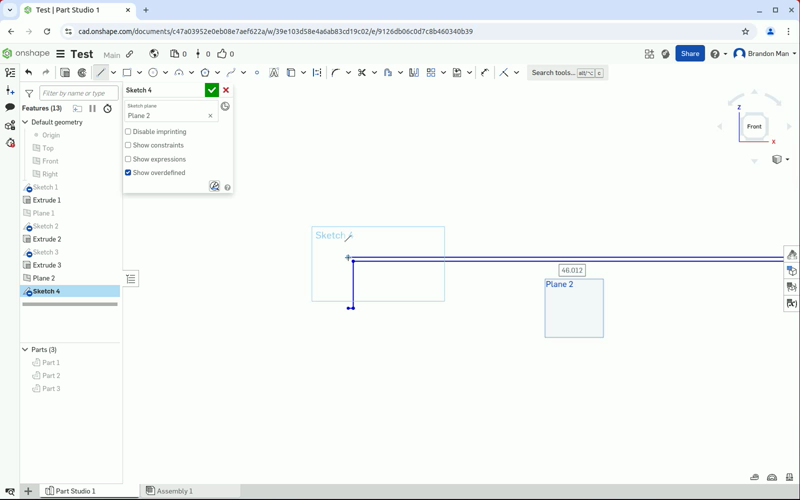
scroll(-6)
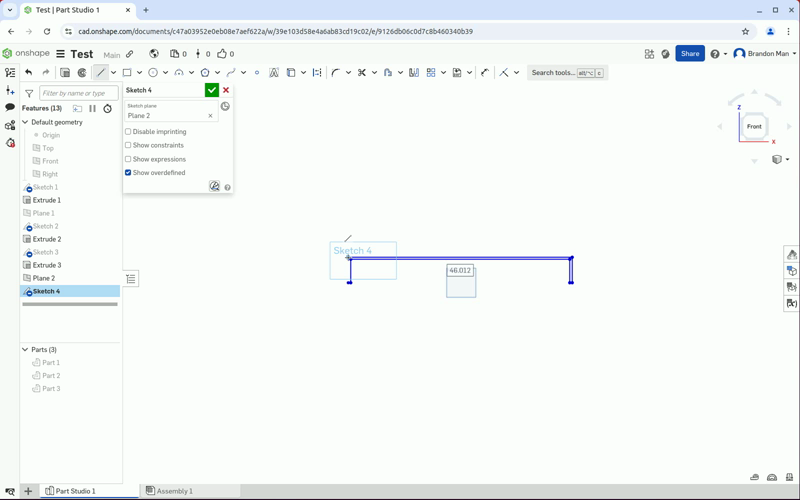
key_up(shift)
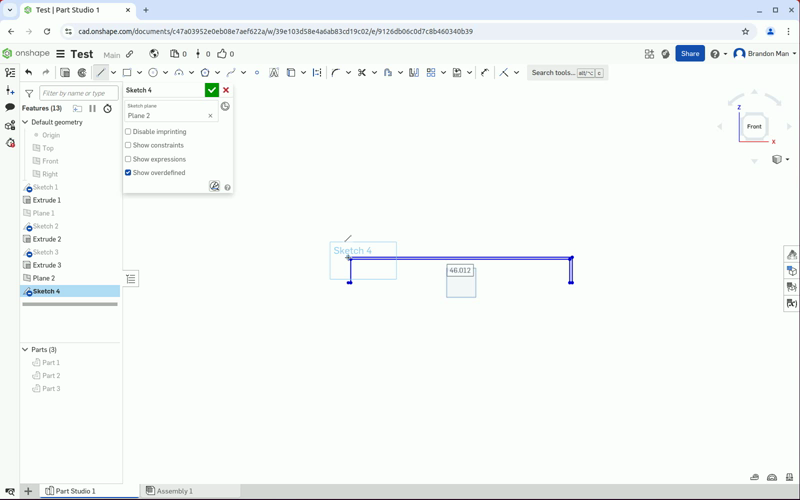
mouse_move(378, 257)
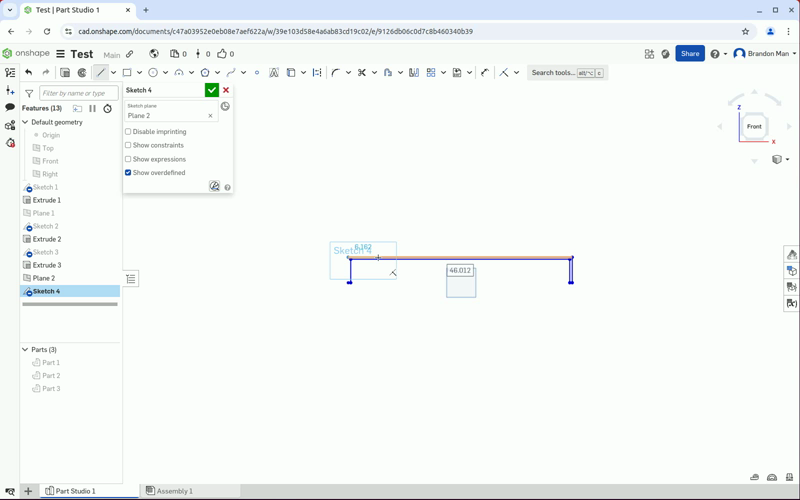
key_down(shift)
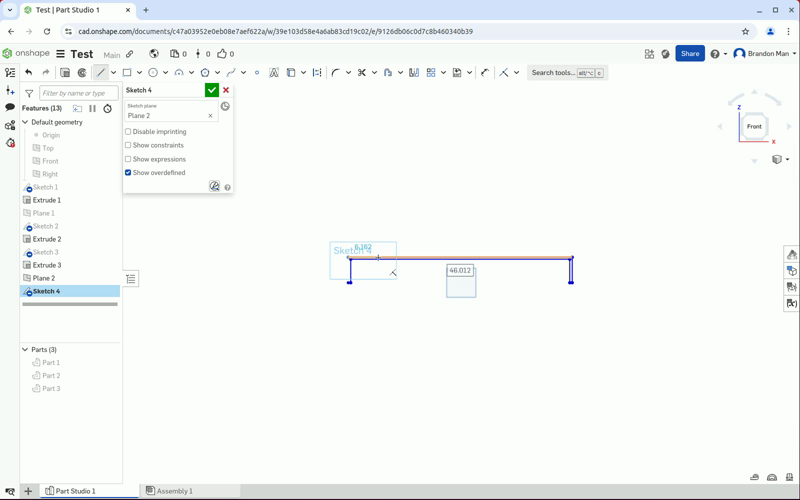
mouse_move(348, 282)
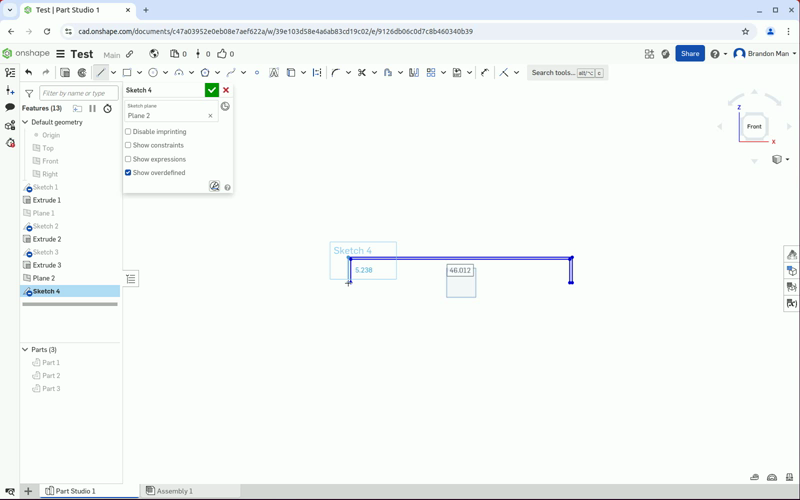
scroll(6)
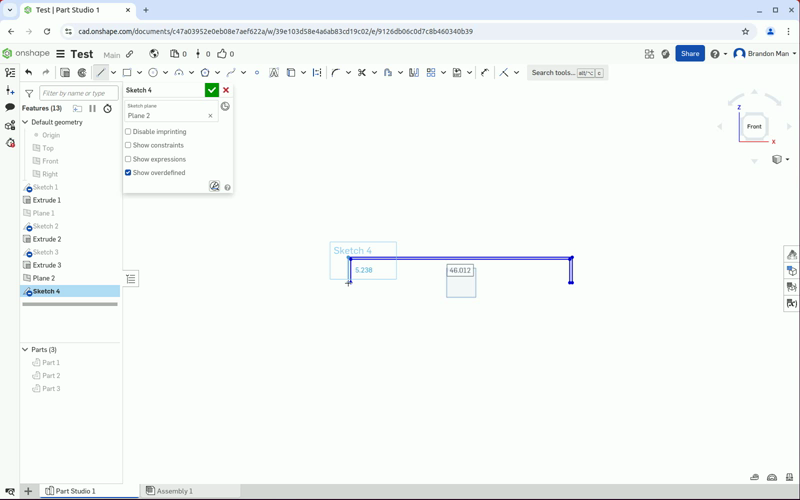
scroll(6)
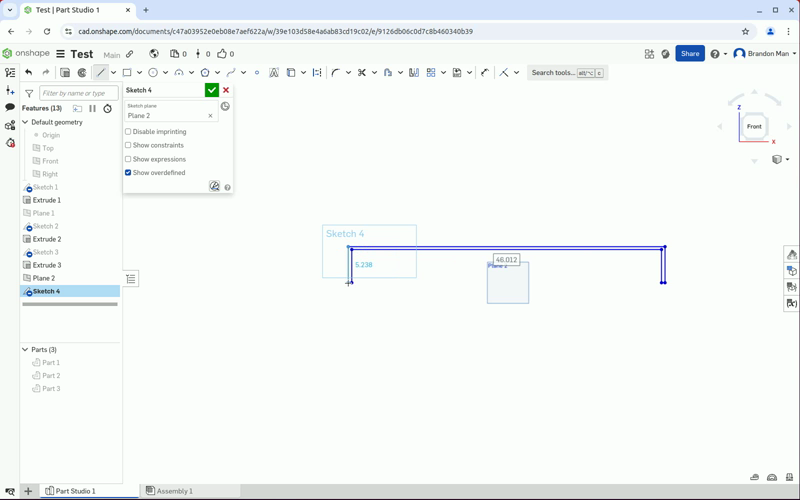
scroll(6)
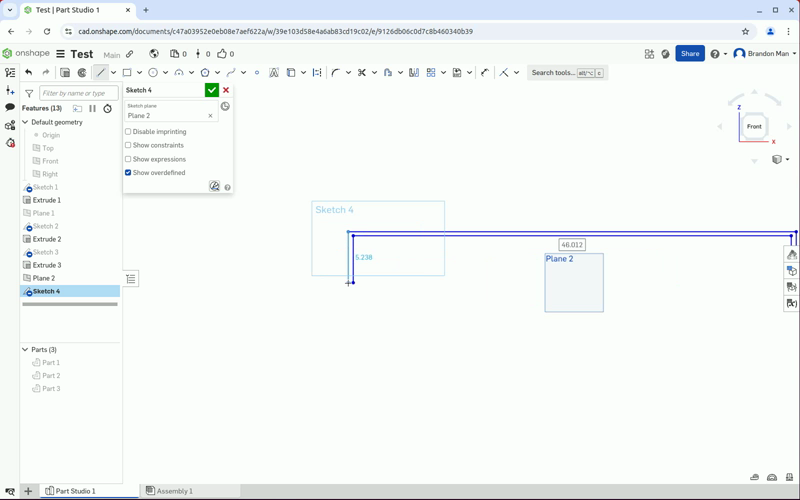
scroll(6)
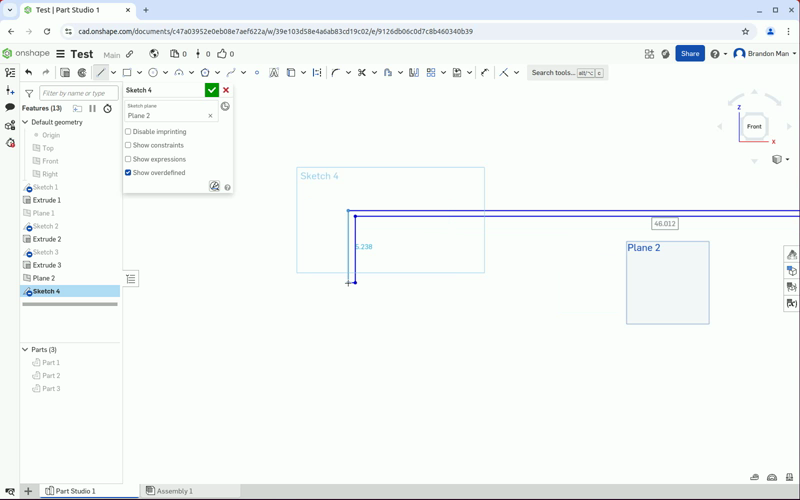
scroll(6)
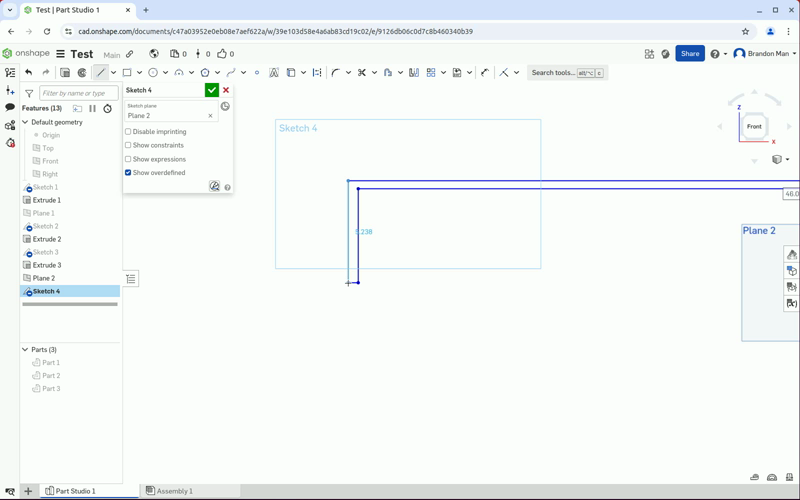
scroll(6)
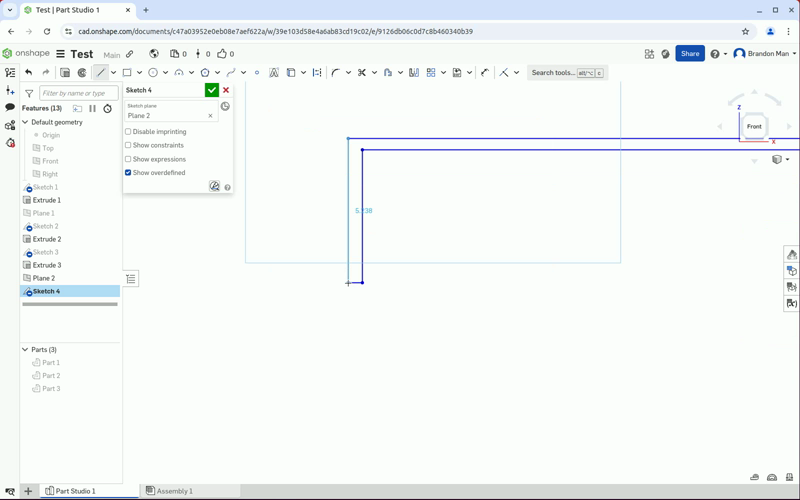
scroll(6)
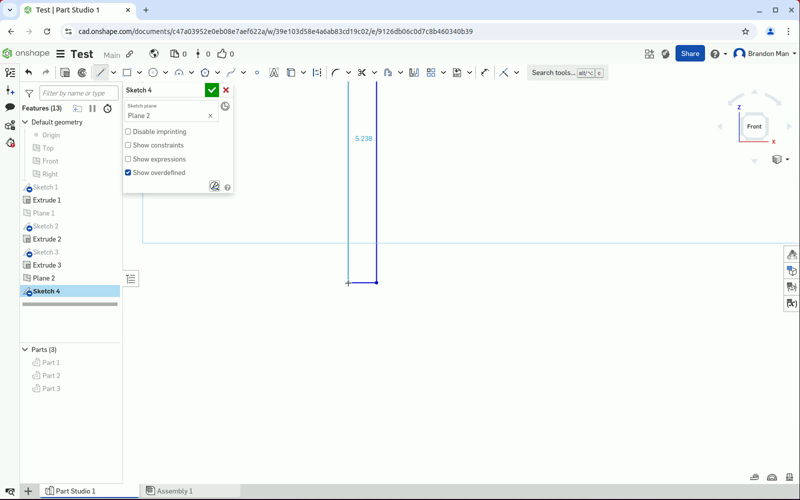
key_up(shift)
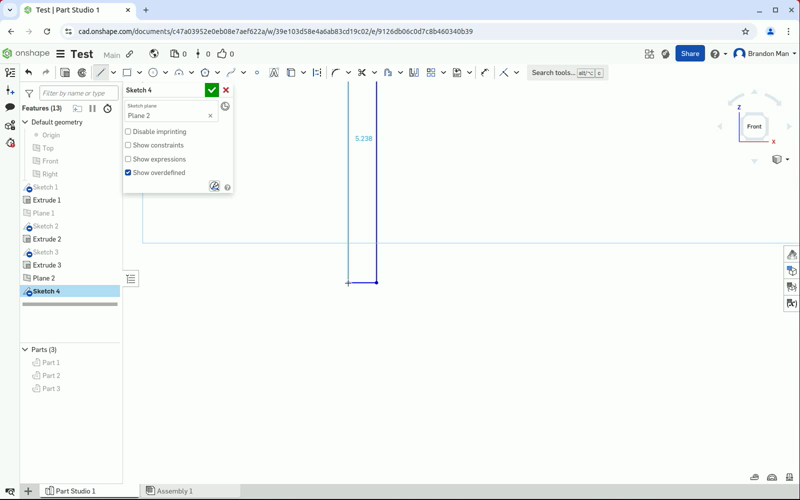
click(348, 282)
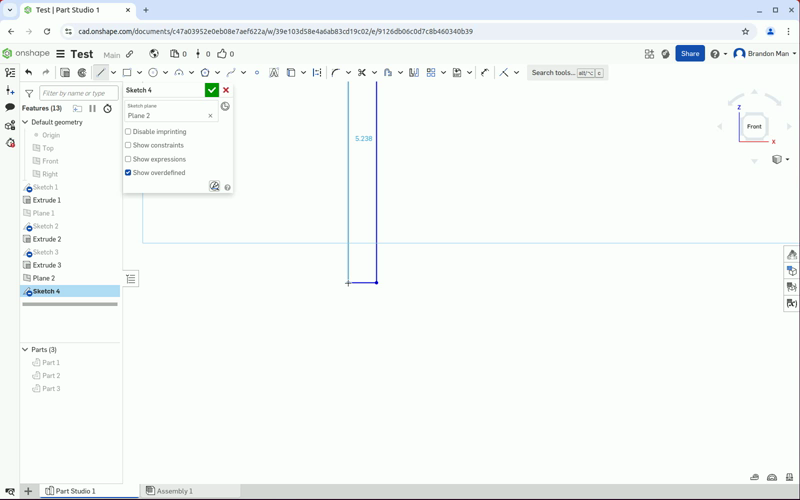
scroll(-6)
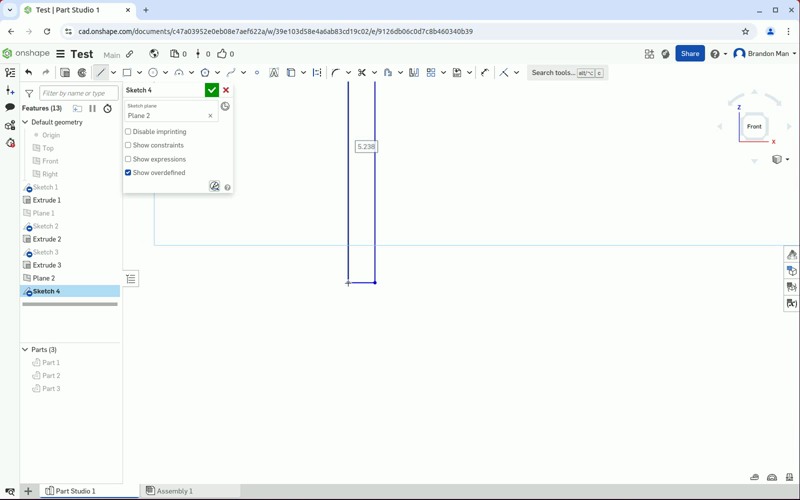
scroll(-6)
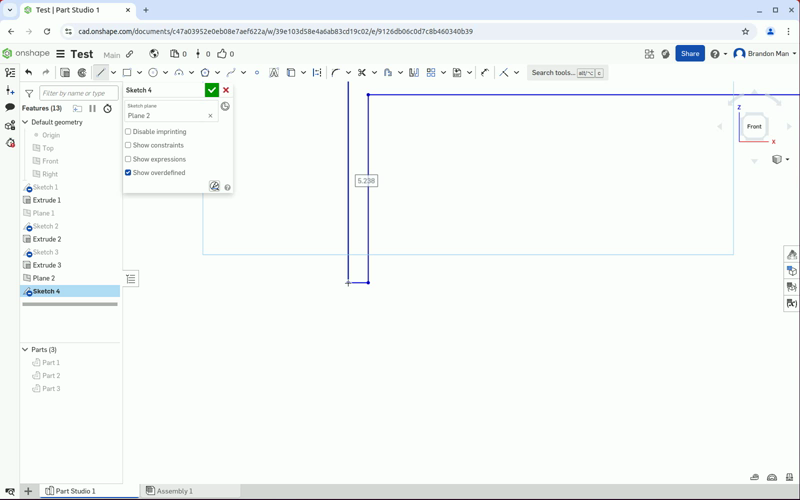
scroll(-6)
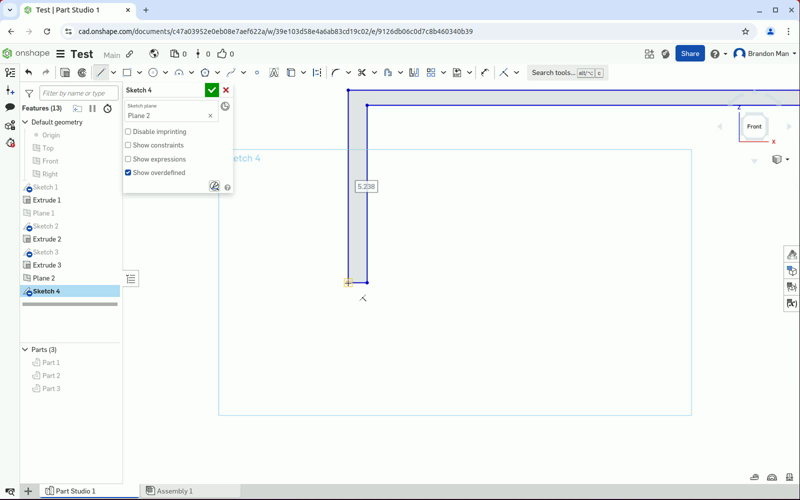
scroll(-6)
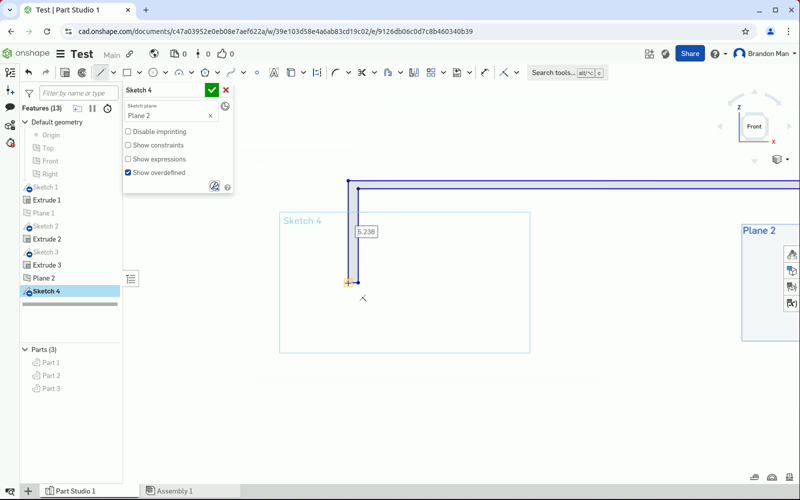
scroll(-6)
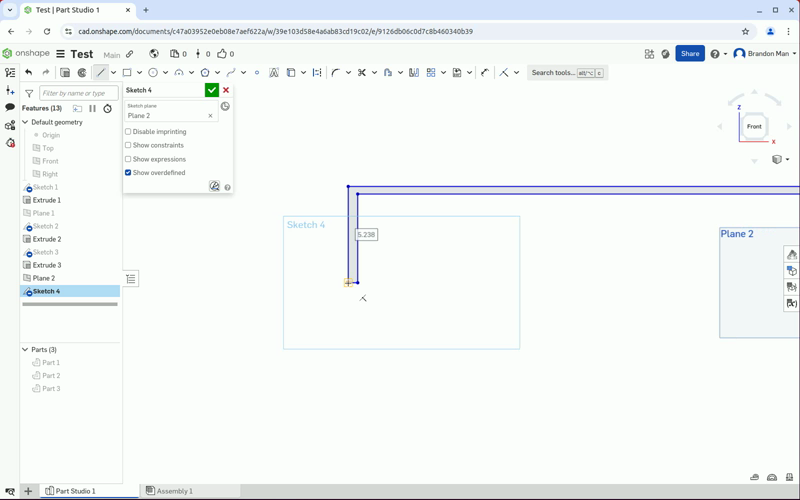
scroll(-6)
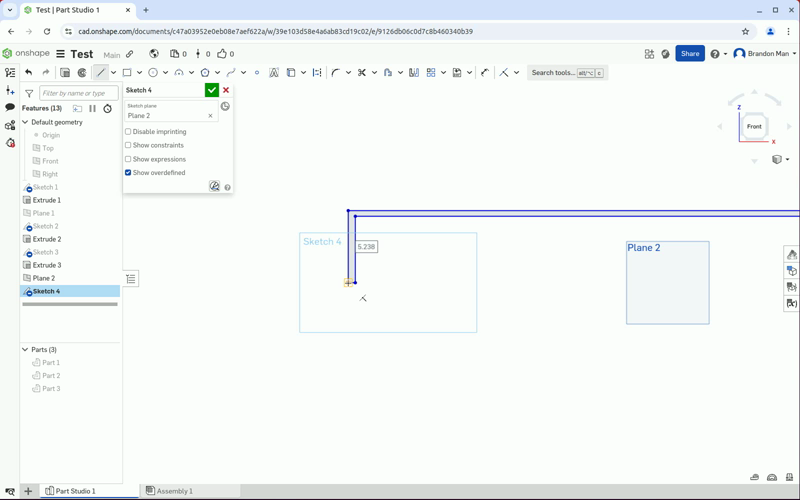
scroll(-6)
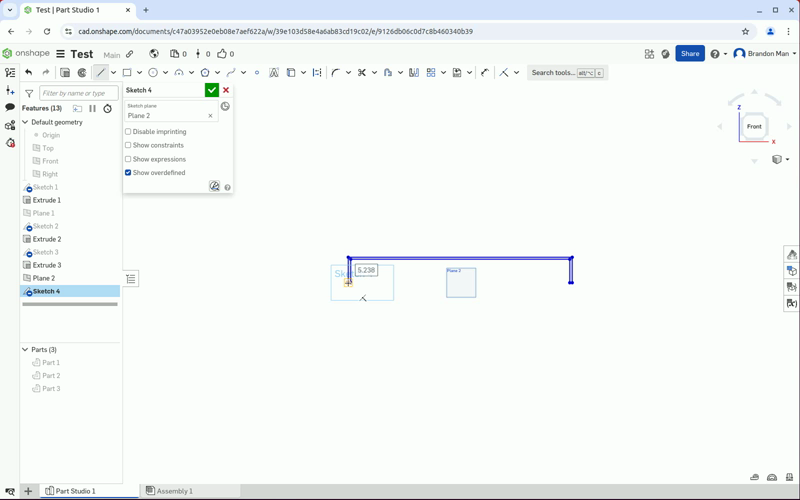
key(esc)
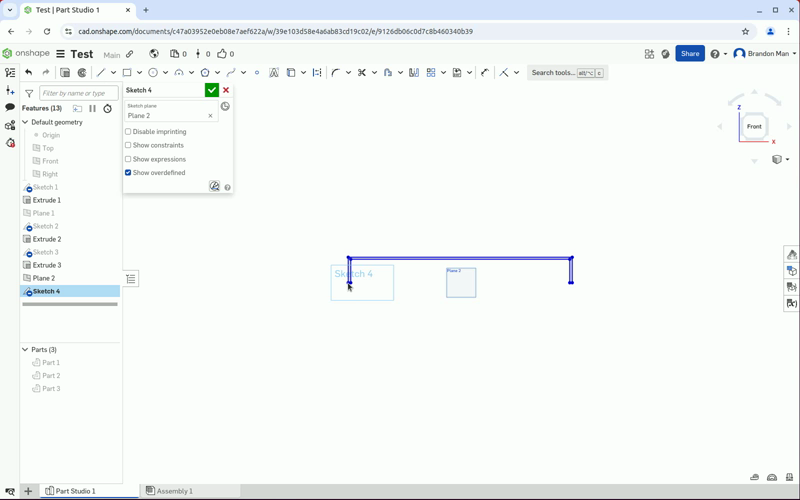
mouse_move(450, 258)
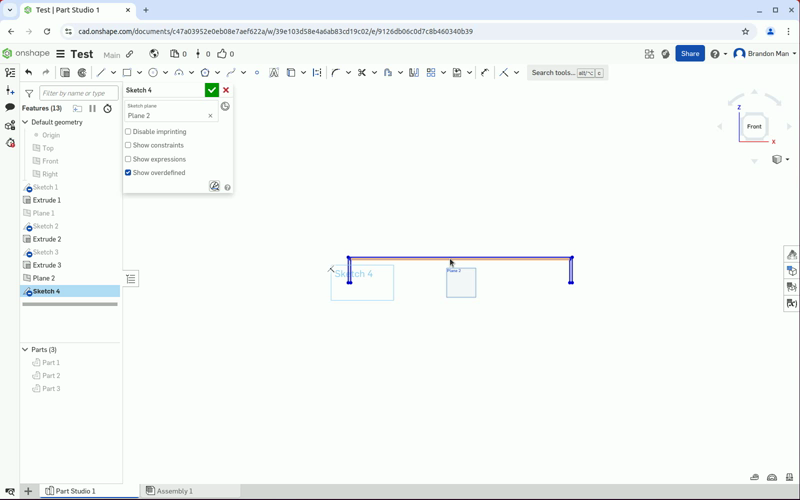
scroll(6)
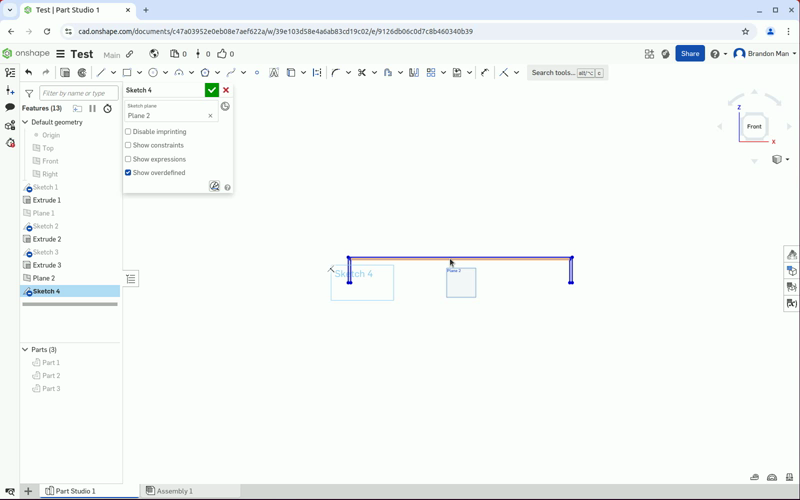
scroll(6)
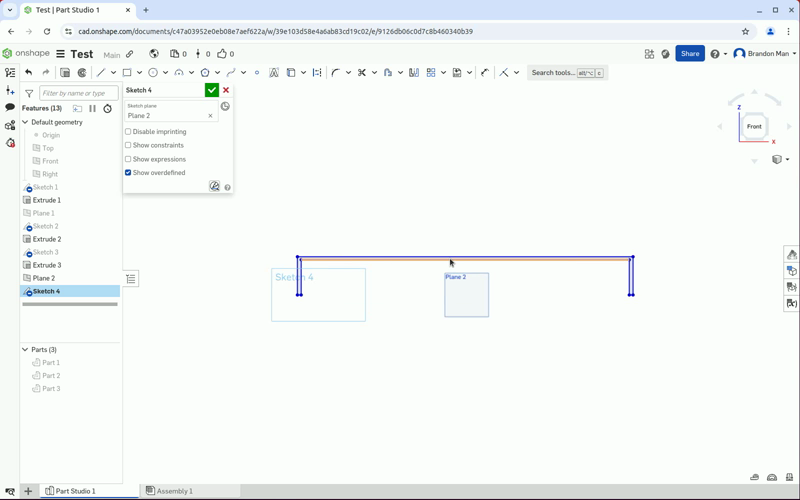
scroll(6)
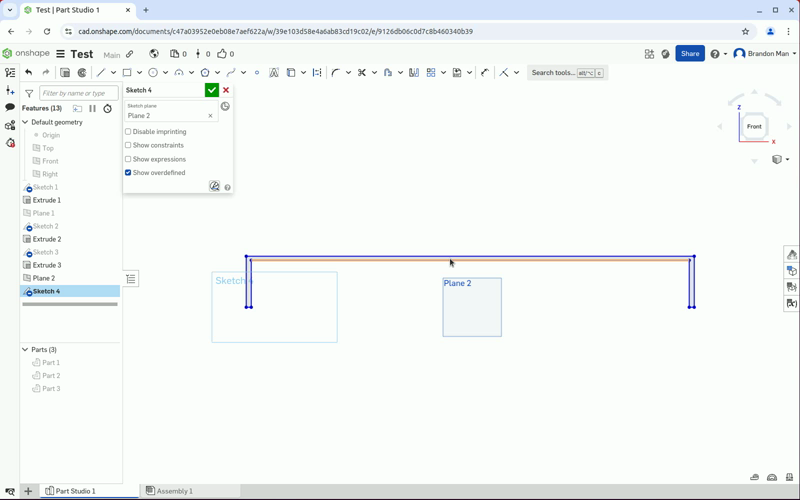
scroll(6)
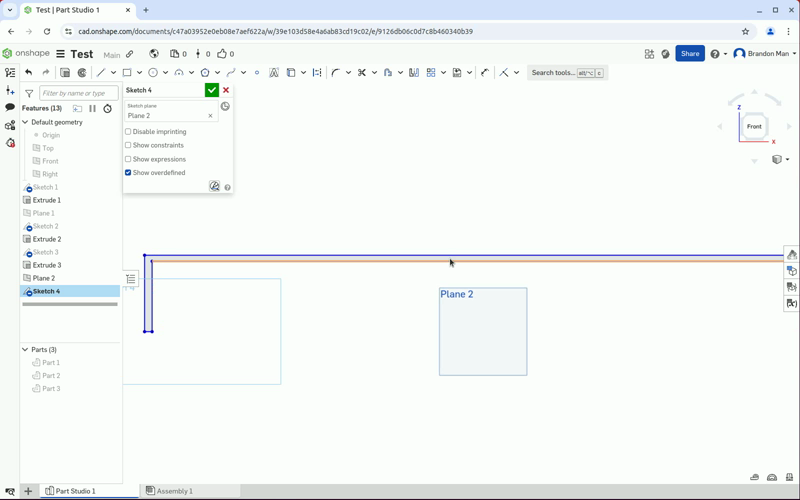
scroll(6)
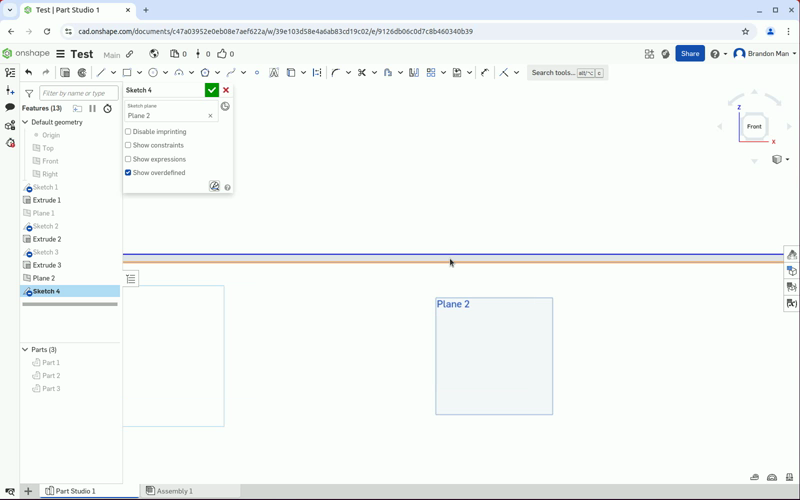
scroll(6)
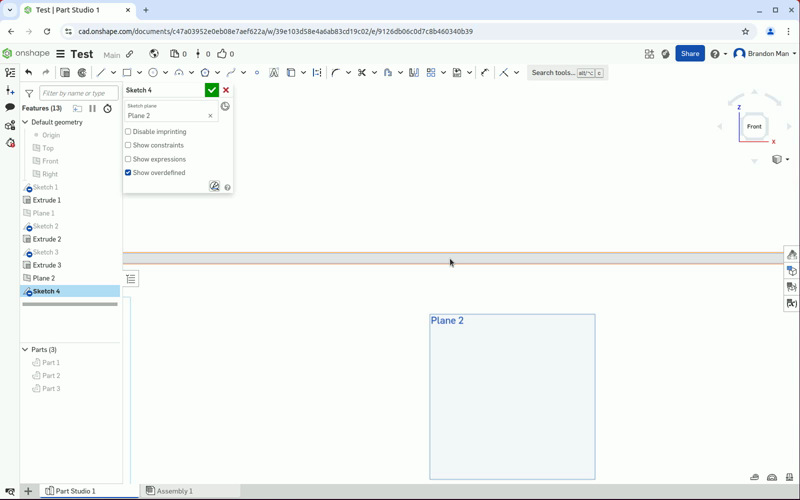
scroll(6)
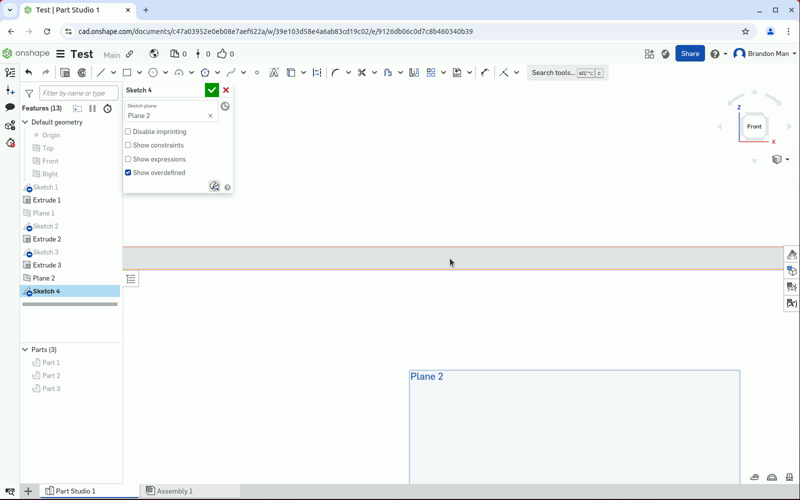
click(450, 258)
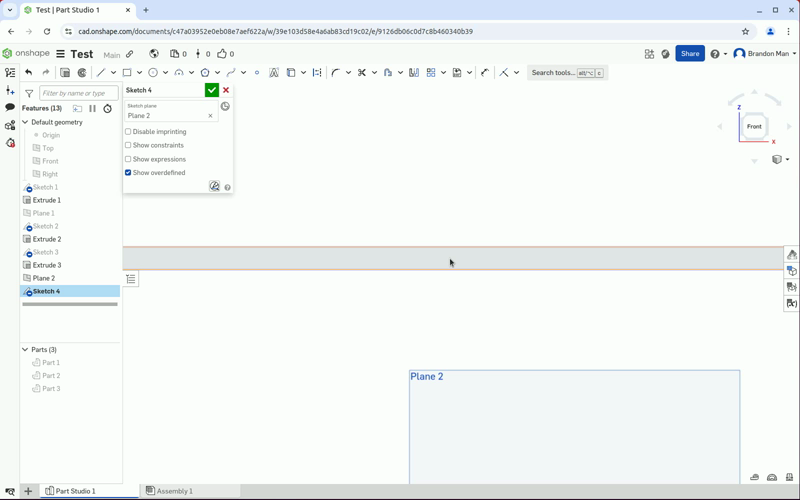
scroll(-6)
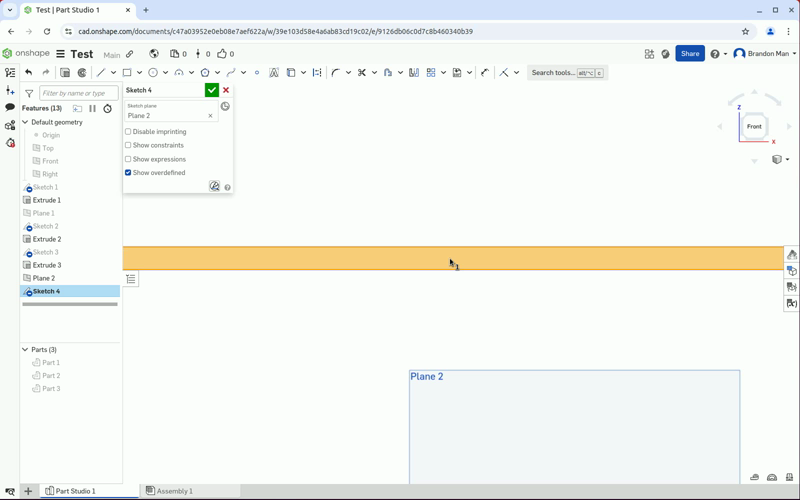
scroll(-6)
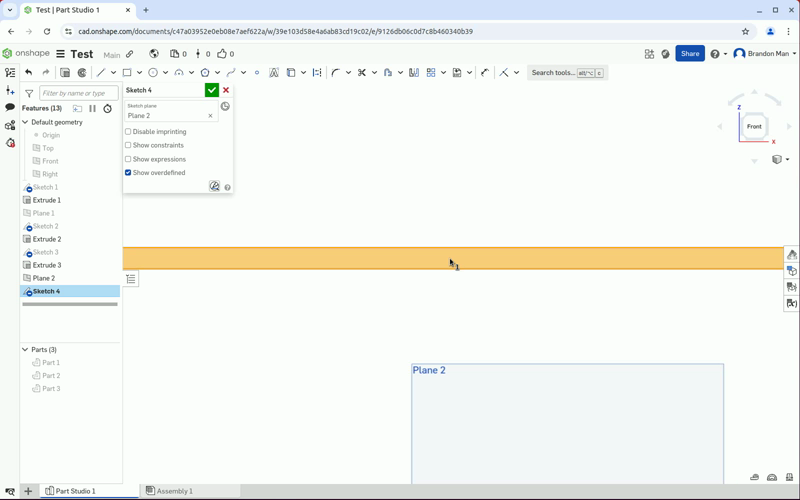
scroll(-6)
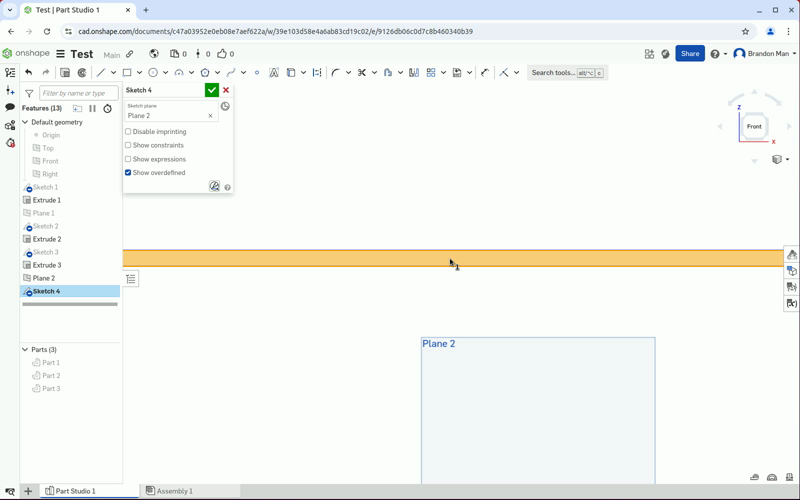
scroll(-6)
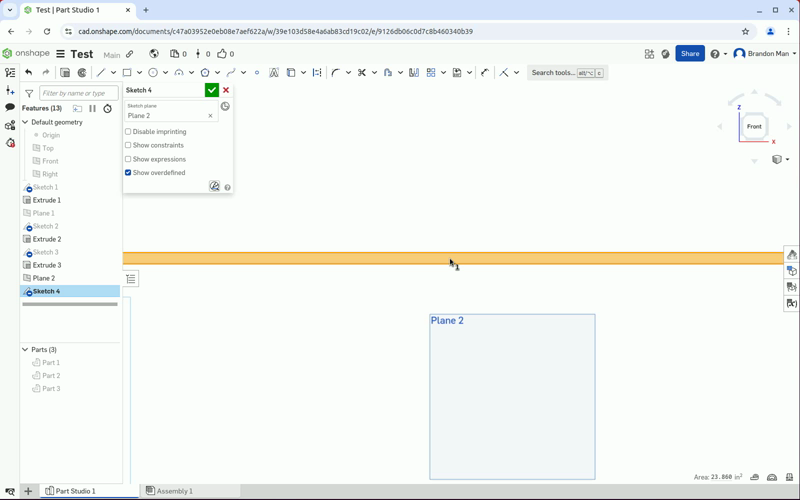
scroll(-6)
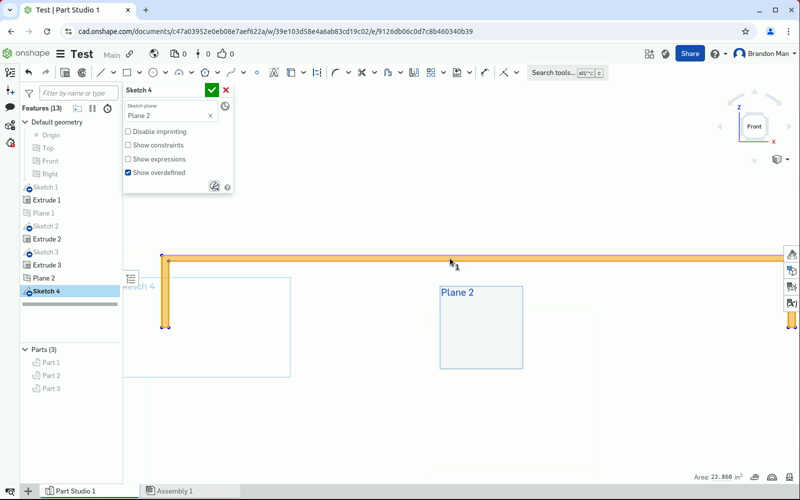
scroll(-6)
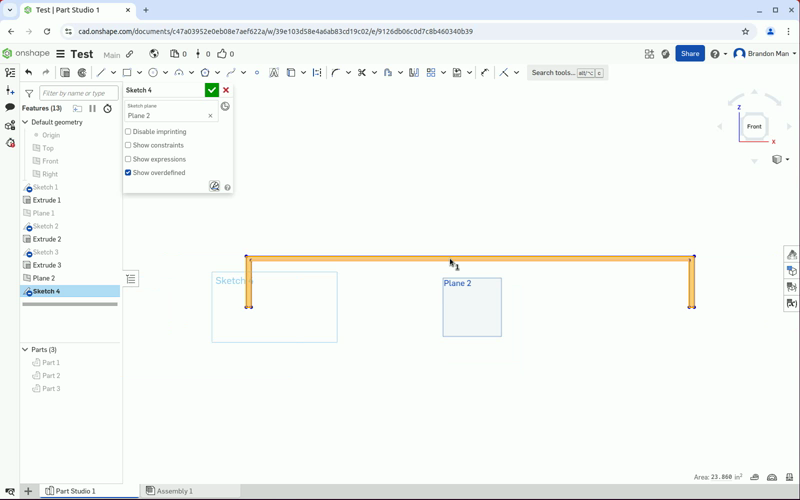
scroll(-6)
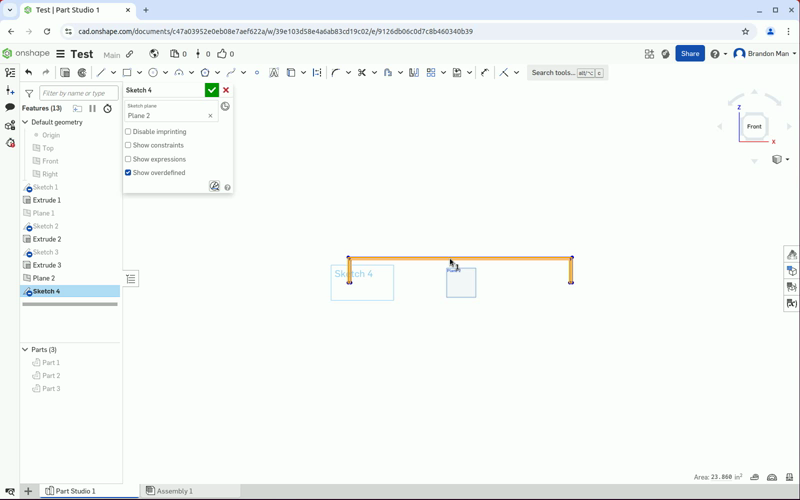
mouse_move(73, 352)
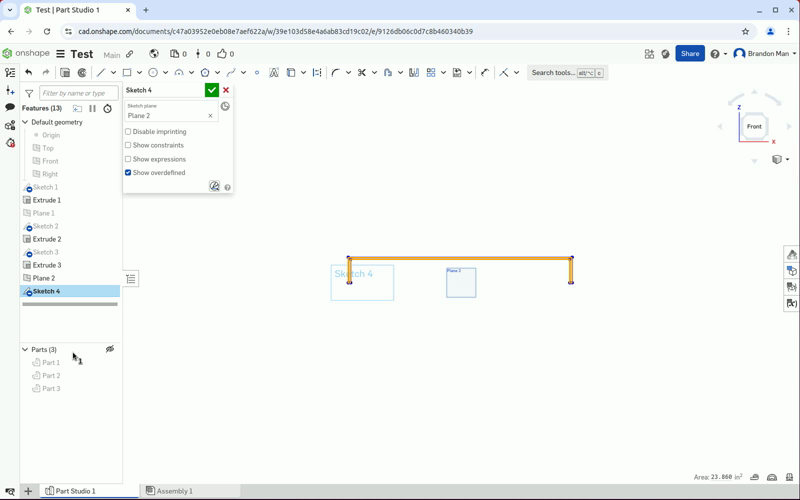
key(shift+y)
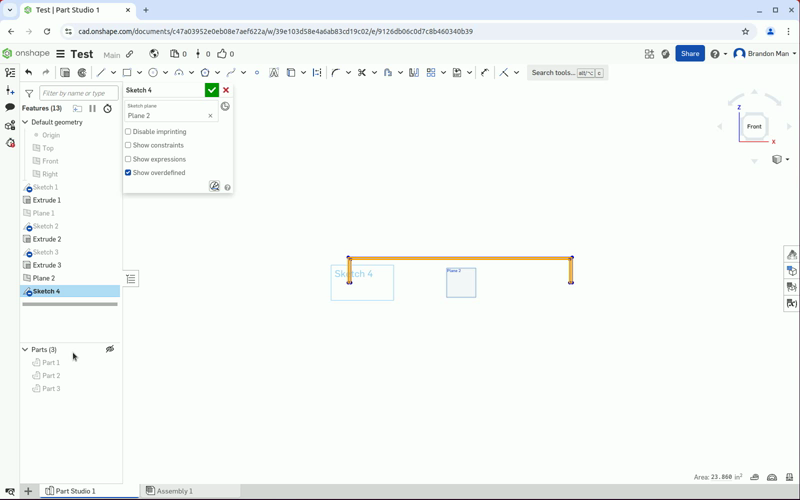
key(shift+e)
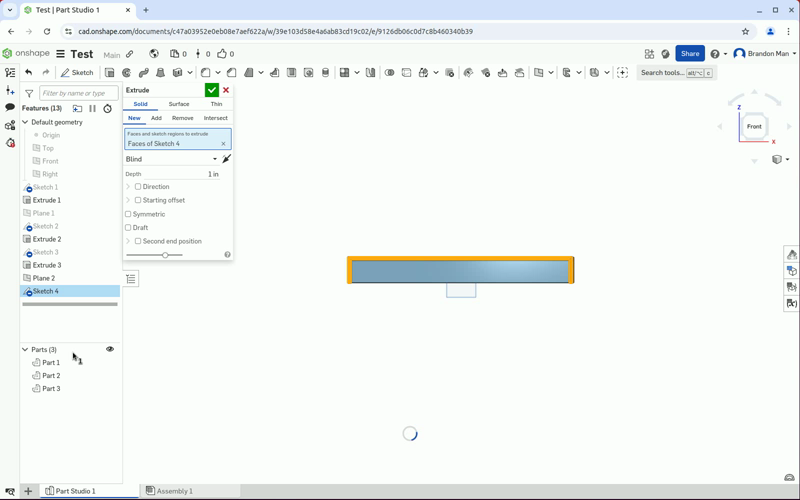
mouse_move(143, 106)
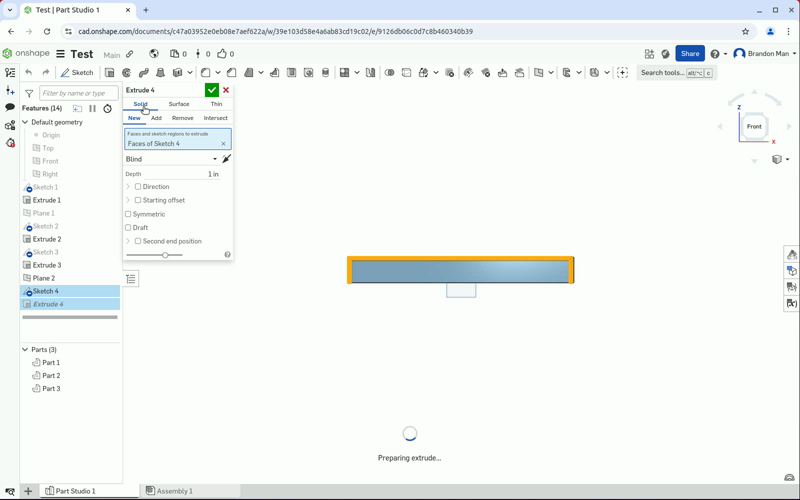
click(143, 106)
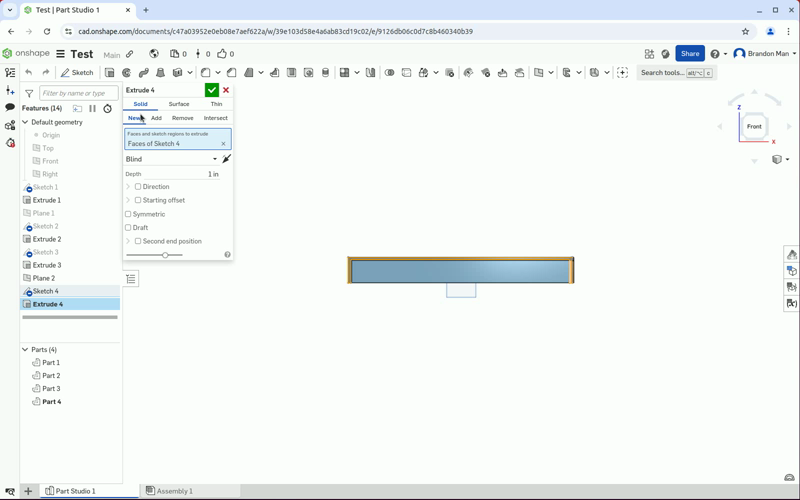
mouse_move(137, 120)
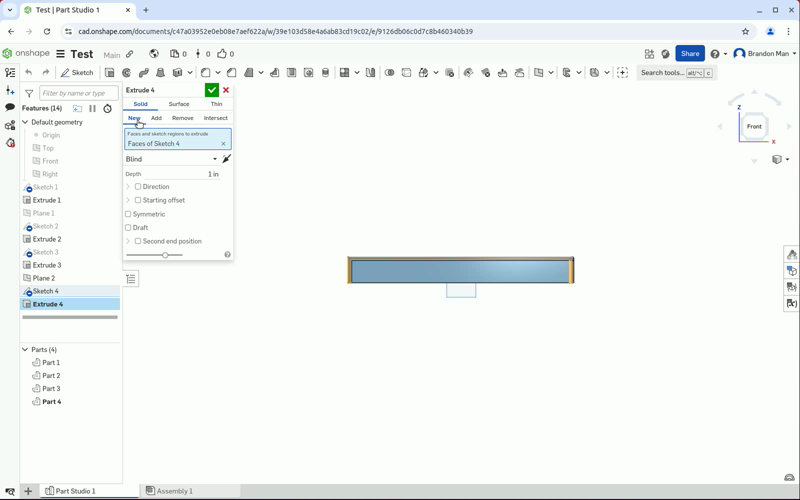
click(137, 120)
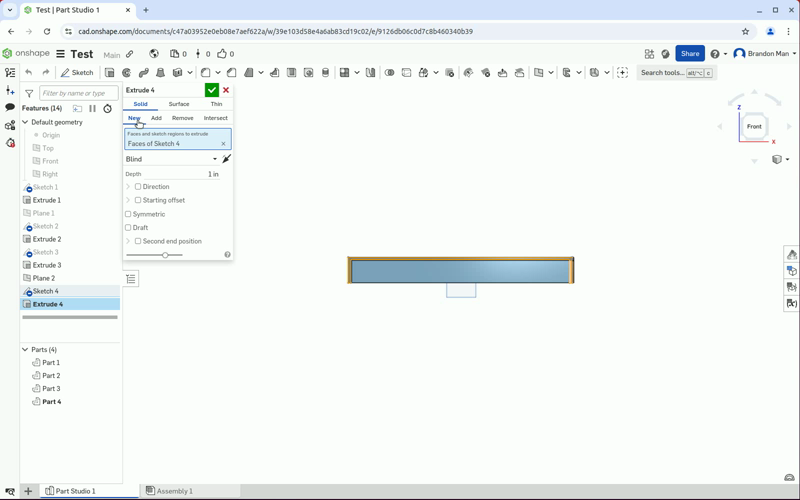
key(tab, 4)
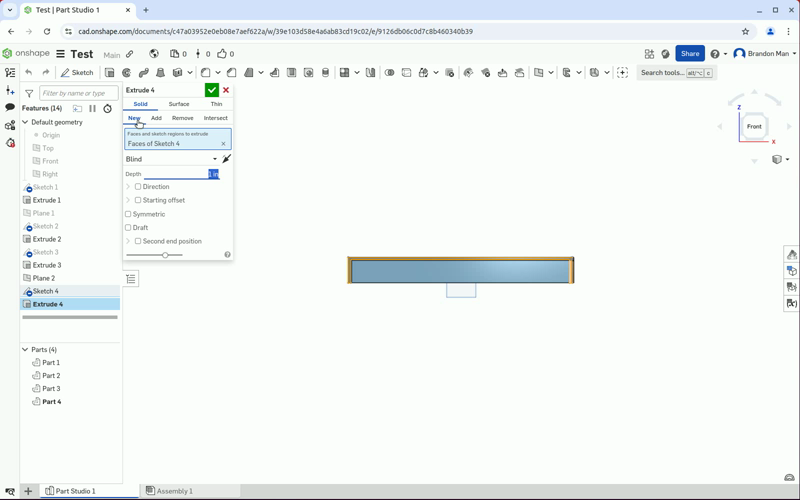
text(0.722)
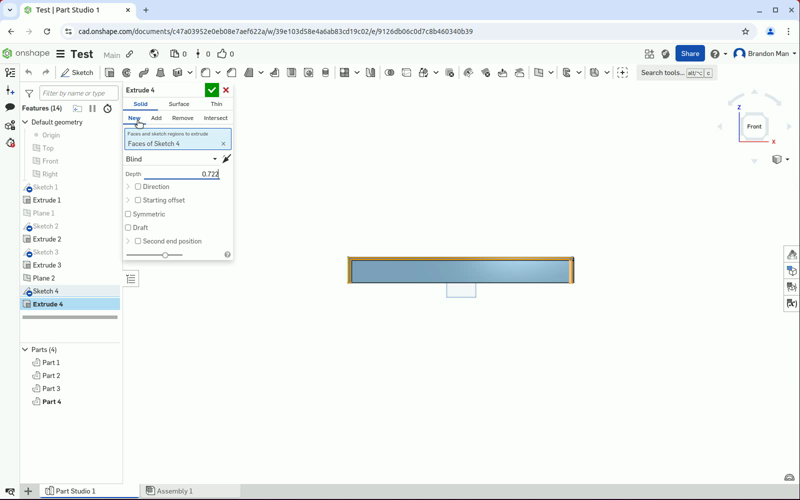
key(enter)
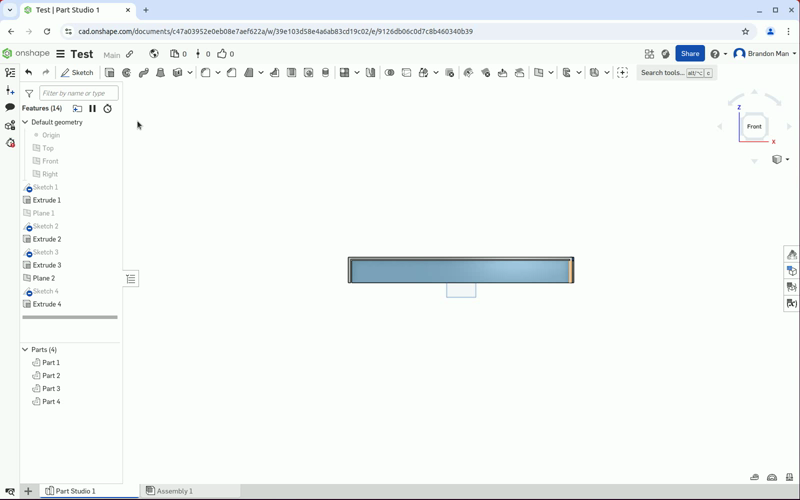
key(shift+h)
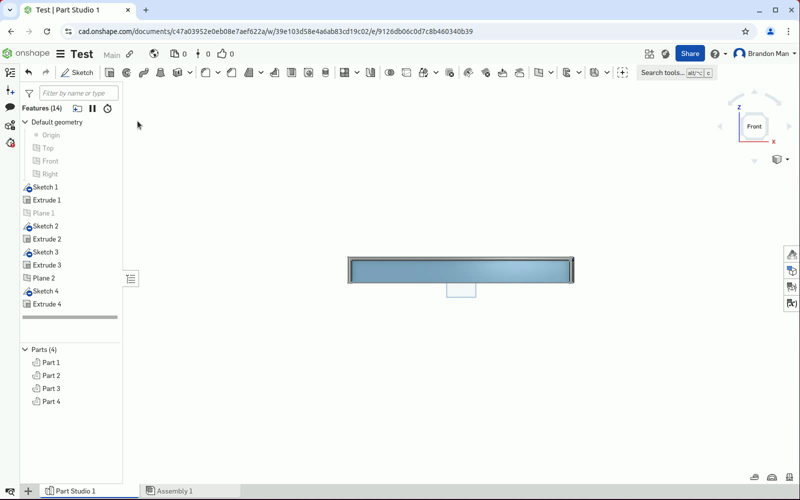
key(shift+h)
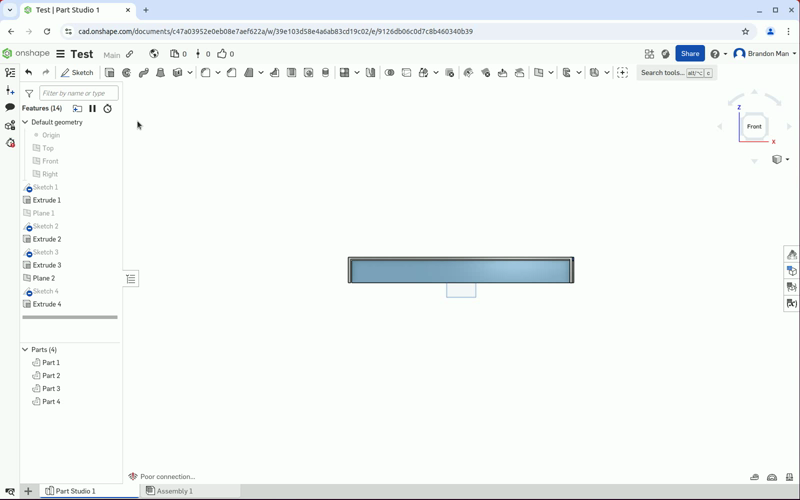
mouse_move(73, 189)
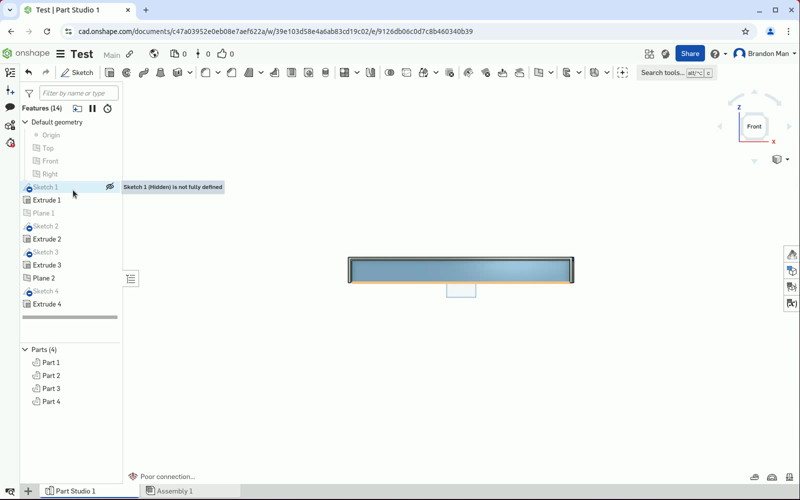
click(73, 189)
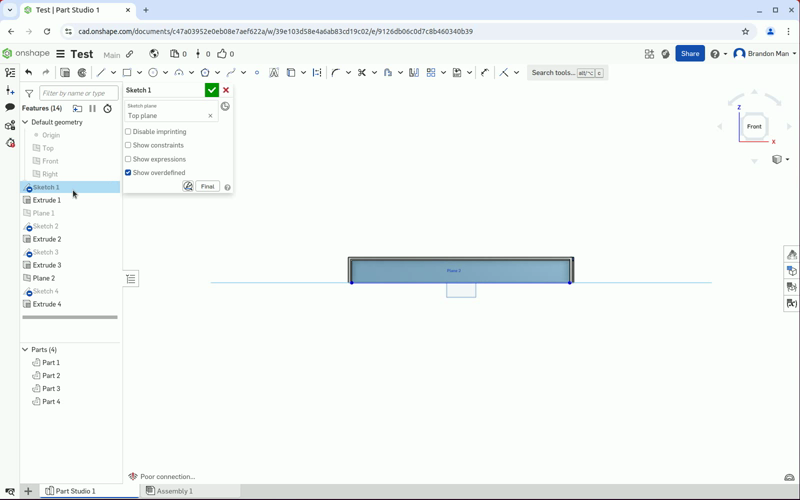
mouse_move(229, 92)
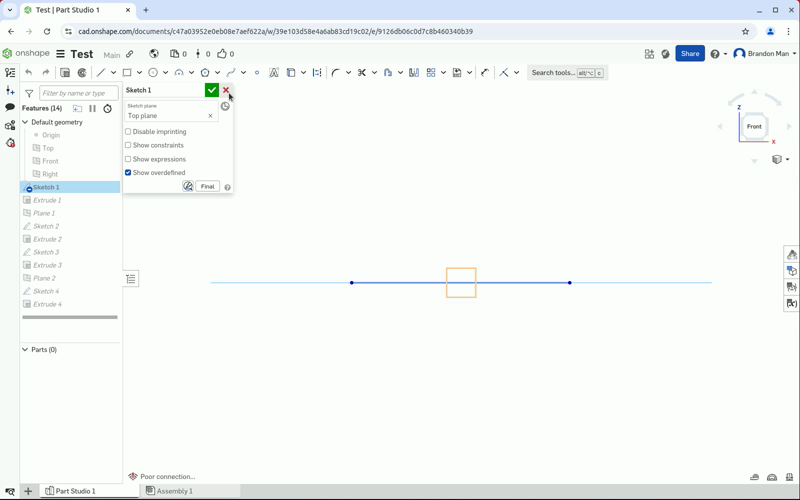
click(229, 92)
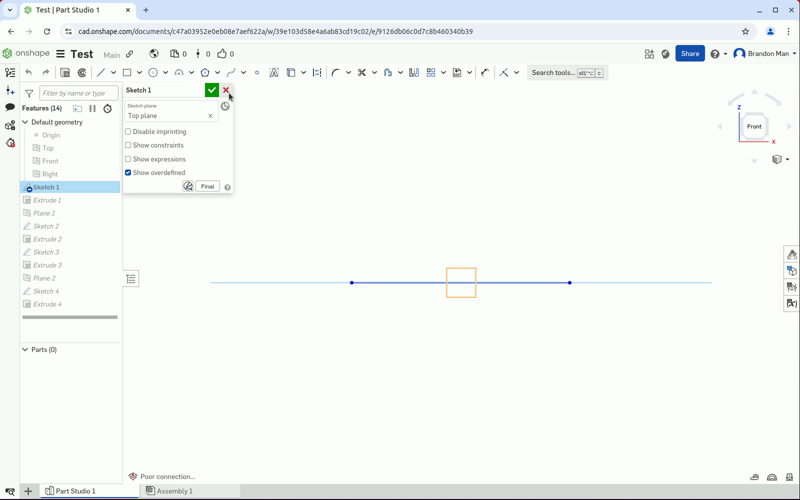
key(shift+s)
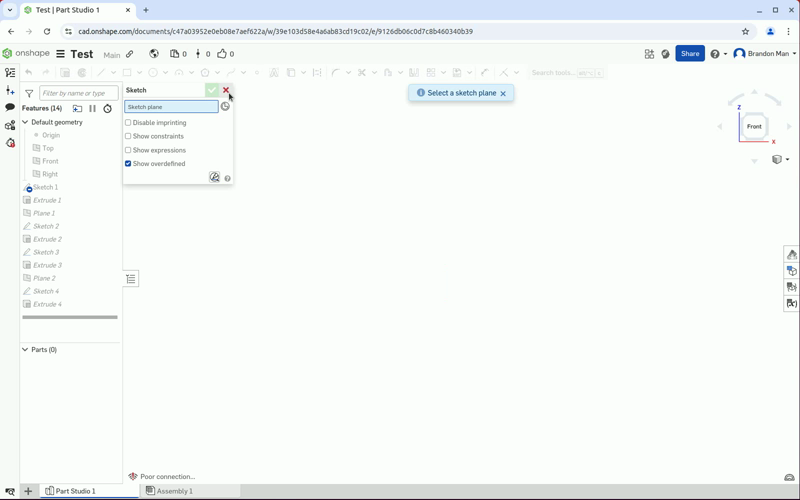
mouse_move(73, 280)
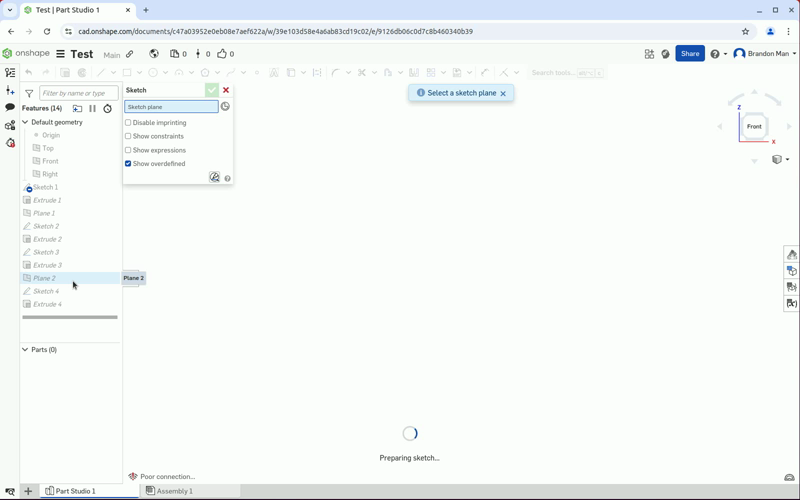
click(73, 280)
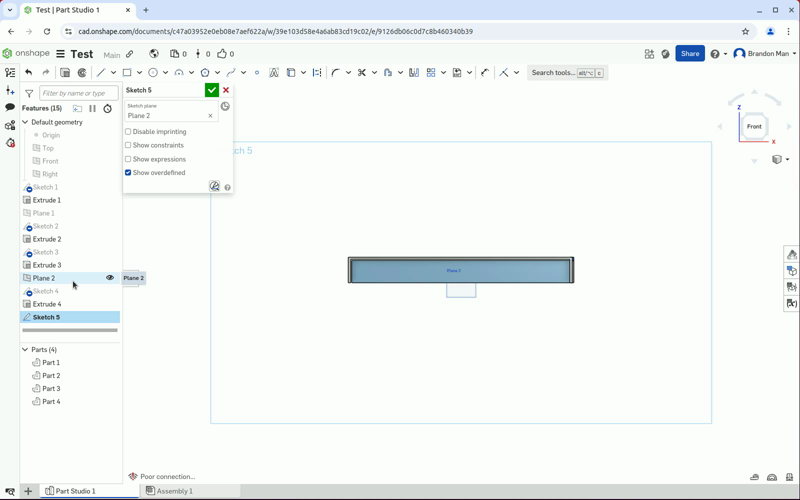
mouse_move(73, 352)
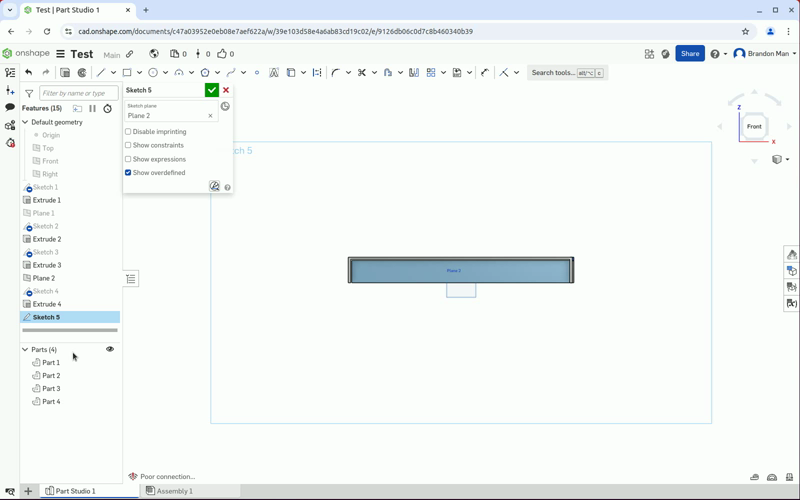
key(y)
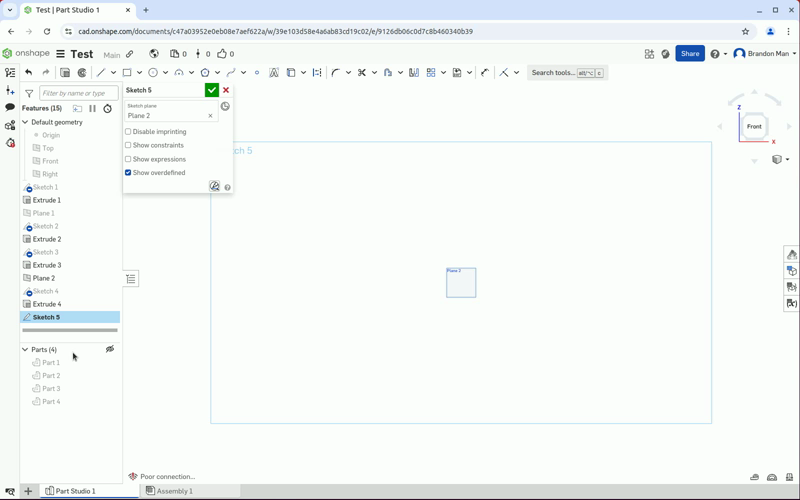
key(l)
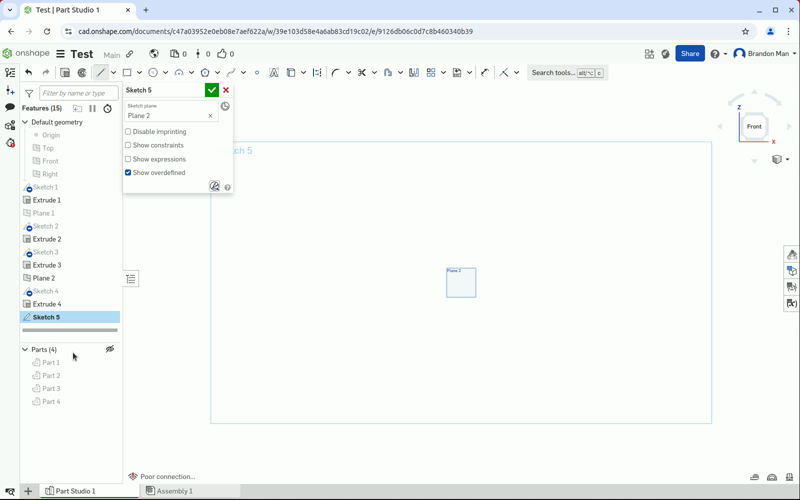
key_down(shift)
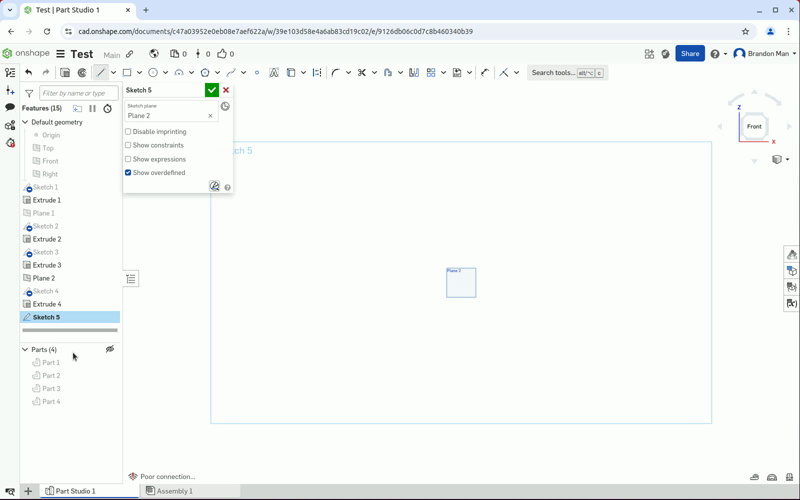
mouse_move(351, 282)
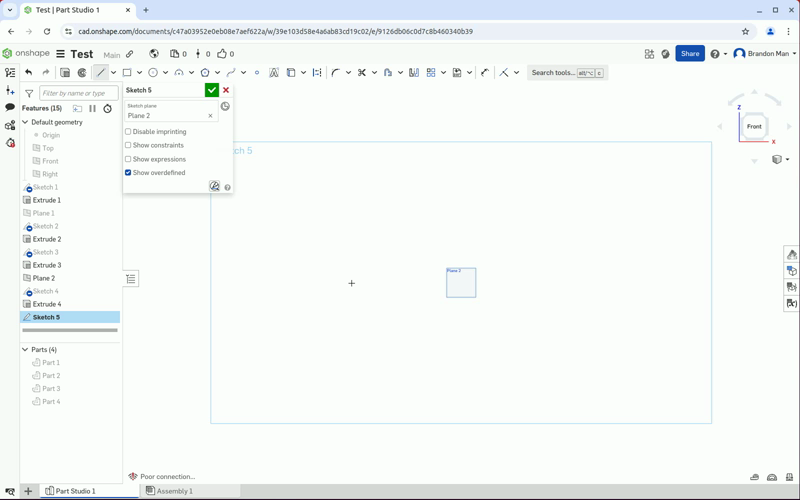
click(351, 282)
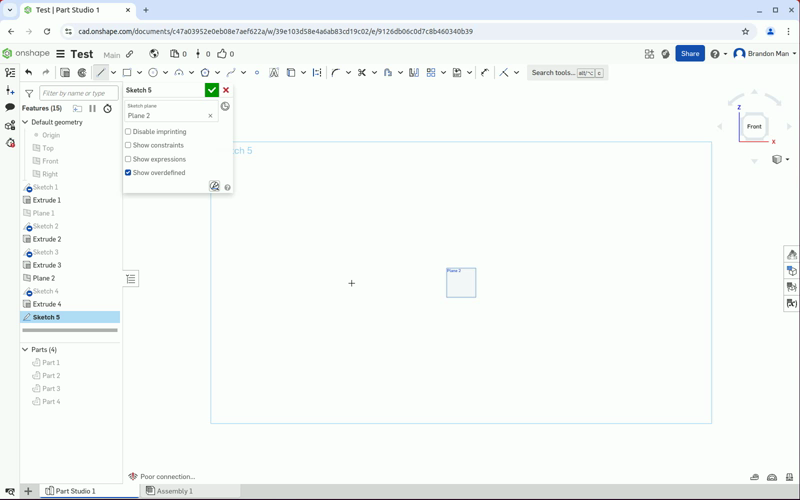
key_up(shift)
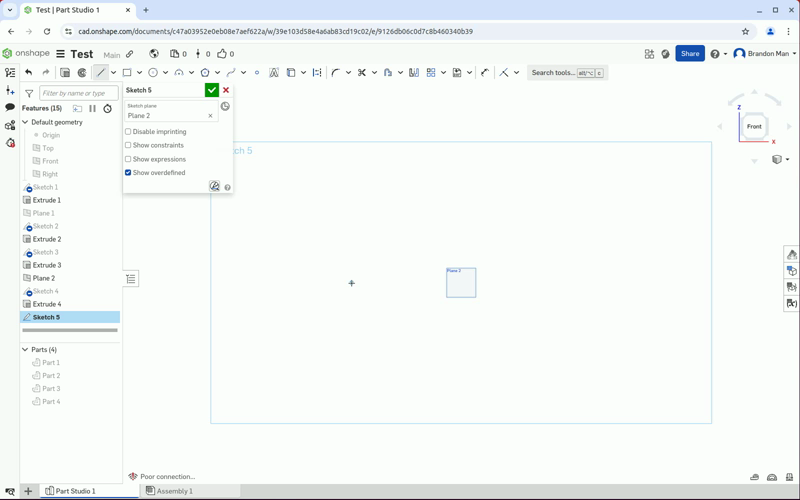
key_down(shift)
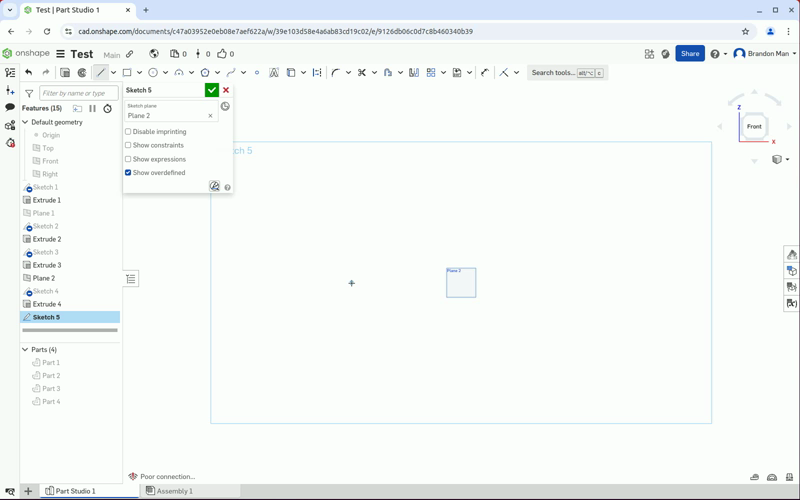
mouse_move(569, 282)
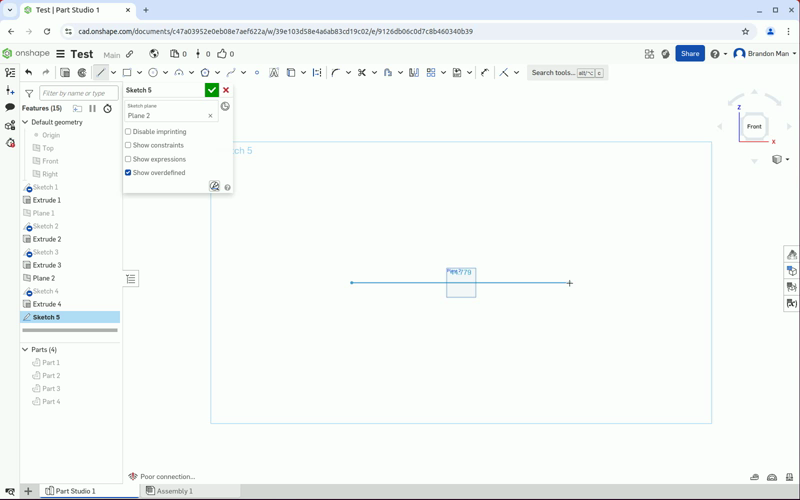
click(569, 282)
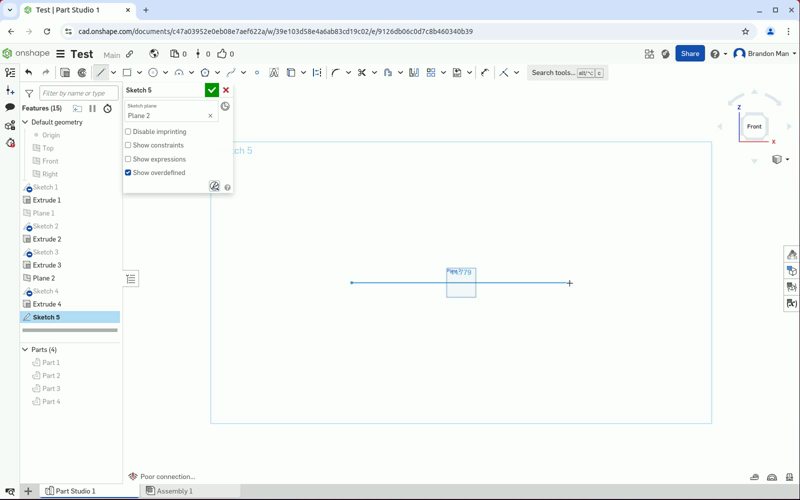
key_up(shift)
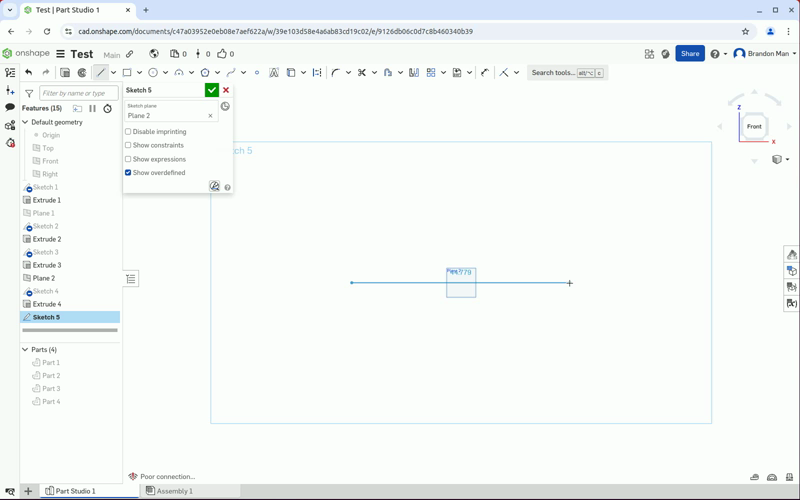
key_down(shift)
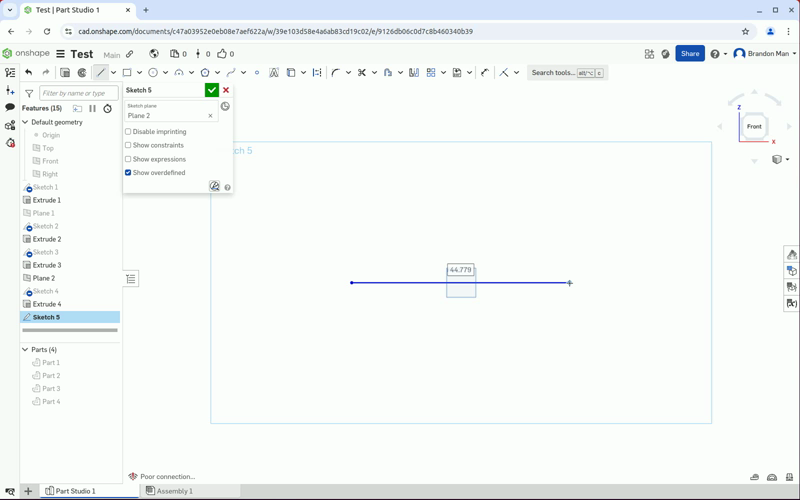
mouse_move(589, 282)
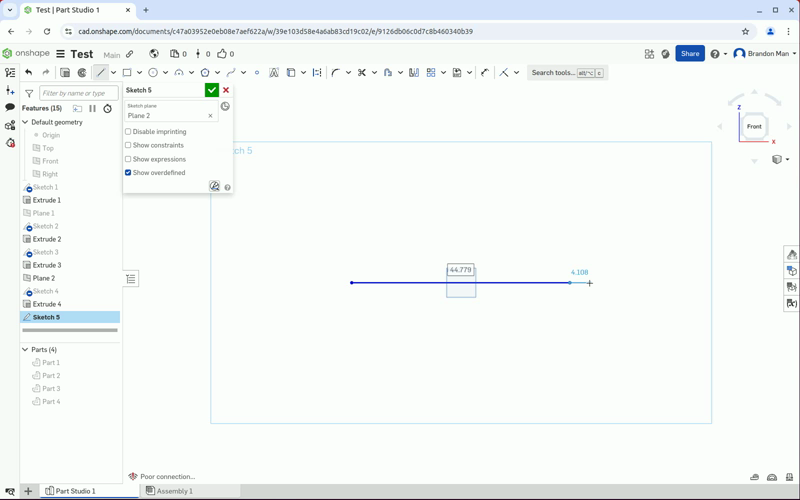
mouse_move(569, 260)
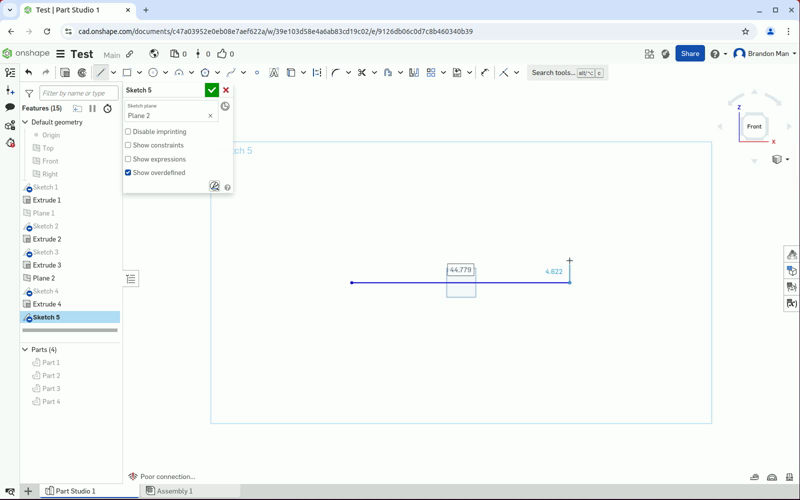
click(569, 260)
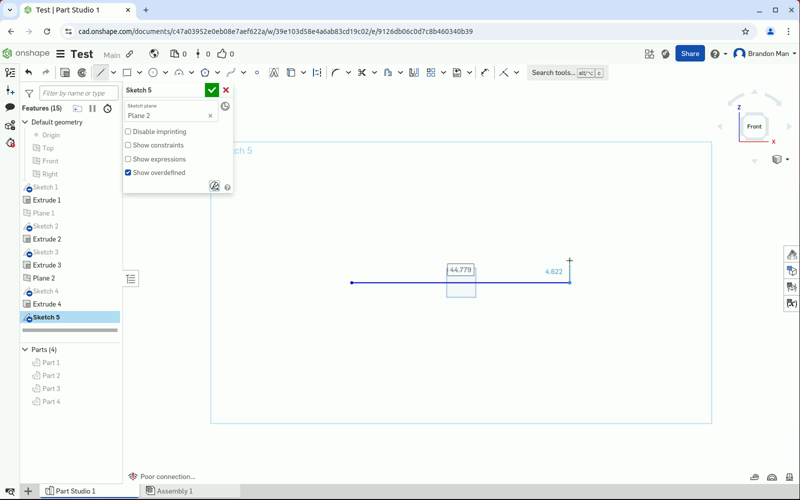
key_up(shift)
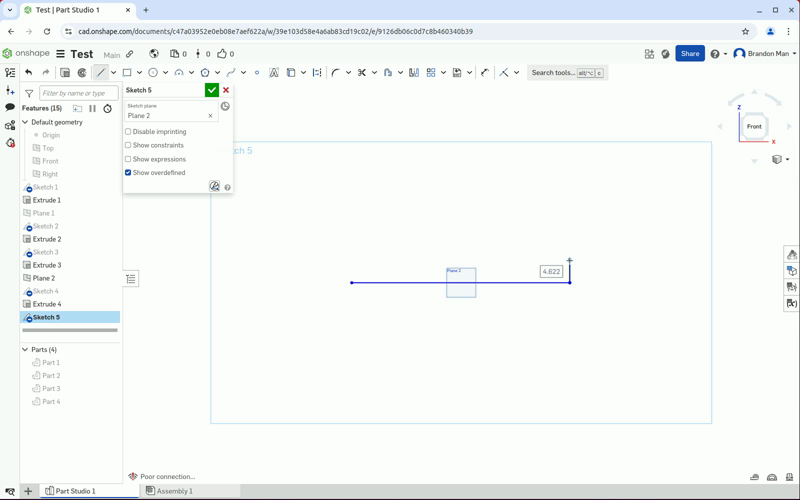
key_down(shift)
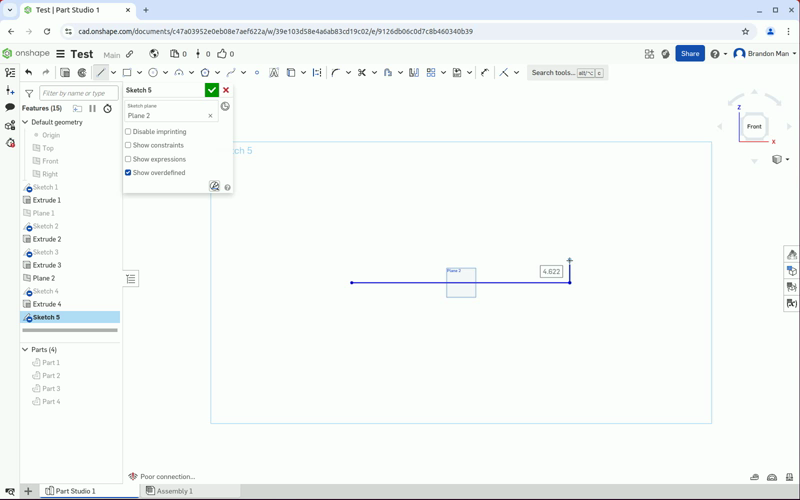
mouse_move(351, 260)
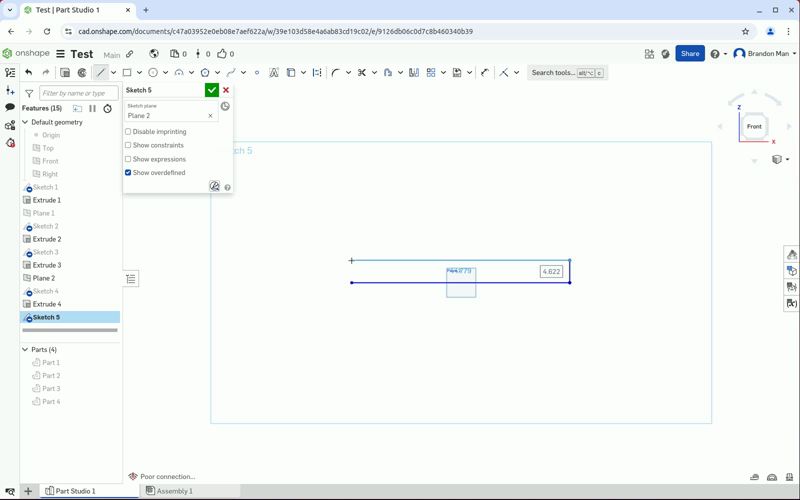
click(351, 260)
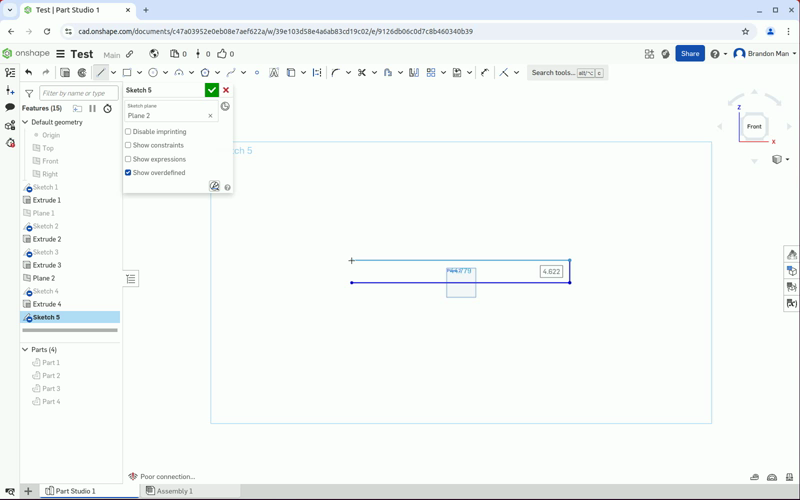
key_up(shift)
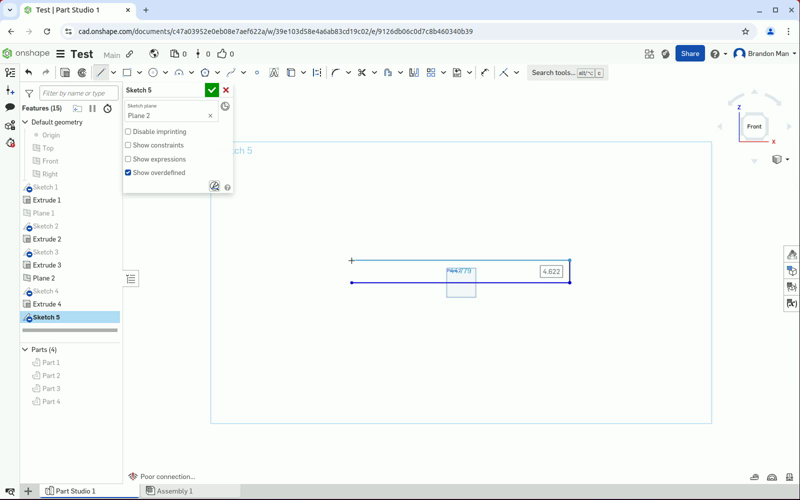
mouse_move(381, 260)
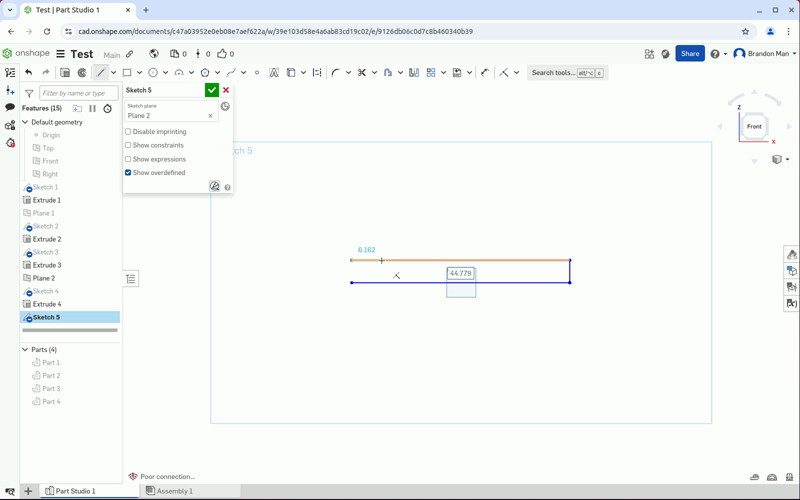
key_down(shift)
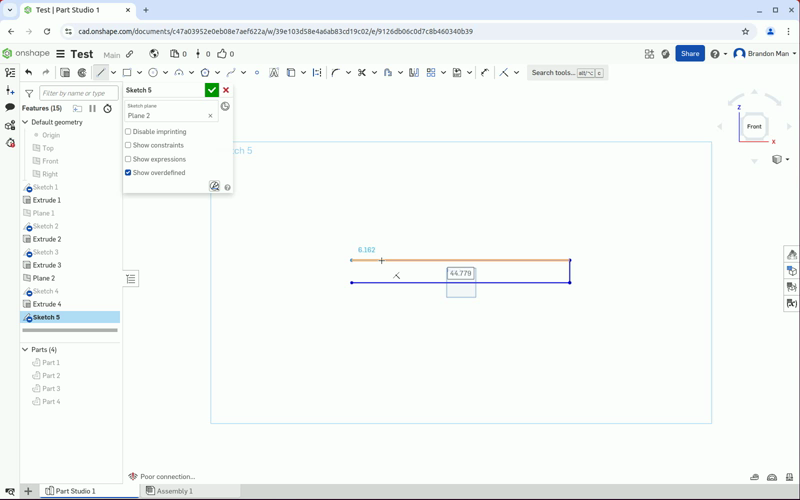
mouse_move(351, 282)
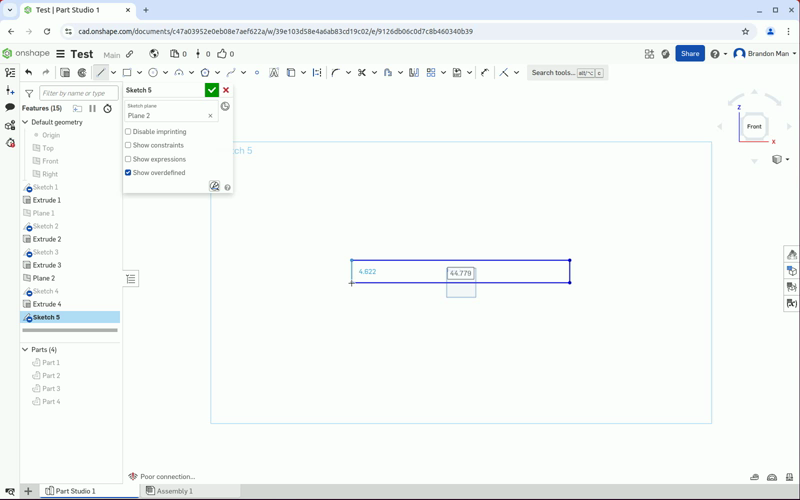
key_up(shift)
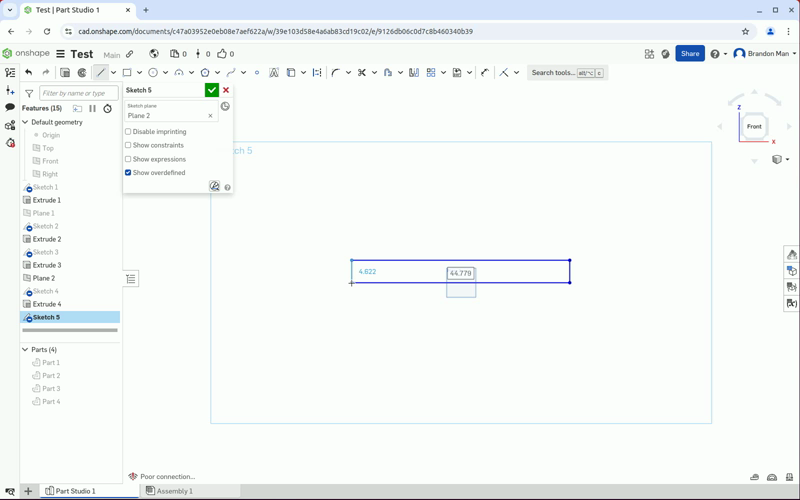
click(351, 282)
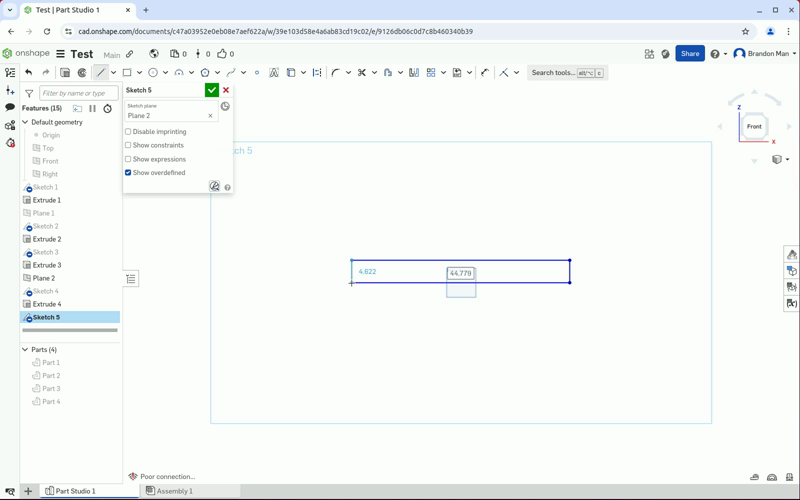
key(esc)
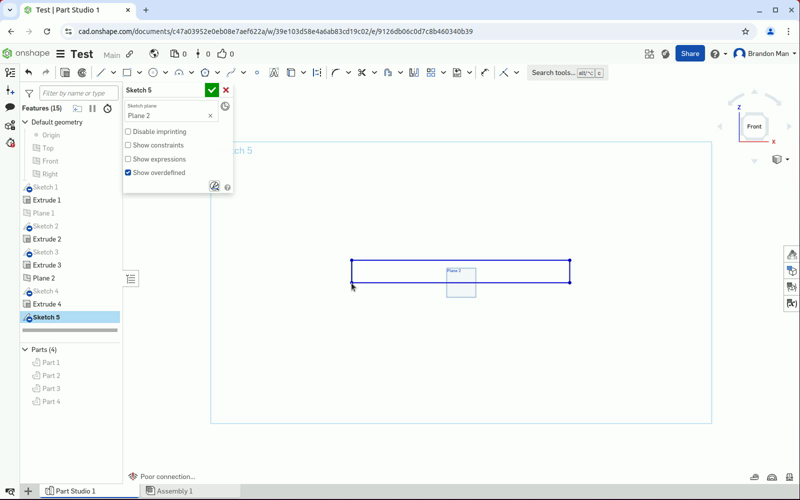
mouse_move(546, 266)
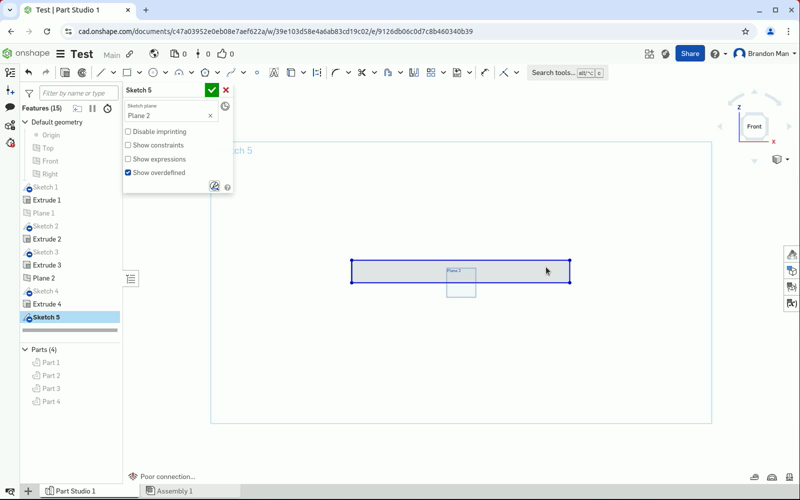
click(546, 266)
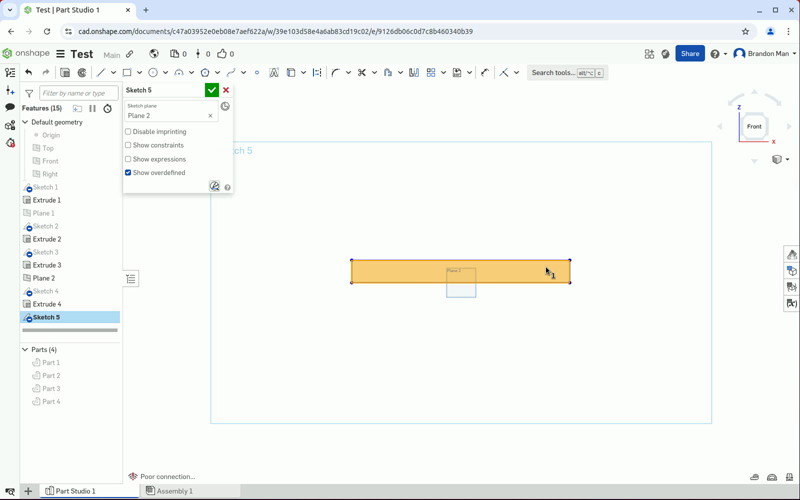
mouse_move(73, 352)
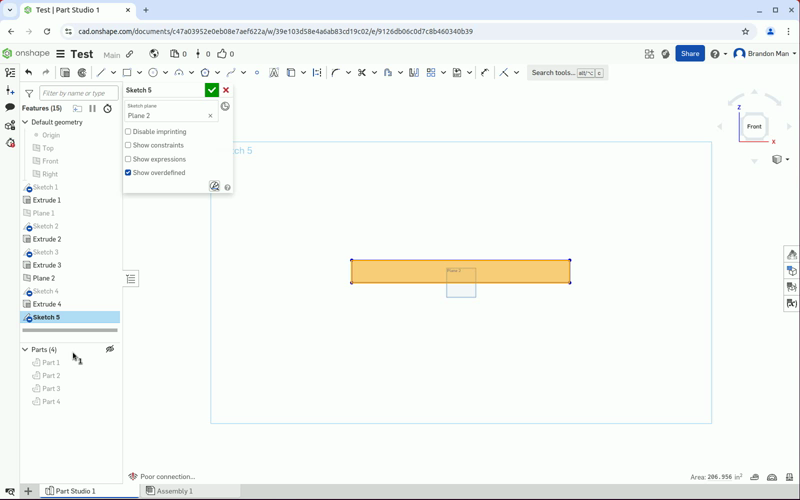
key(shift+y)
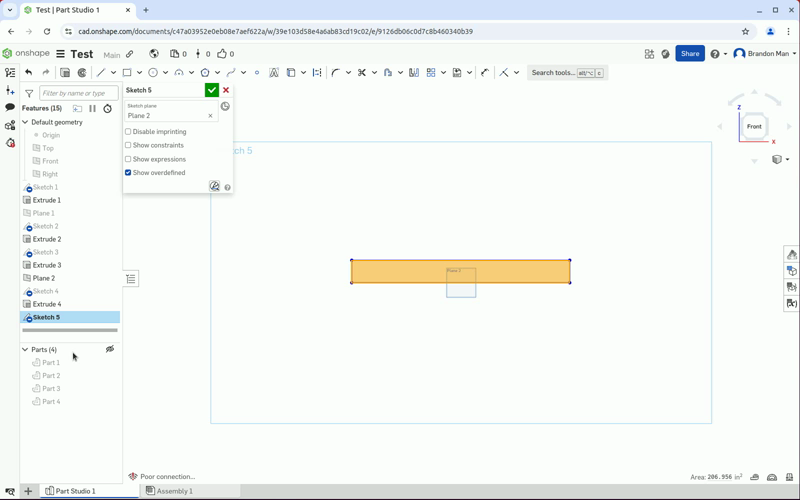
key(shift+e)
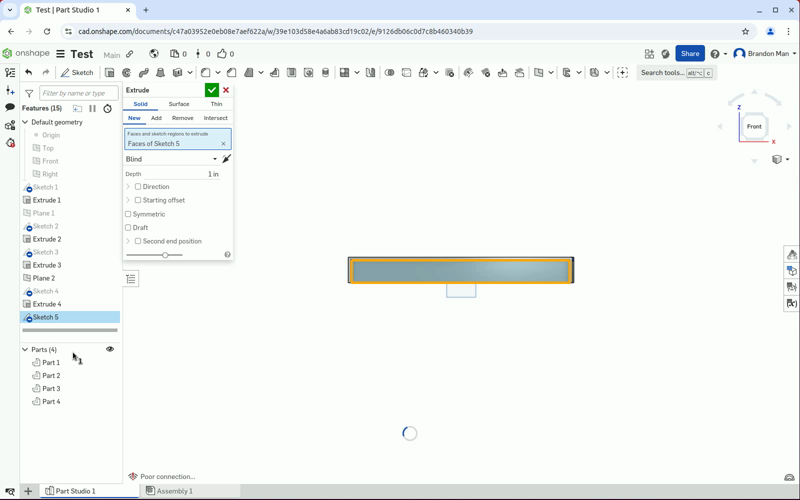
mouse_move(143, 106)
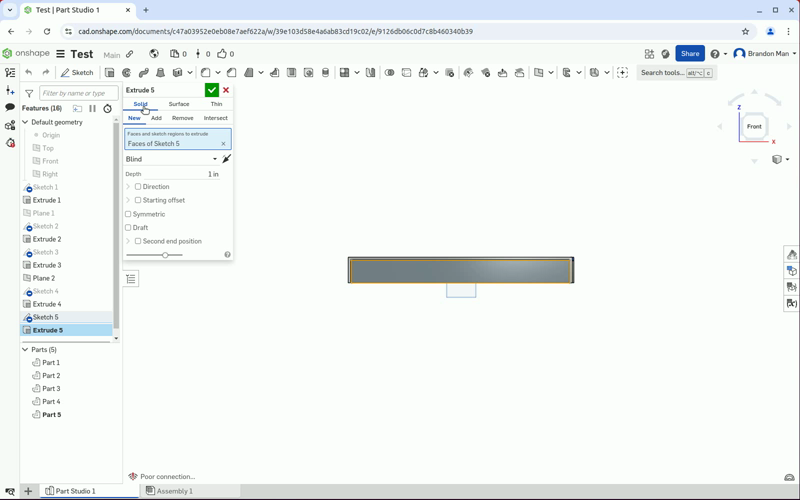
click(143, 106)
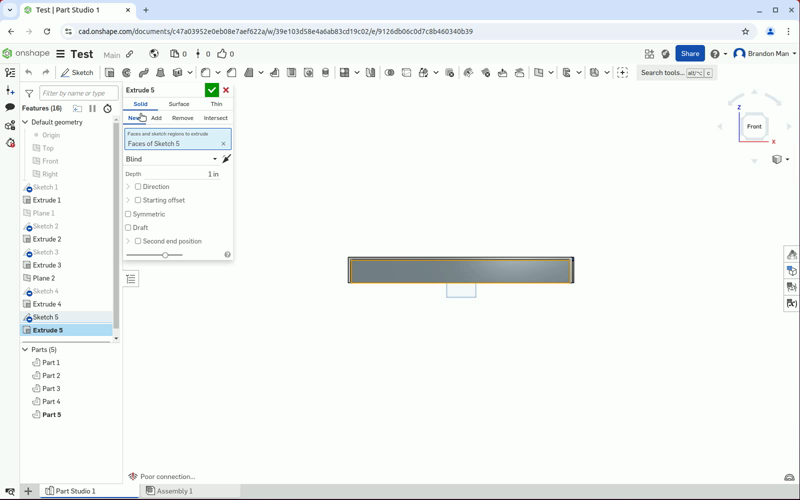
mouse_move(137, 120)
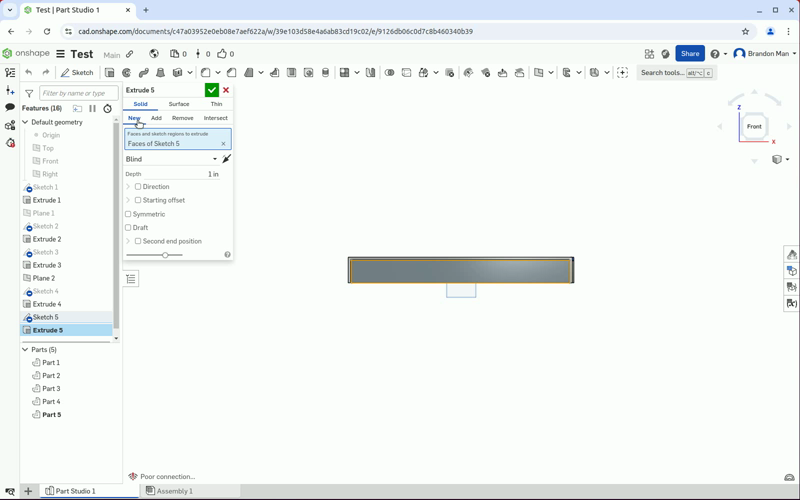
click(137, 120)
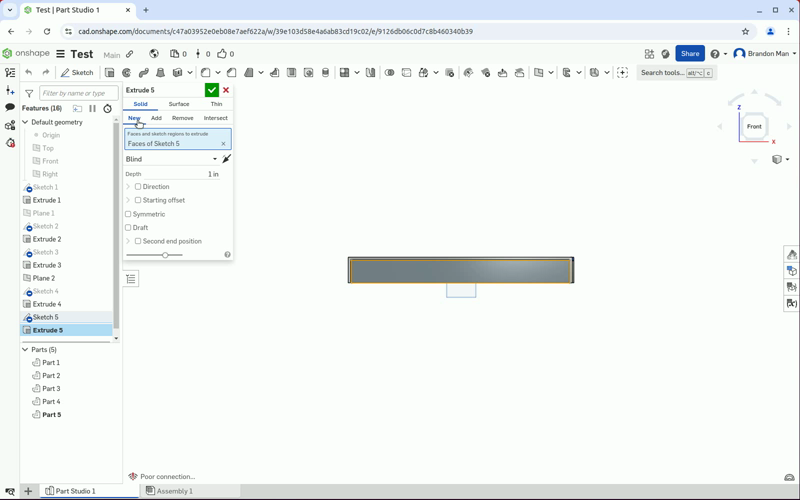
key(tab, 4)
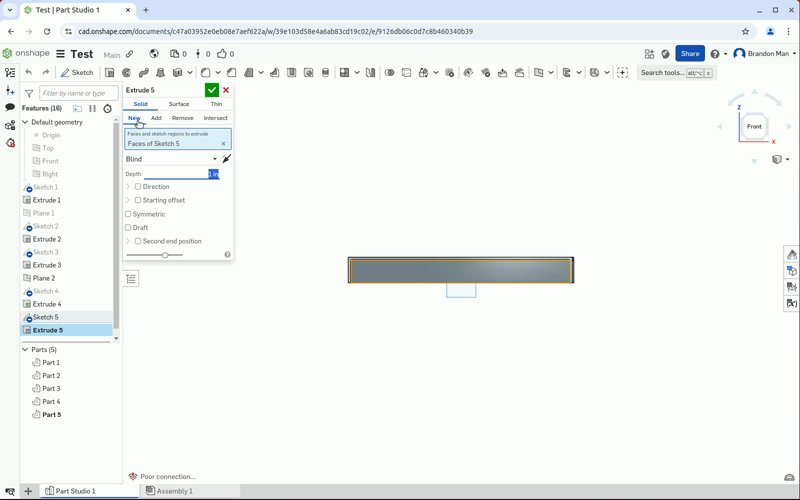
text(0.722)
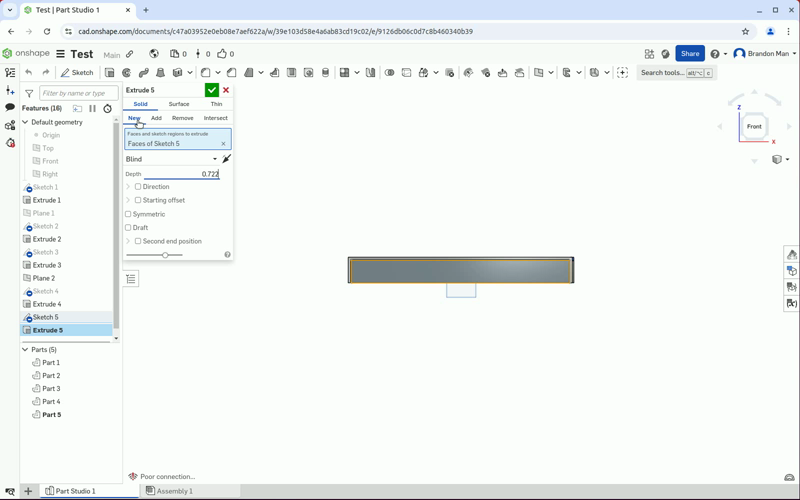
key(enter)
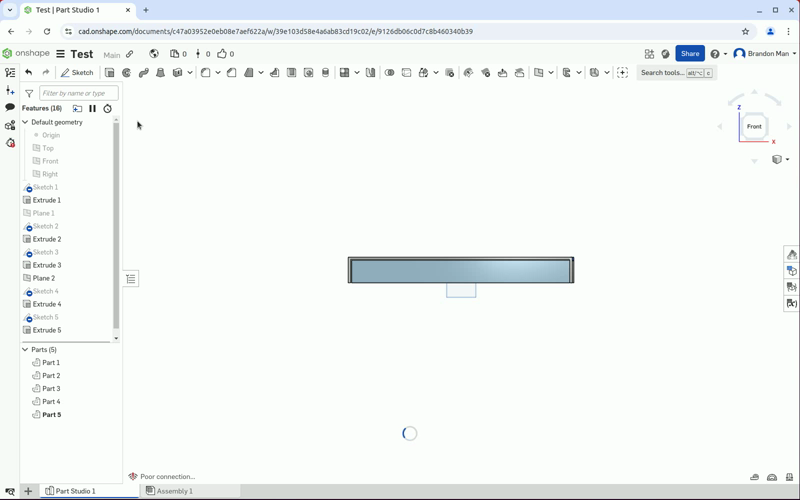
key(shift+h)
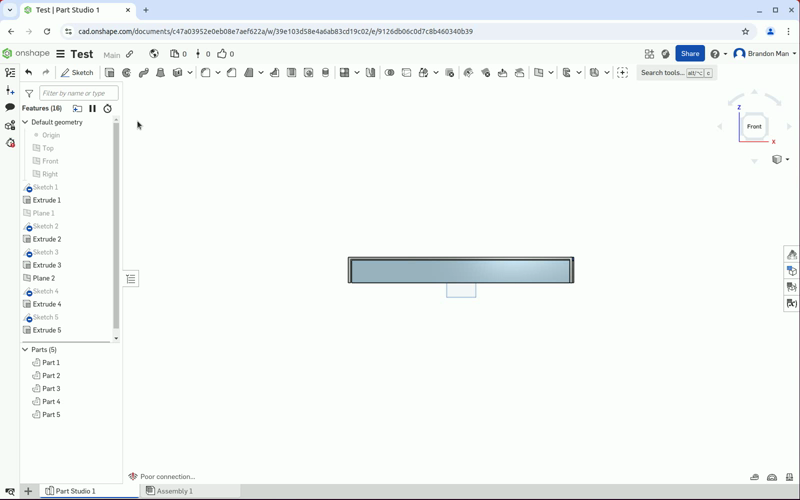
key(shift+h)
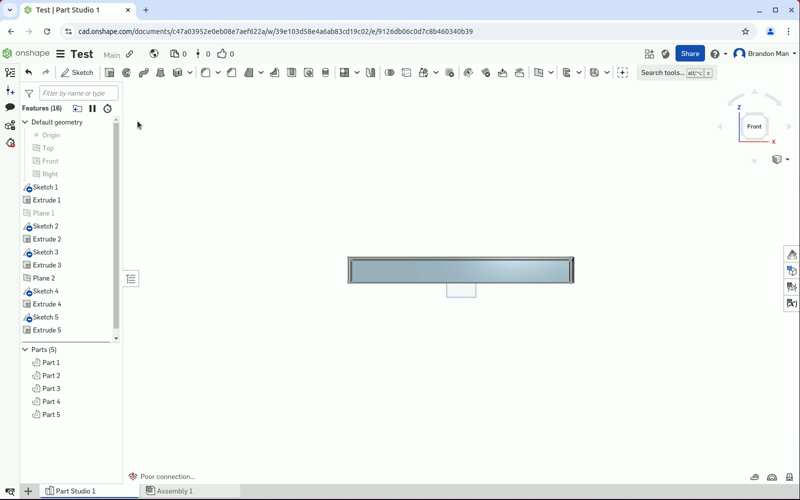
key(shift+7)
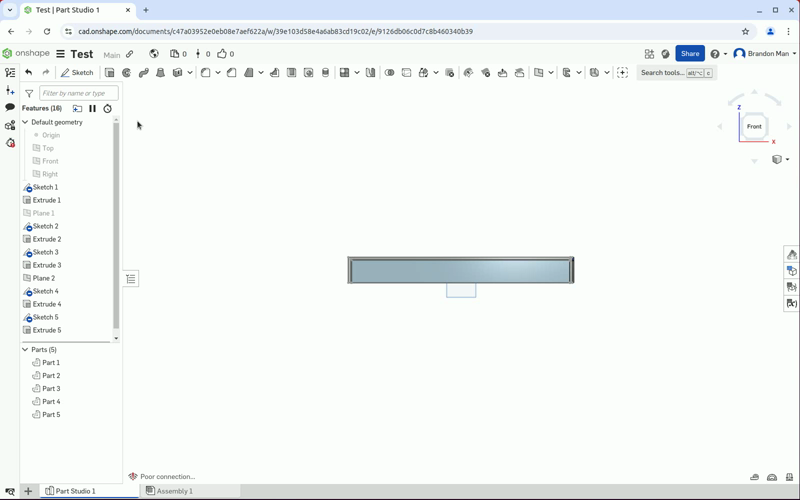
key(left, 2)
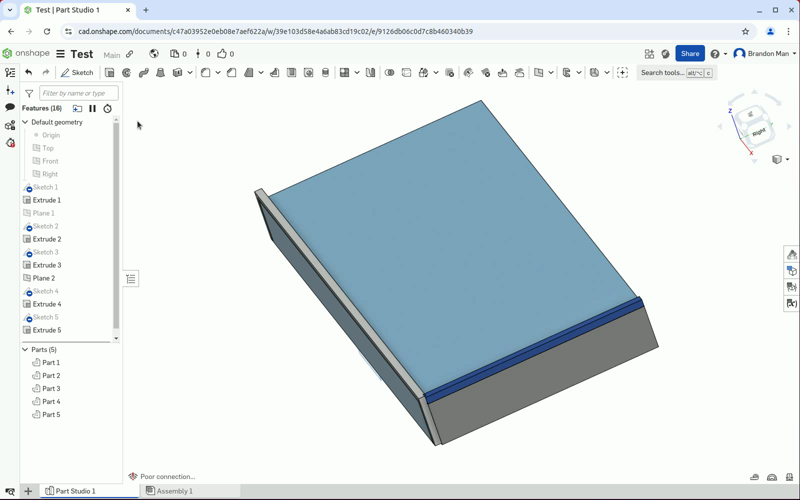
key(down, 2)
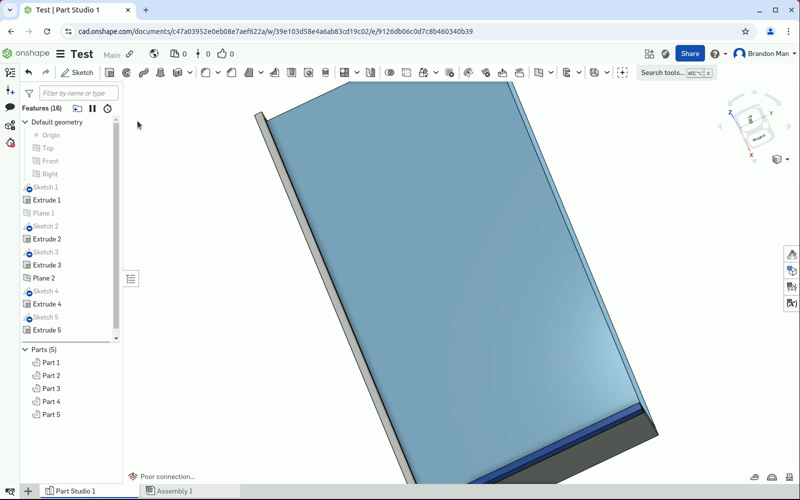
key(up, 2)
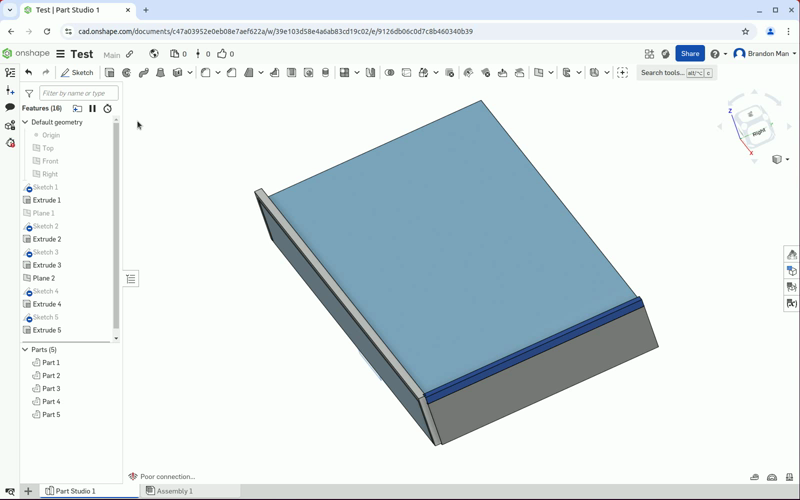
key(right, 2)
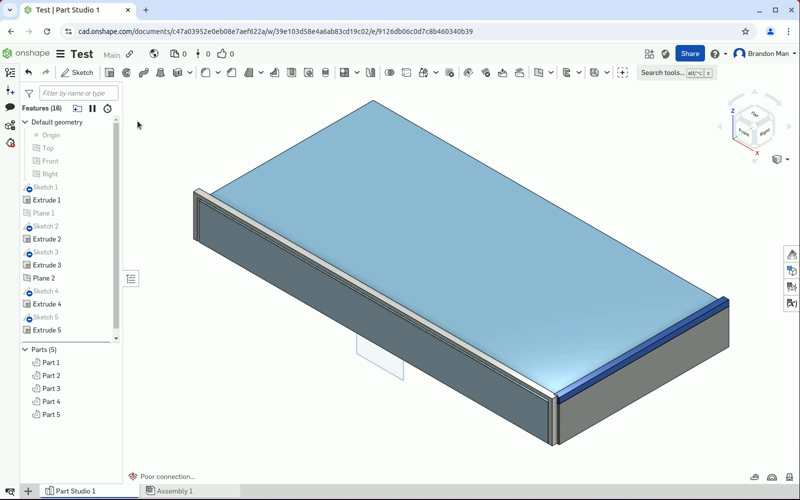
mouse_move(69, 189)
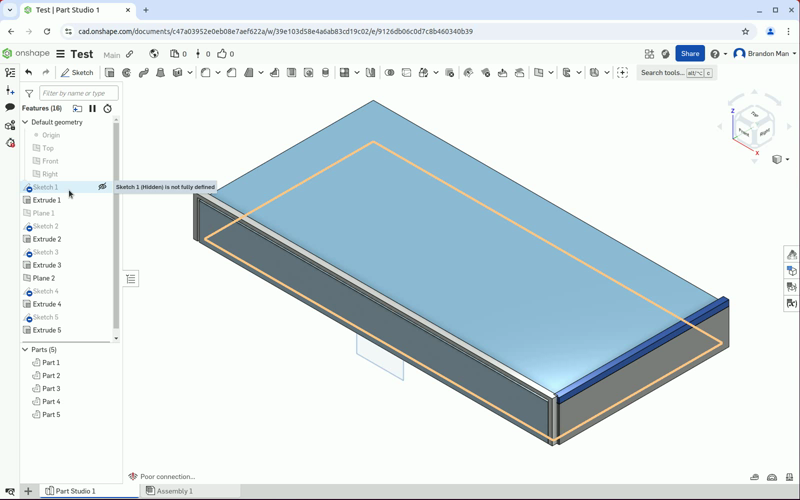
click(69, 189)